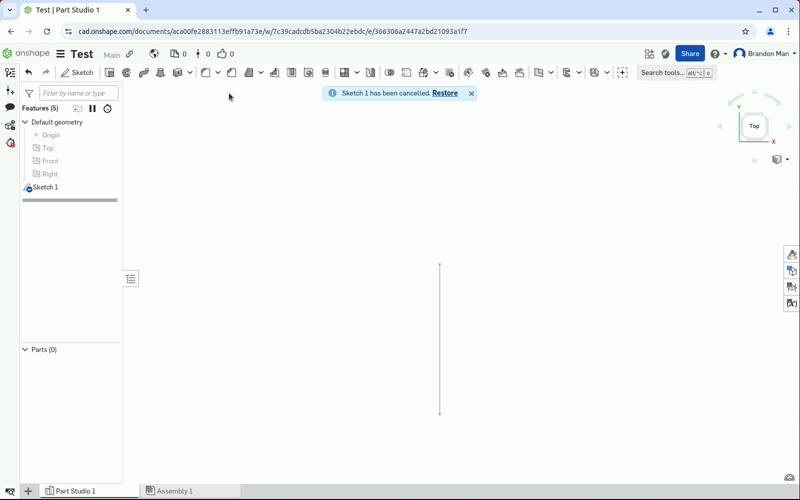
key(shift+h)
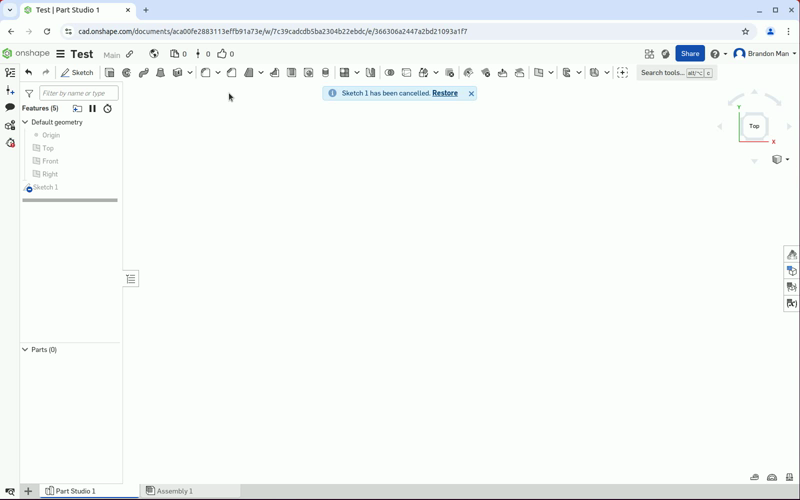
mouse_move(73, 352)
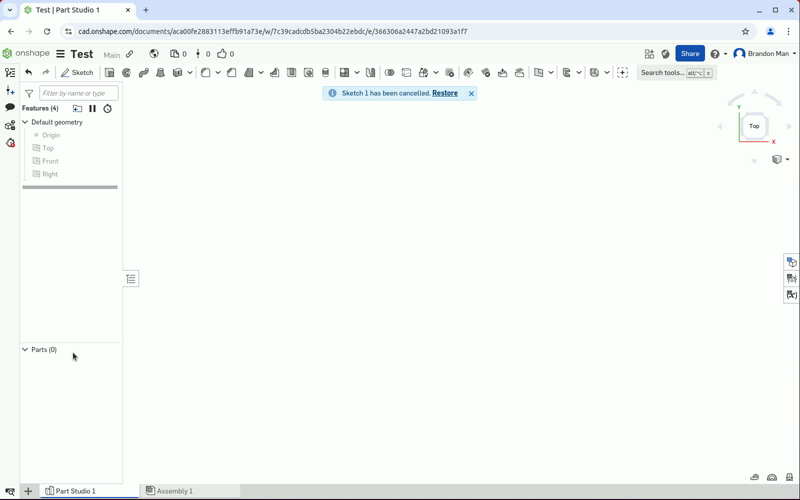
key(y)
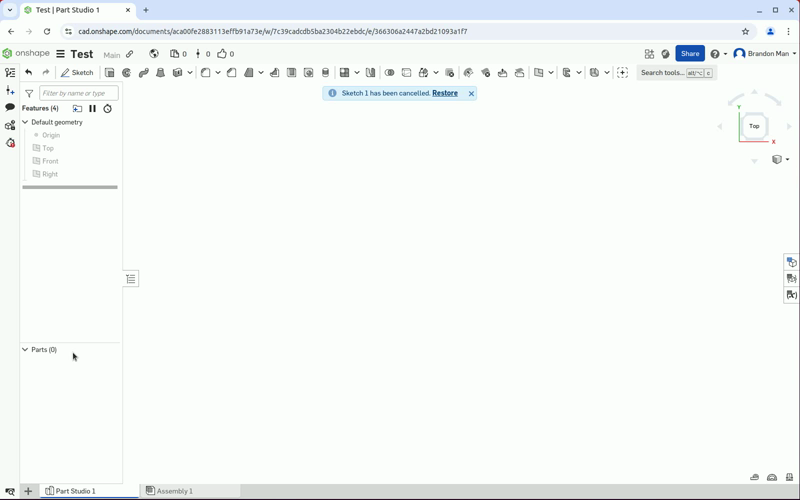
key(shift+p)
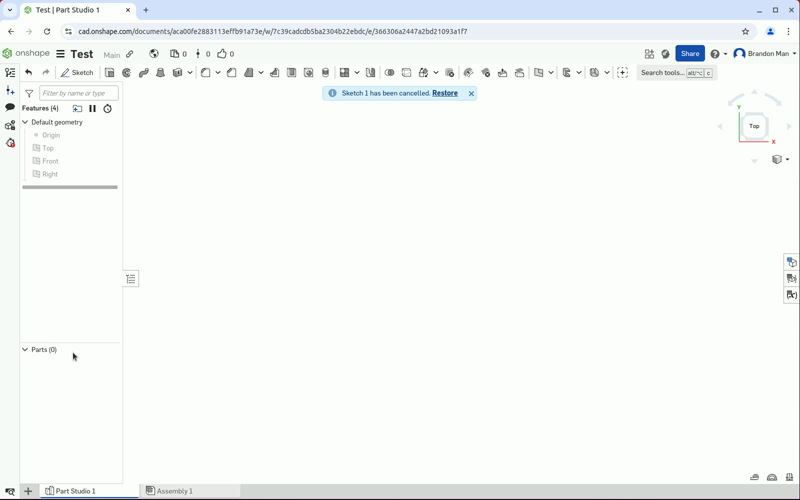
key(space)
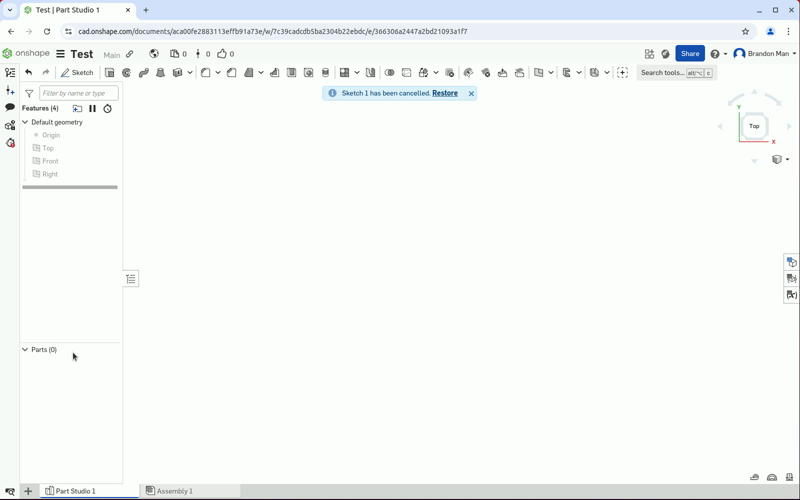
key_down(shift)
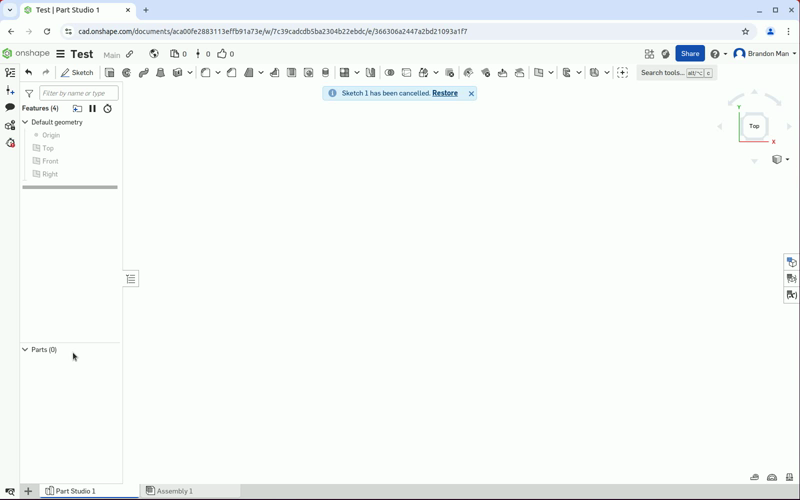
key(up)
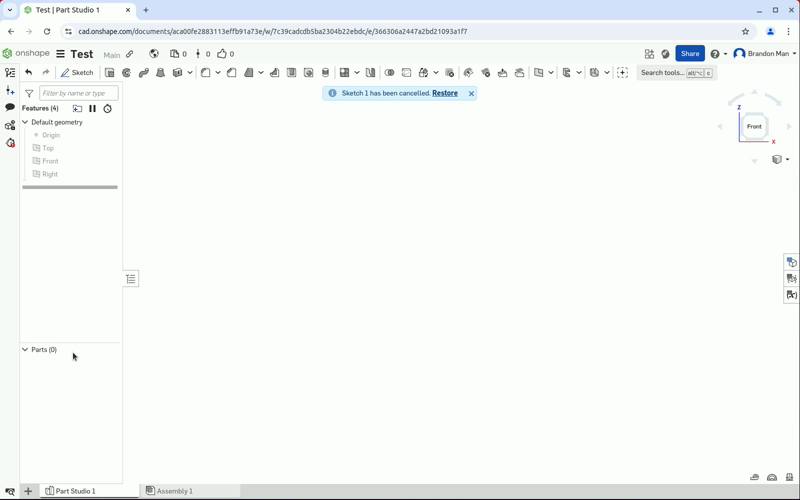
key_up(shift)
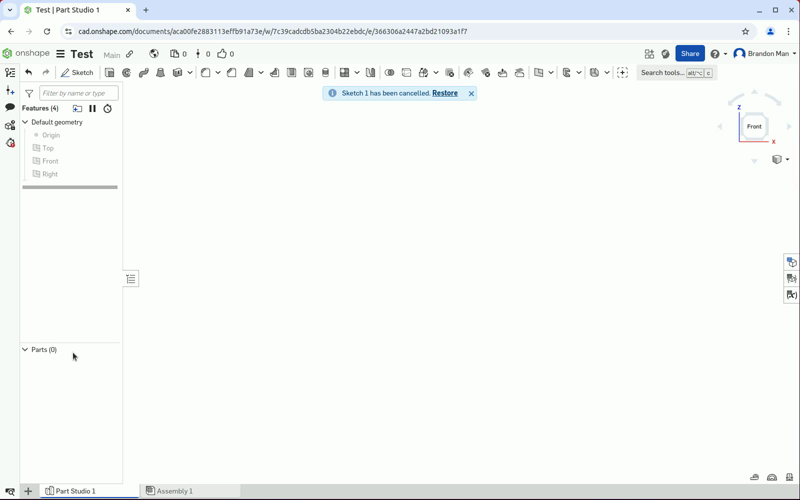
mouse_move(73, 352)
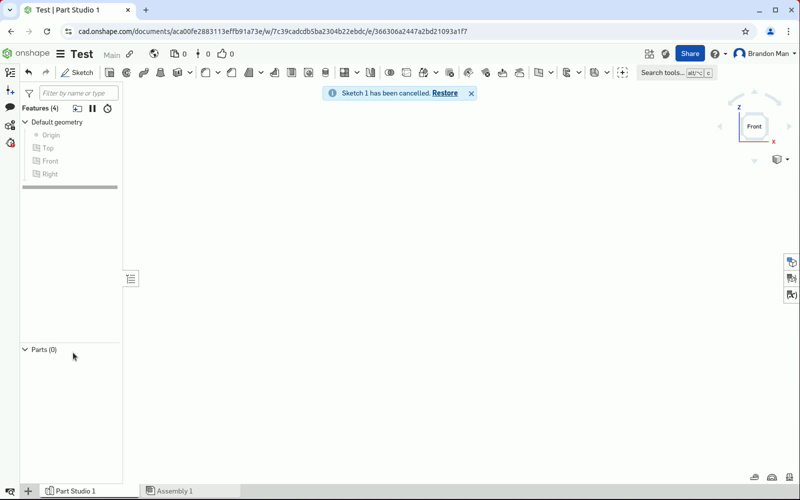
key(shift+y)
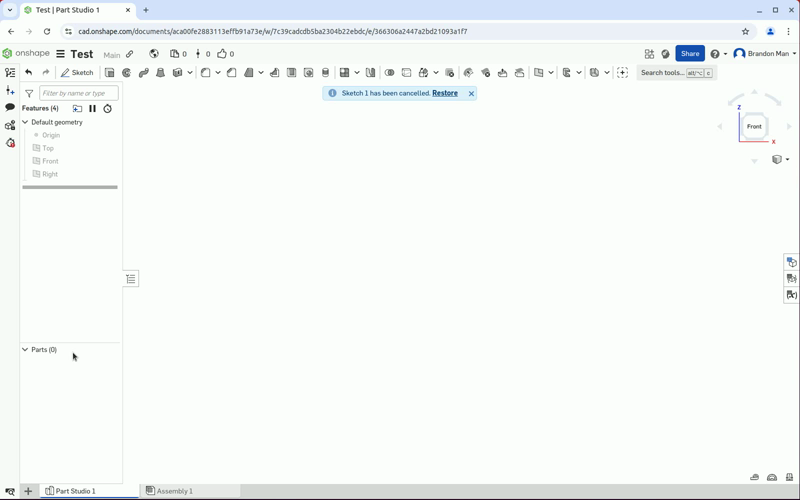
key(shift+s)
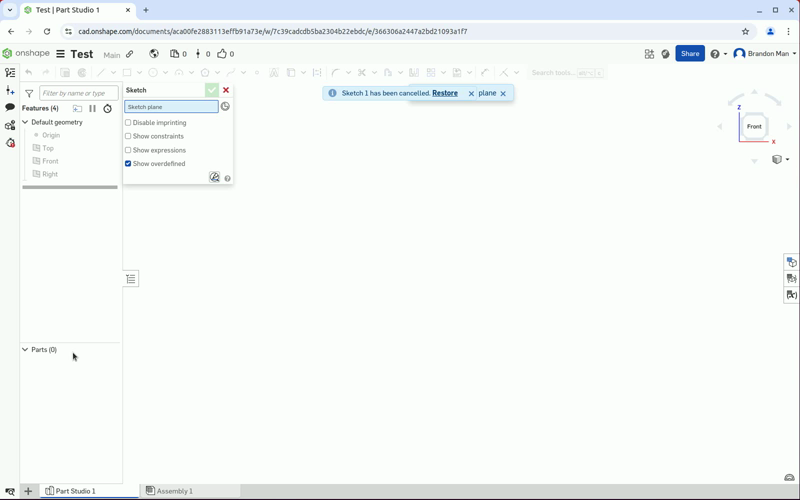
mouse_move(73, 163)
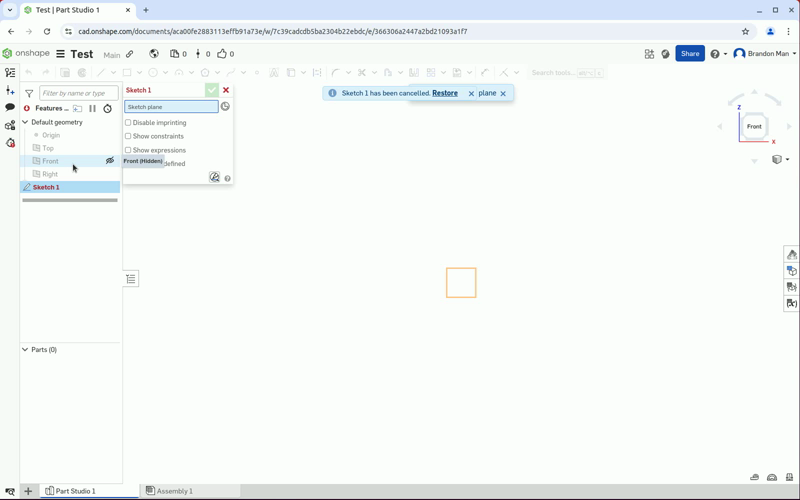
click(73, 163)
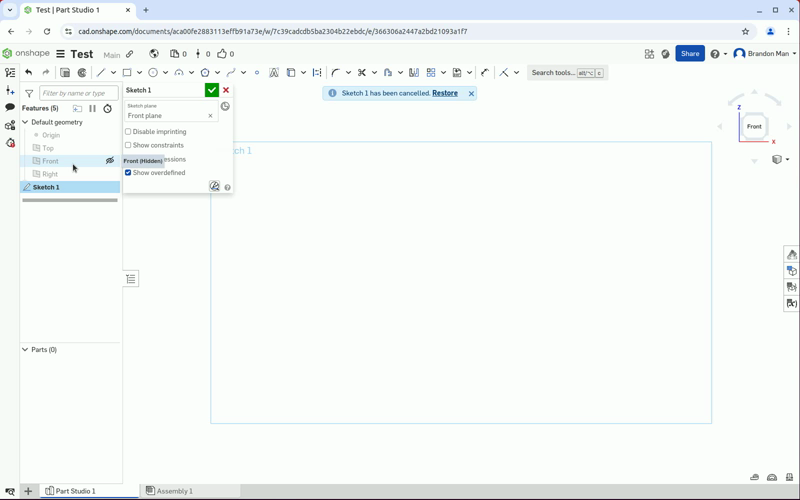
mouse_move(73, 352)
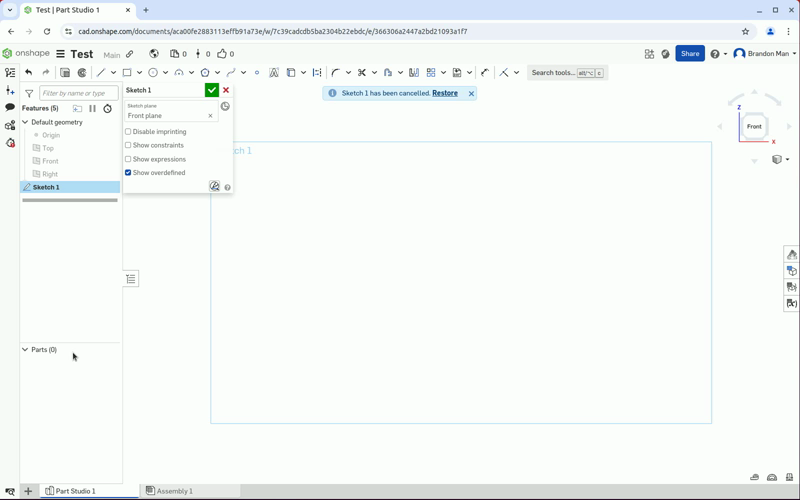
key(y)
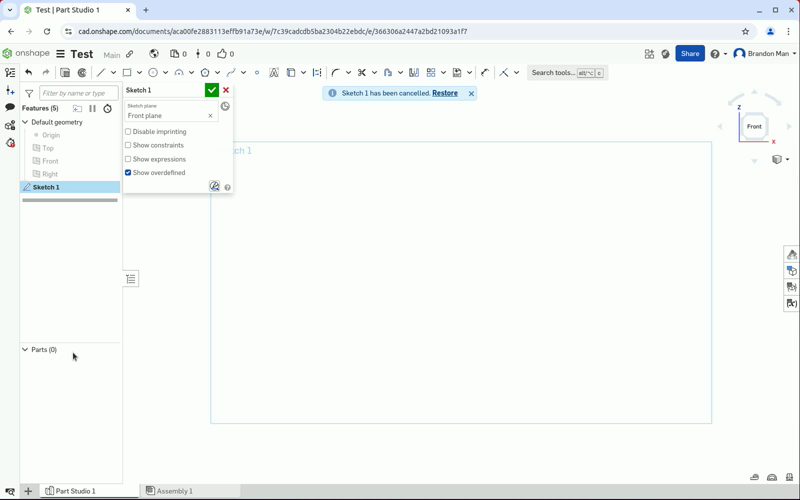
key(a)
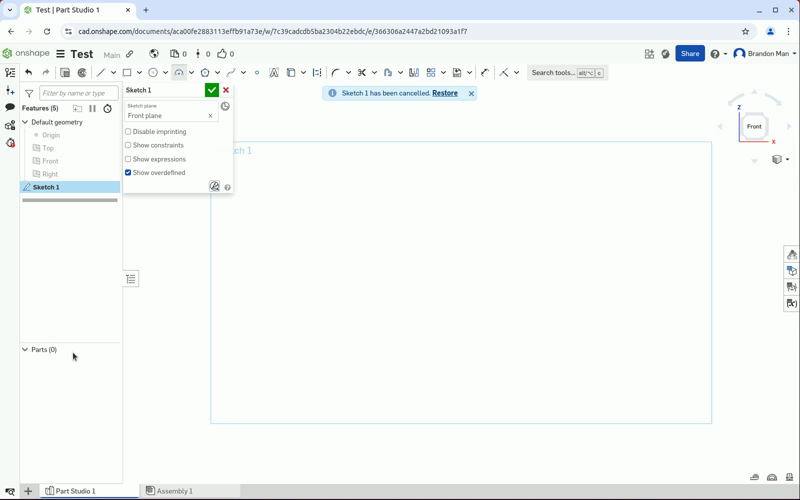
key_down(shift)
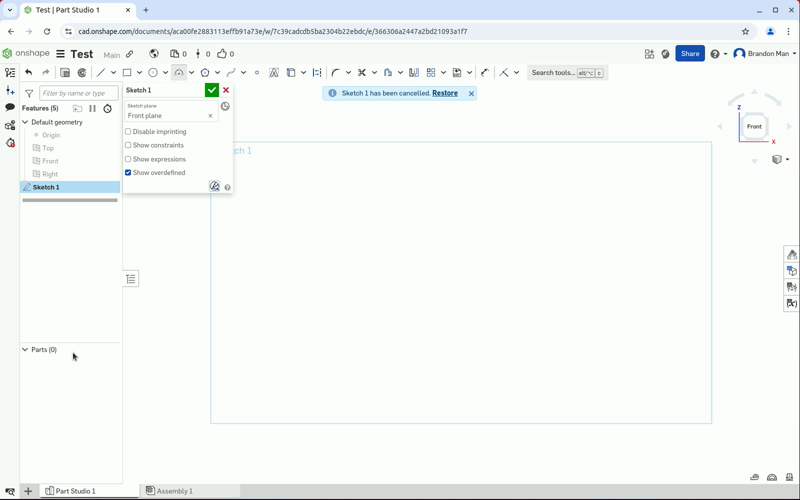
mouse_move(348, 339)
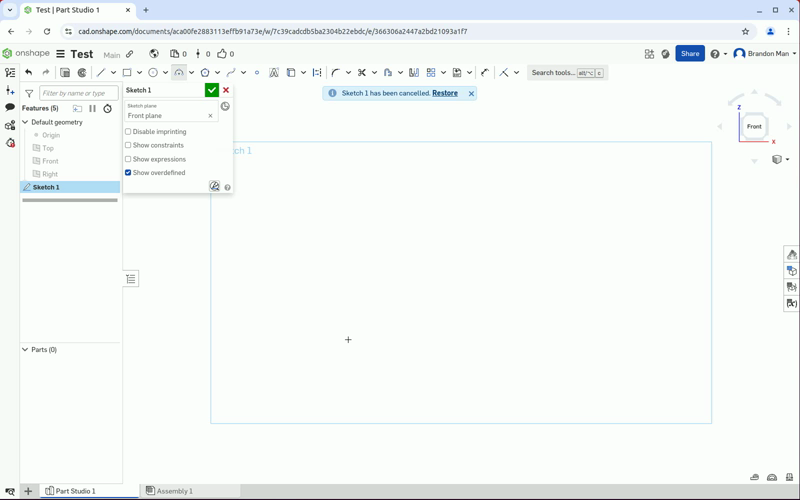
click(348, 339)
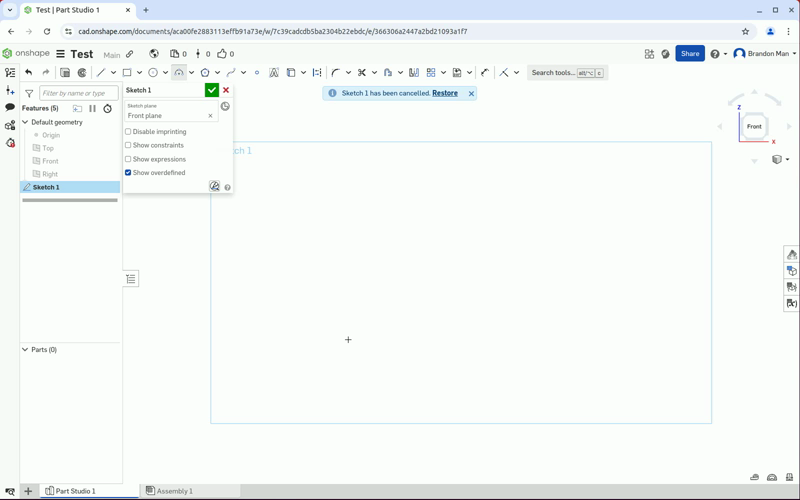
key_up(shift)
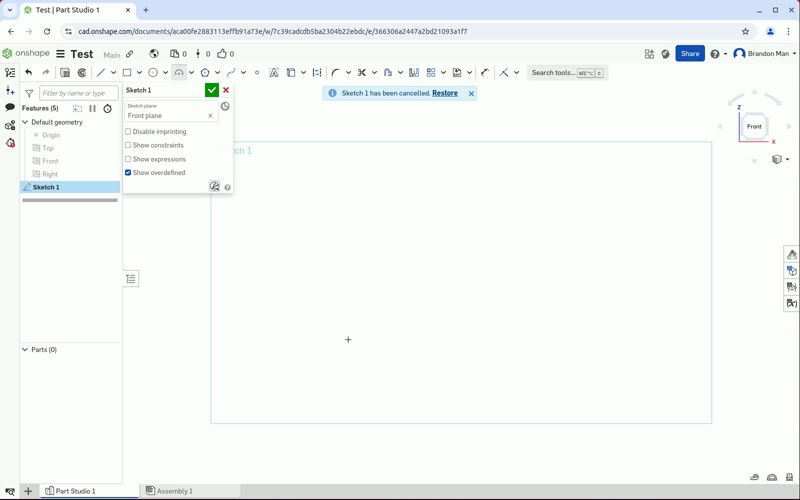
key_down(shift)
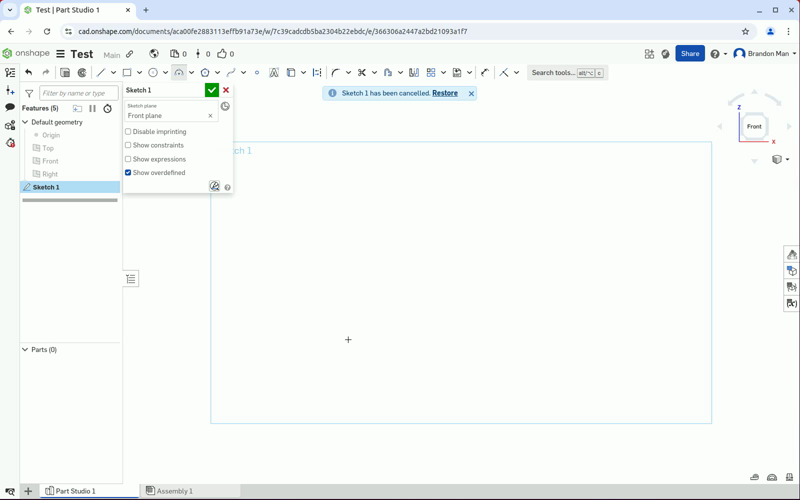
mouse_move(376, 367)
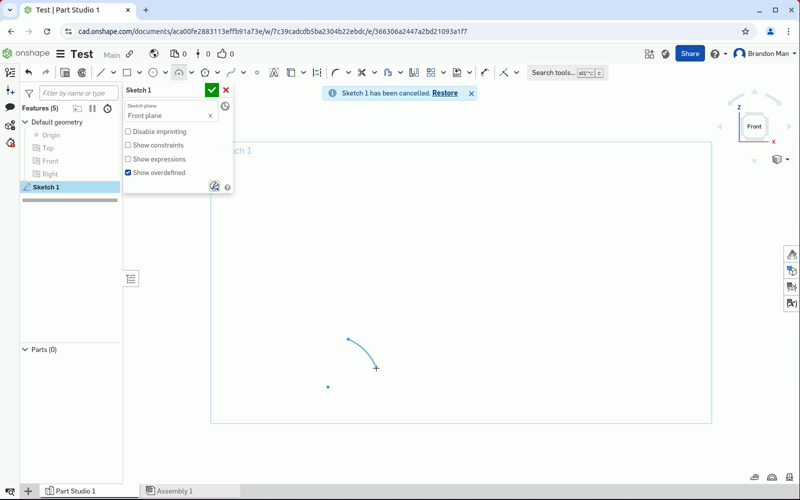
click(376, 367)
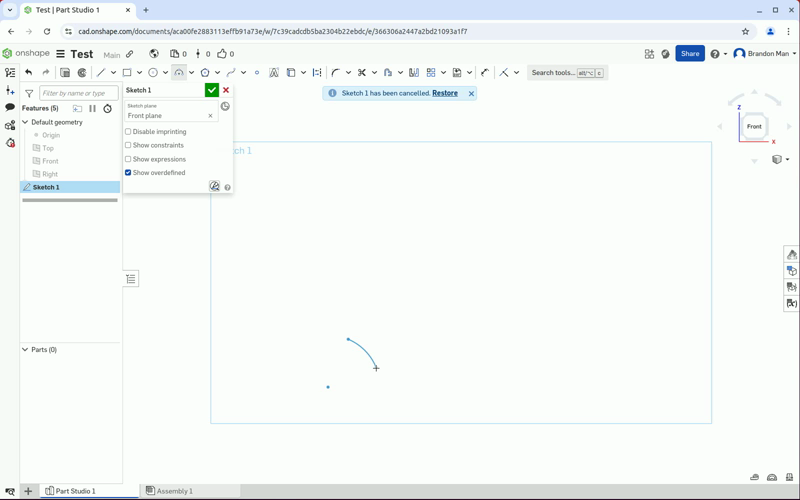
mouse_move(356, 359)
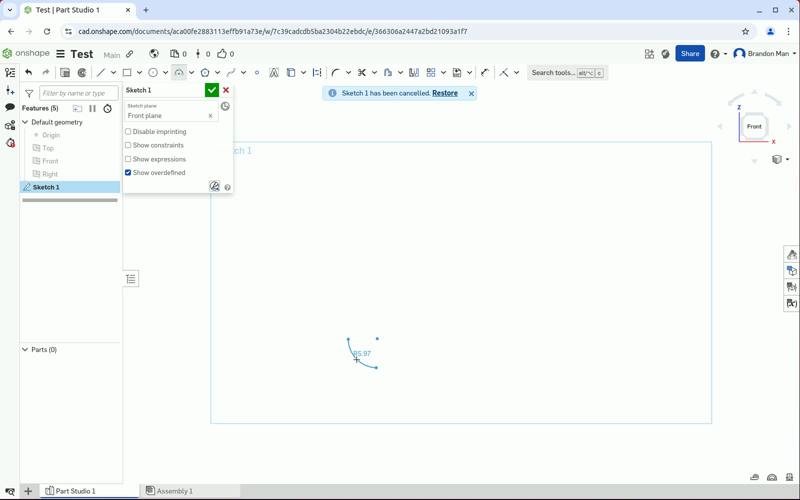
click(356, 359)
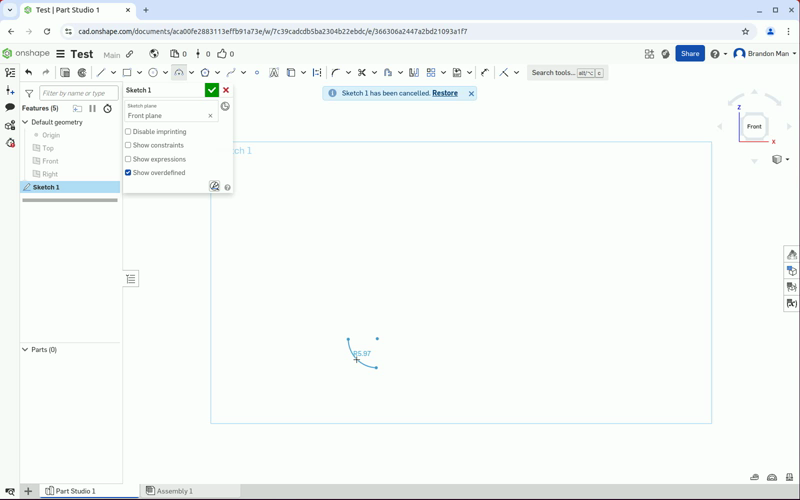
key_up(shift)
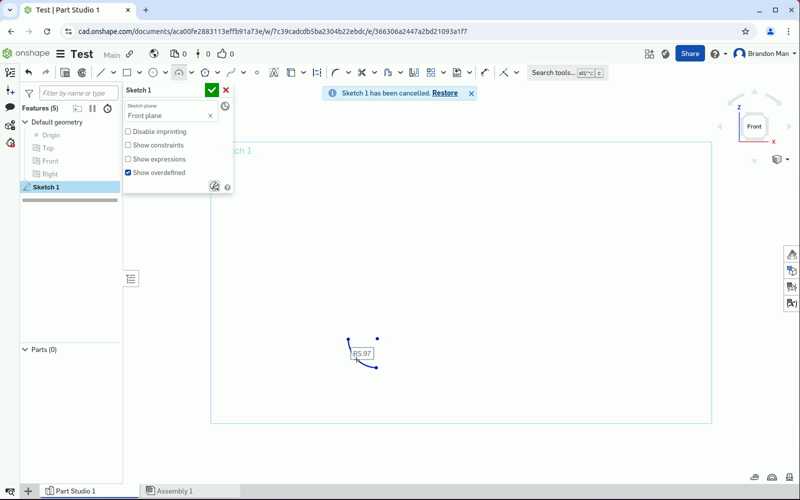
key(esc)
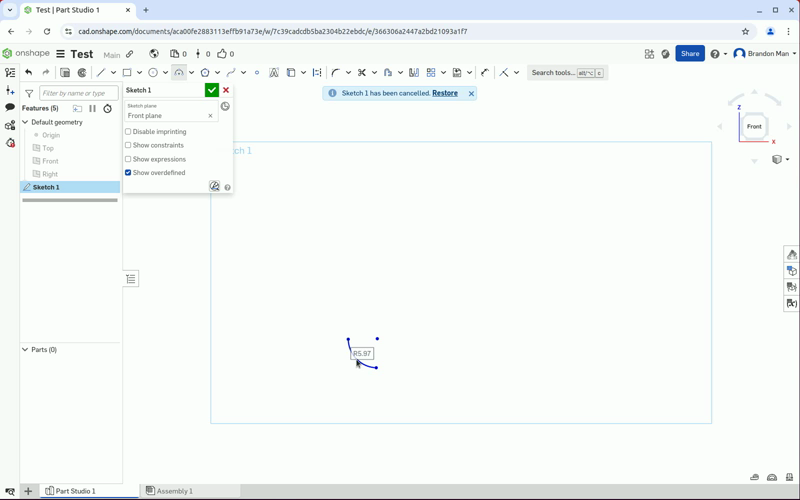
key(l)
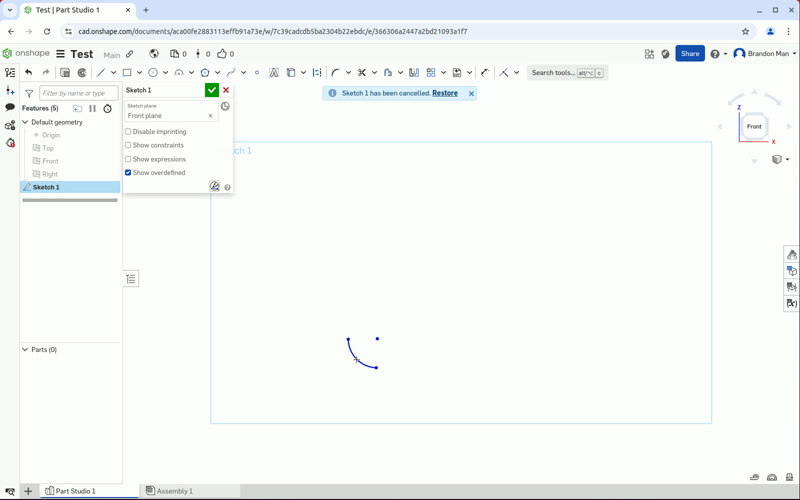
mouse_move(376, 367)
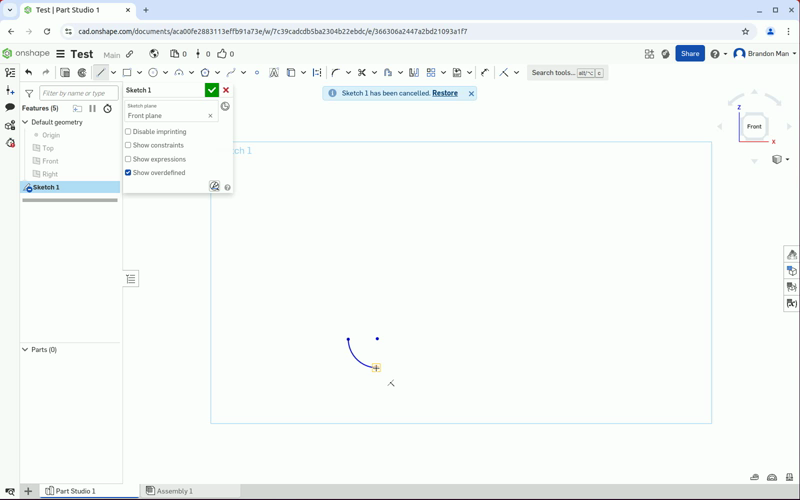
click(376, 367)
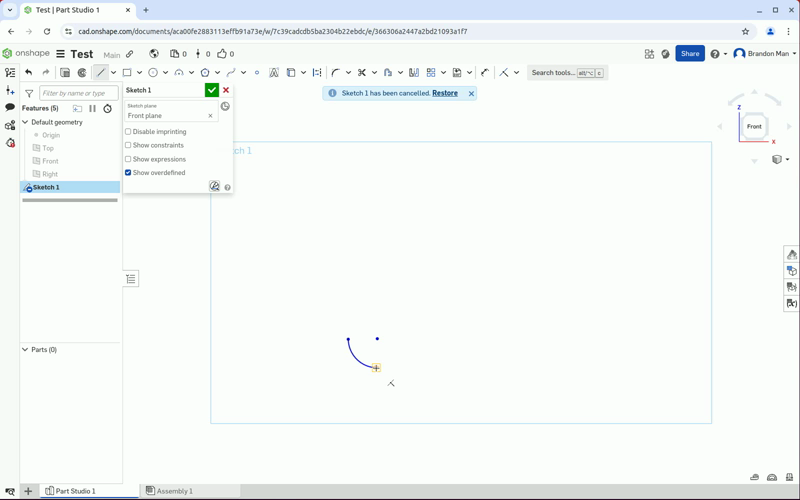
key_down(shift)
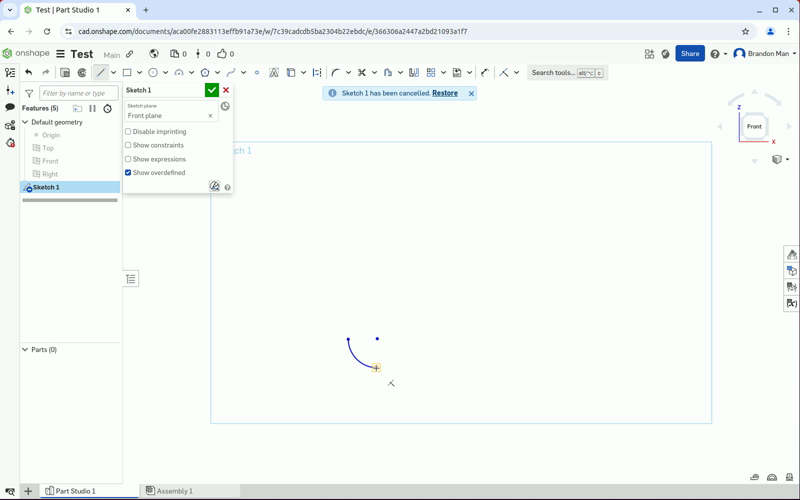
mouse_move(543, 367)
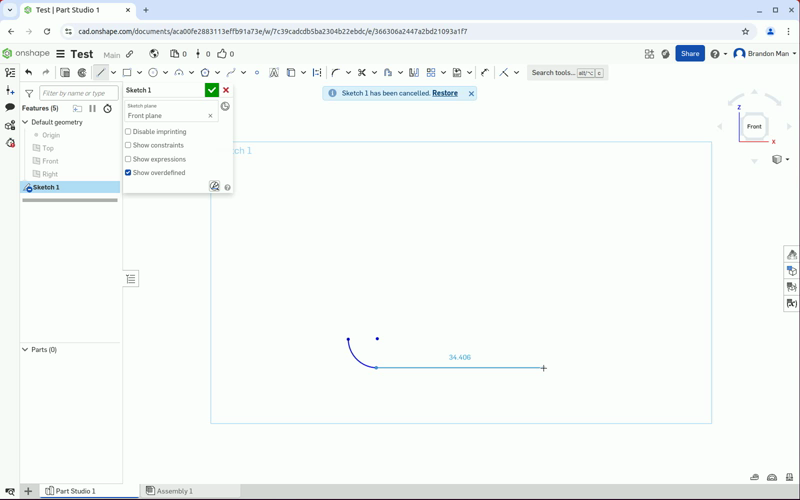
click(543, 367)
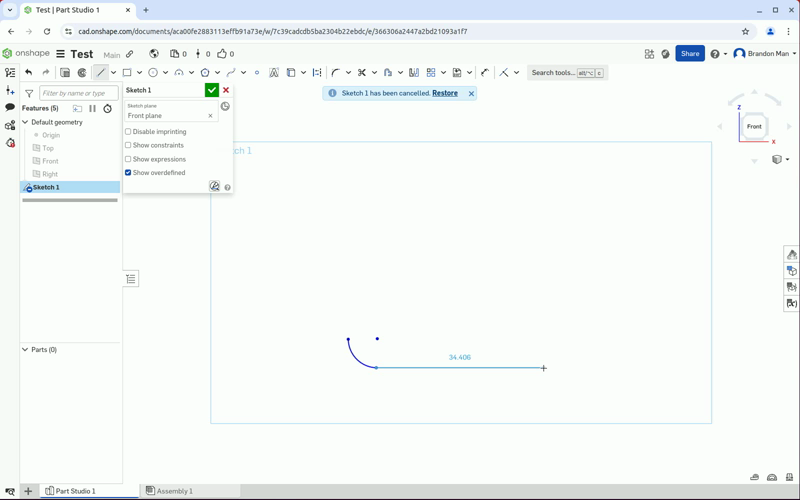
key_up(shift)
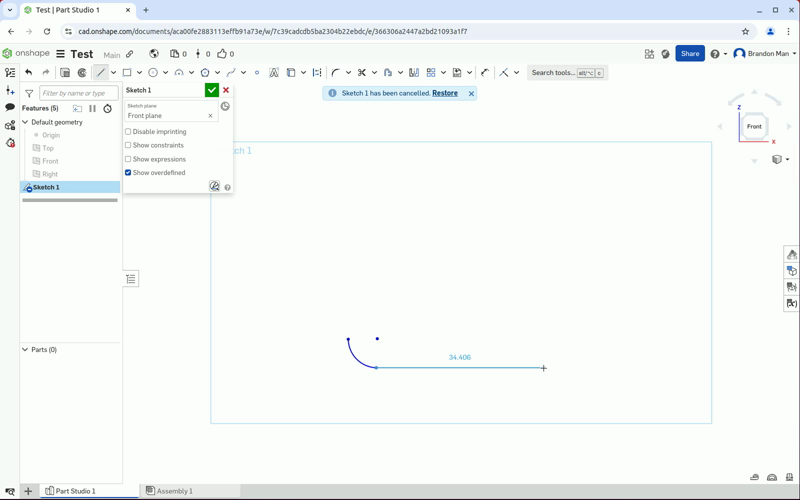
key(esc)
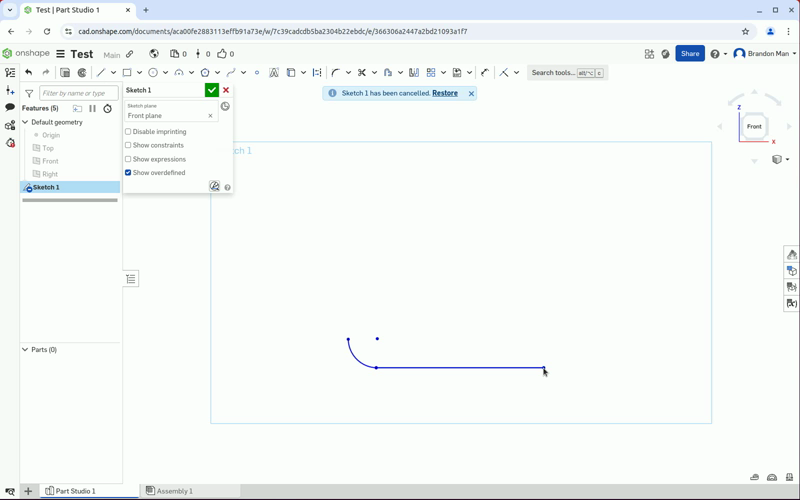
key(a)
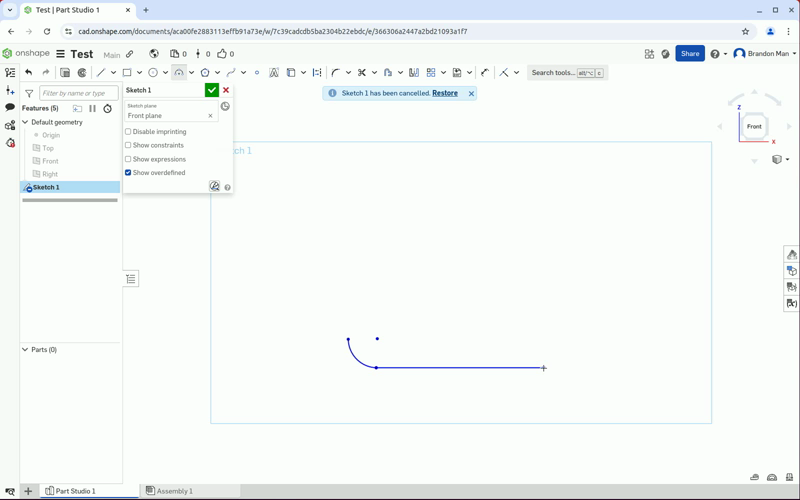
mouse_move(543, 367)
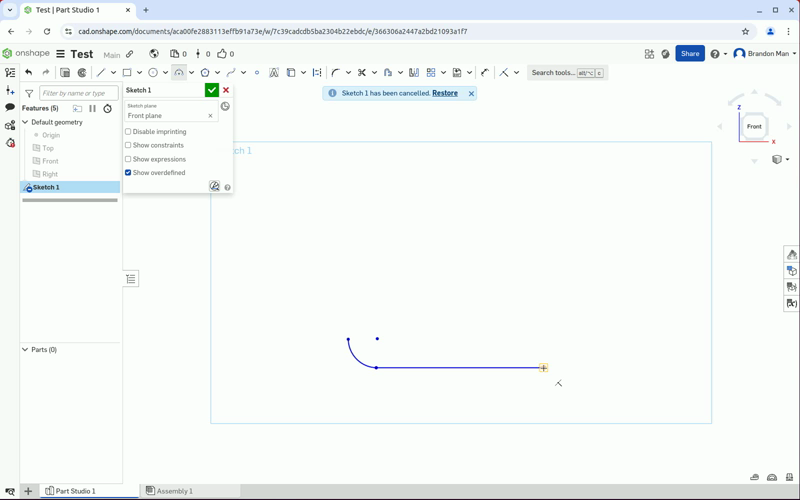
click(543, 367)
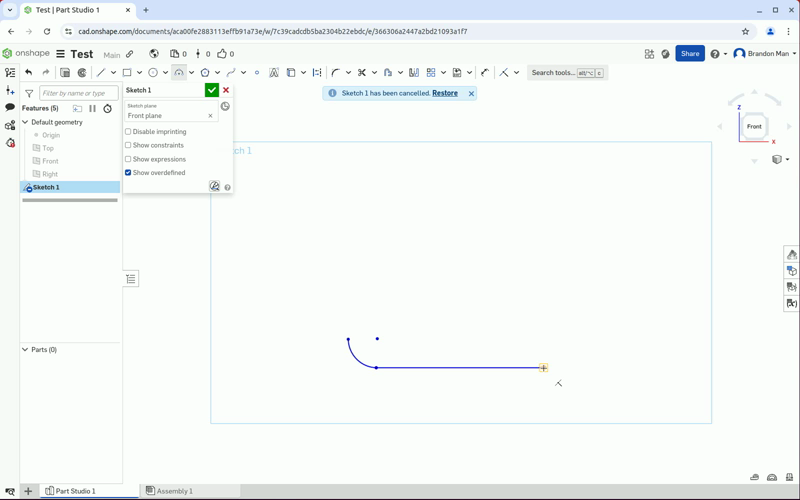
key_down(shift)
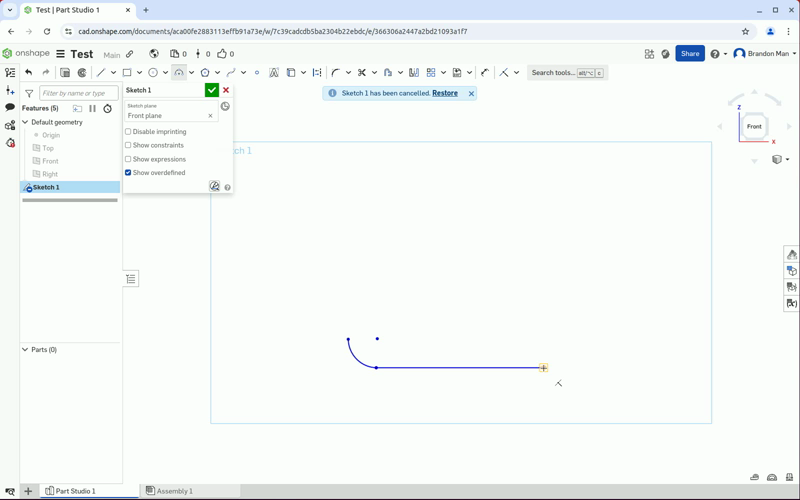
mouse_move(572, 339)
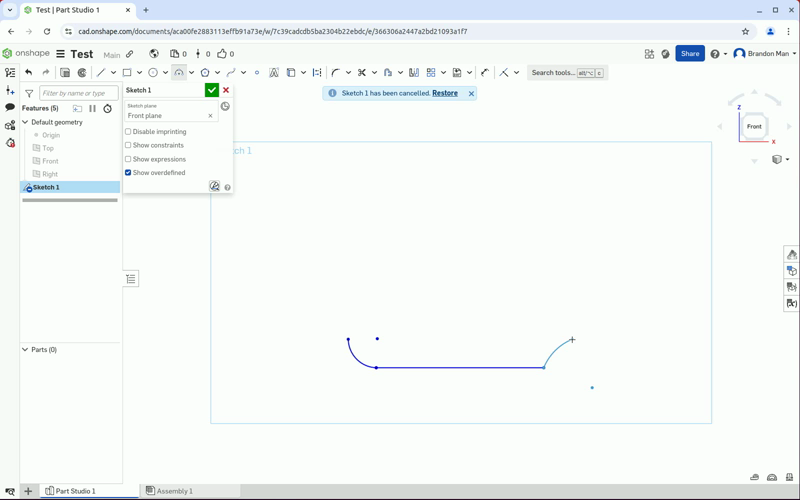
click(572, 339)
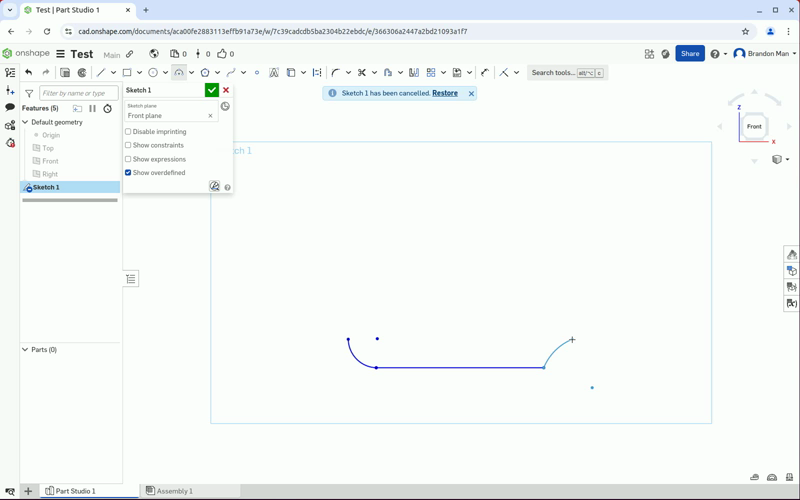
mouse_move(563, 359)
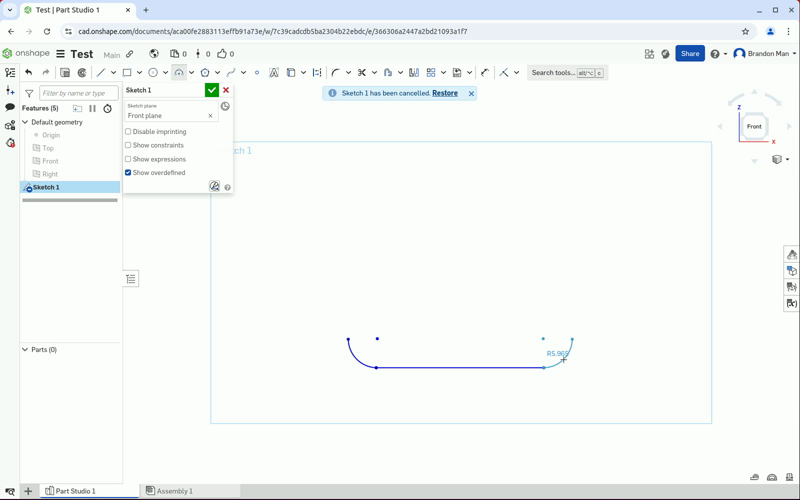
click(563, 359)
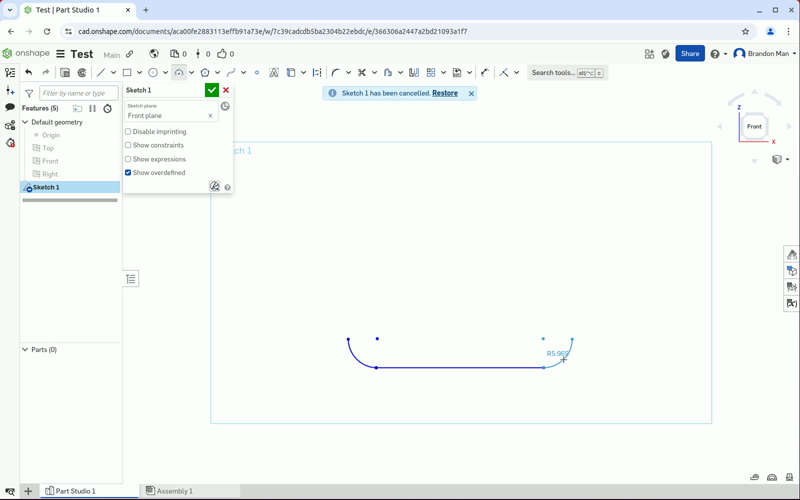
key_up(shift)
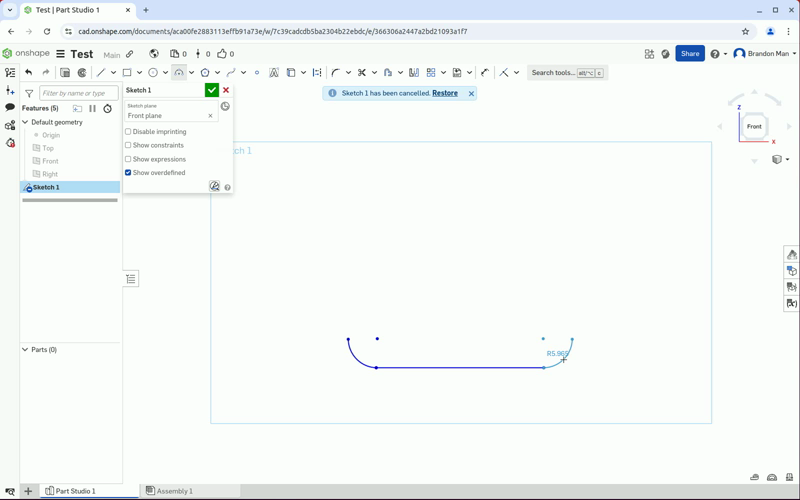
key(esc)
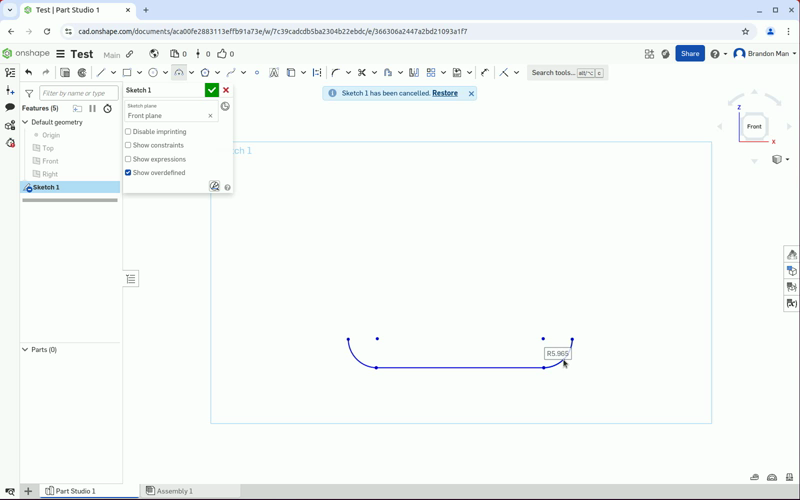
key(l)
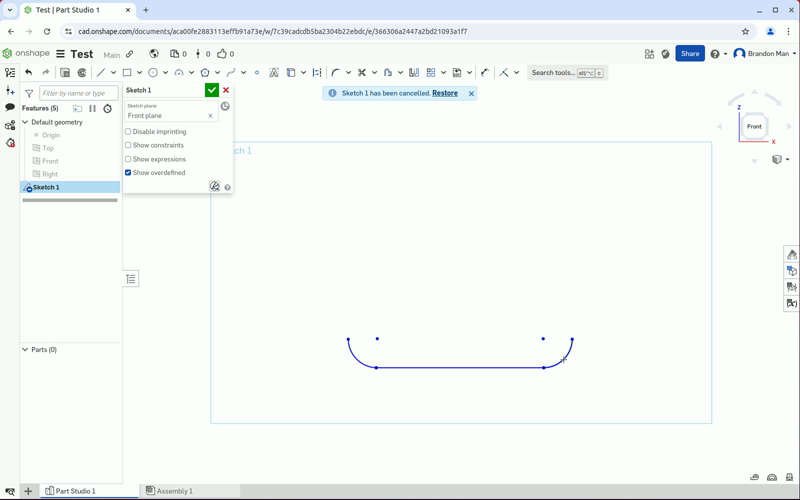
mouse_move(572, 339)
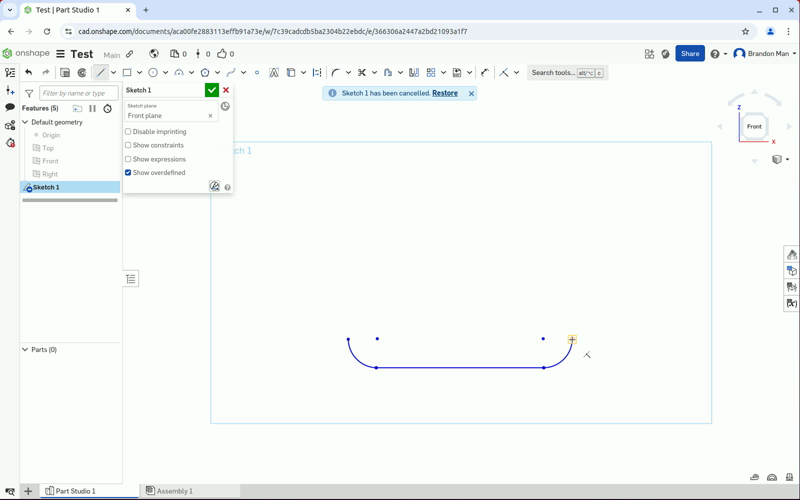
click(572, 339)
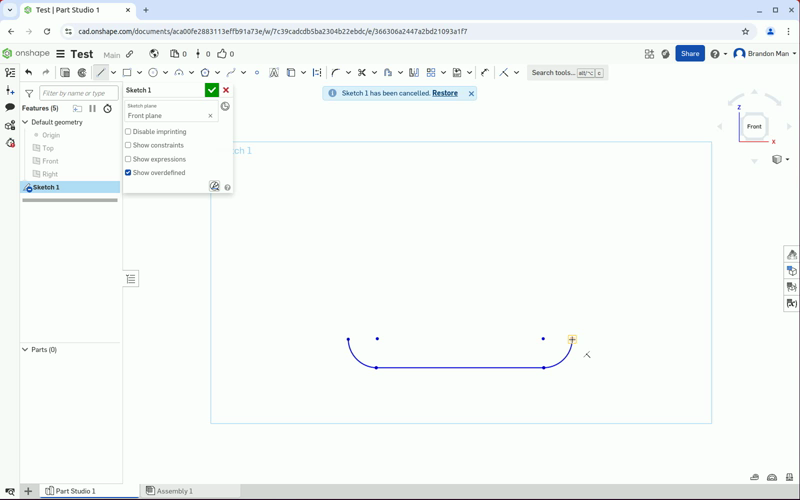
key_down(shift)
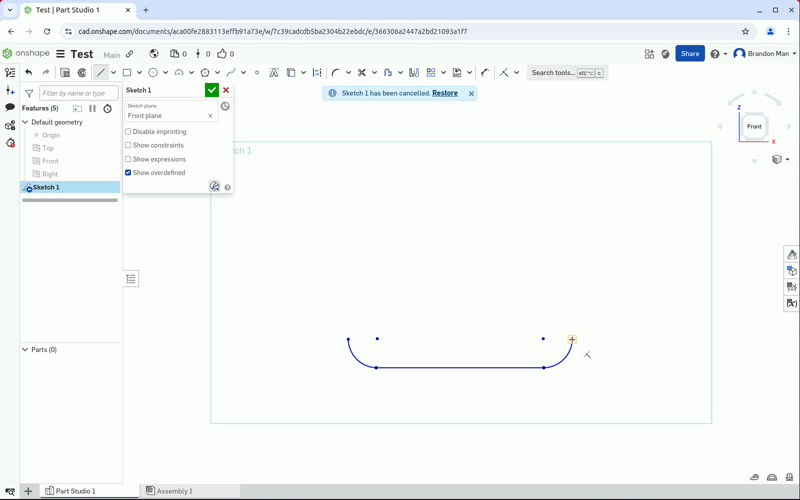
mouse_move(572, 226)
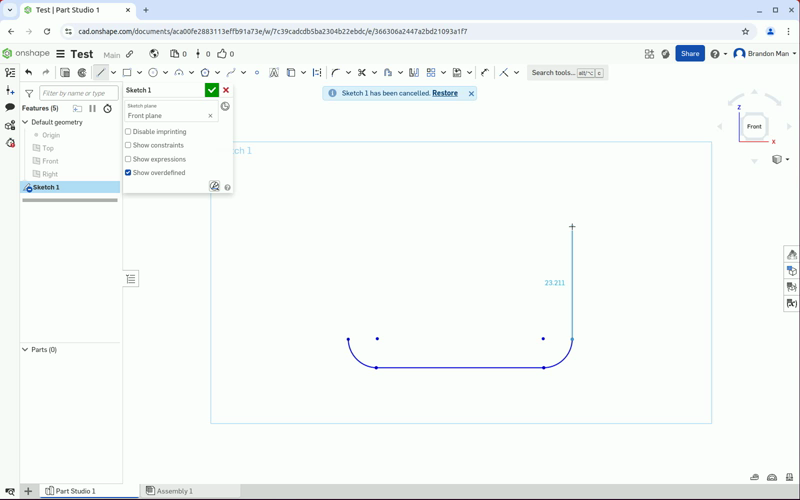
click(572, 226)
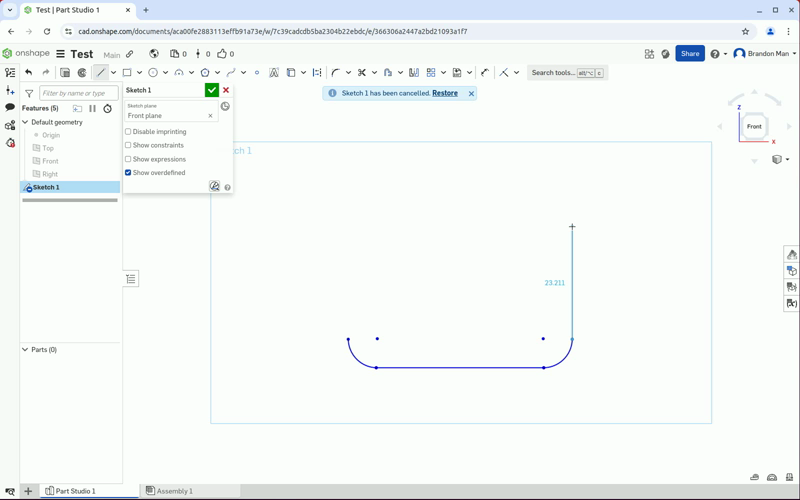
key_up(shift)
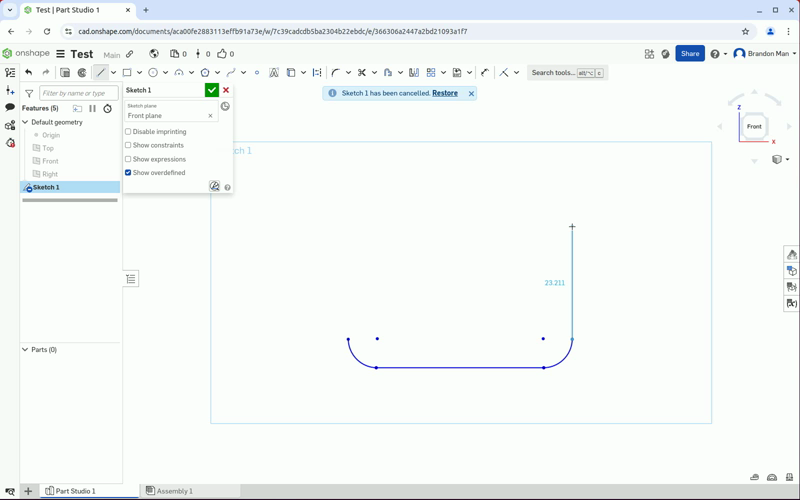
key(esc)
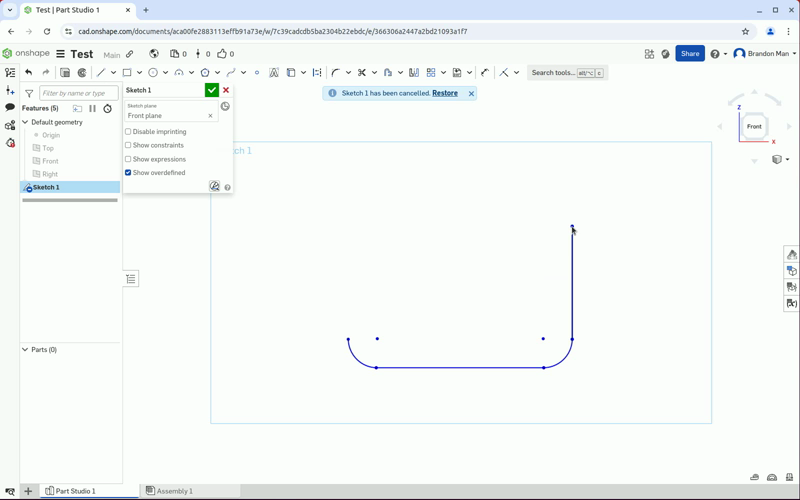
key(a)
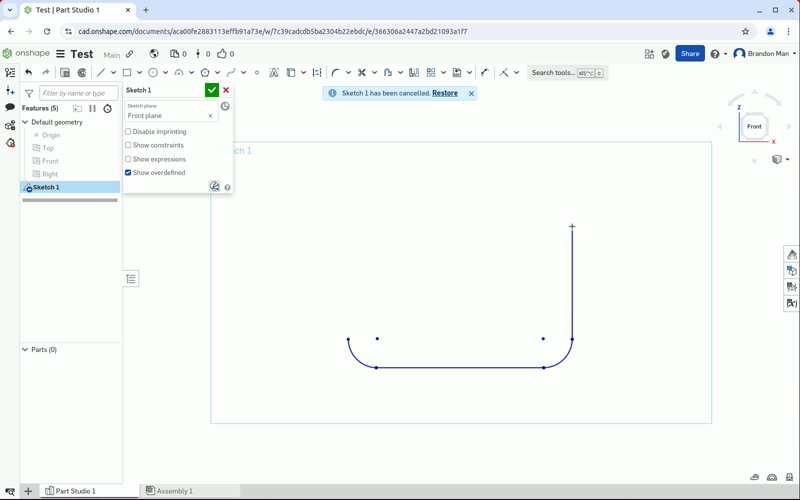
mouse_move(572, 226)
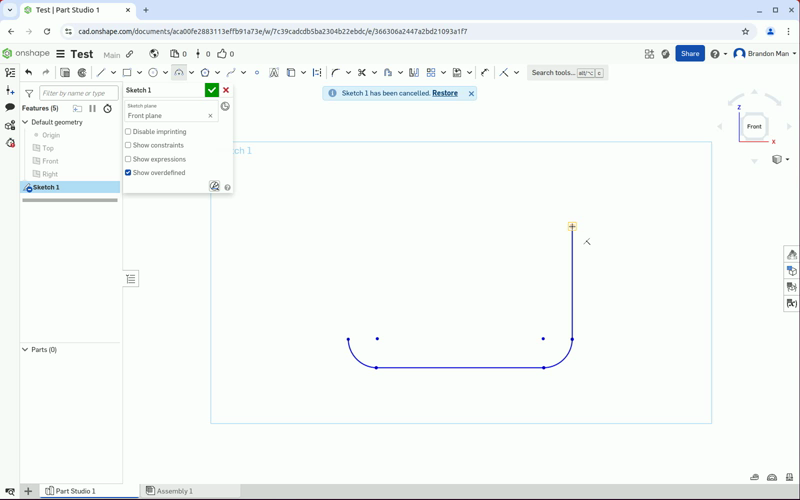
click(572, 226)
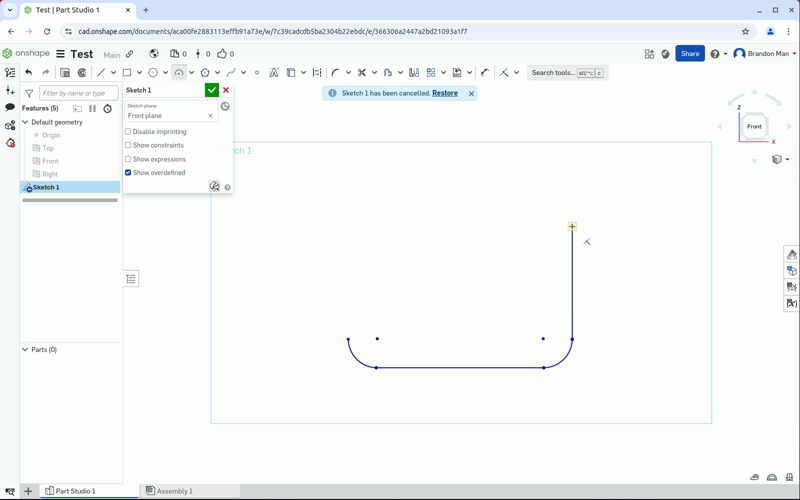
key_down(shift)
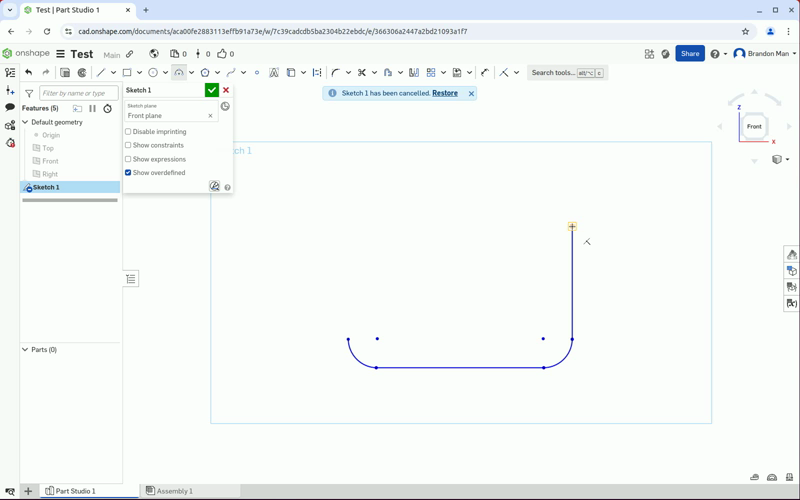
mouse_move(543, 200)
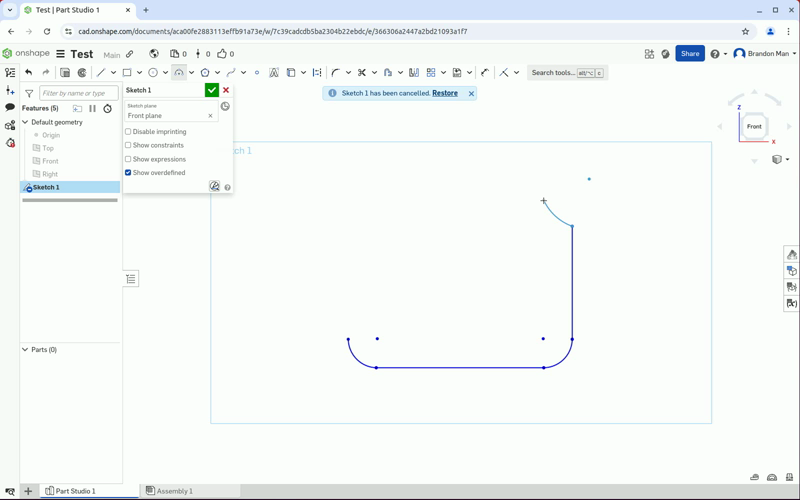
click(543, 200)
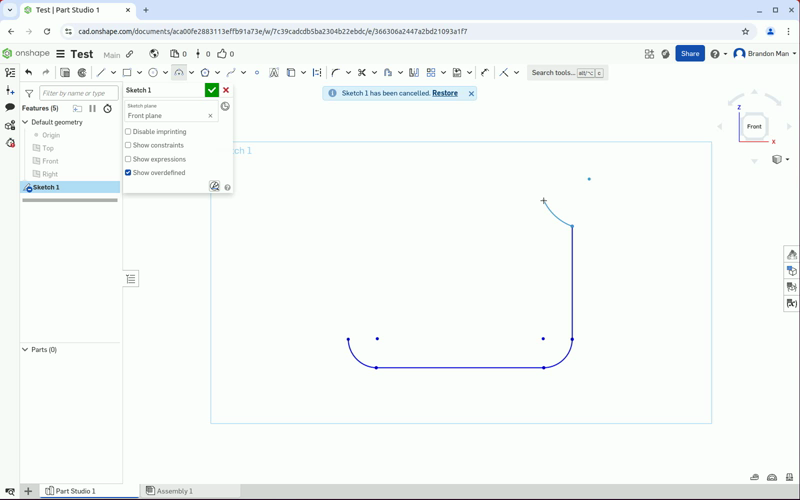
mouse_move(563, 207)
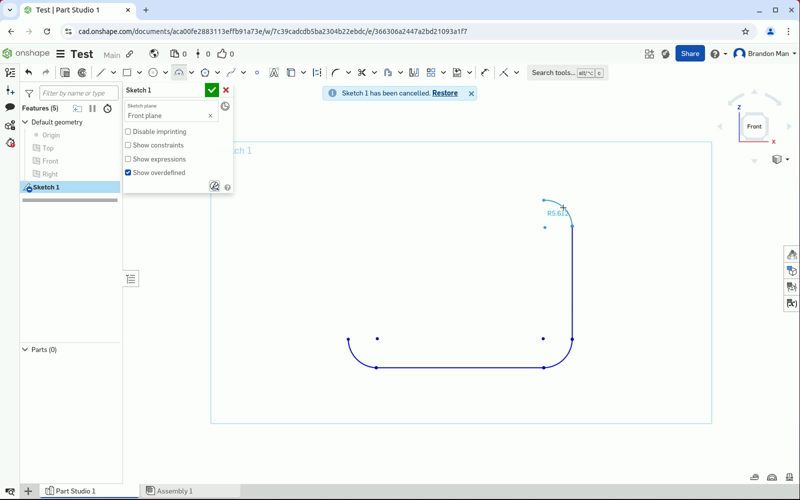
click(563, 207)
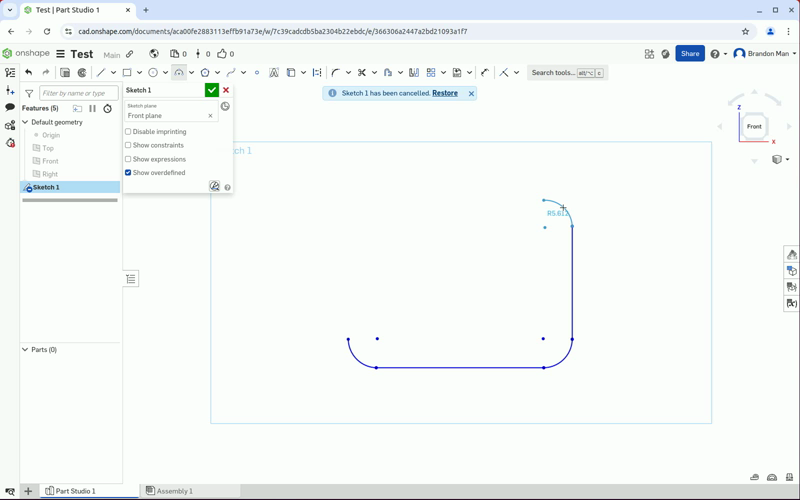
key_up(shift)
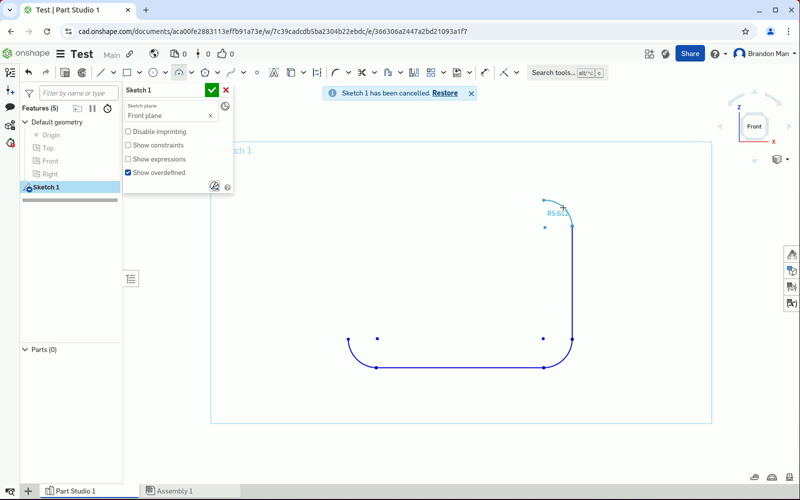
key(esc)
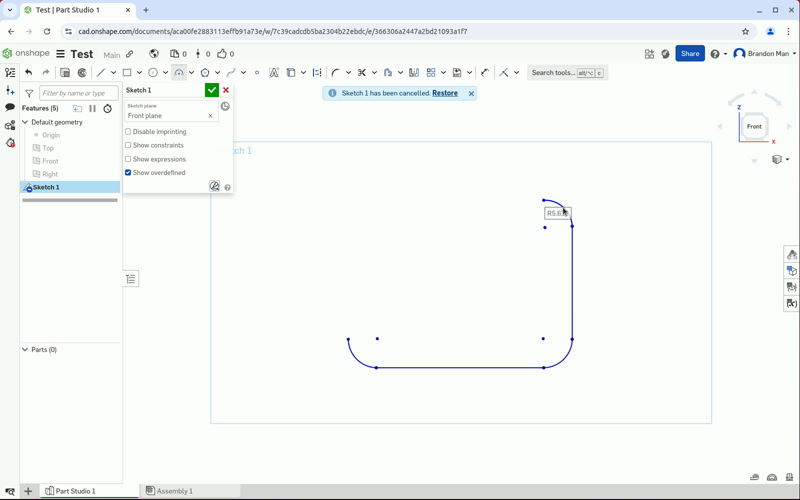
key(l)
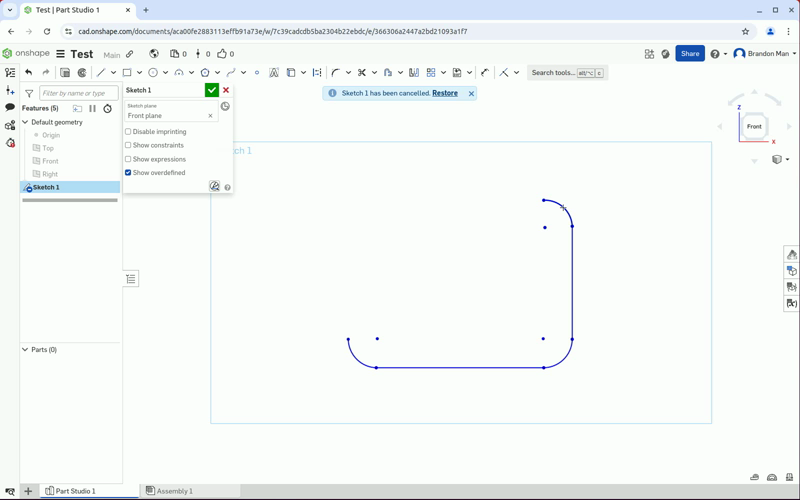
mouse_move(543, 200)
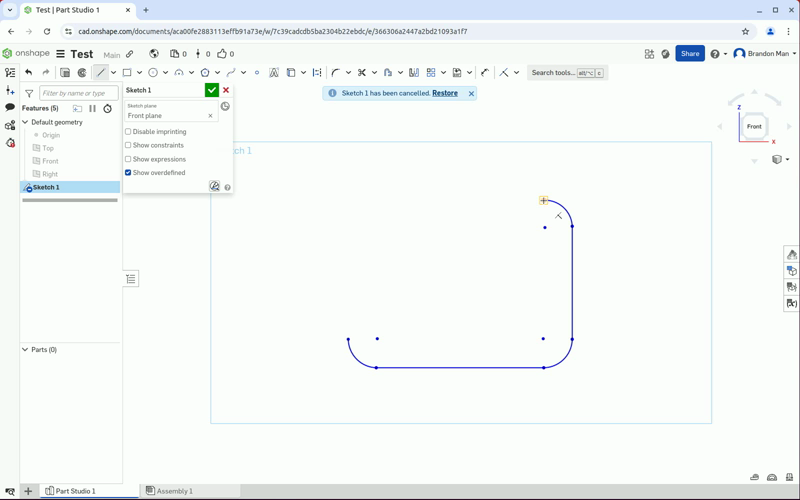
click(543, 200)
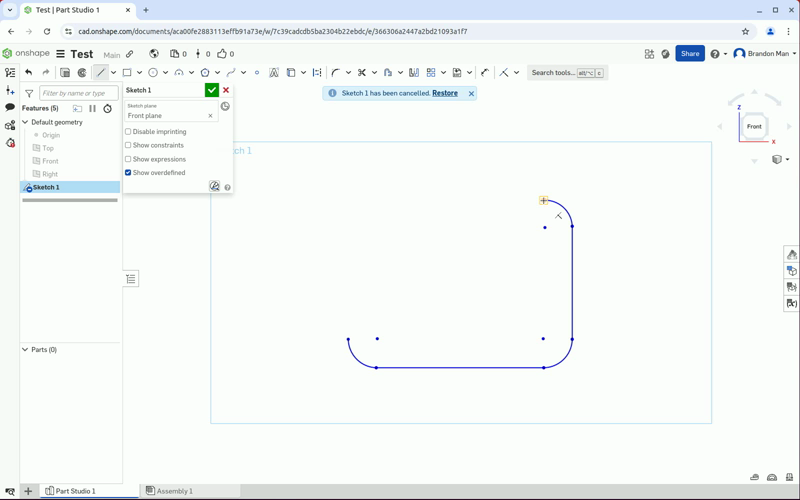
key_down(shift)
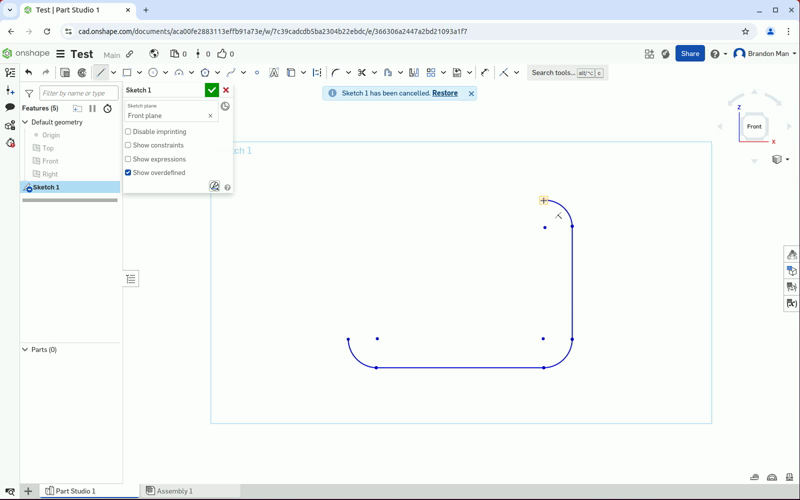
mouse_move(376, 200)
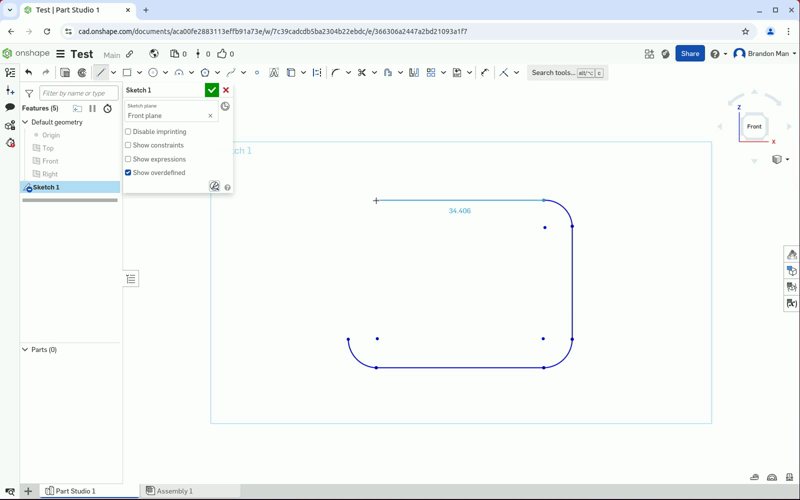
click(376, 200)
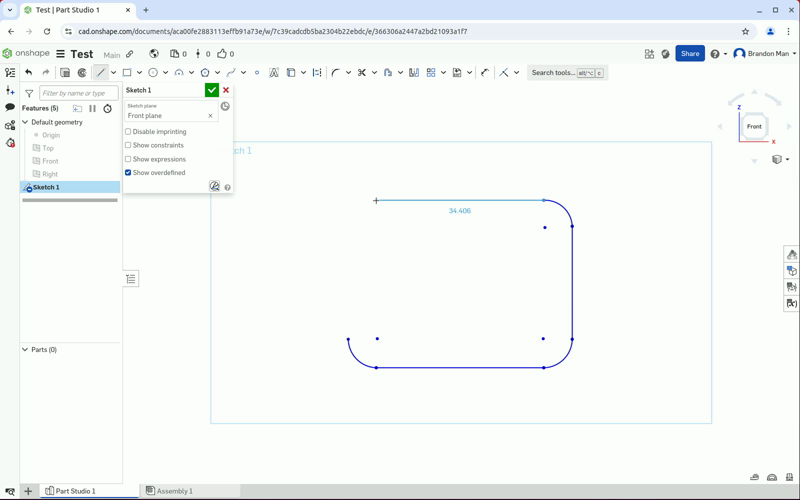
key_up(shift)
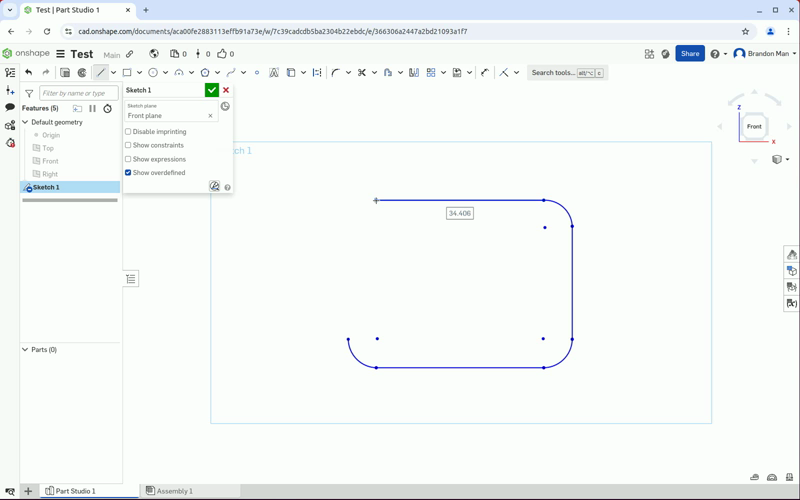
key(esc)
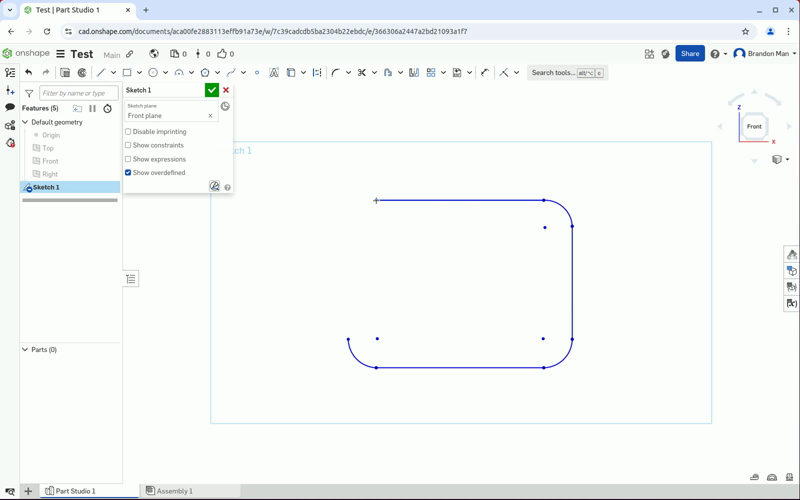
key(a)
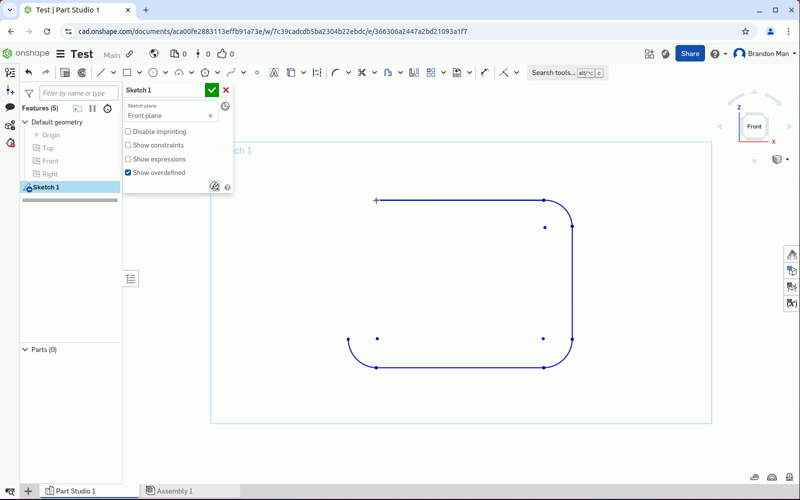
mouse_move(376, 200)
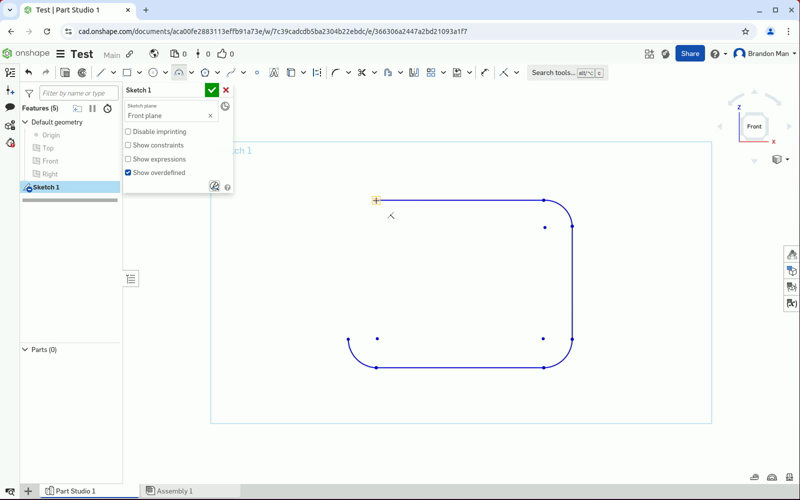
click(376, 200)
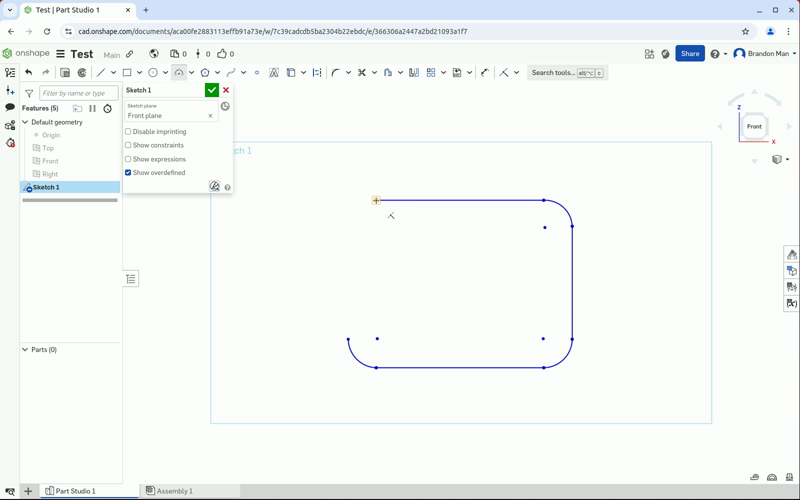
key_down(shift)
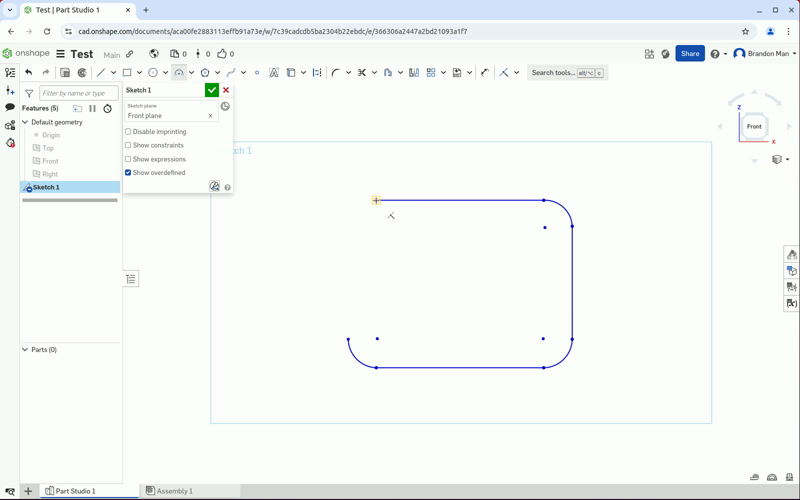
mouse_move(348, 226)
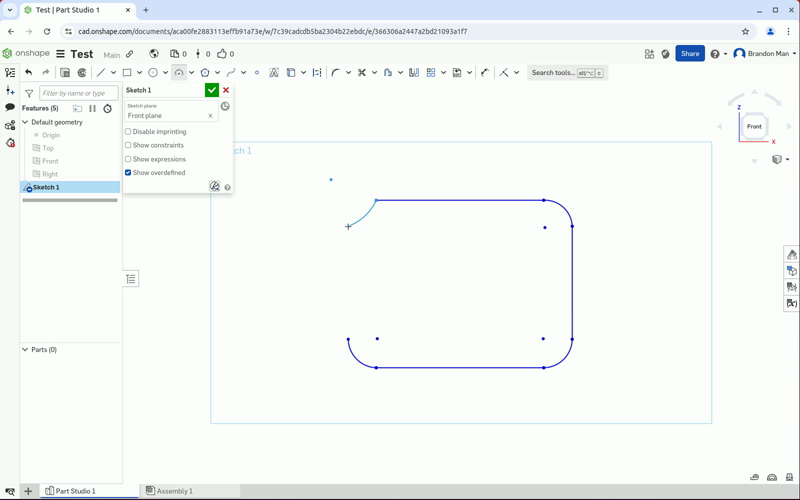
click(348, 226)
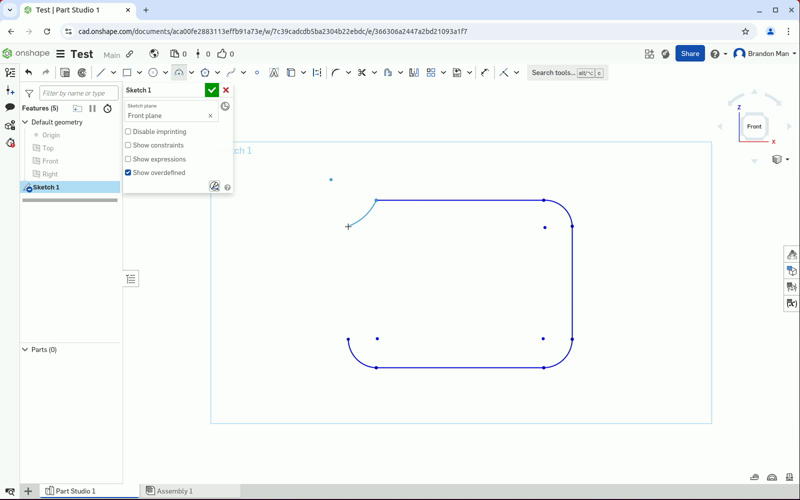
mouse_move(356, 207)
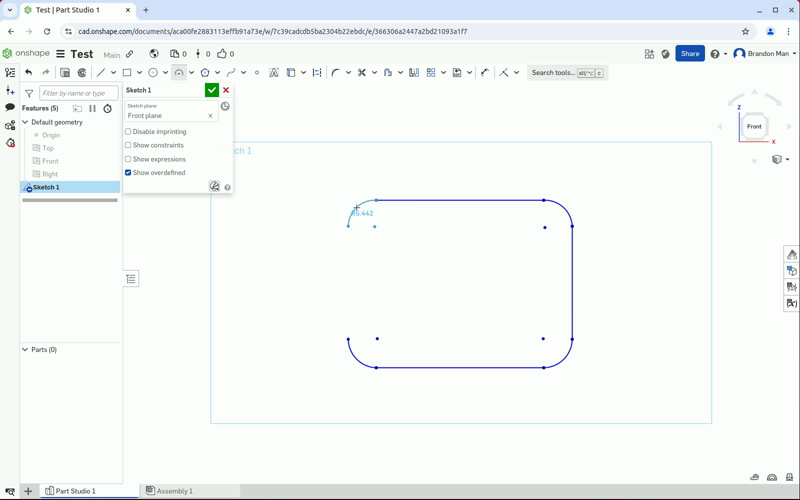
click(356, 207)
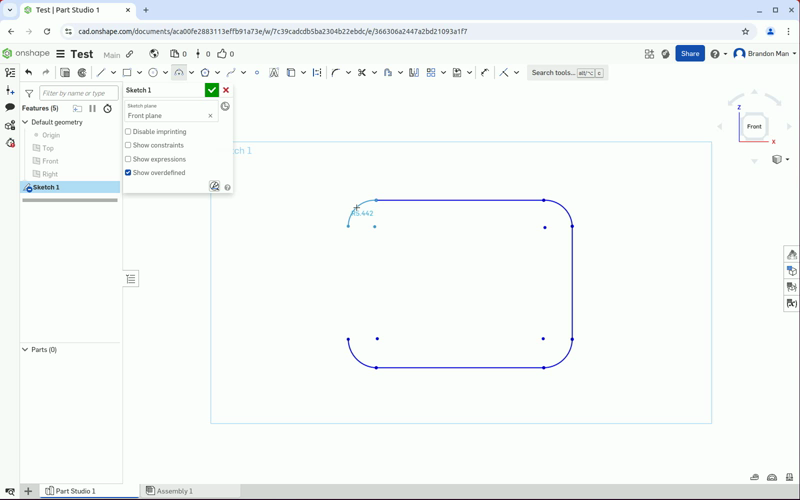
key_up(shift)
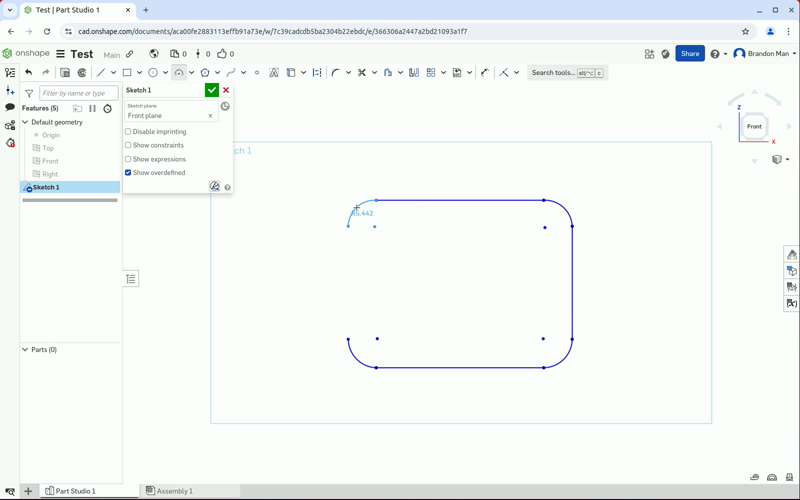
key(esc)
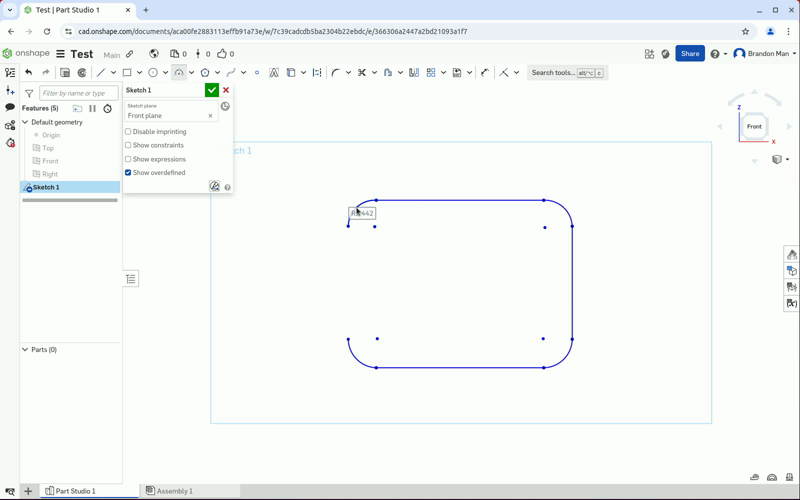
key(l)
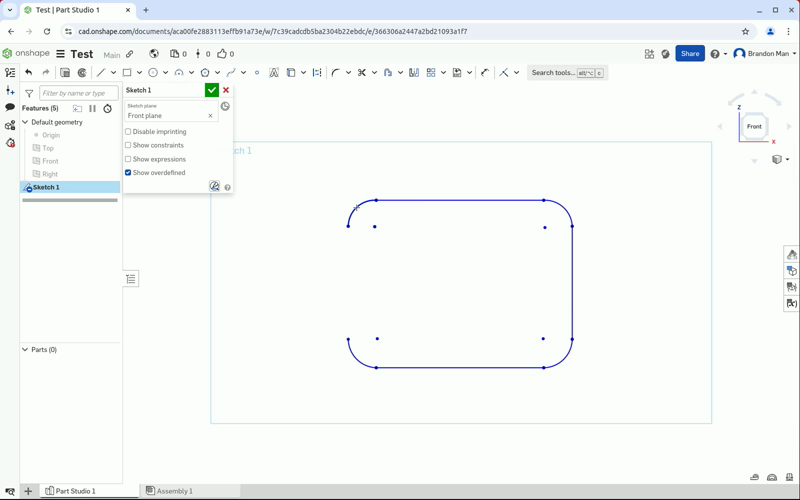
mouse_move(348, 226)
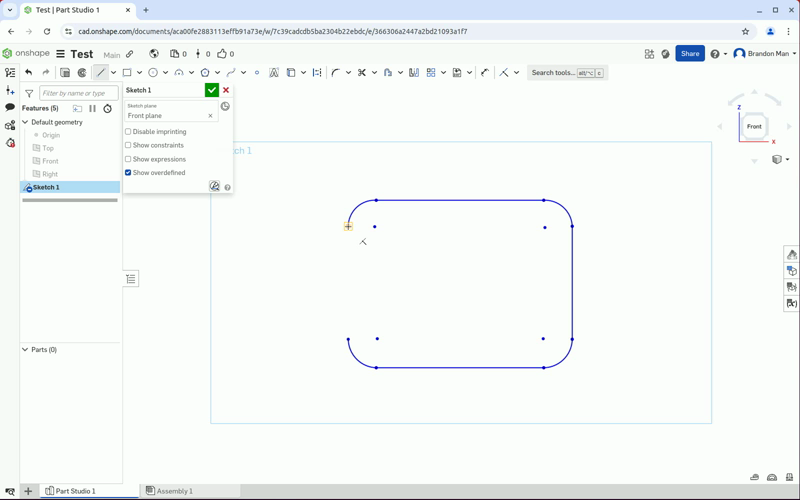
click(348, 226)
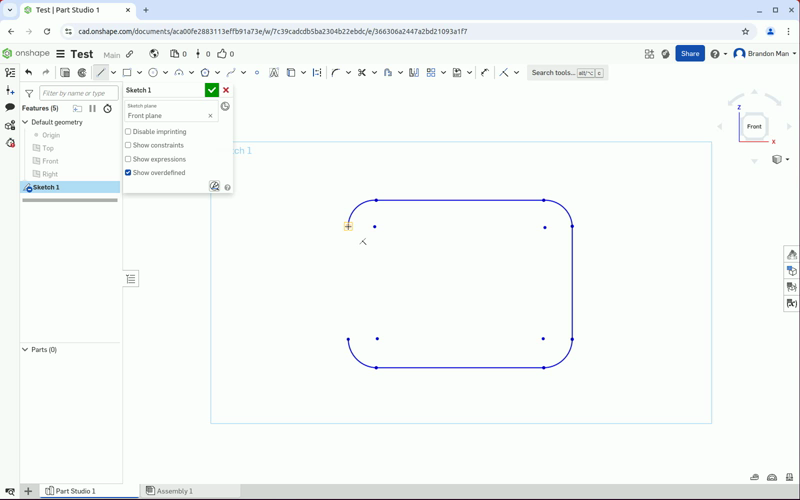
key_down(shift)
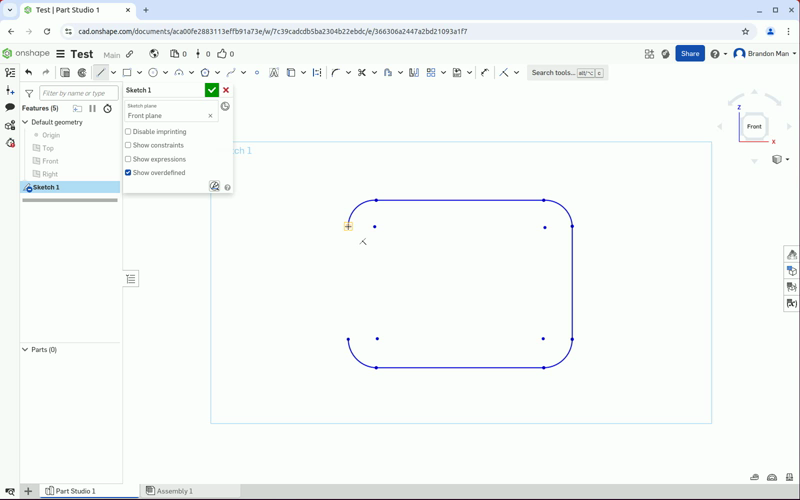
mouse_move(348, 339)
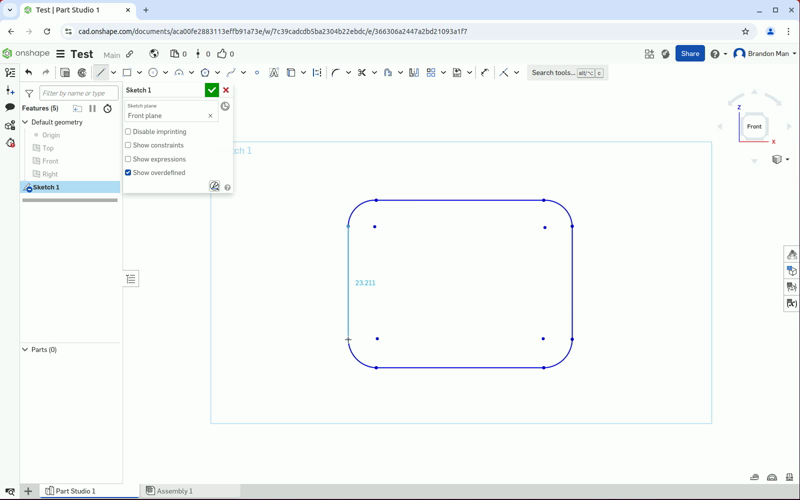
key_up(shift)
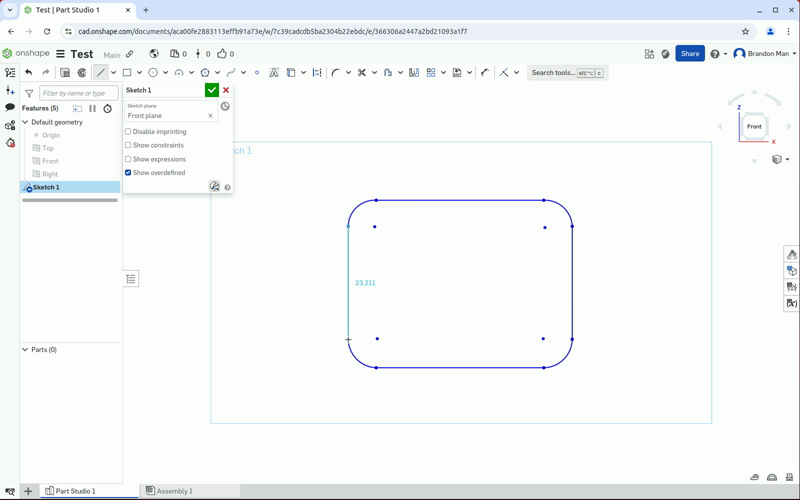
click(348, 339)
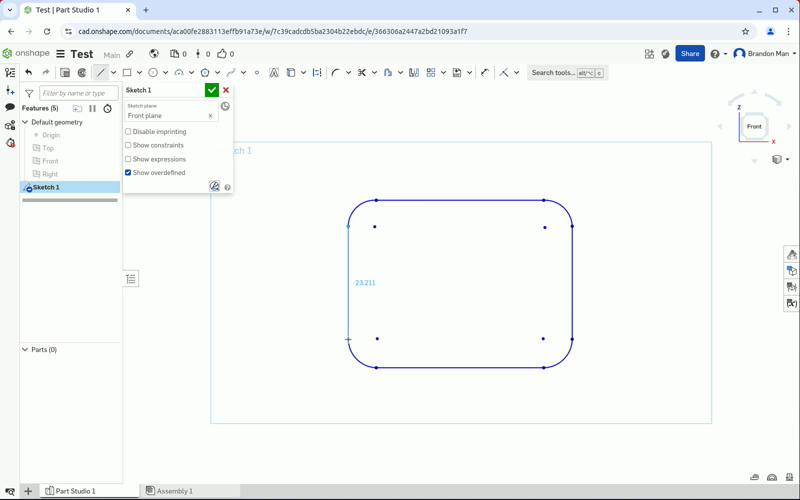
key(esc)
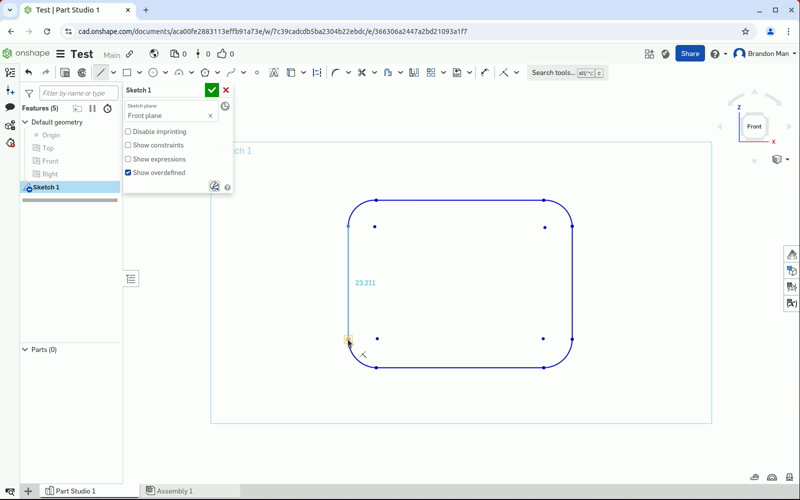
key(c)
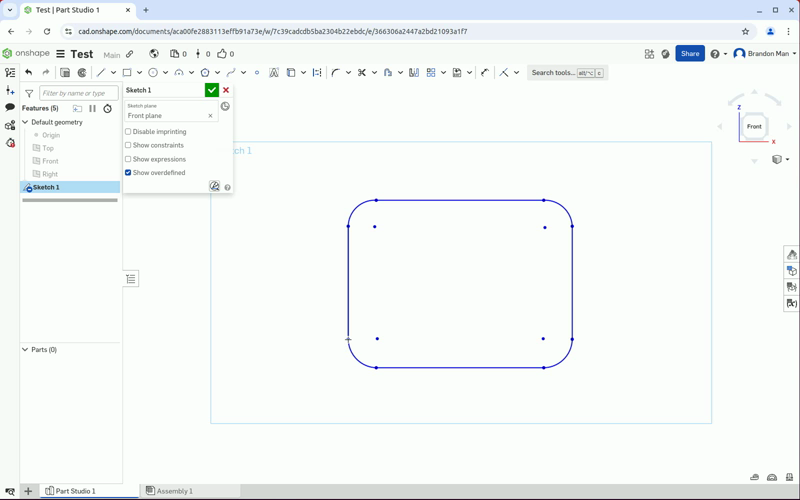
key_down(shift)
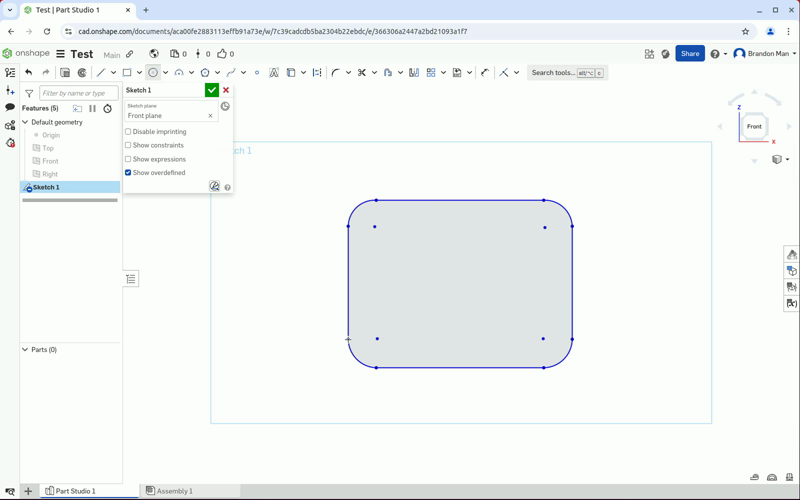
mouse_move(376, 282)
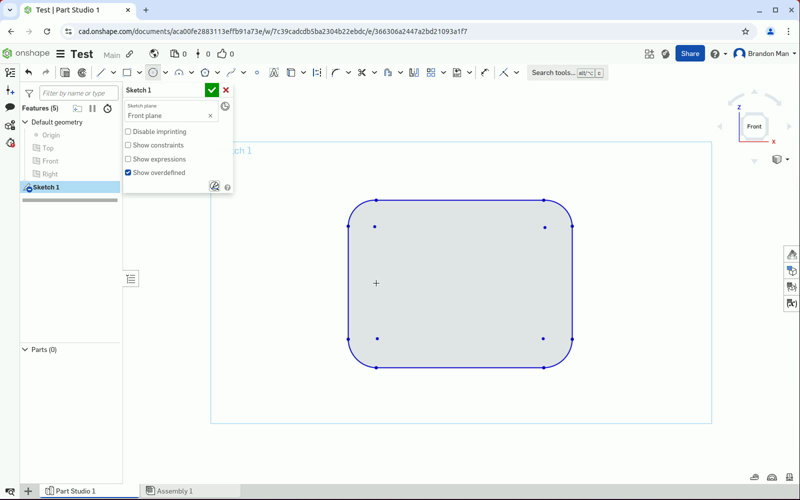
click(376, 282)
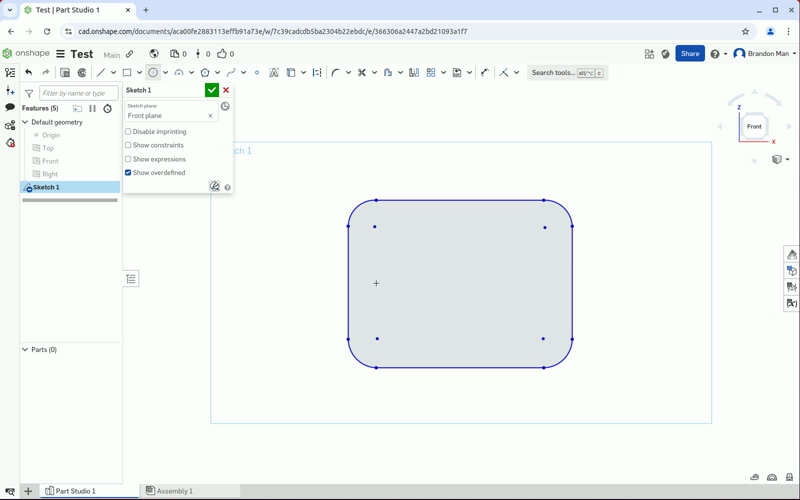
key_up(shift)
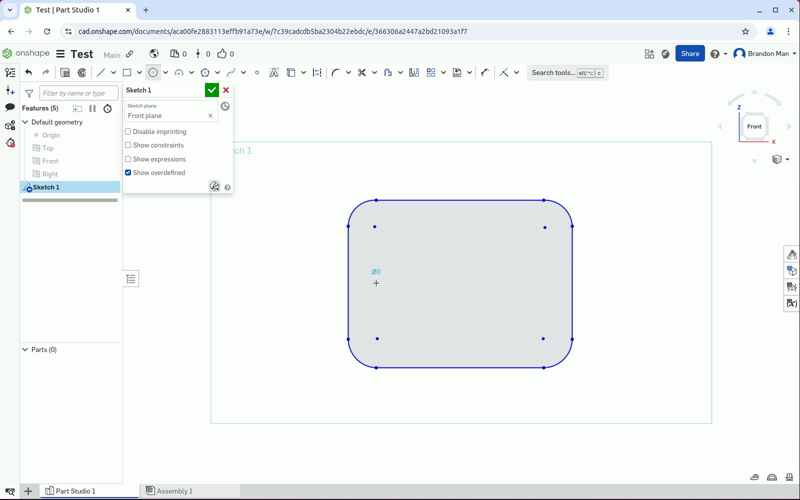
mouse_move(388, 282)
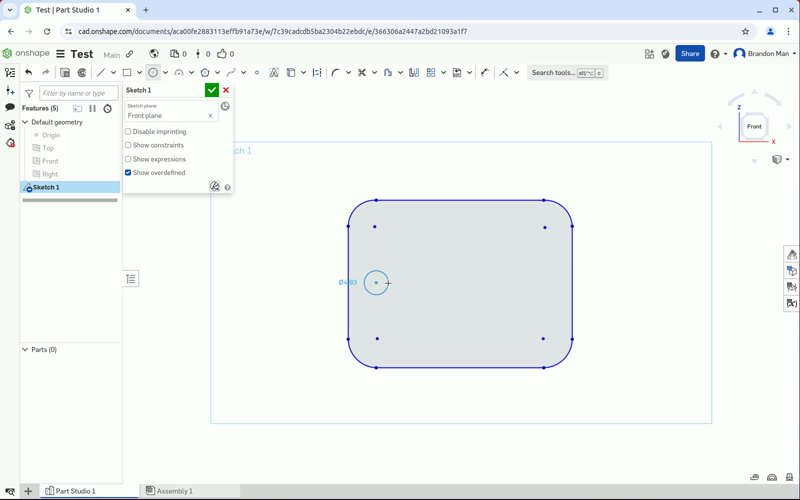
click(388, 282)
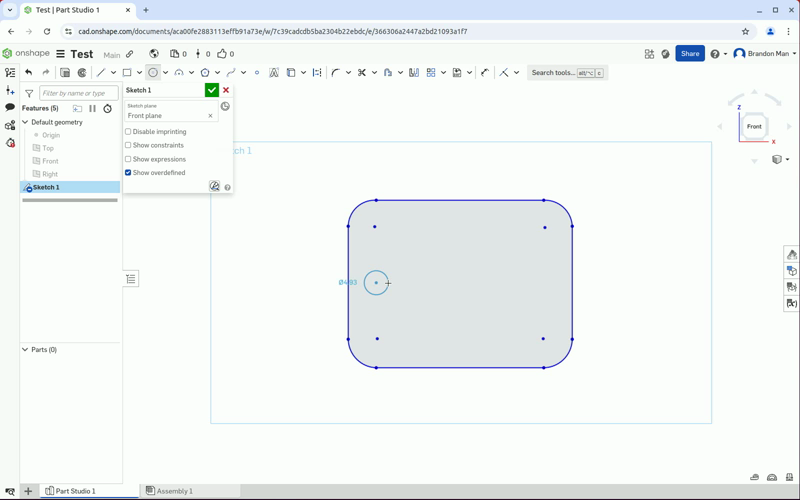
key(esc)
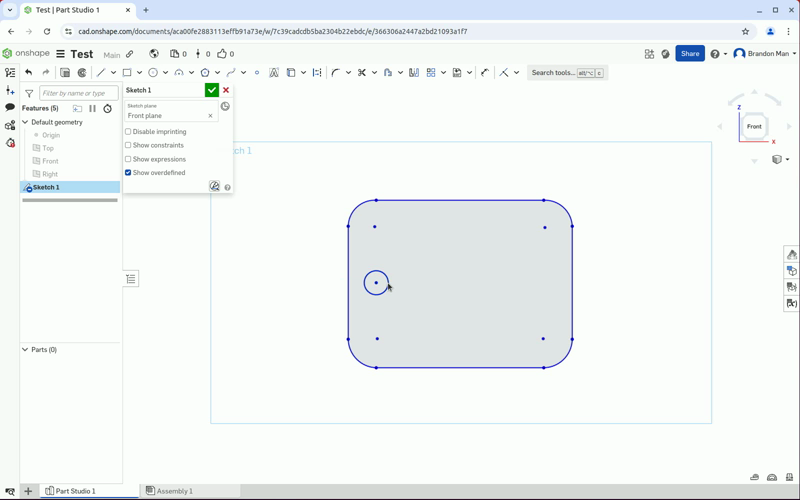
key(a)
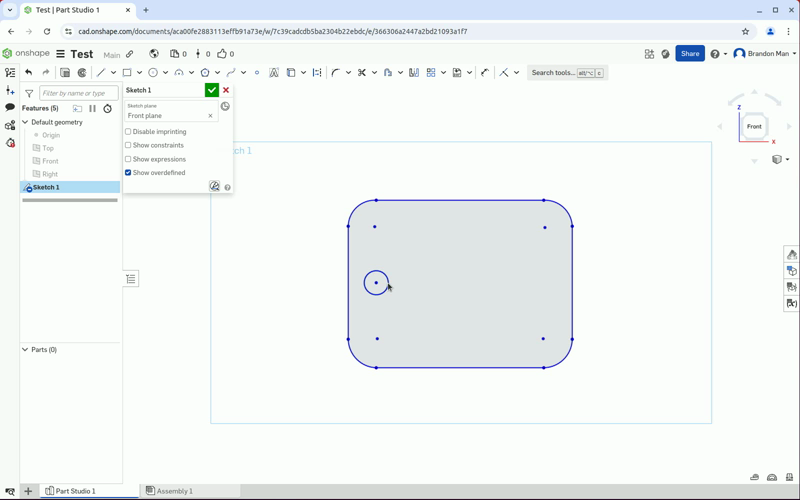
key_down(shift)
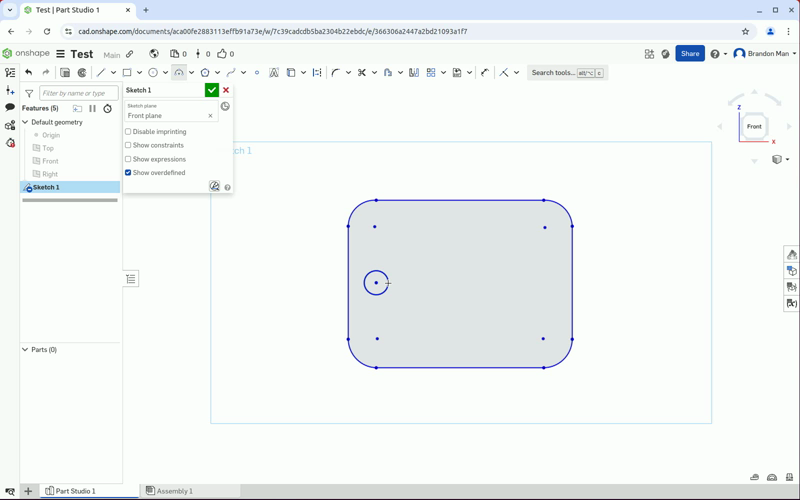
mouse_move(452, 228)
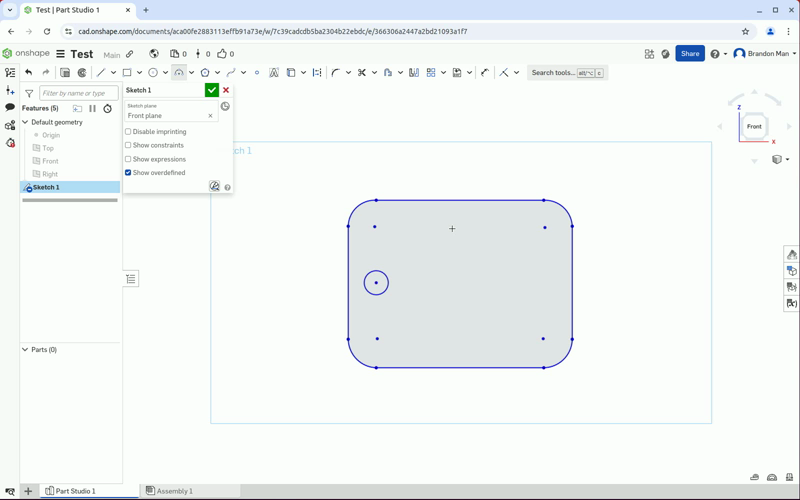
click(452, 228)
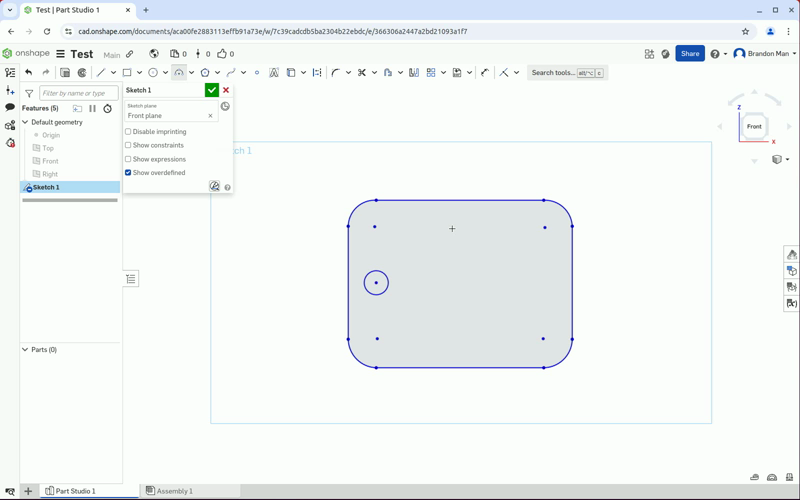
key_up(shift)
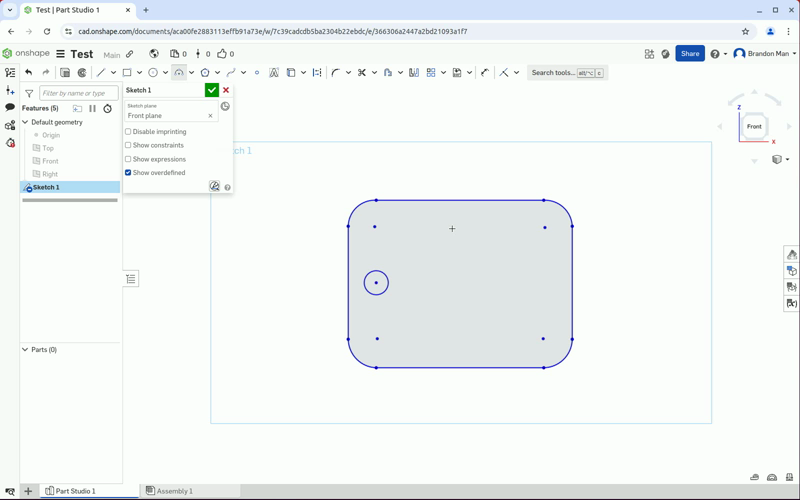
key_down(shift)
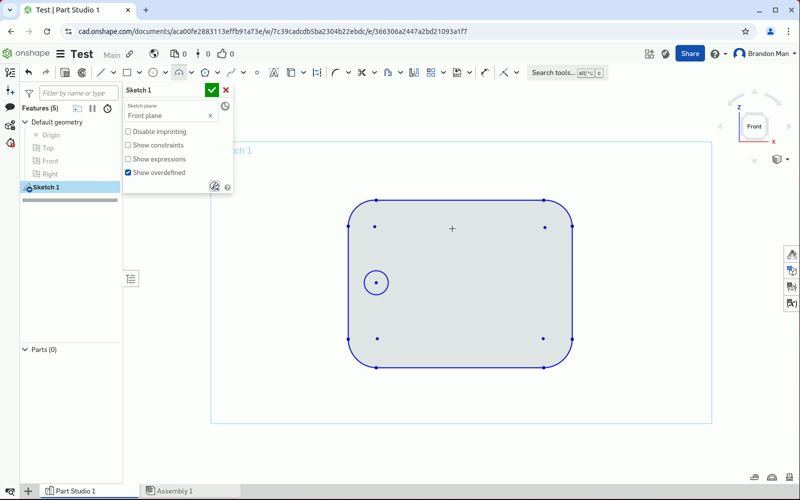
mouse_move(468, 228)
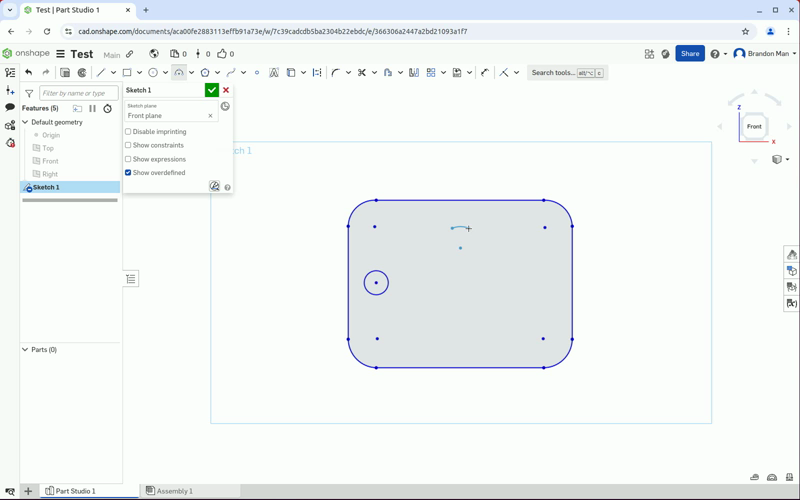
click(468, 228)
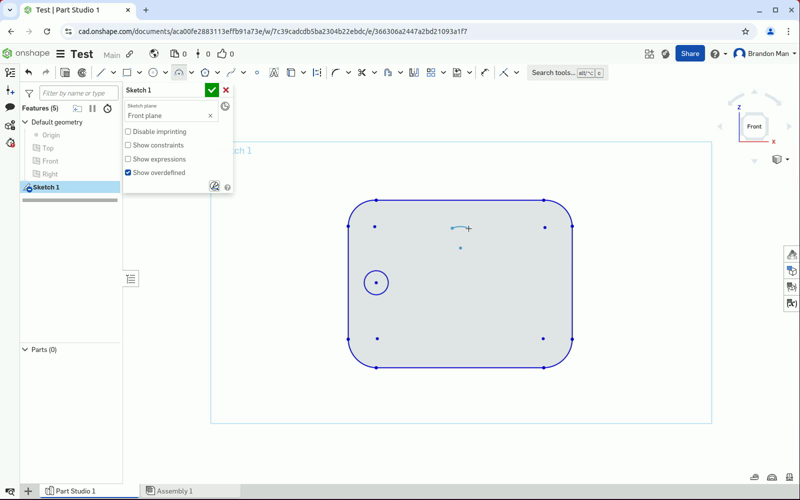
mouse_move(460, 350)
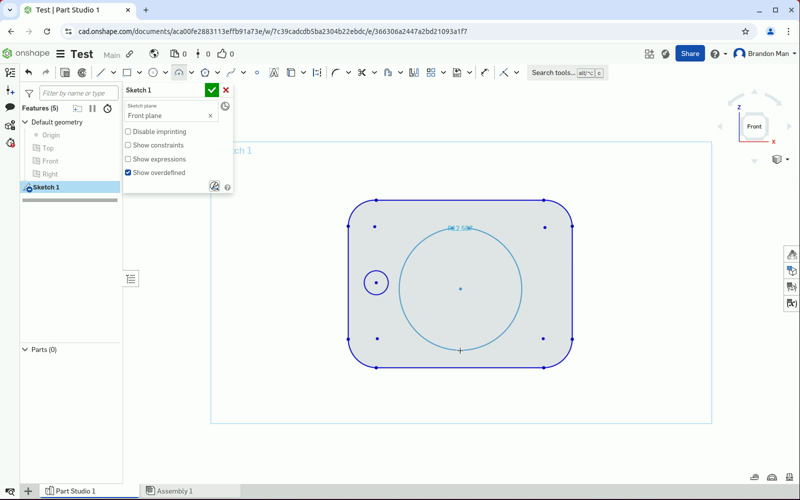
click(460, 350)
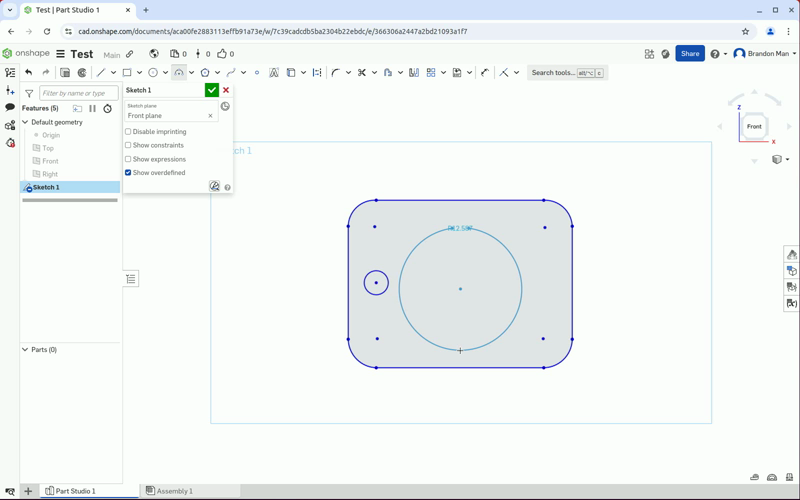
key_up(shift)
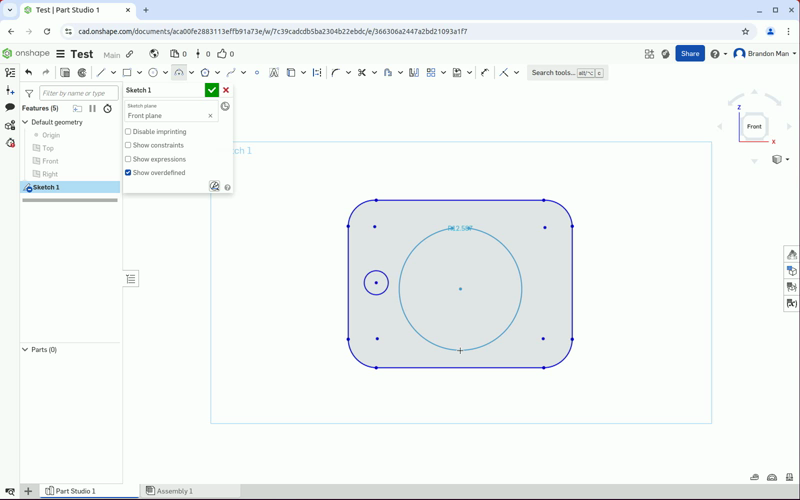
key(esc)
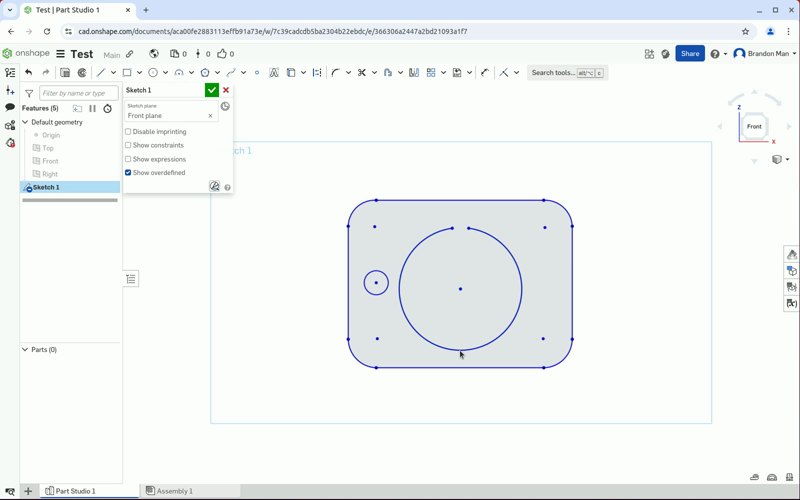
key(l)
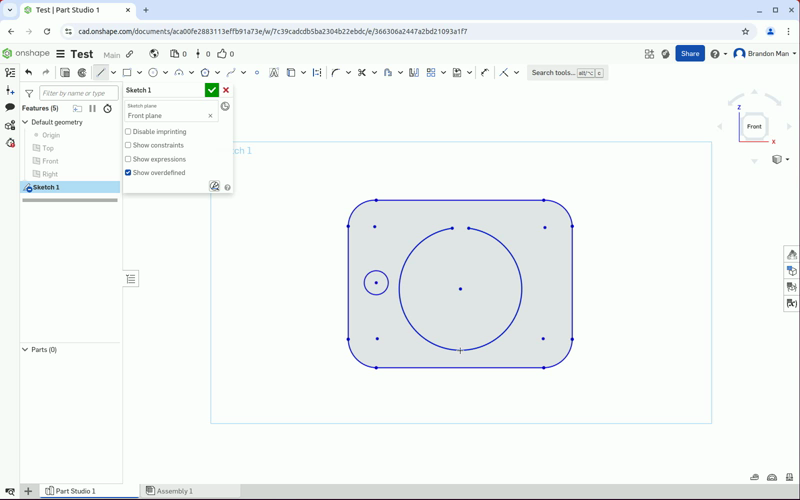
mouse_move(468, 228)
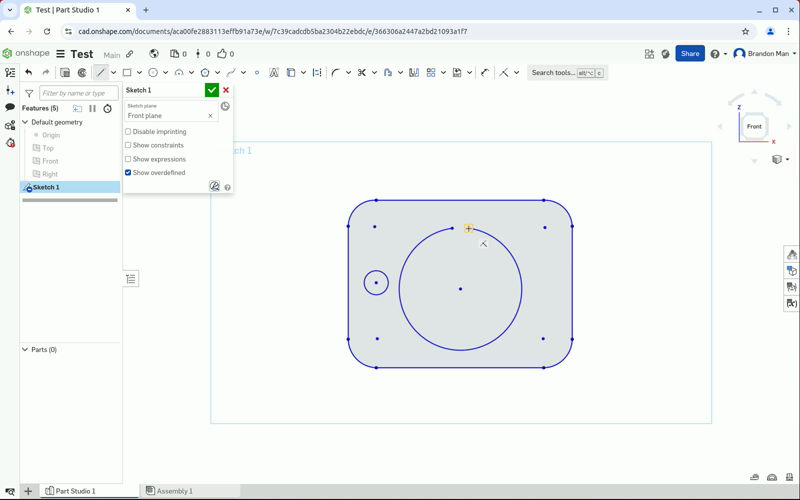
click(468, 228)
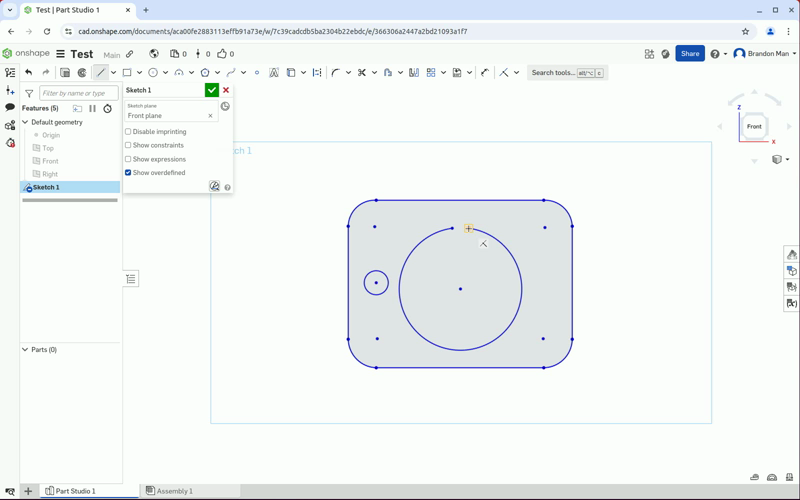
key_down(shift)
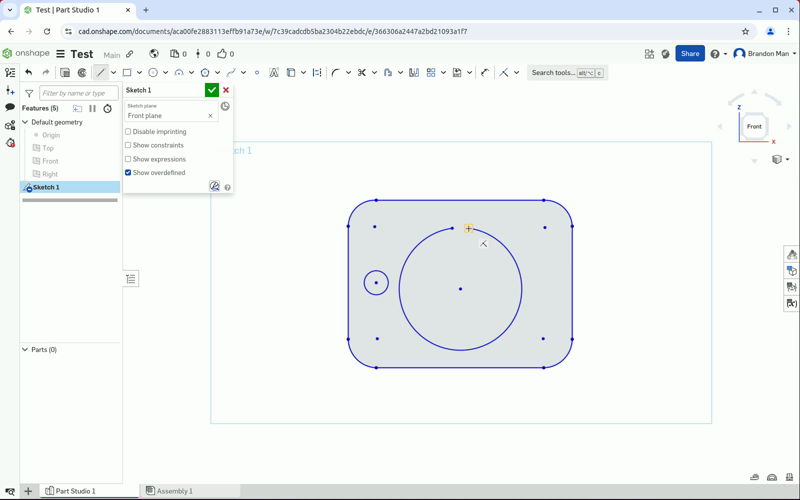
mouse_move(498, 228)
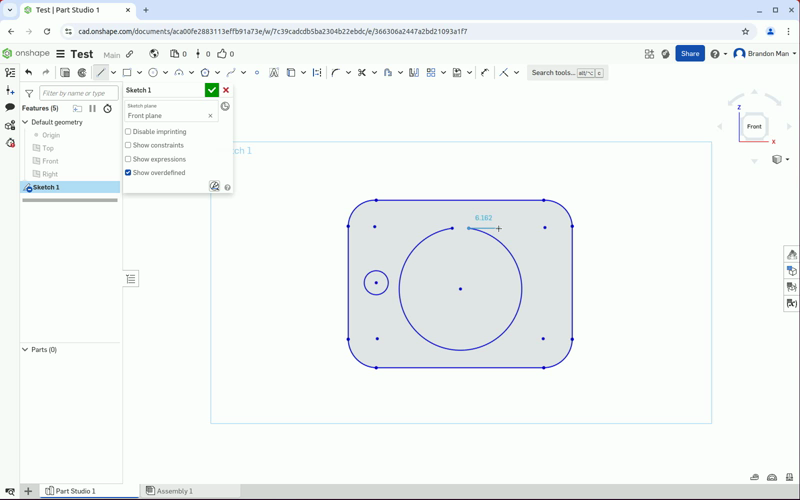
mouse_move(468, 221)
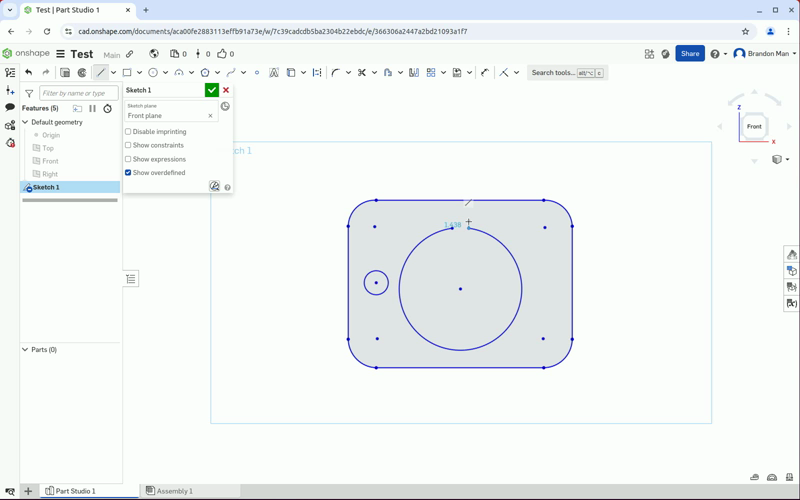
scroll(6)
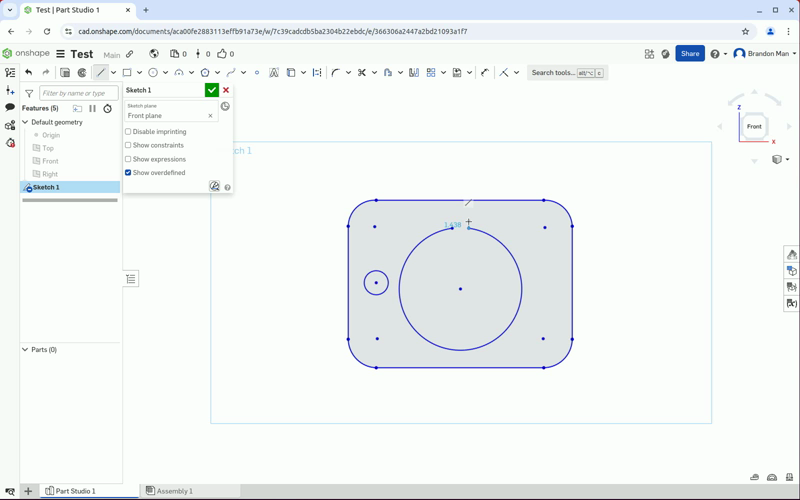
scroll(6)
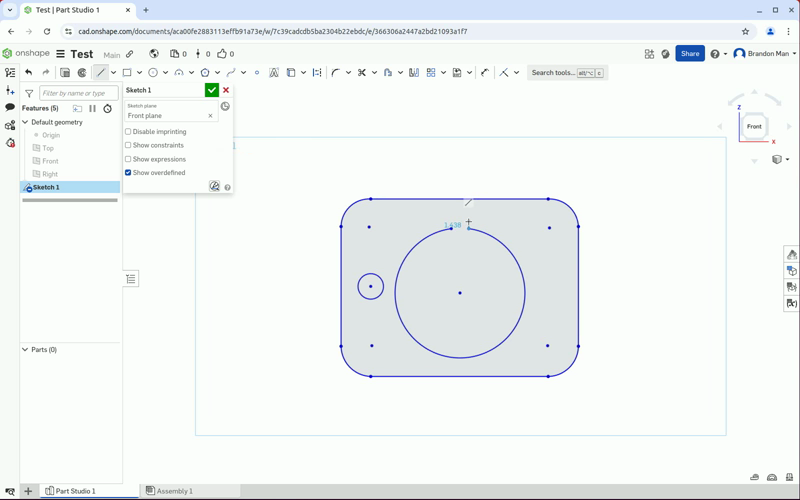
scroll(6)
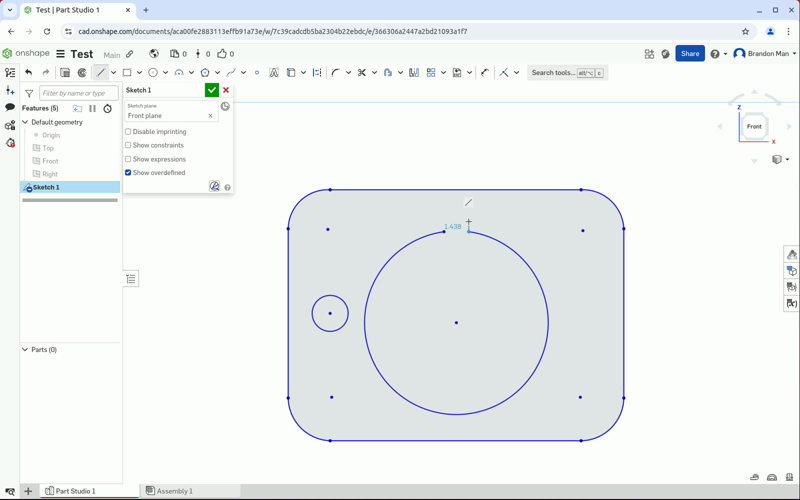
scroll(6)
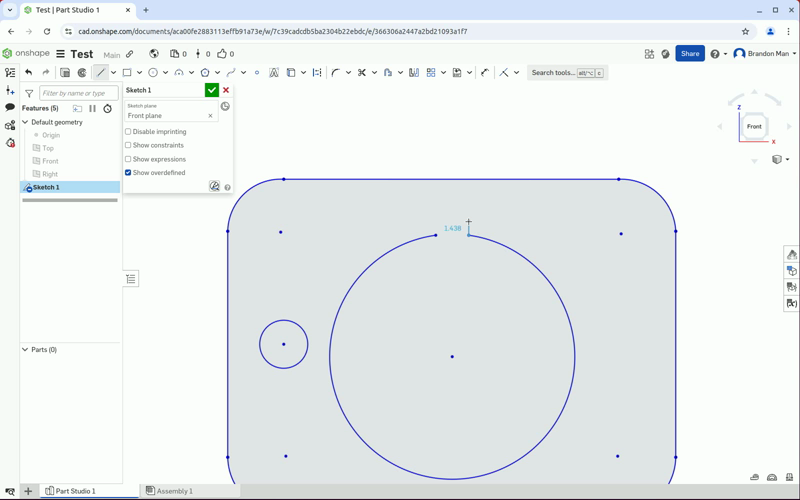
scroll(6)
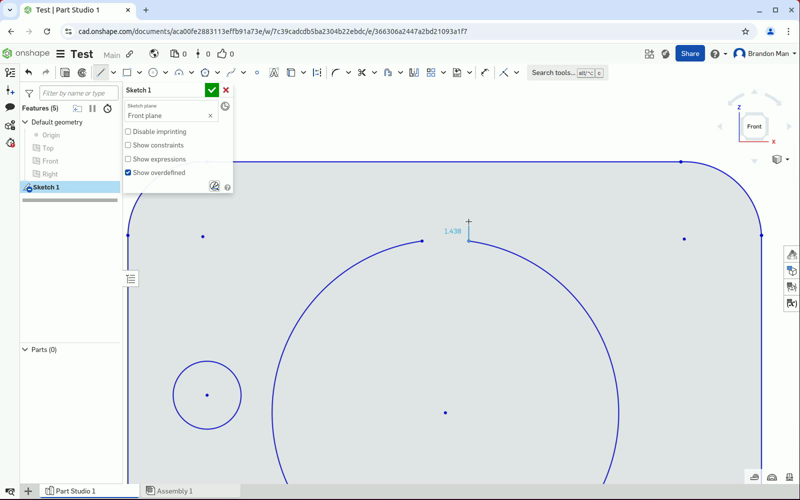
scroll(6)
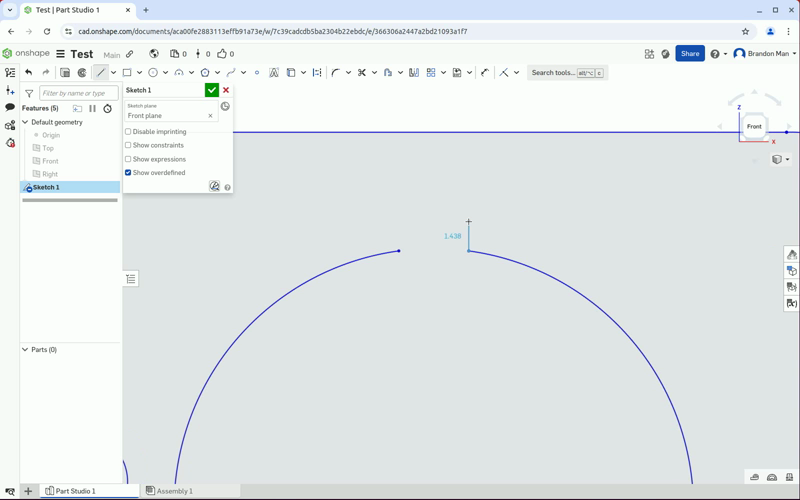
scroll(6)
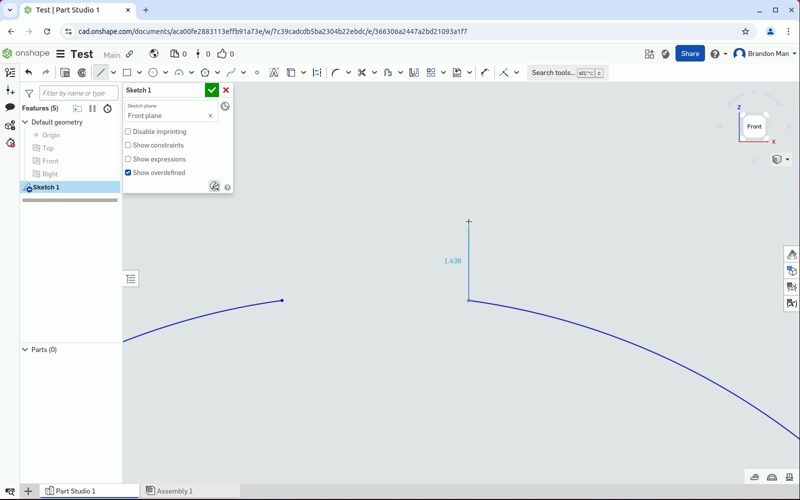
click(468, 221)
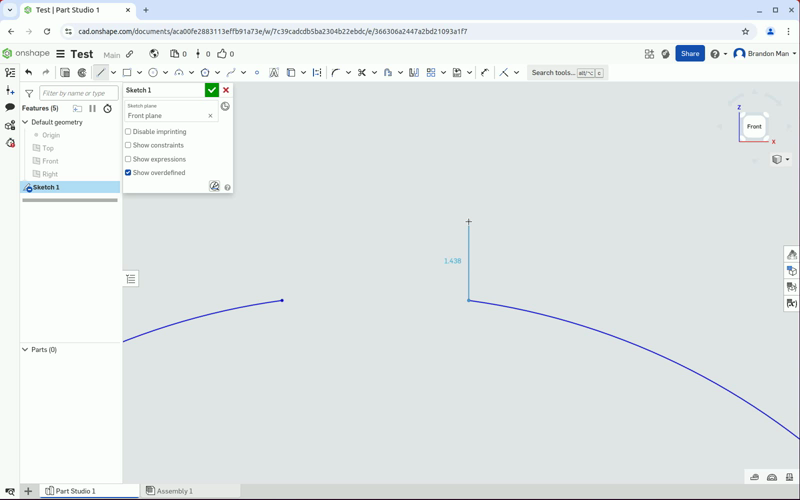
scroll(-6)
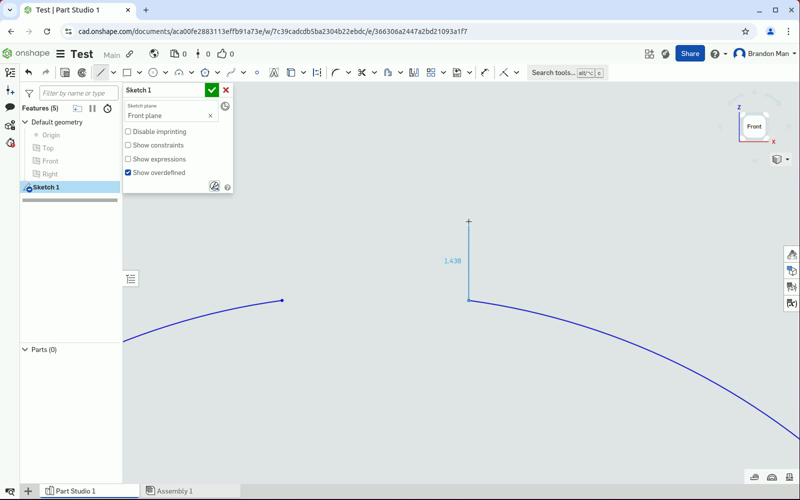
scroll(-6)
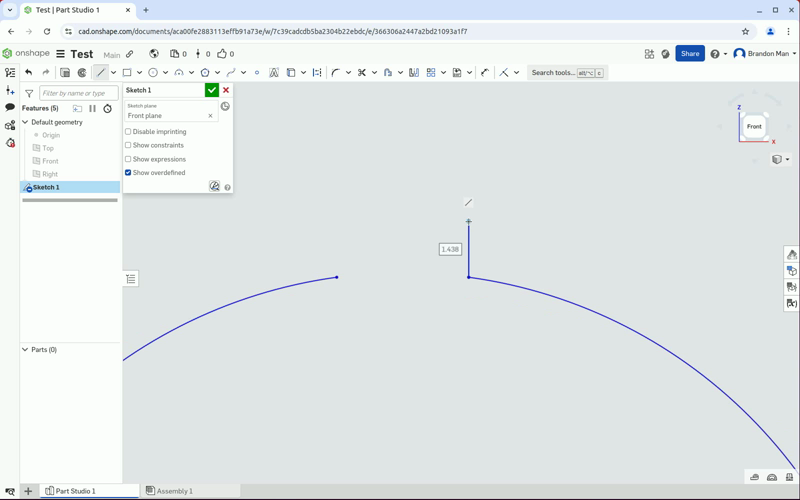
scroll(-6)
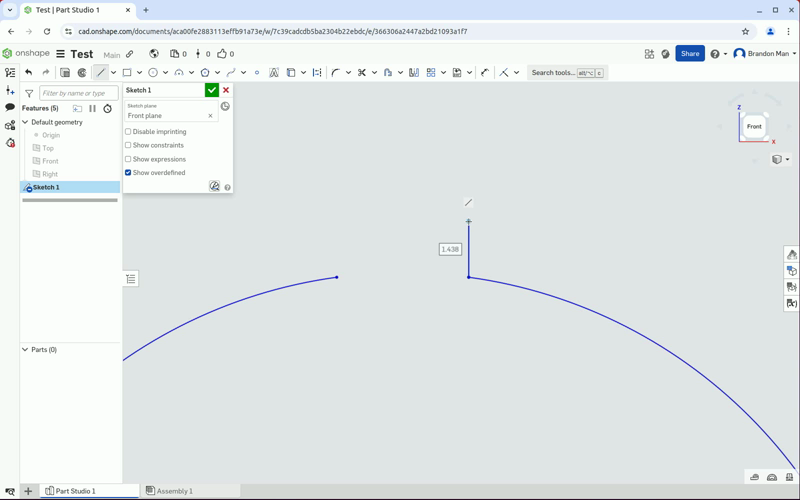
scroll(-6)
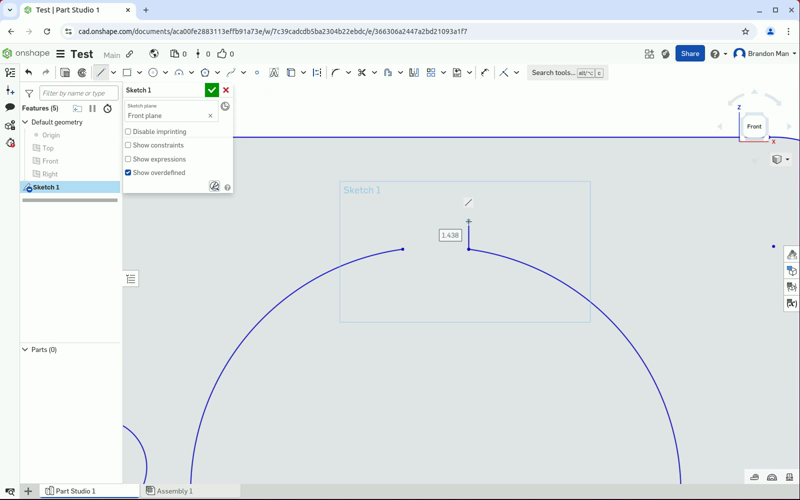
scroll(-6)
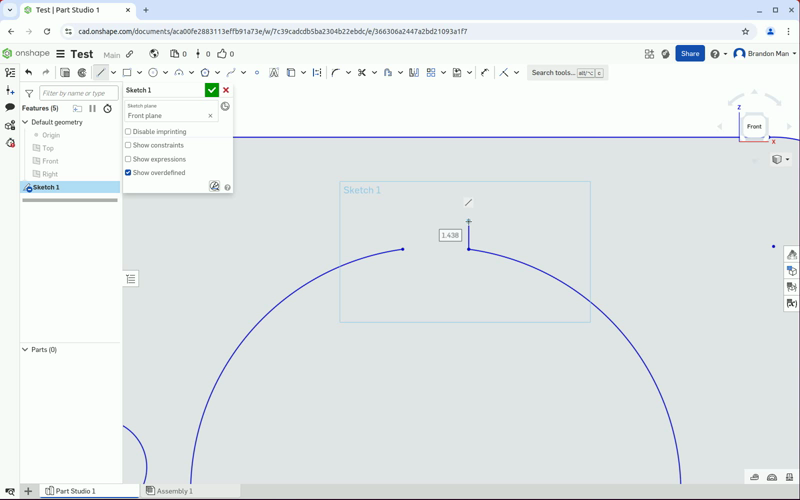
scroll(-6)
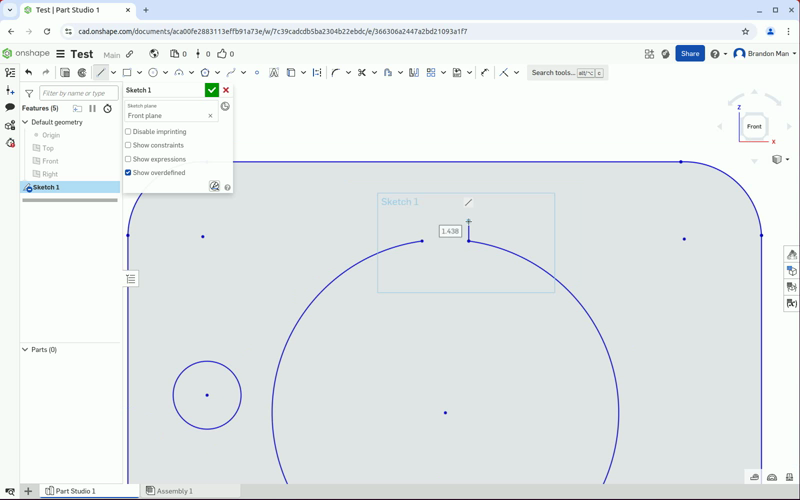
scroll(-6)
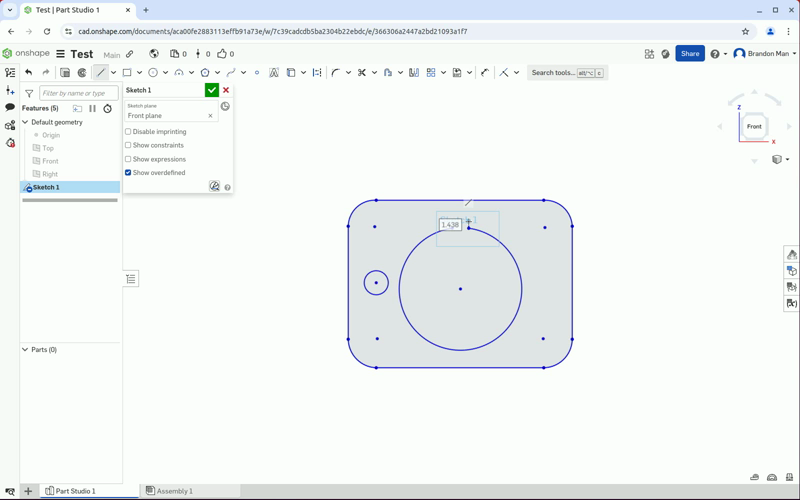
key_up(shift)
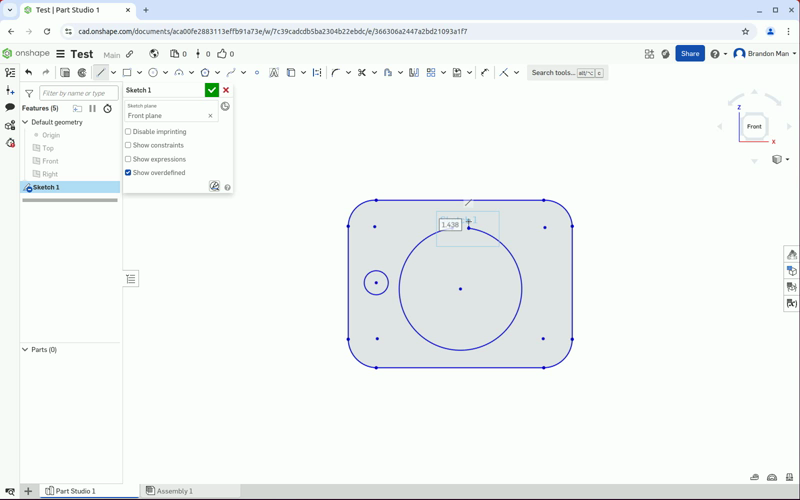
key_down(shift)
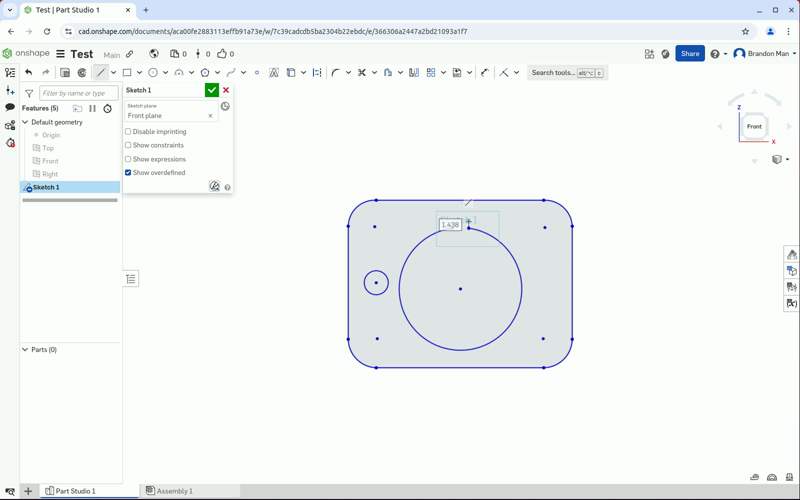
mouse_move(498, 221)
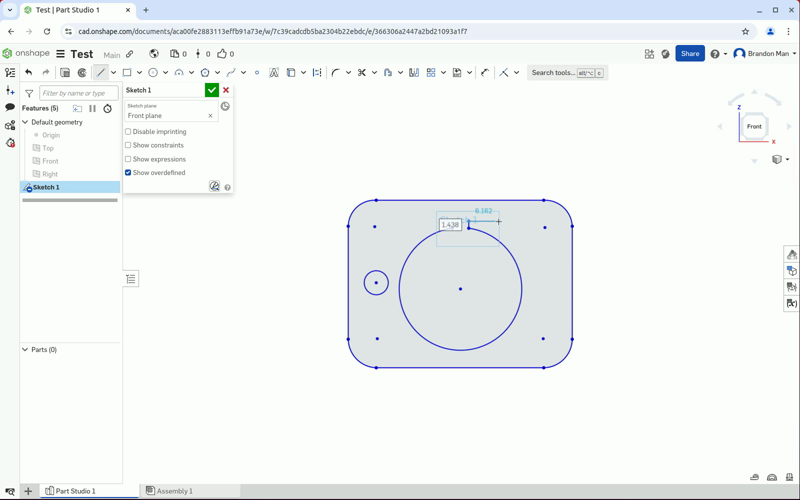
mouse_move(452, 221)
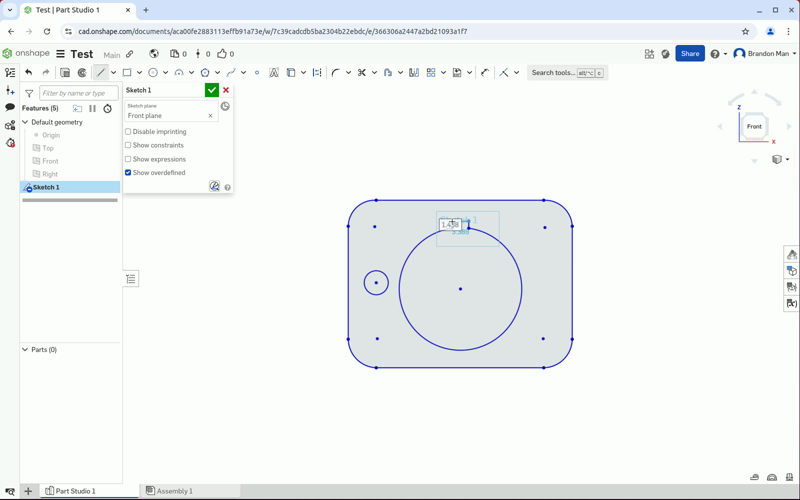
click(452, 221)
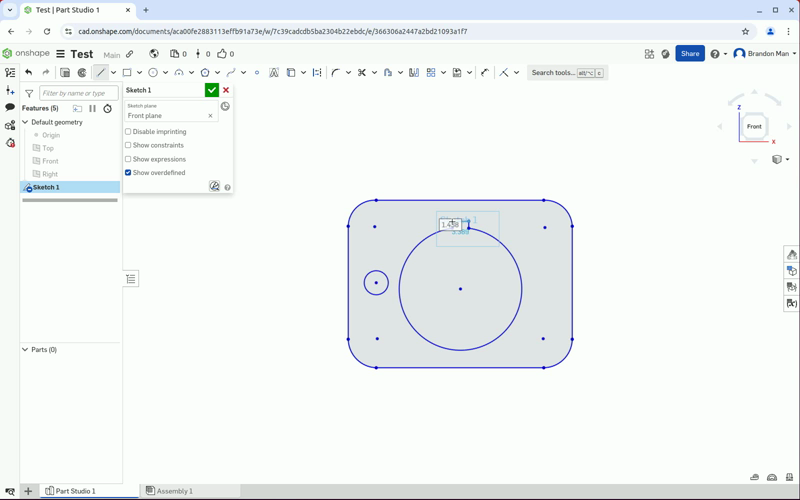
key_up(shift)
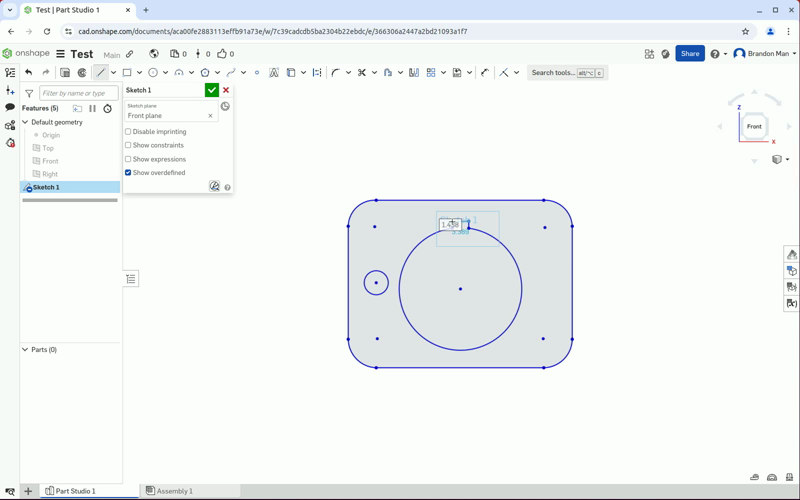
mouse_move(482, 221)
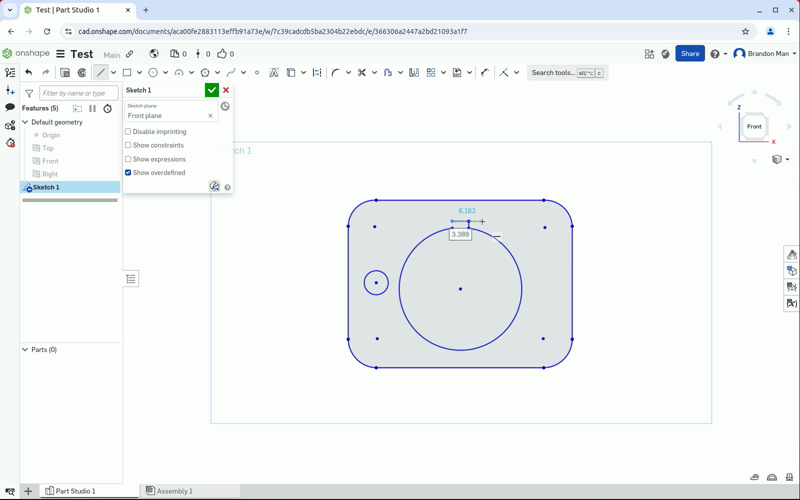
key_down(shift)
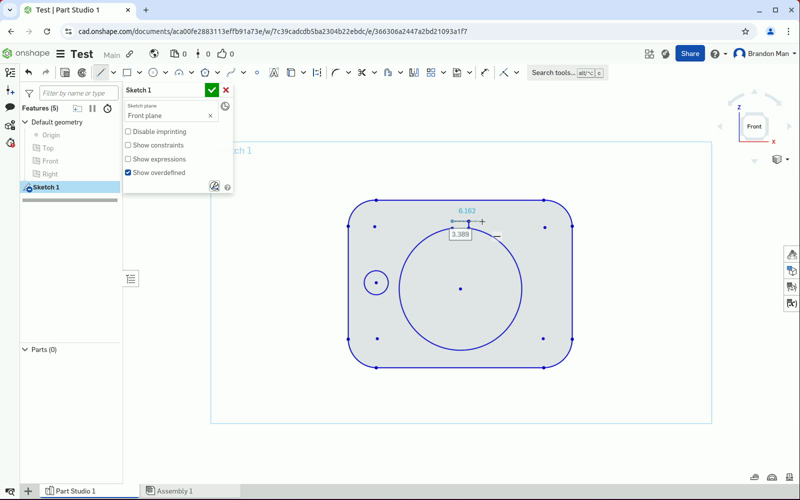
mouse_move(452, 228)
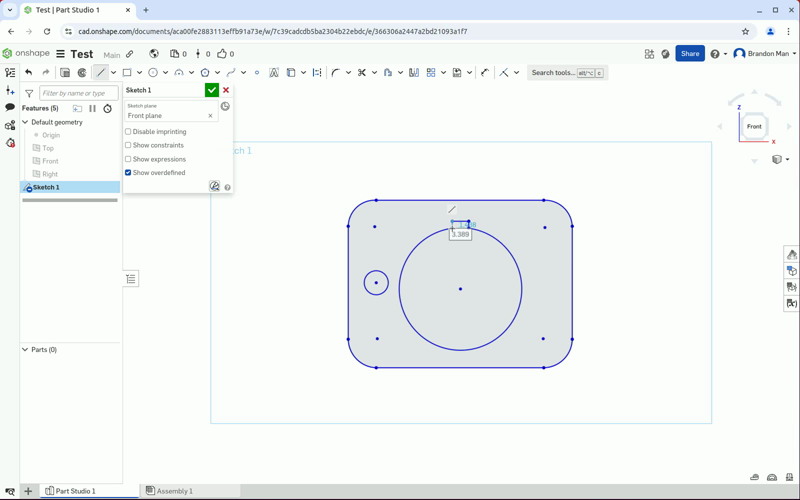
scroll(6)
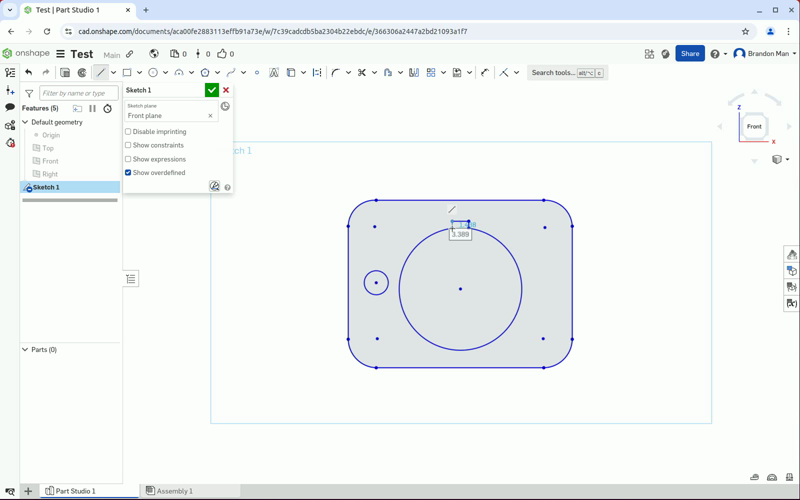
scroll(6)
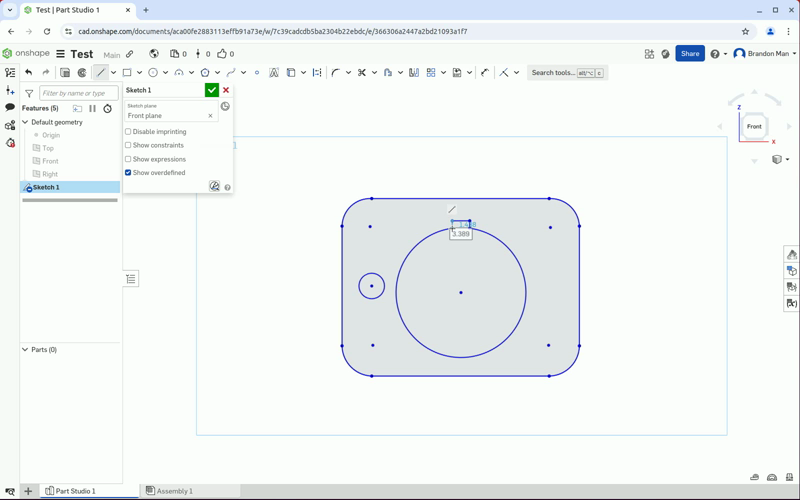
scroll(6)
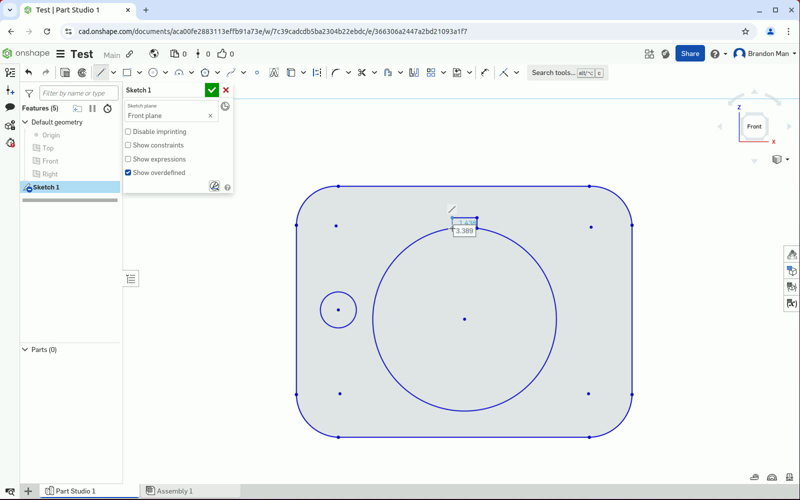
scroll(6)
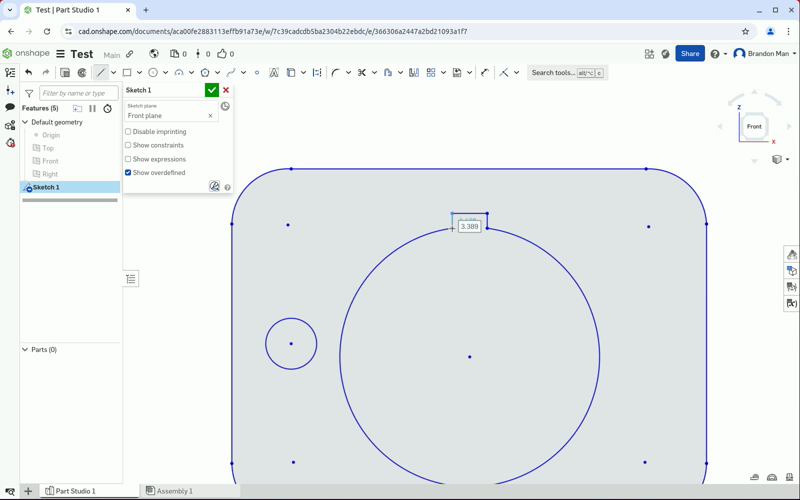
scroll(6)
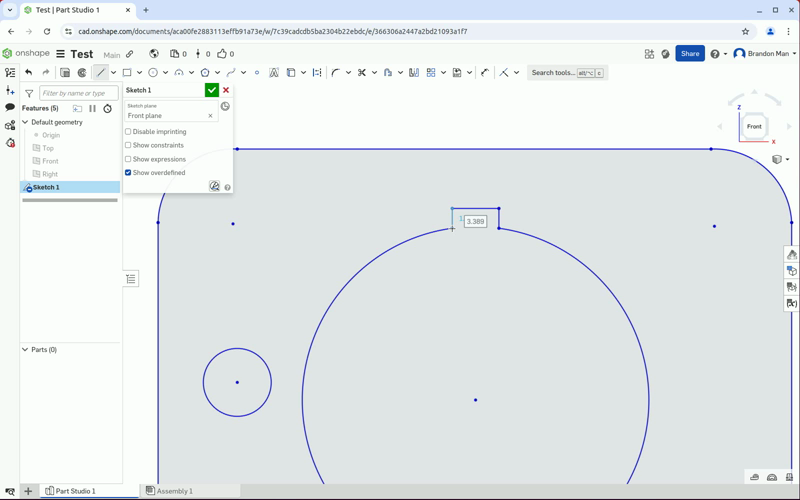
scroll(6)
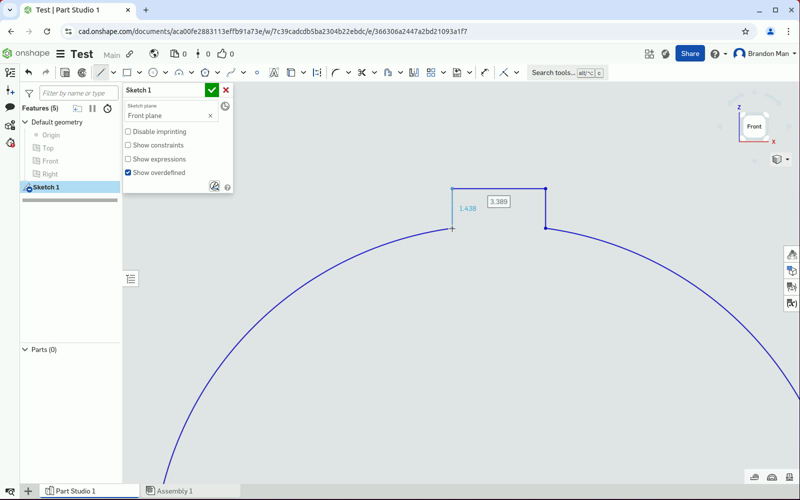
scroll(6)
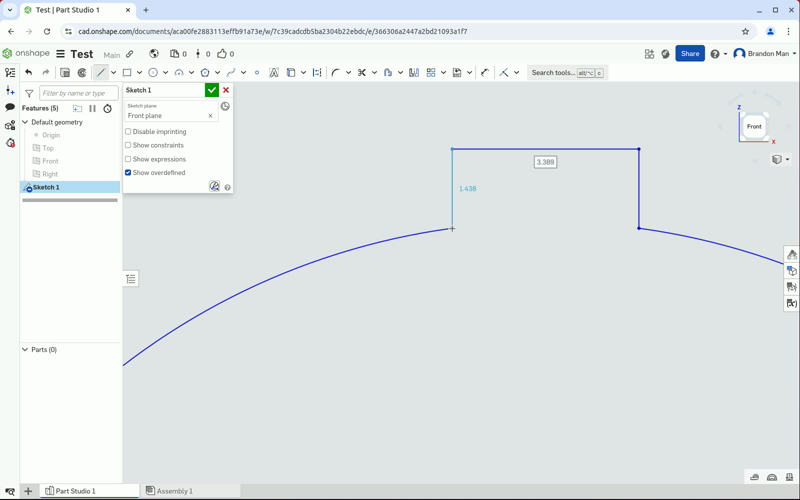
key_up(shift)
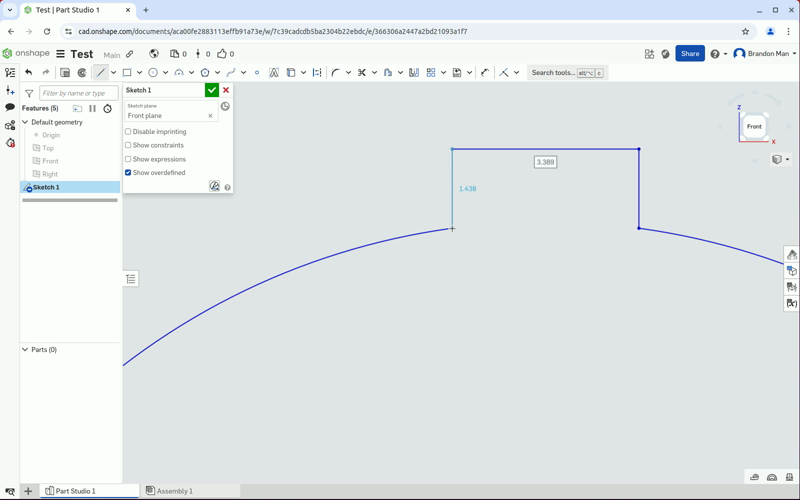
click(452, 228)
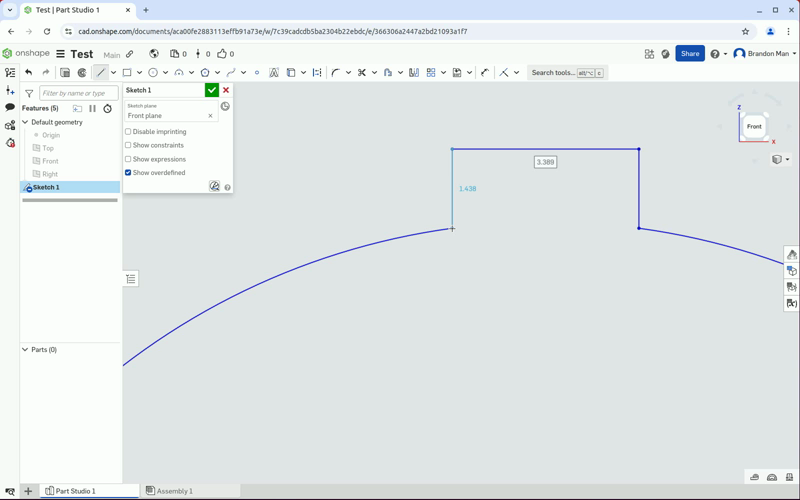
scroll(-6)
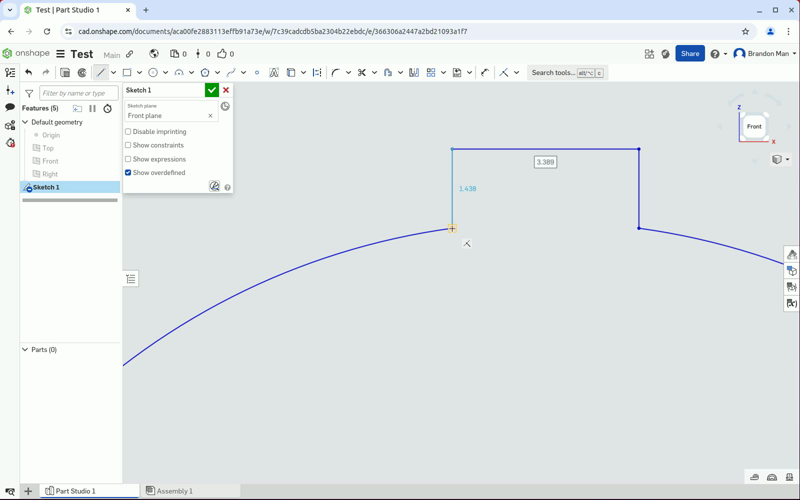
scroll(-6)
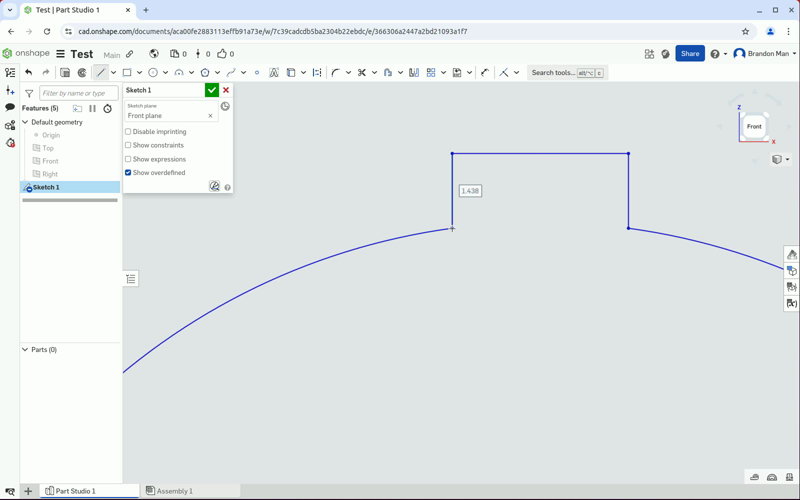
scroll(-6)
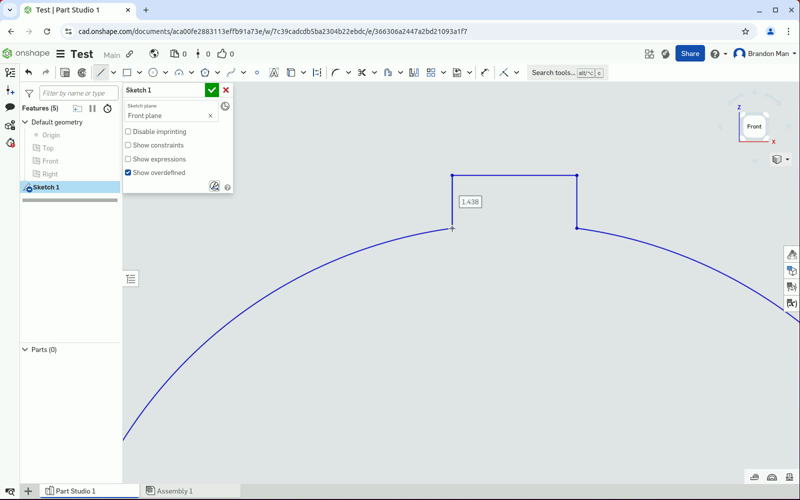
scroll(-6)
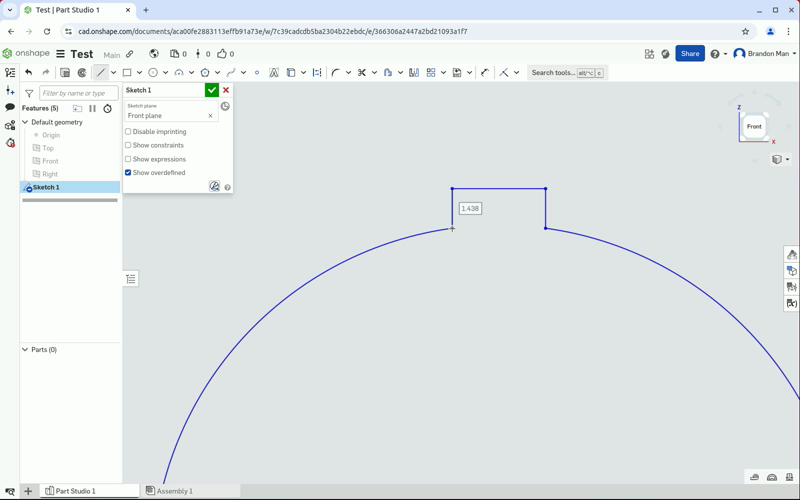
scroll(-6)
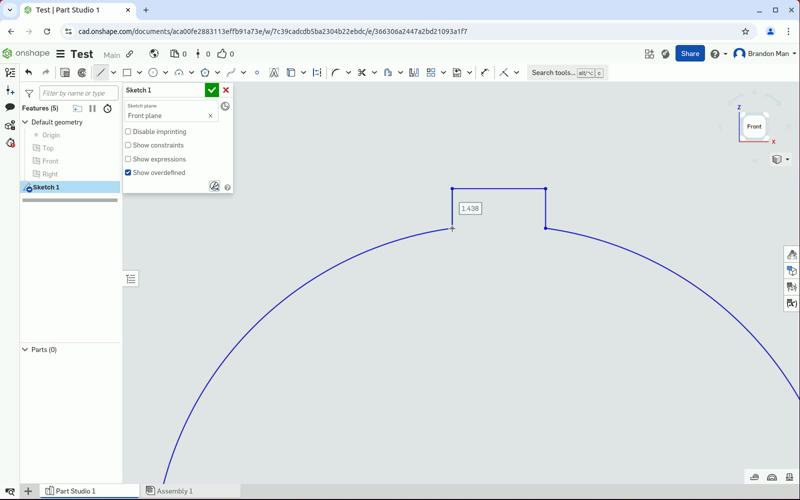
scroll(-6)
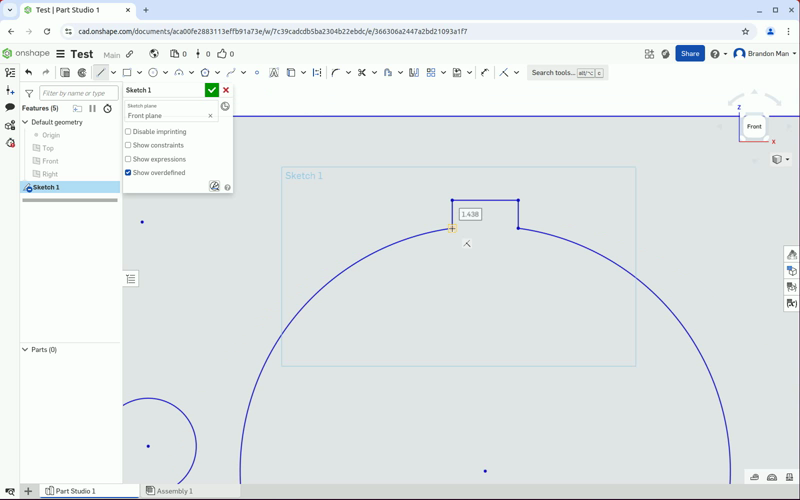
scroll(-6)
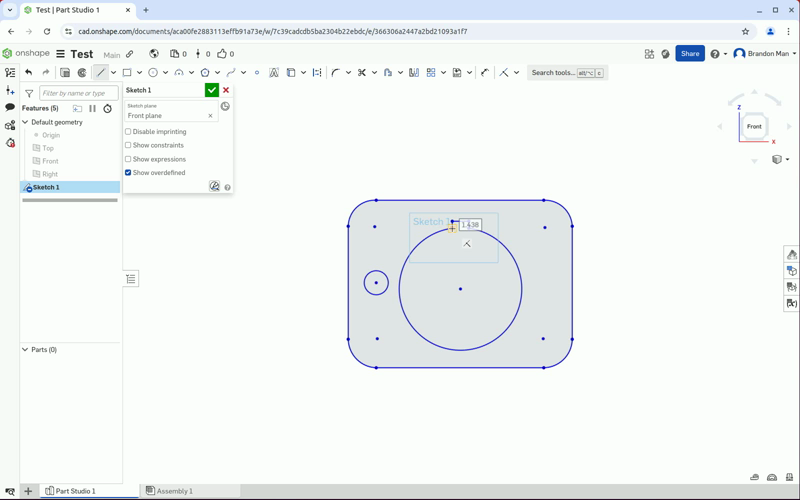
key(esc)
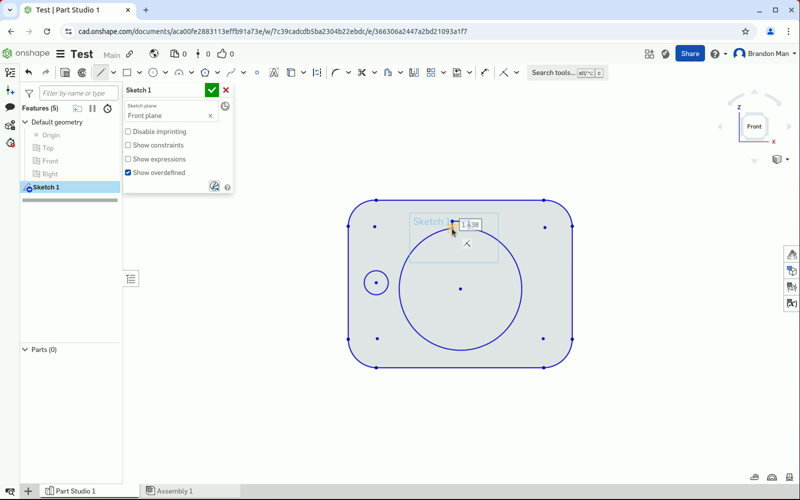
key(c)
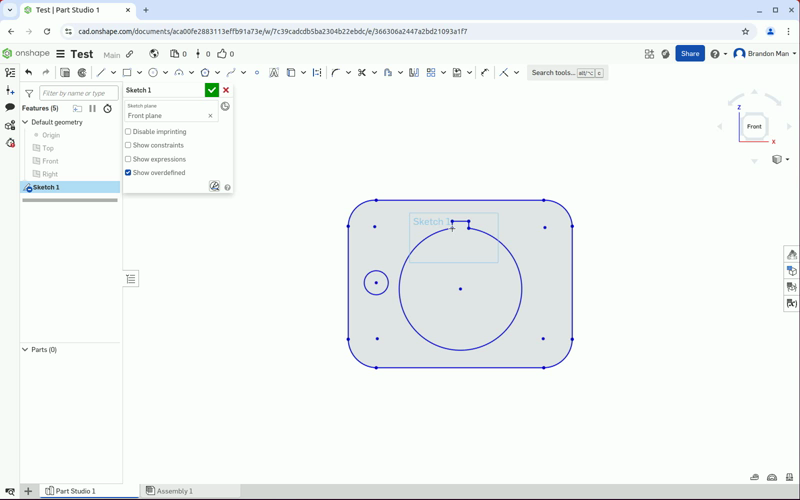
key_down(shift)
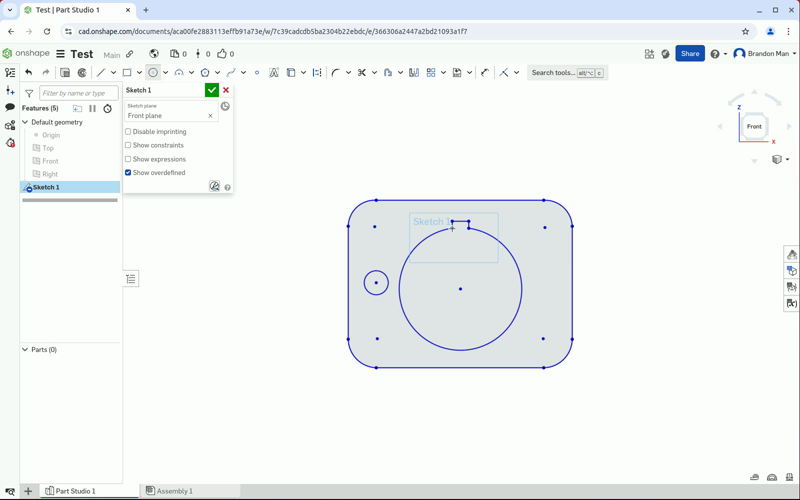
mouse_move(543, 282)
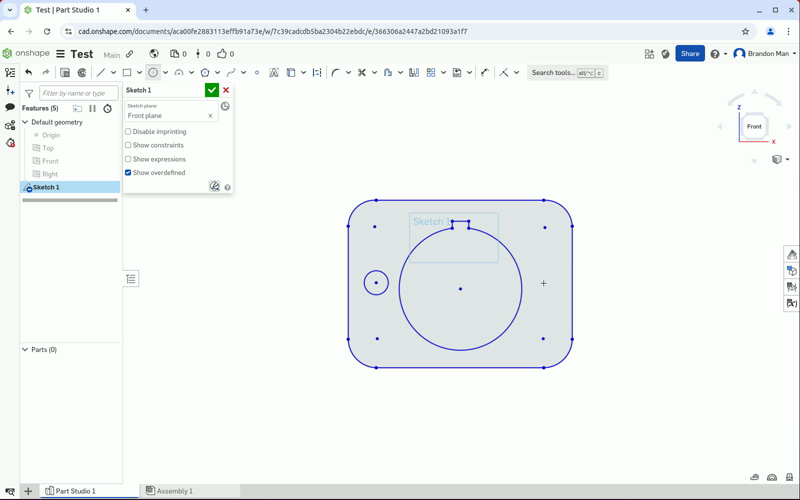
click(543, 282)
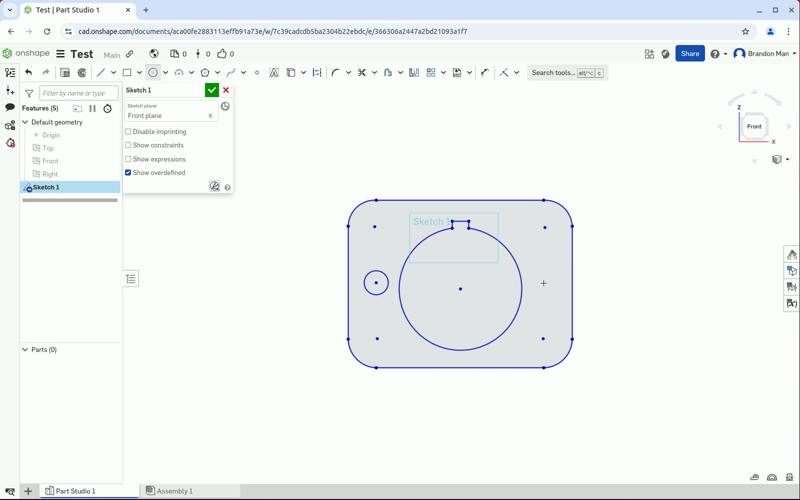
key_up(shift)
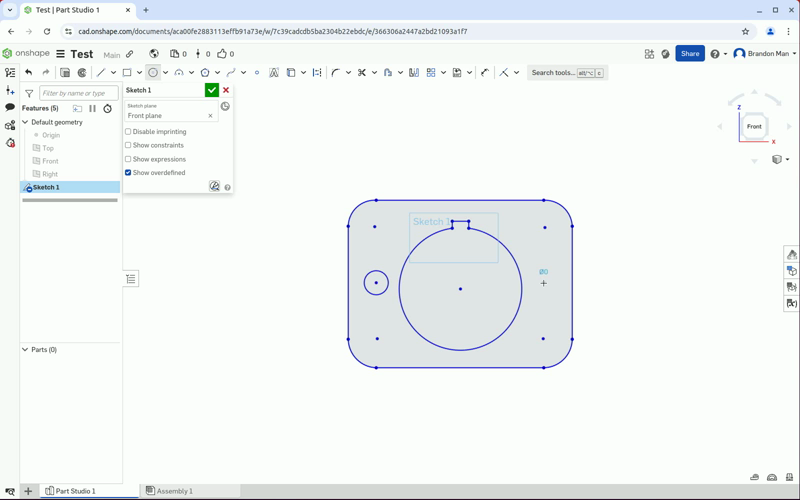
mouse_move(555, 282)
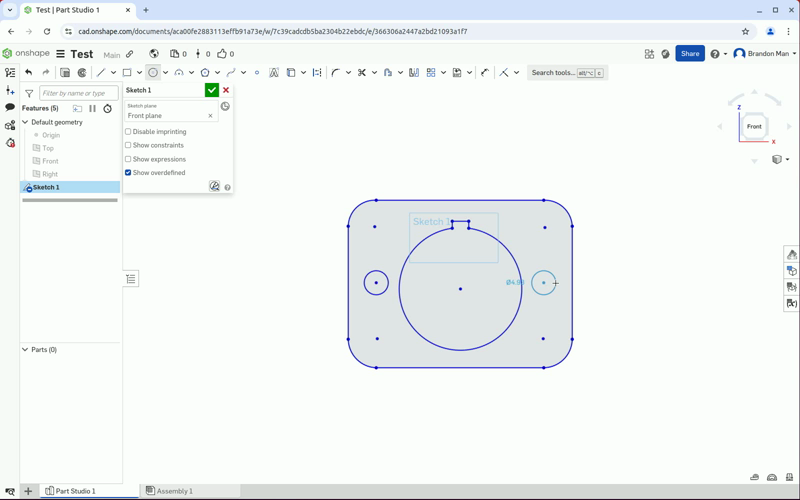
click(555, 282)
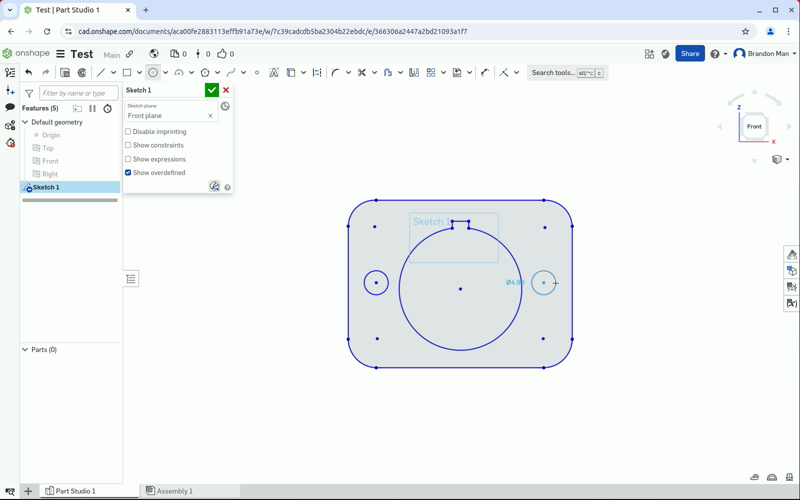
key(esc)
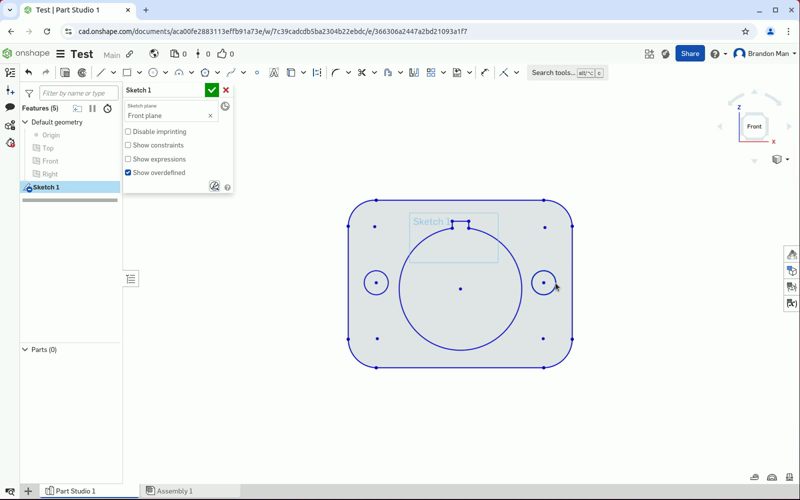
mouse_move(533, 313)
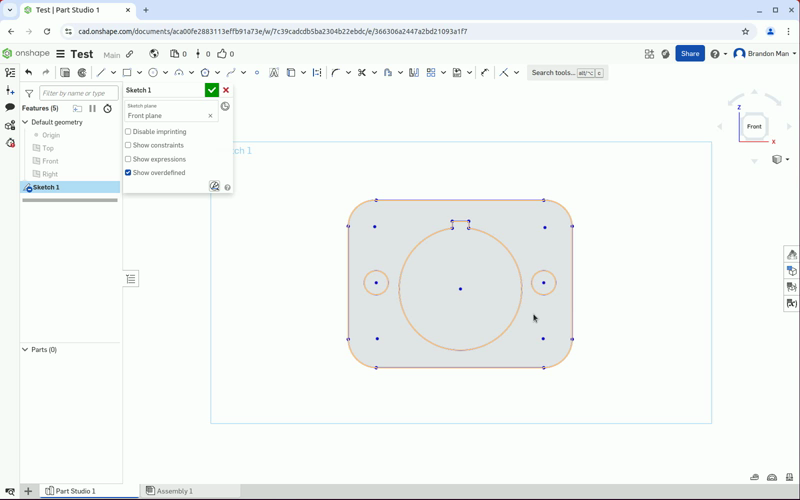
click(533, 313)
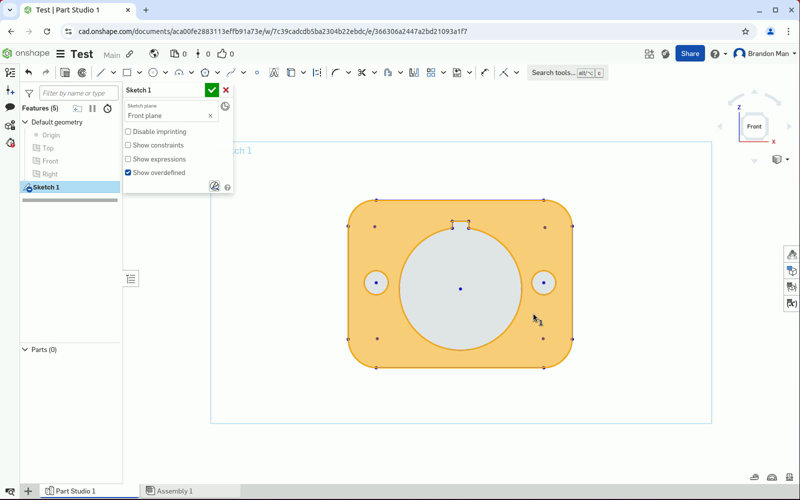
mouse_move(73, 352)
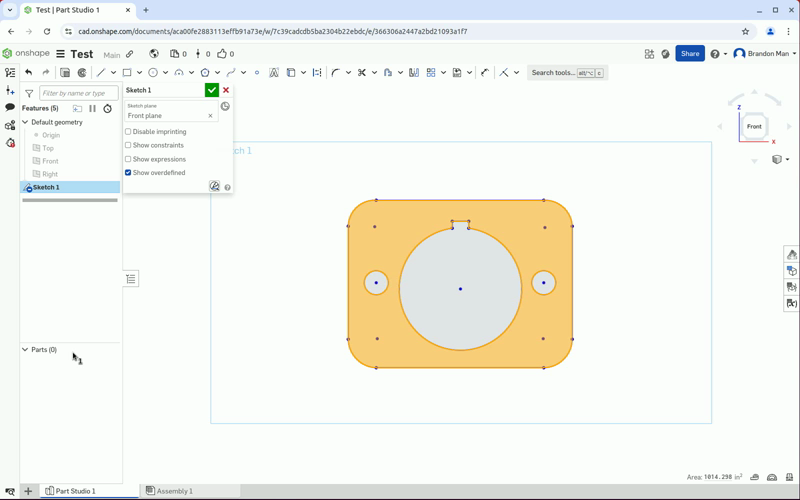
key(shift+y)
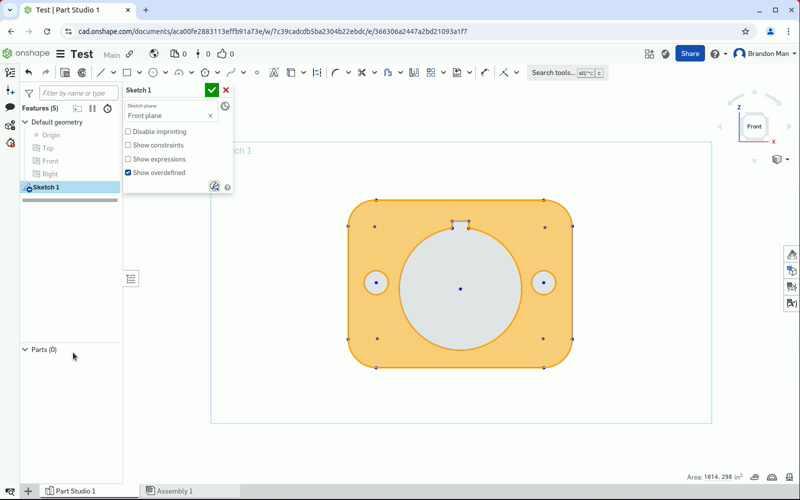
key(shift+e)
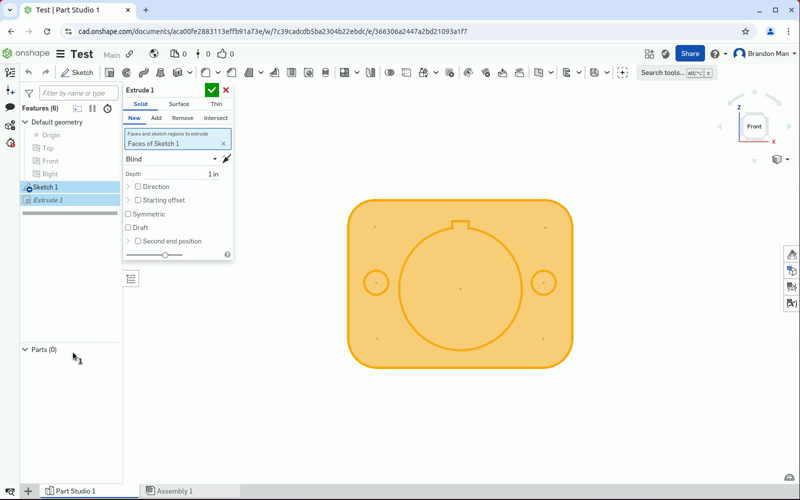
mouse_move(143, 106)
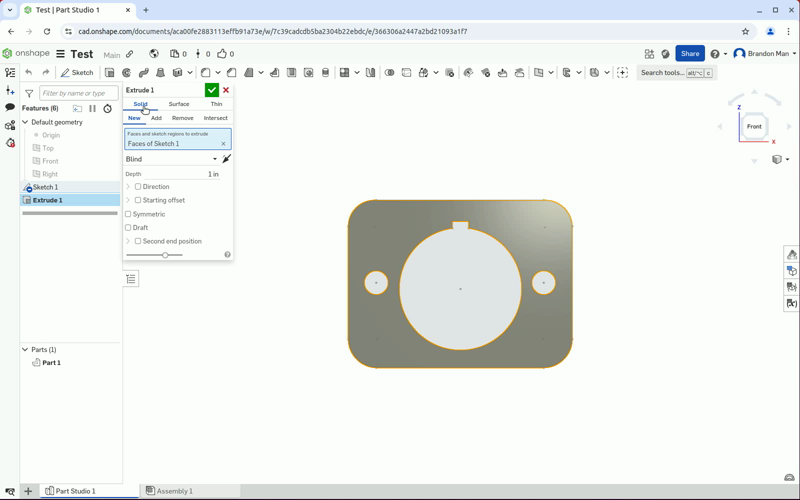
click(143, 106)
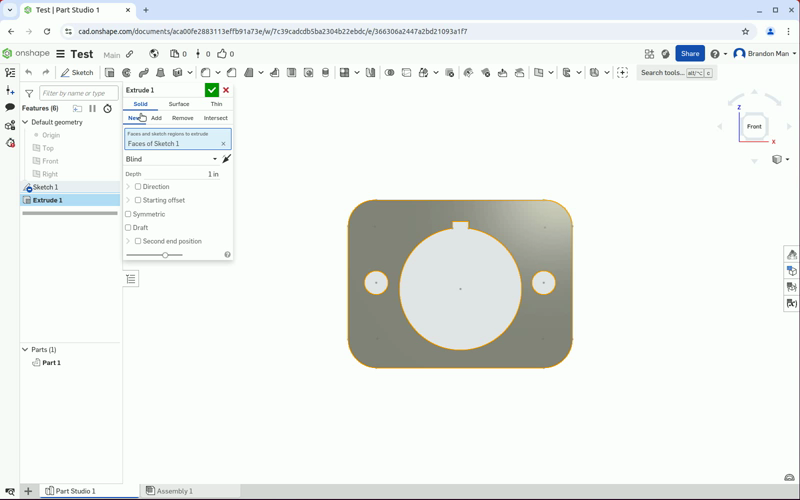
mouse_move(137, 120)
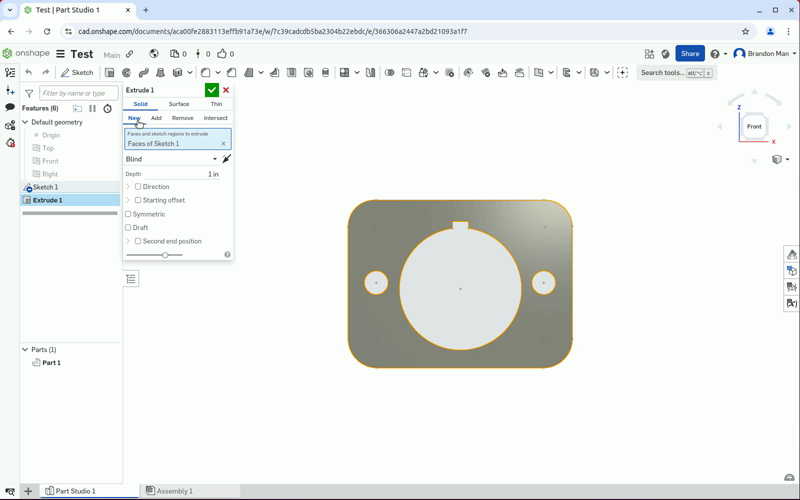
click(137, 120)
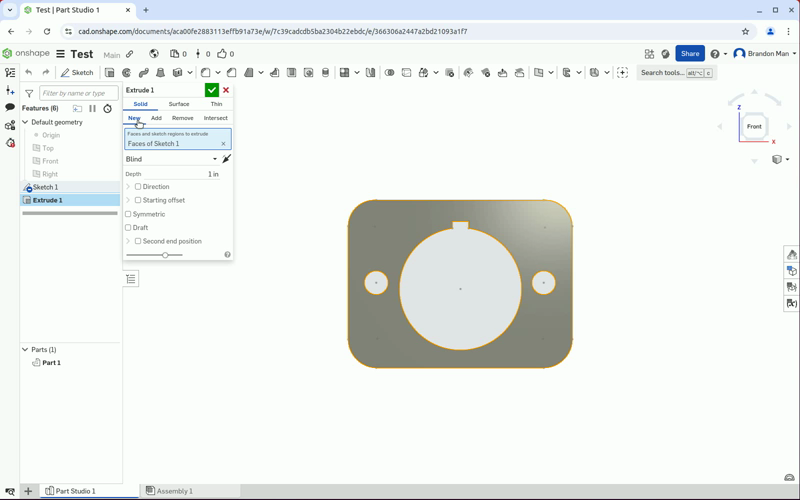
key(tab, 4)
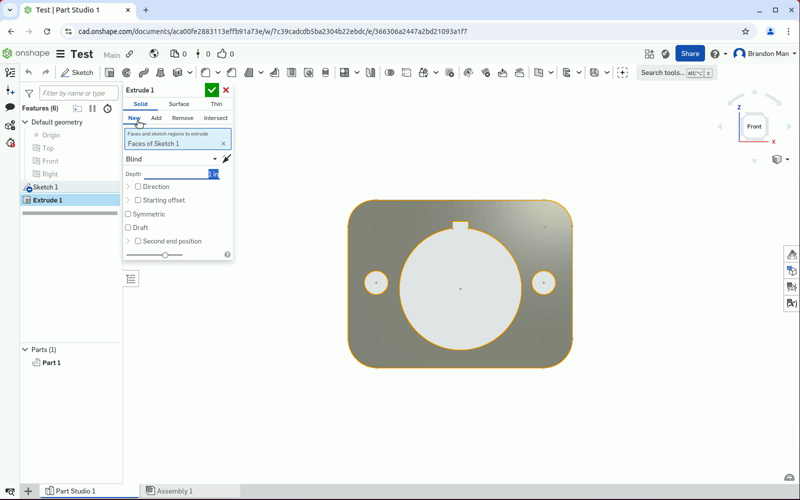
text(17.331)
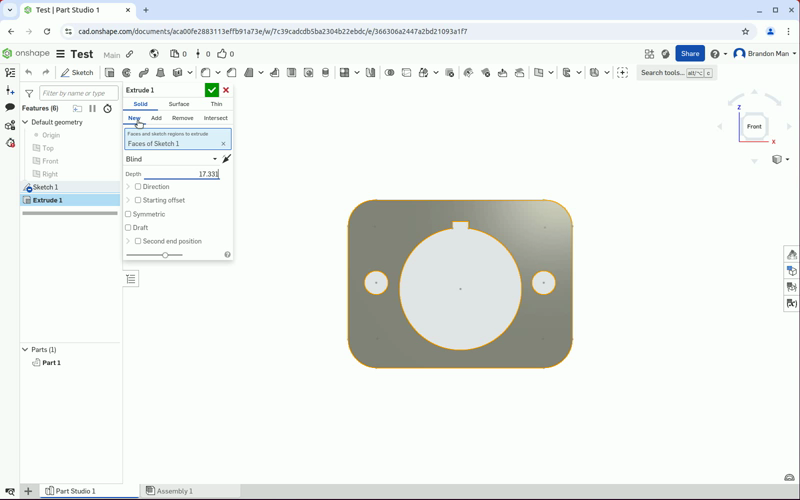
key(enter)
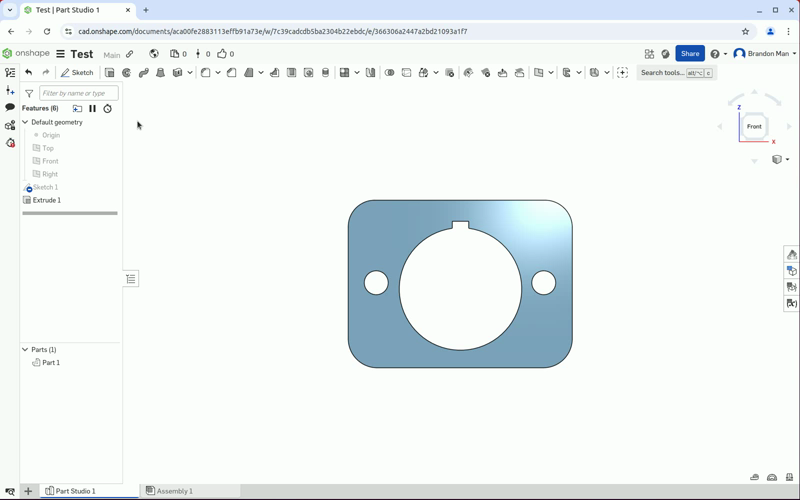
key(shift+h)
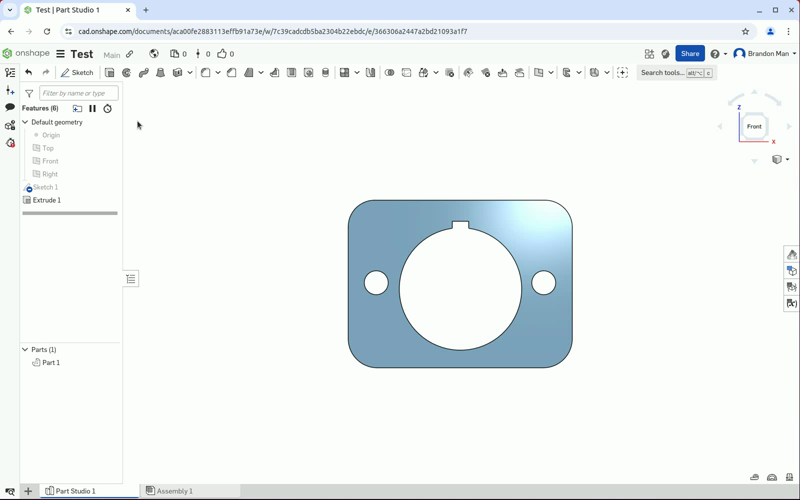
key(shift+h)
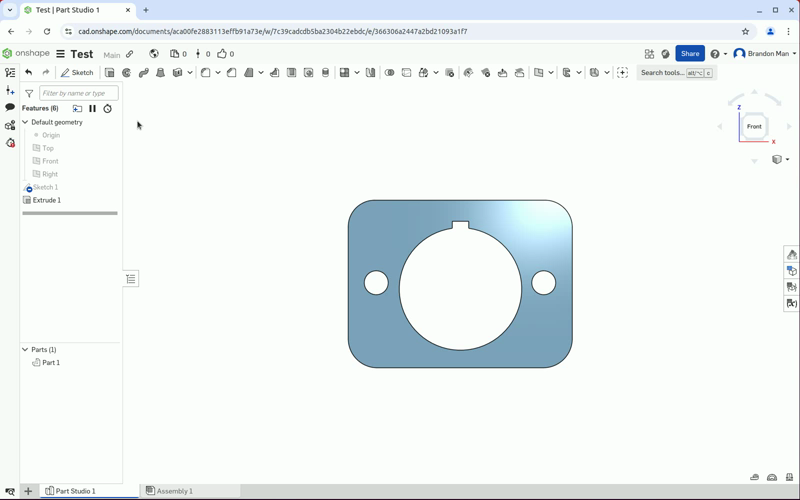
mouse_move(73, 189)
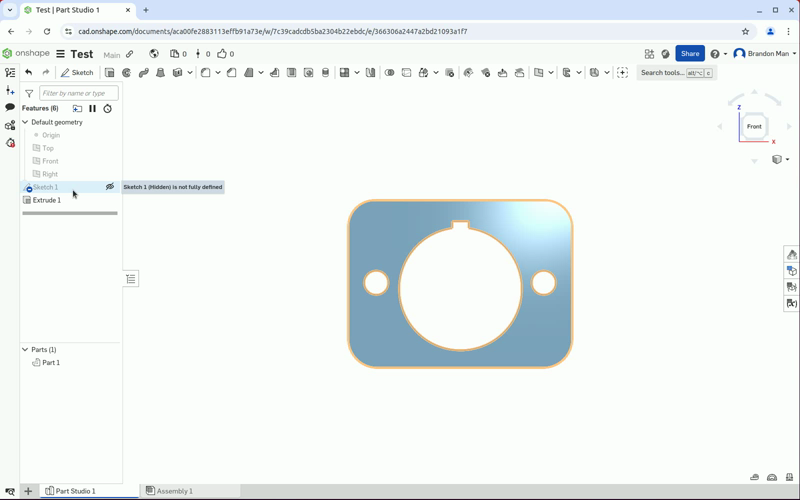
click(73, 189)
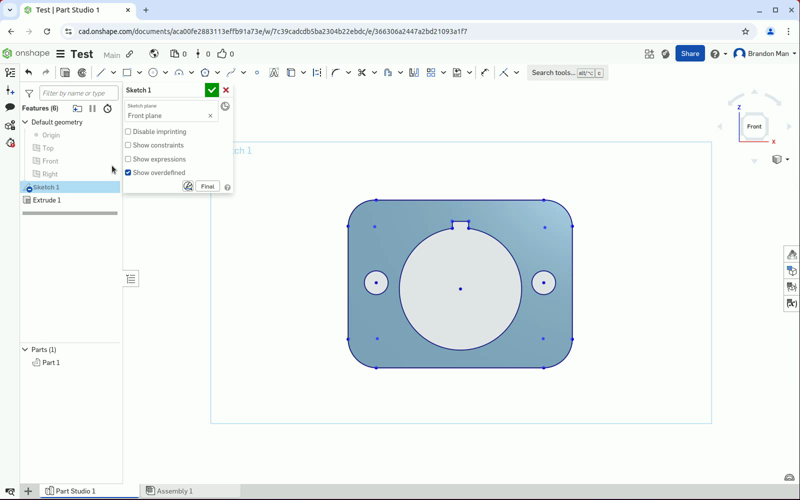
mouse_move(229, 92)
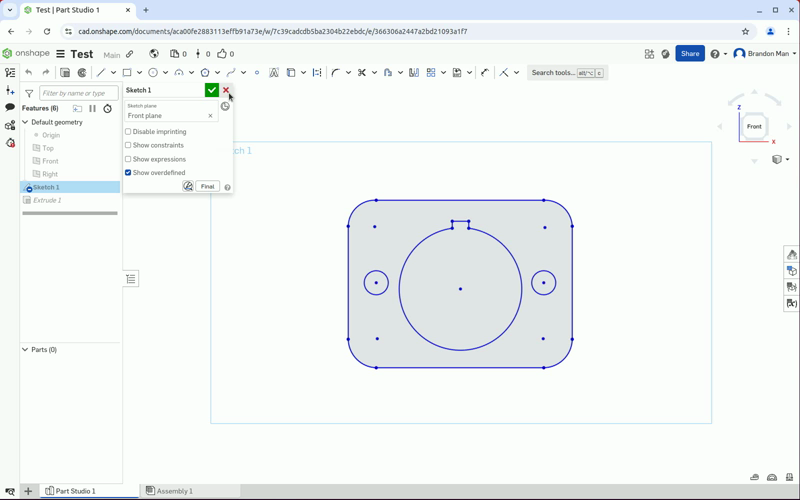
click(229, 92)
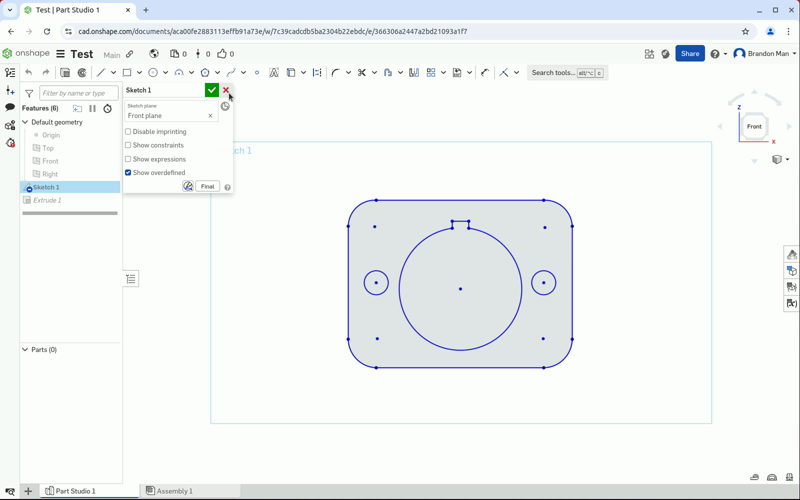
key(shift+s)
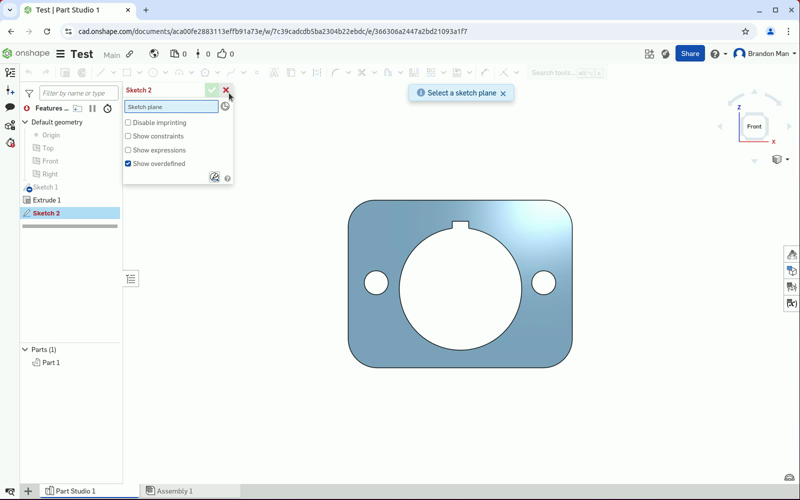
mouse_move(73, 163)
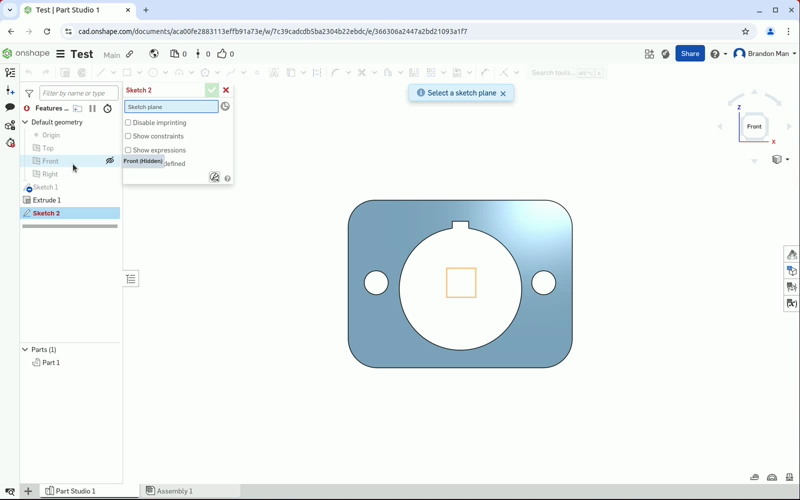
click(73, 163)
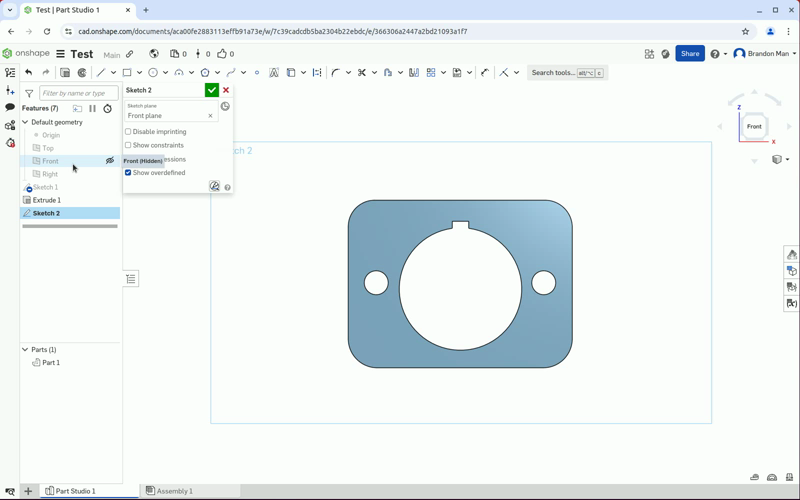
mouse_move(73, 352)
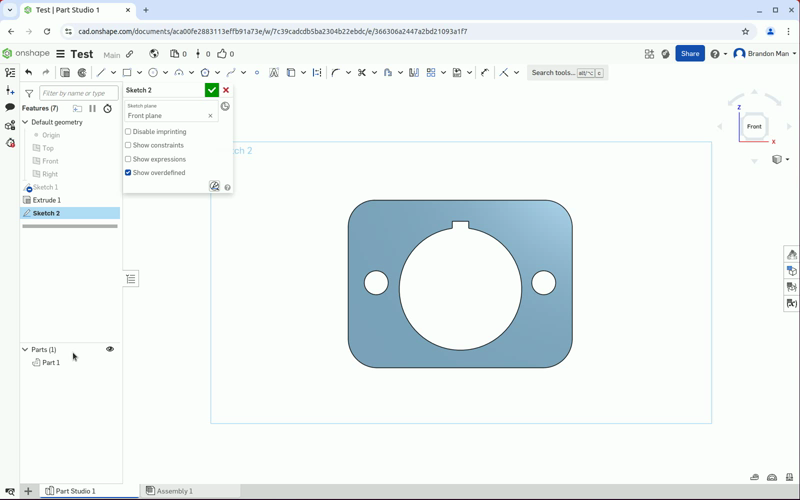
key(y)
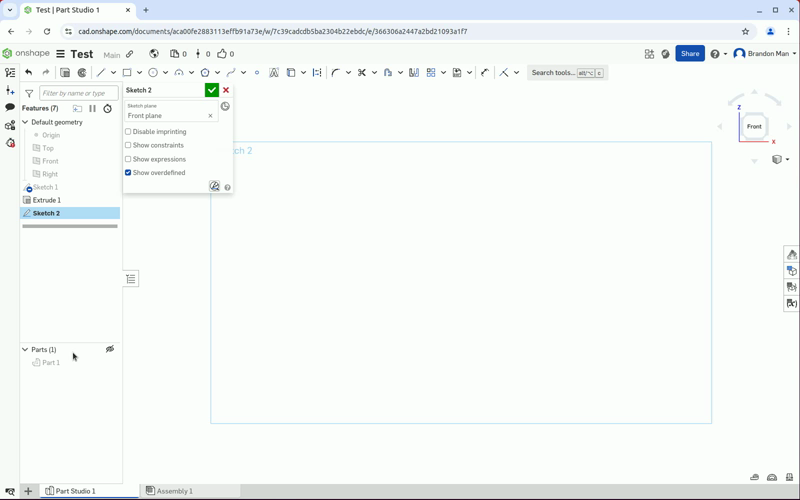
key(a)
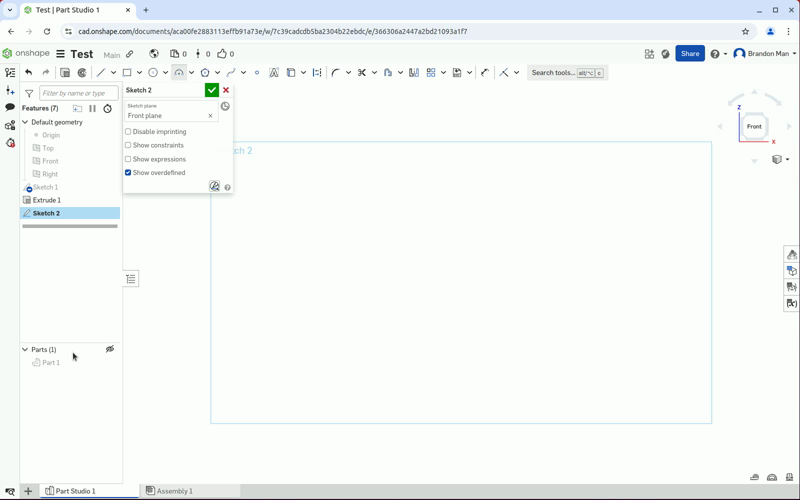
key_down(shift)
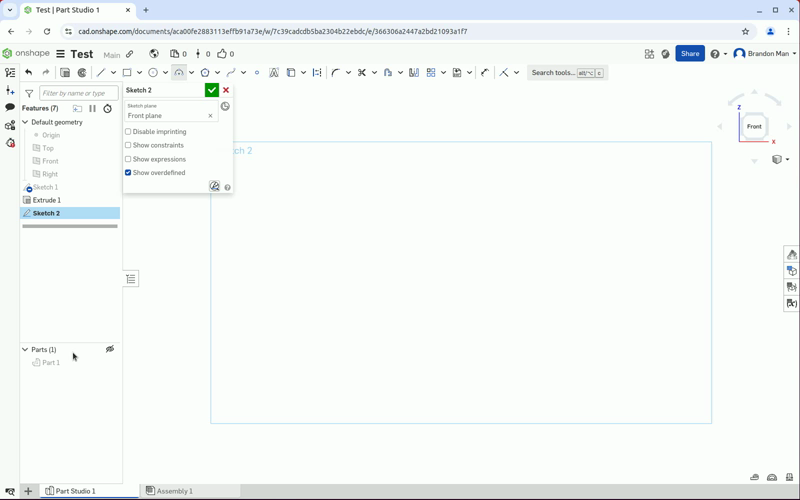
mouse_move(348, 339)
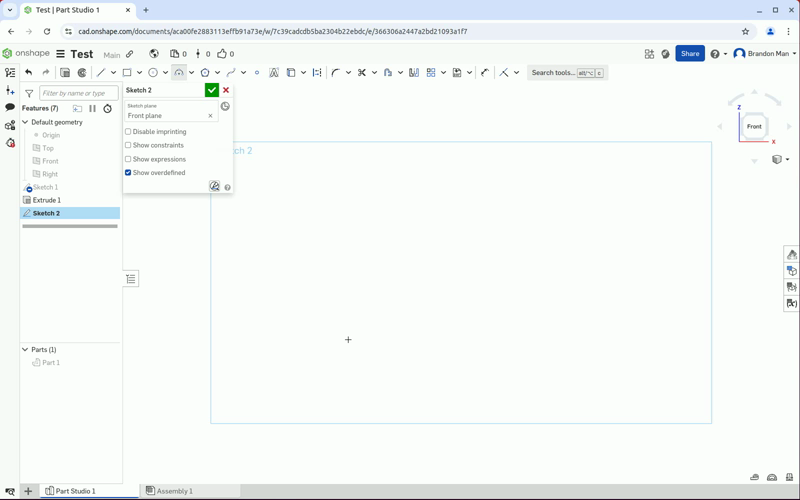
click(348, 339)
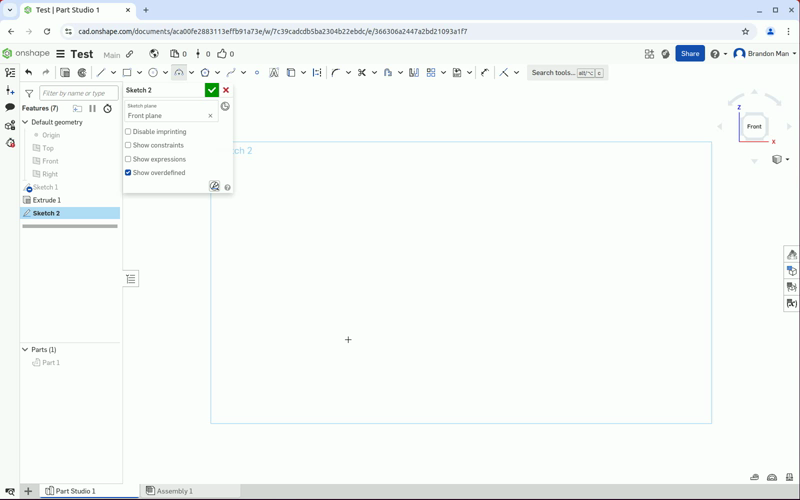
key_up(shift)
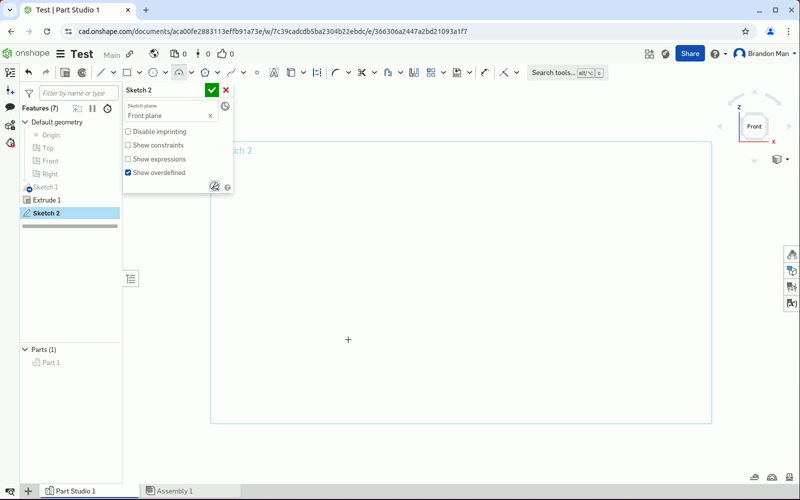
key_down(shift)
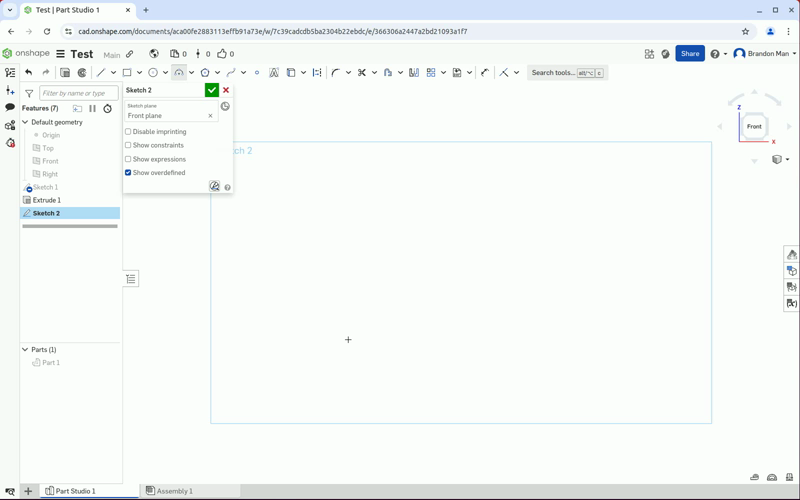
mouse_move(376, 367)
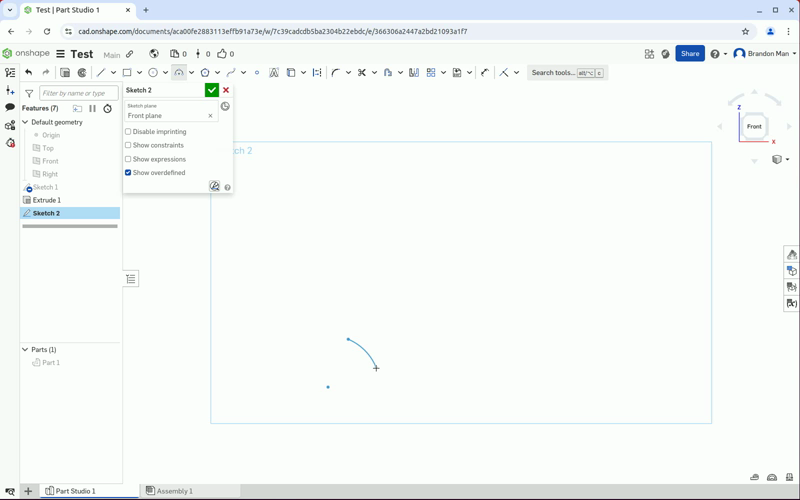
click(376, 367)
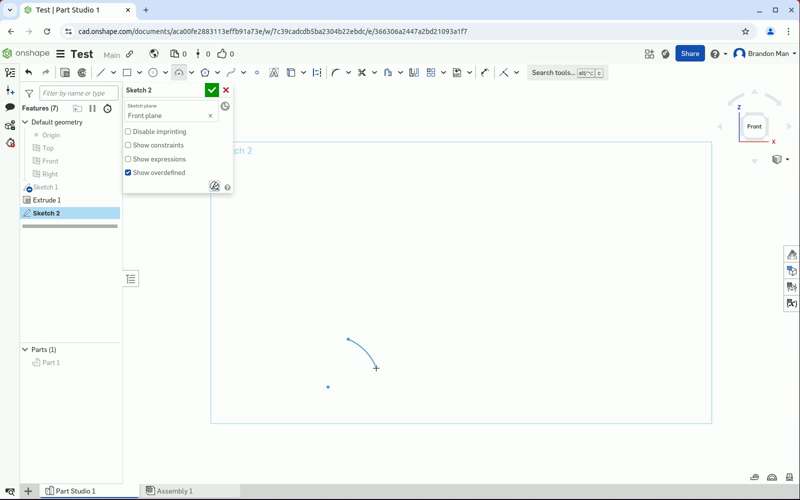
mouse_move(356, 359)
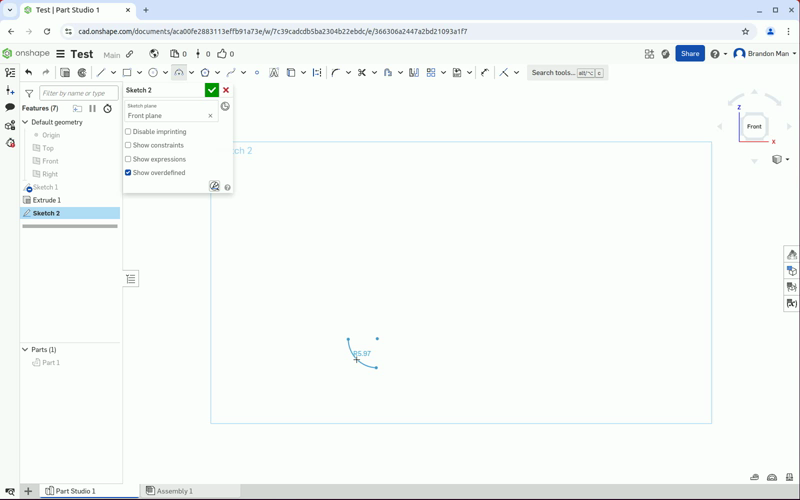
click(356, 359)
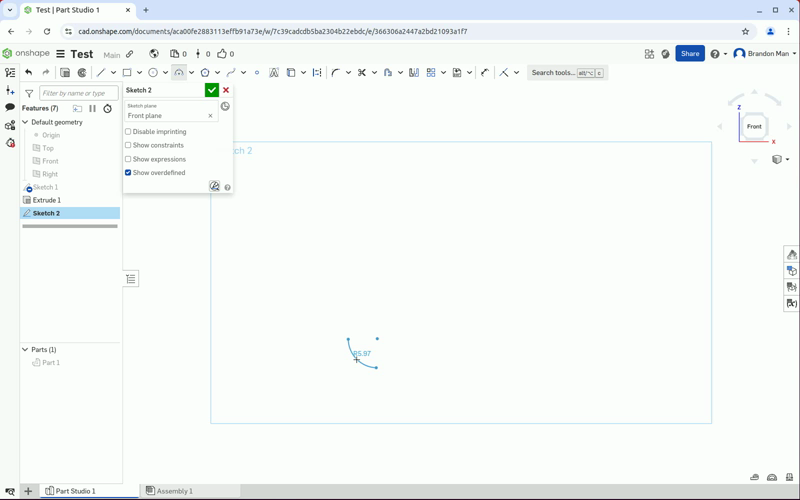
key_up(shift)
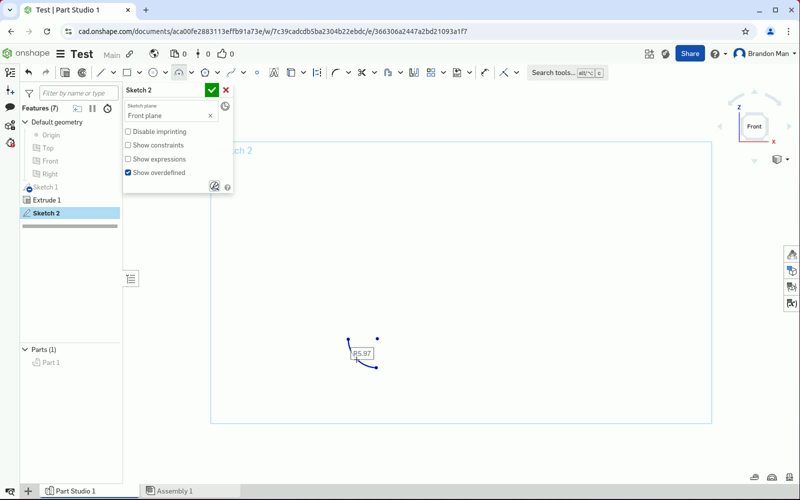
key(esc)
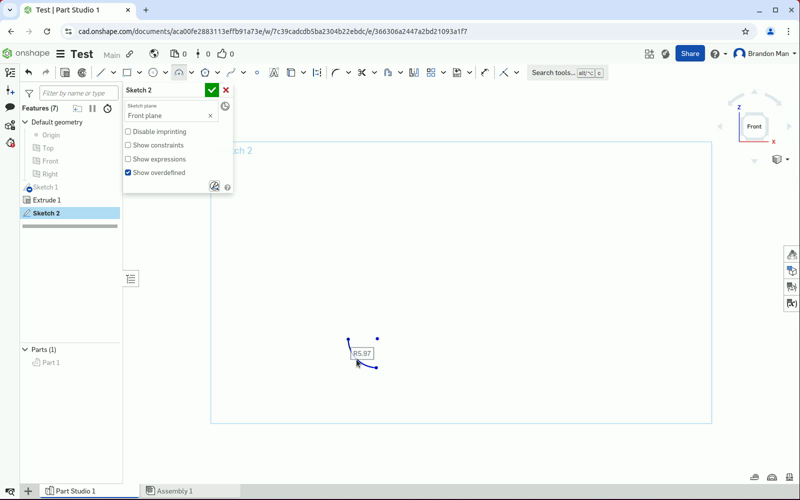
key(l)
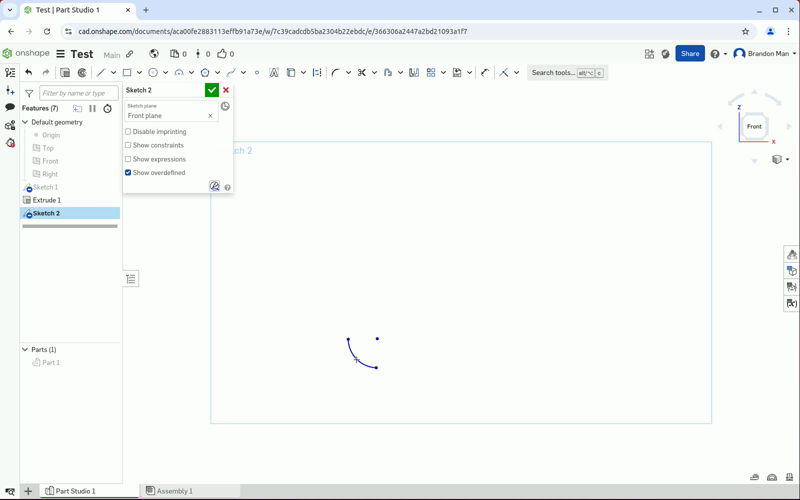
mouse_move(376, 367)
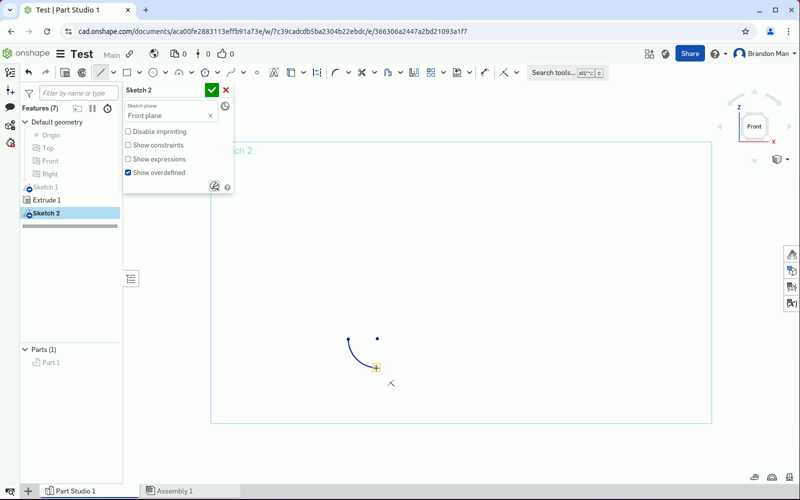
click(376, 367)
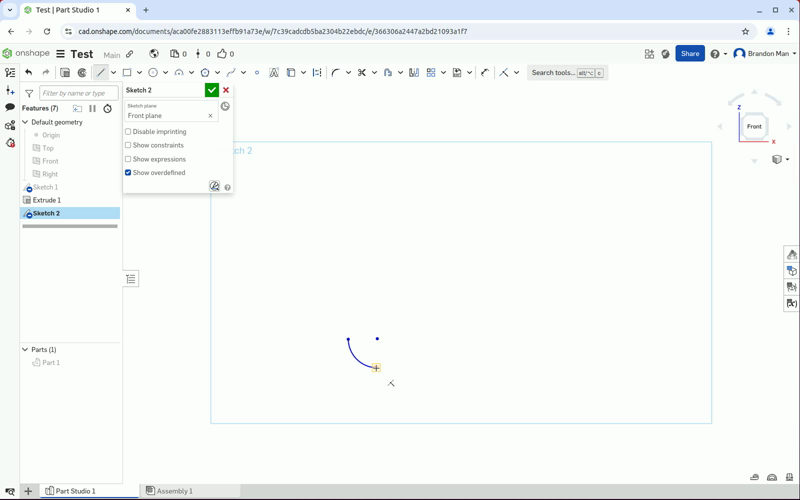
key_down(shift)
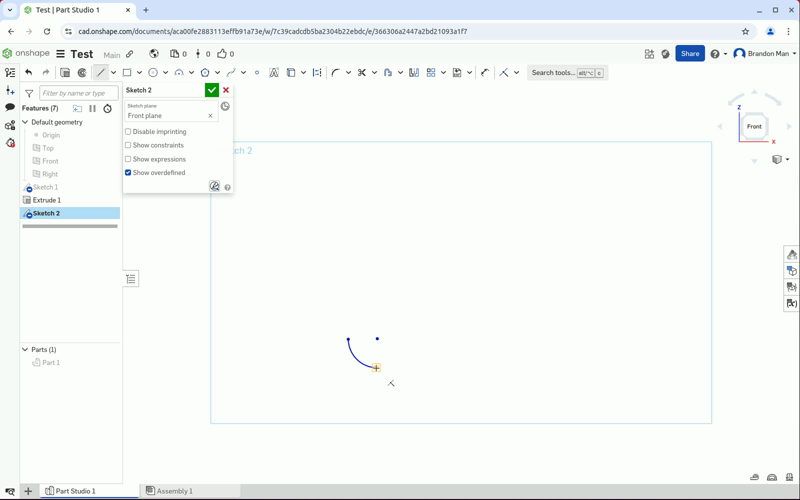
mouse_move(543, 367)
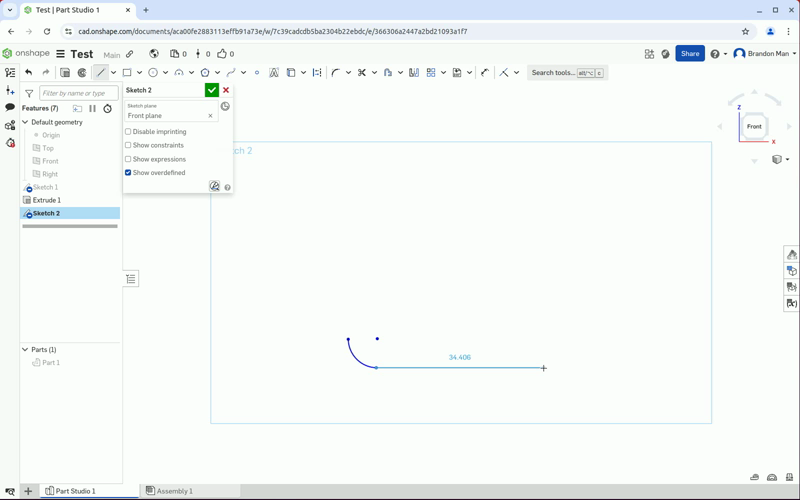
click(543, 367)
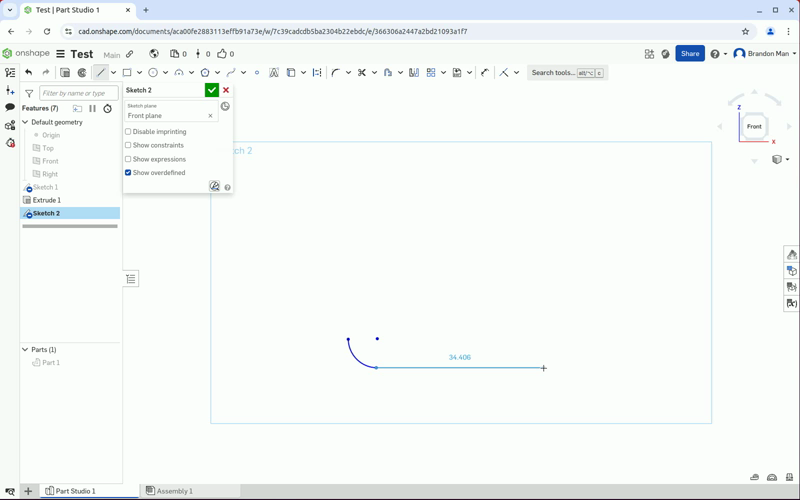
key_up(shift)
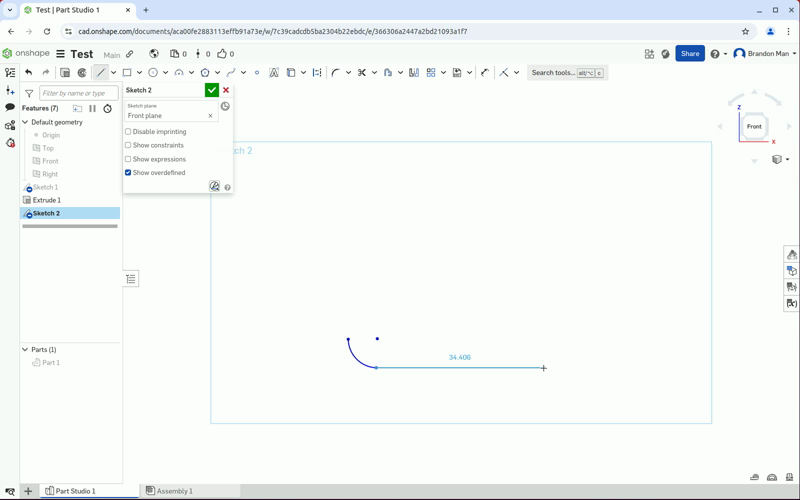
key(esc)
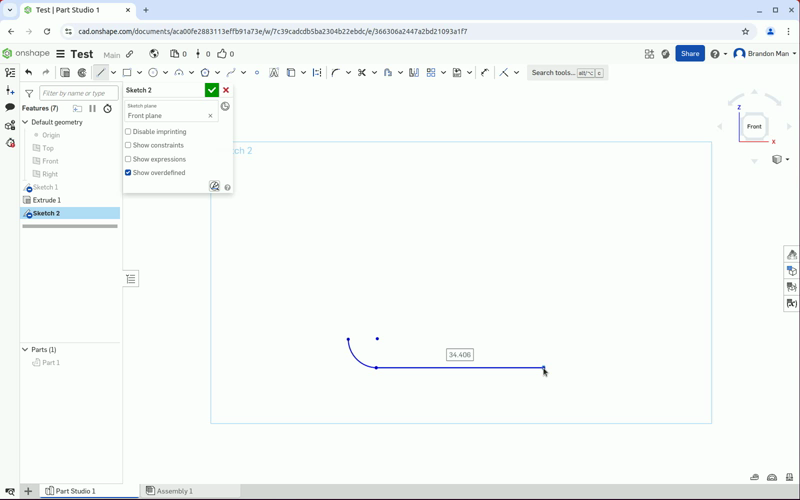
key(a)
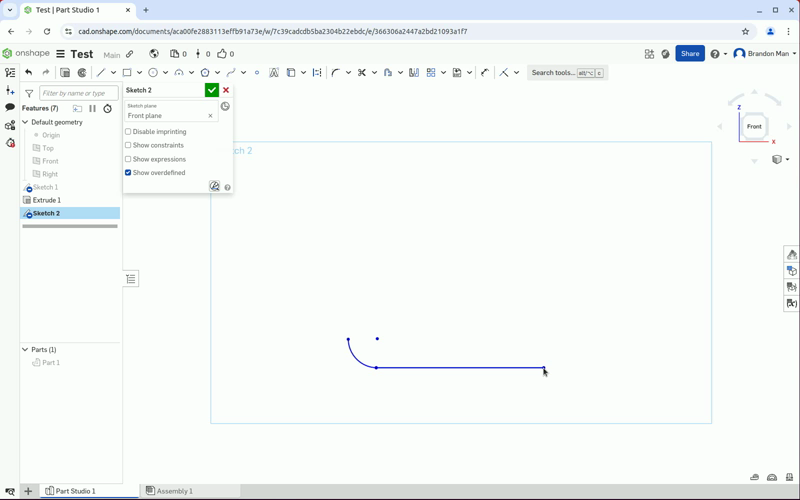
mouse_move(543, 367)
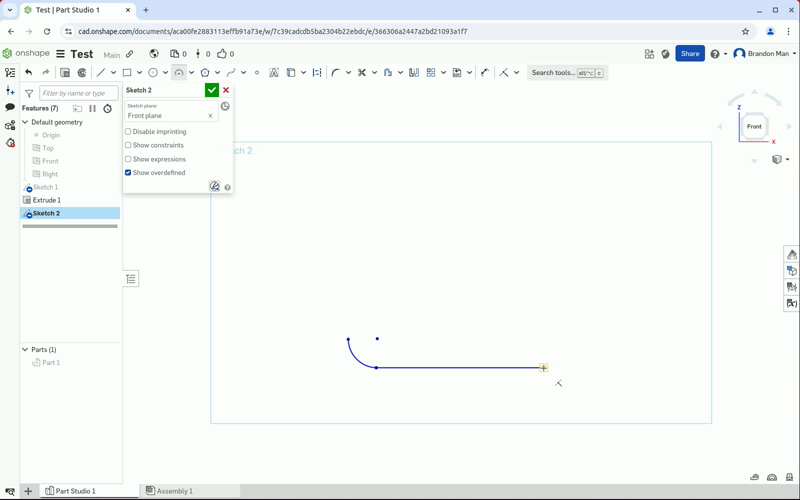
click(543, 367)
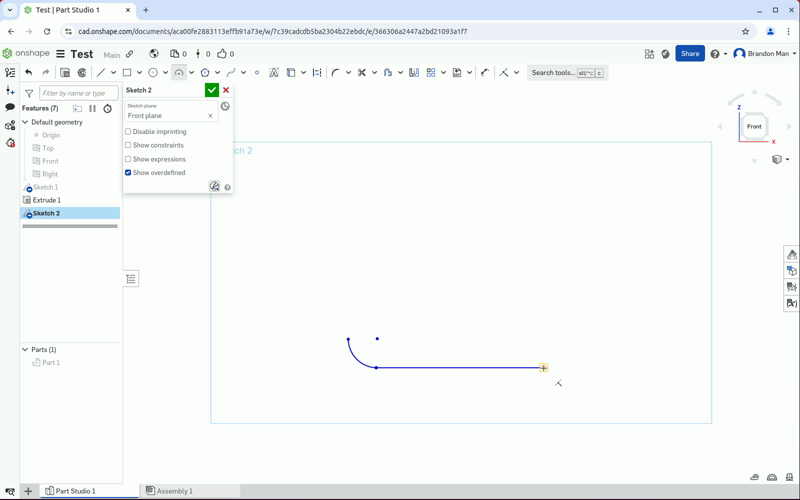
key_down(shift)
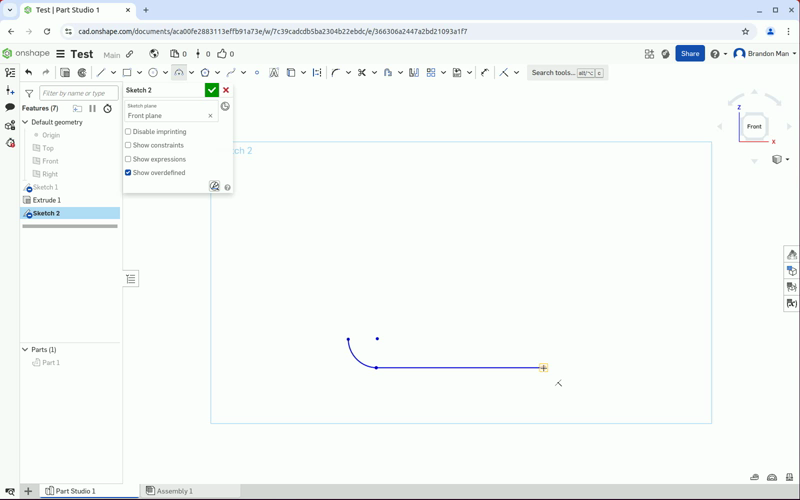
mouse_move(572, 339)
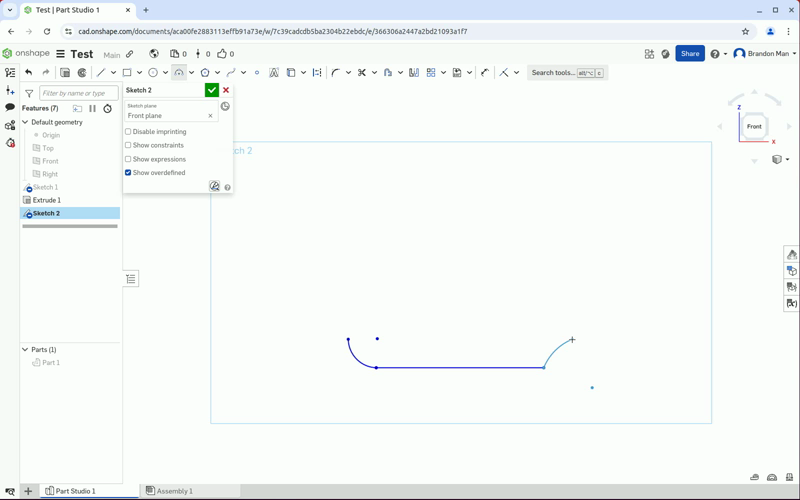
click(572, 339)
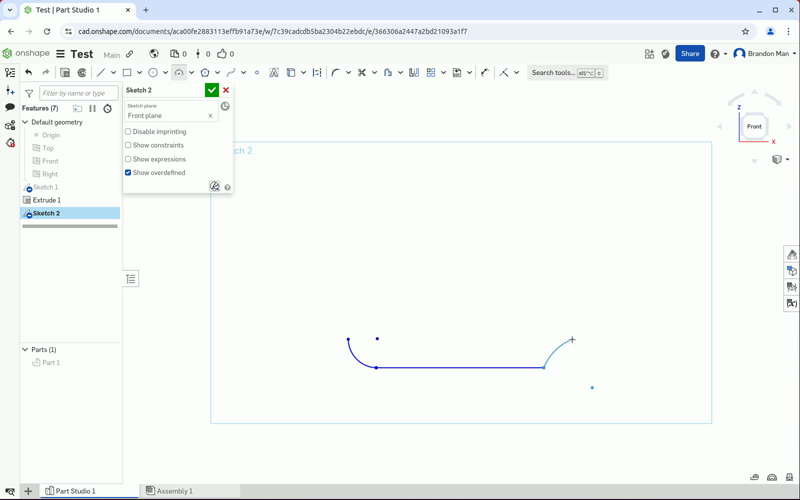
mouse_move(563, 359)
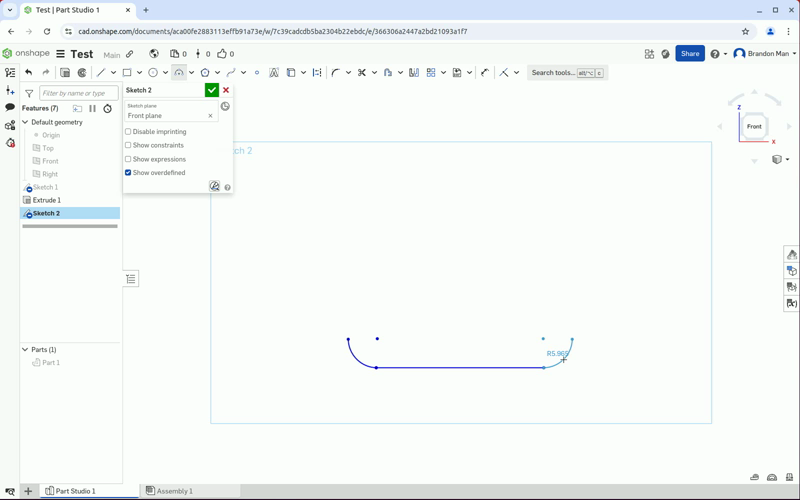
click(563, 359)
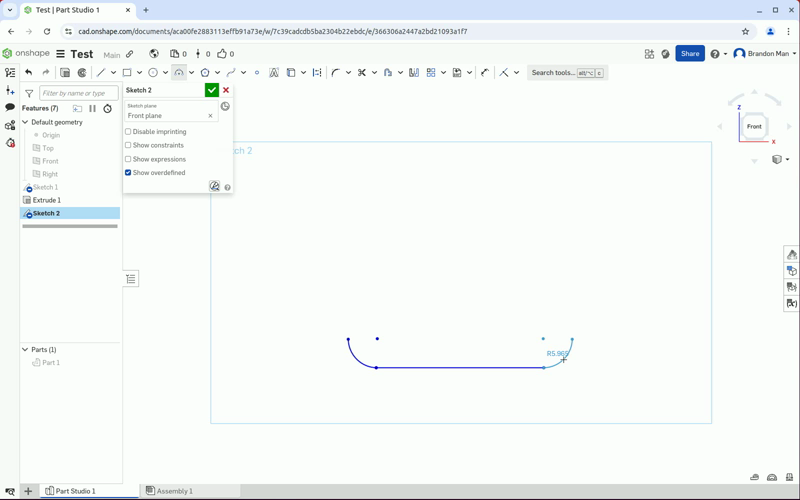
key_up(shift)
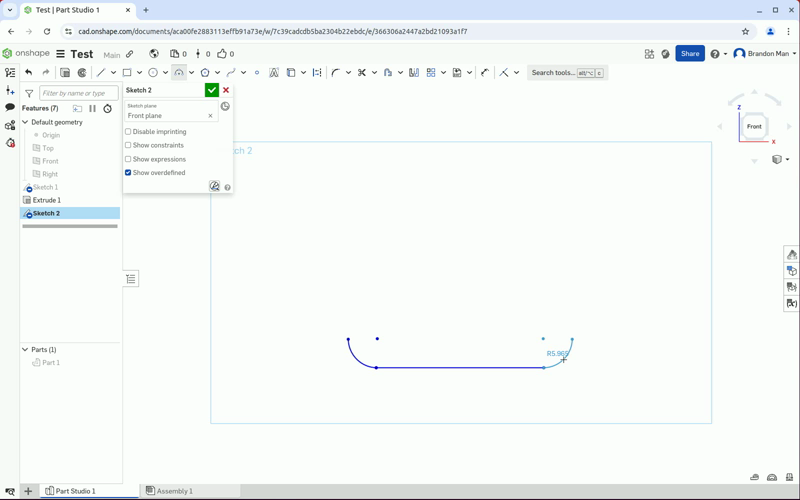
key(esc)
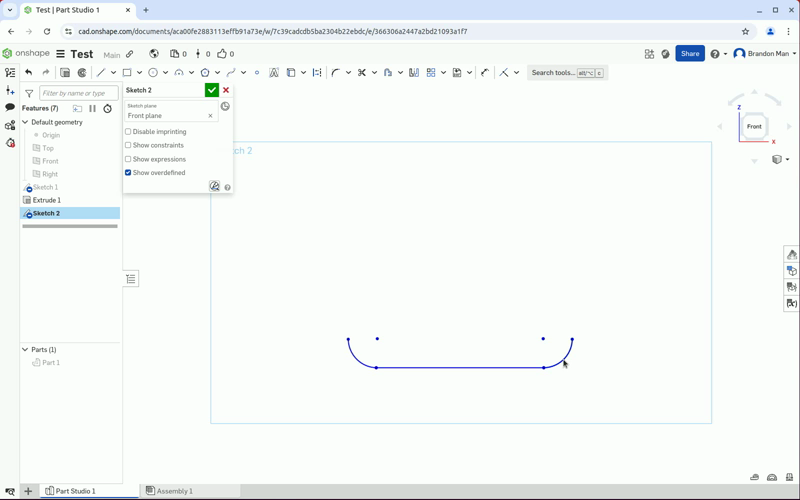
key(l)
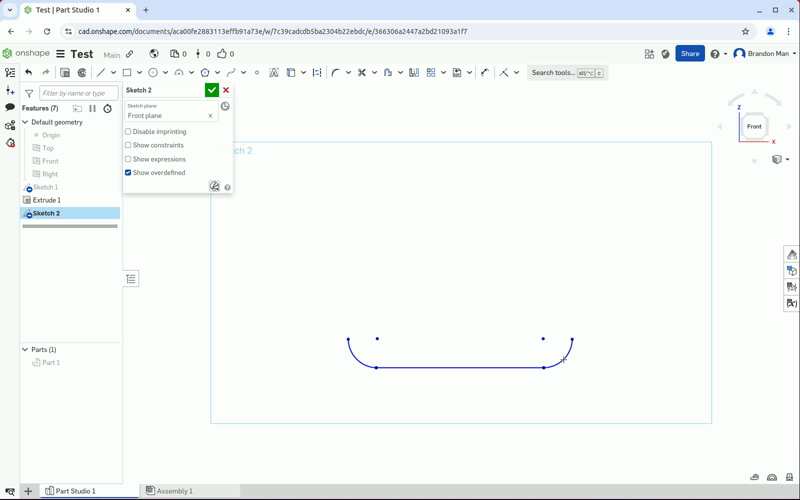
mouse_move(572, 339)
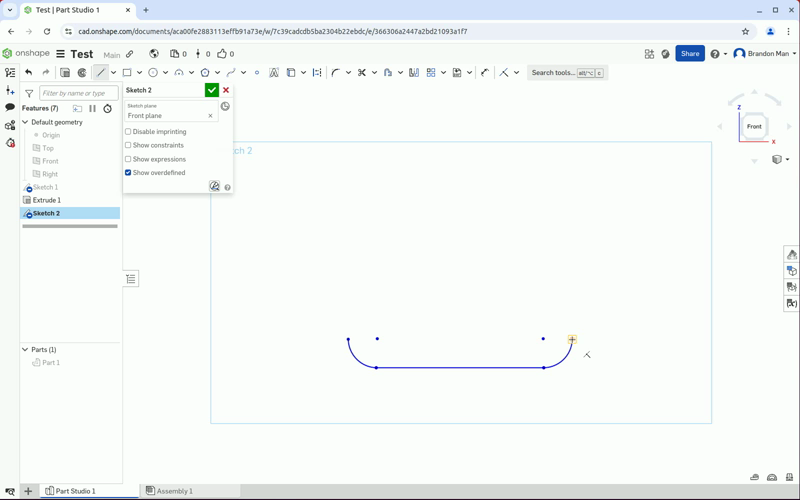
click(572, 339)
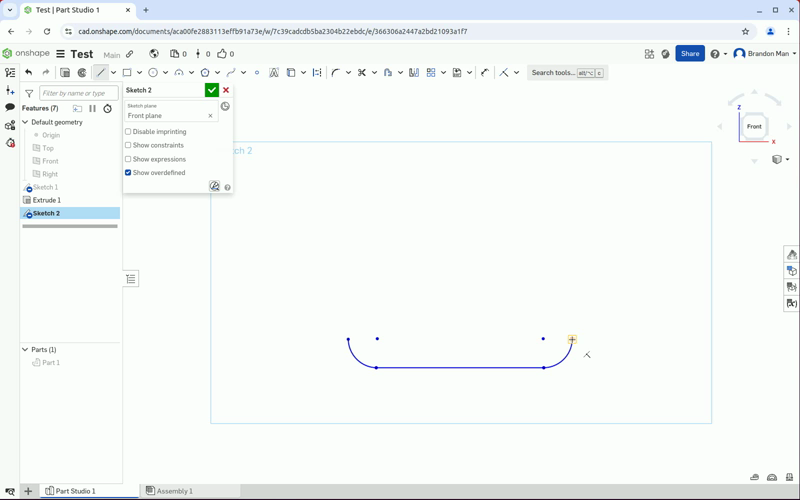
key_down(shift)
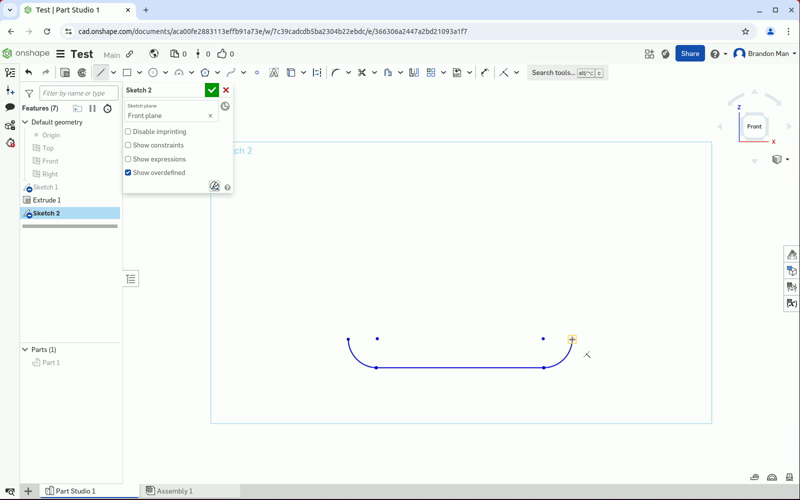
mouse_move(572, 226)
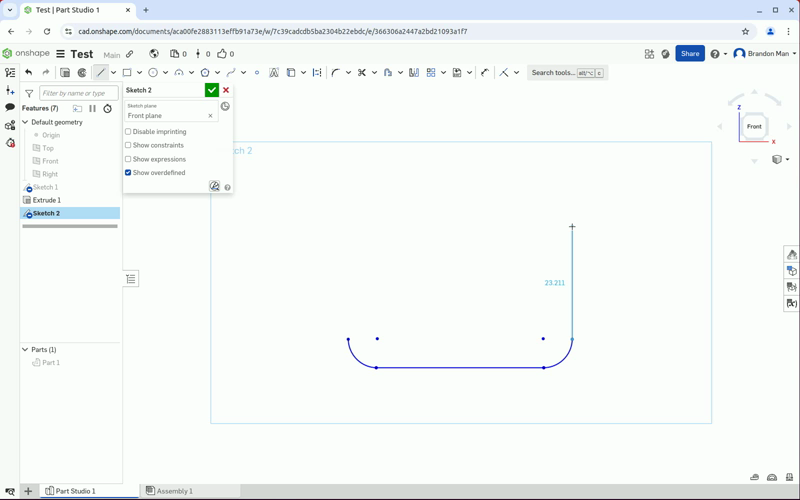
click(572, 226)
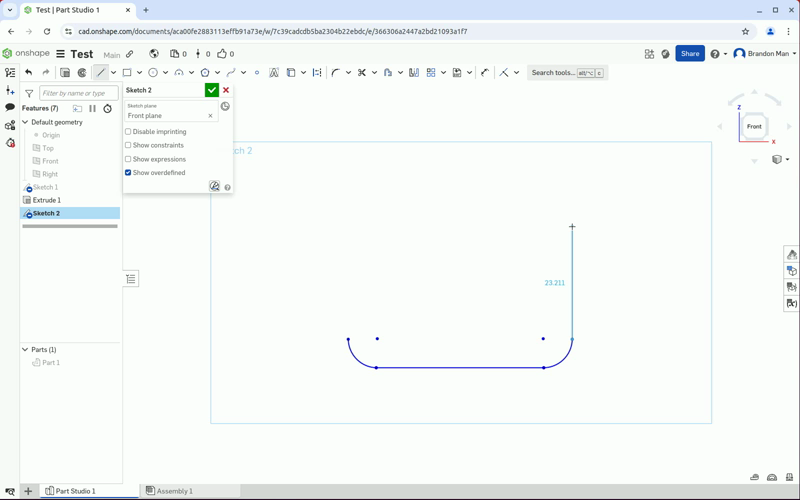
key_up(shift)
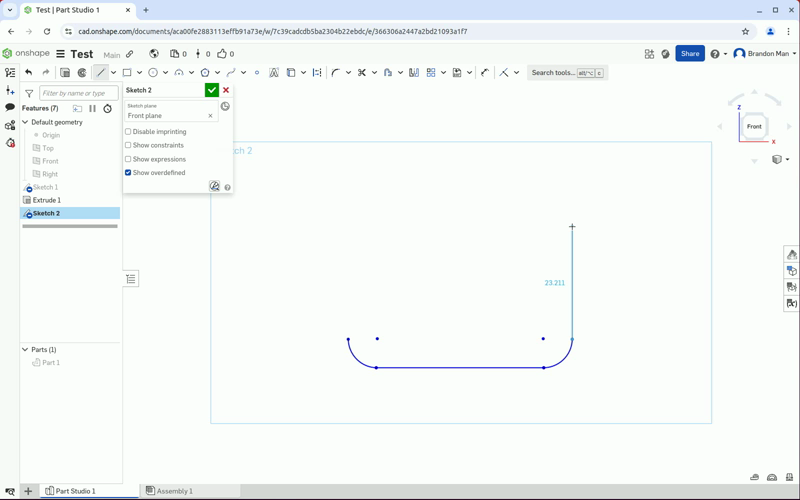
key(esc)
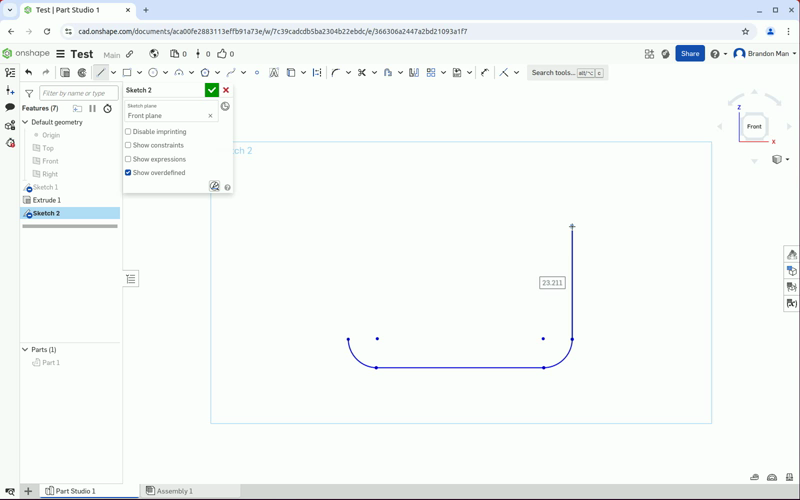
key(a)
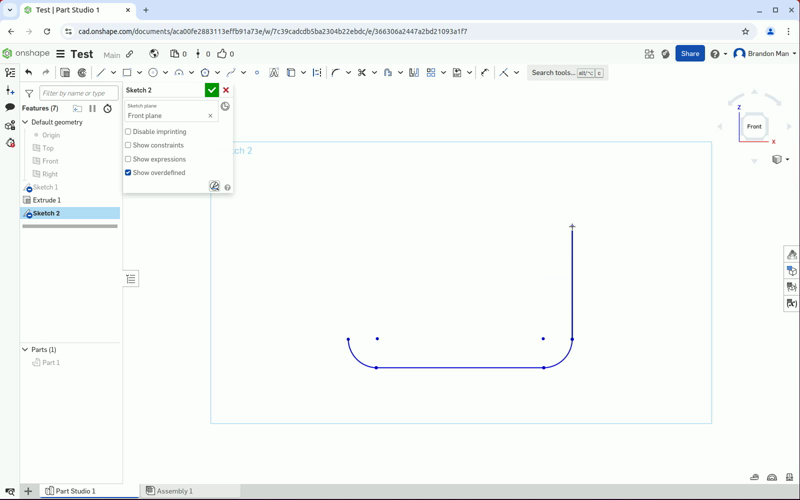
mouse_move(572, 226)
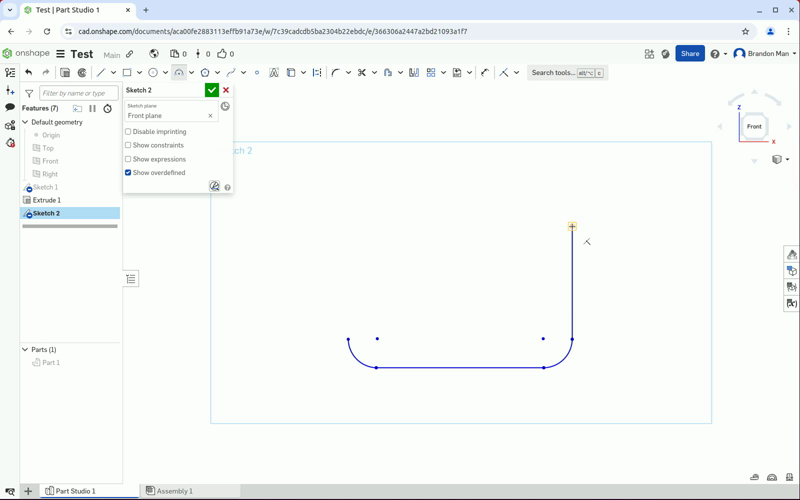
click(572, 226)
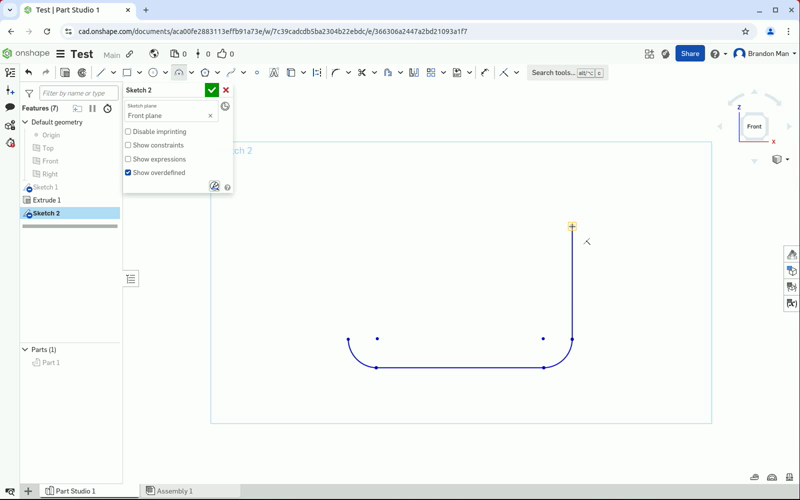
key_down(shift)
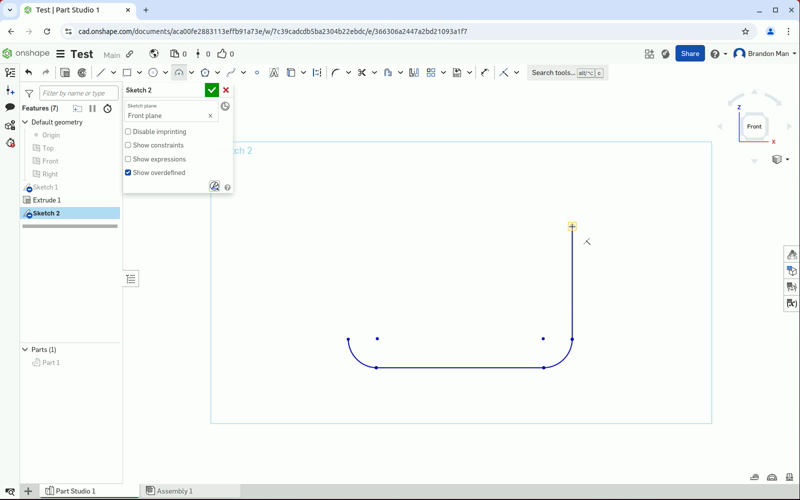
mouse_move(543, 200)
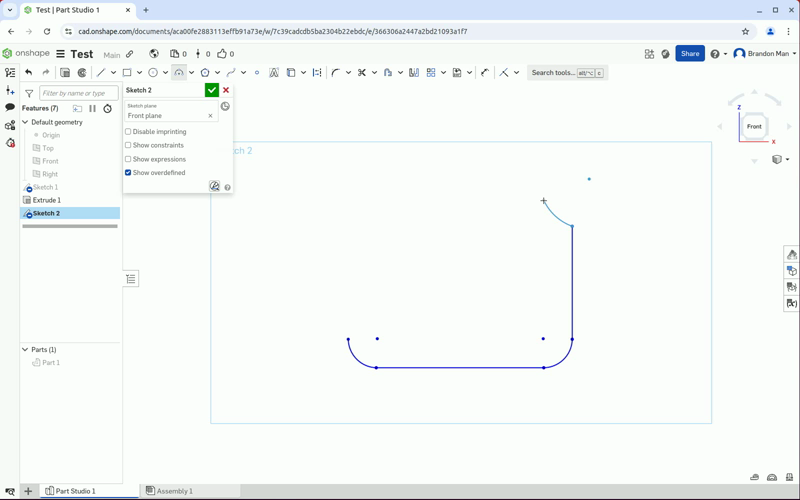
click(543, 200)
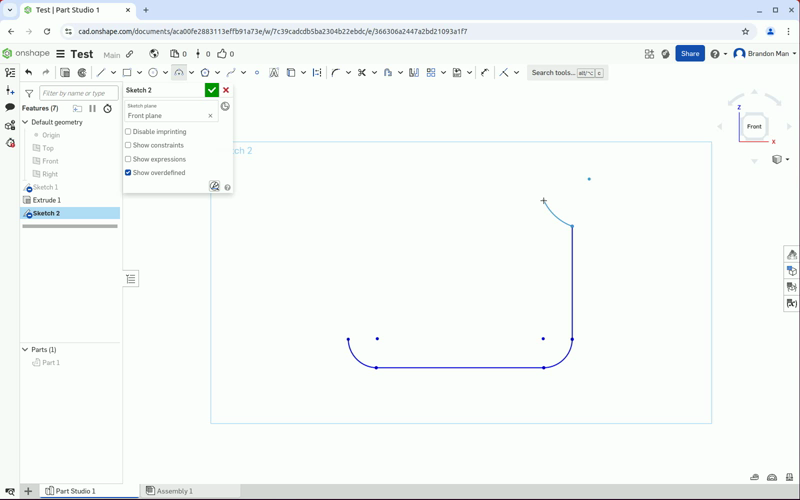
mouse_move(563, 207)
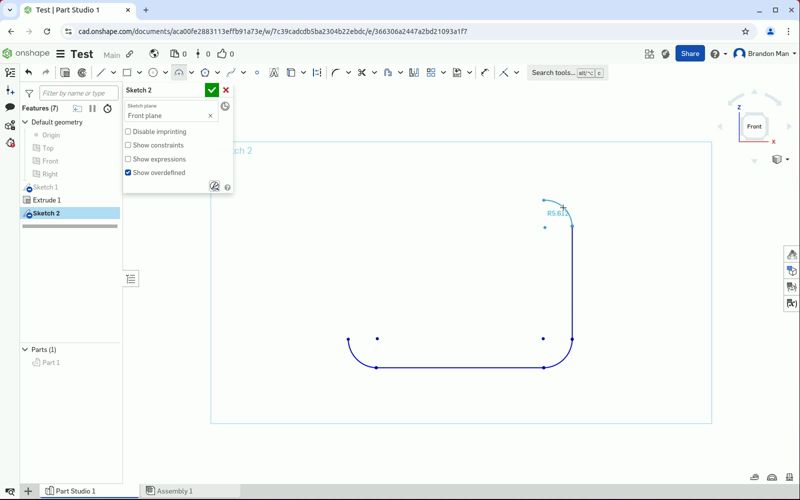
click(563, 207)
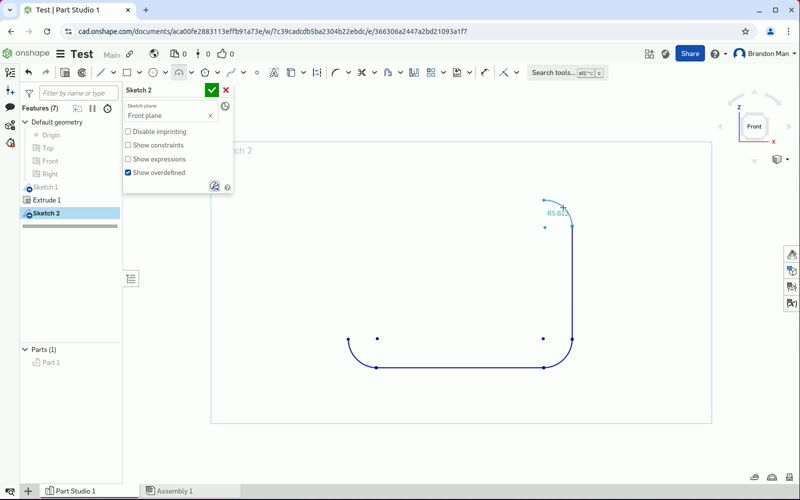
key_up(shift)
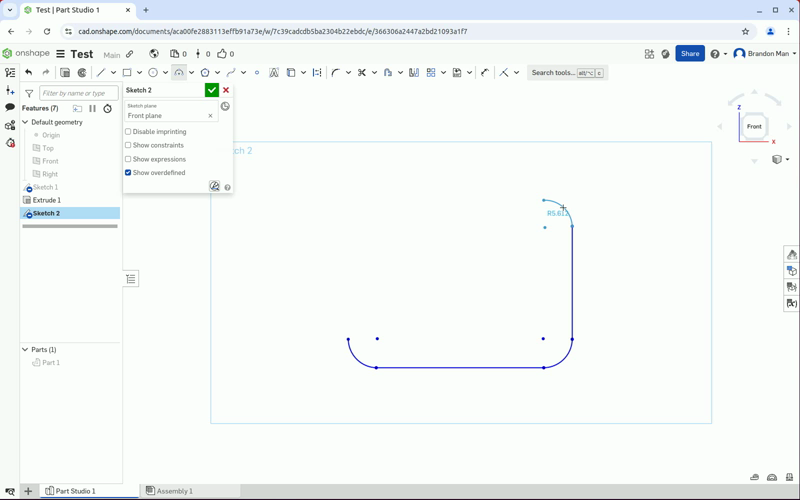
key(esc)
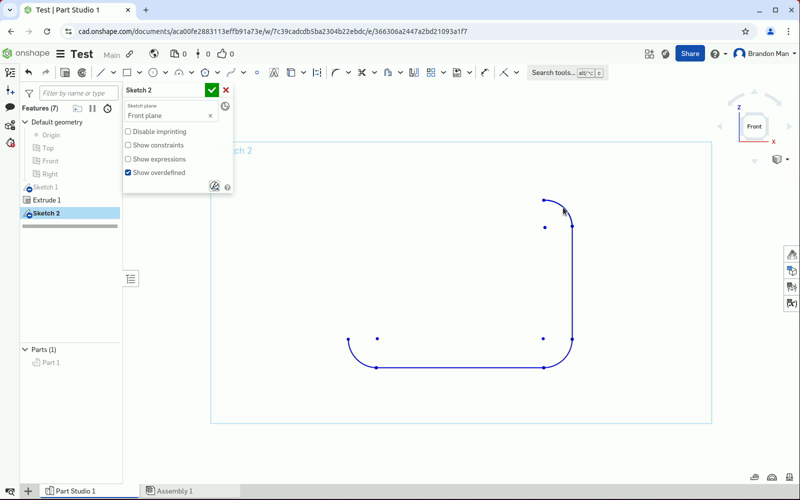
key(l)
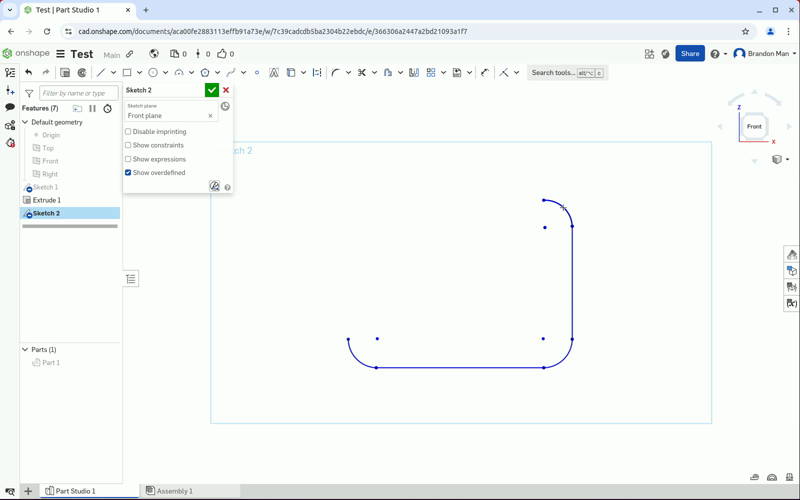
mouse_move(543, 200)
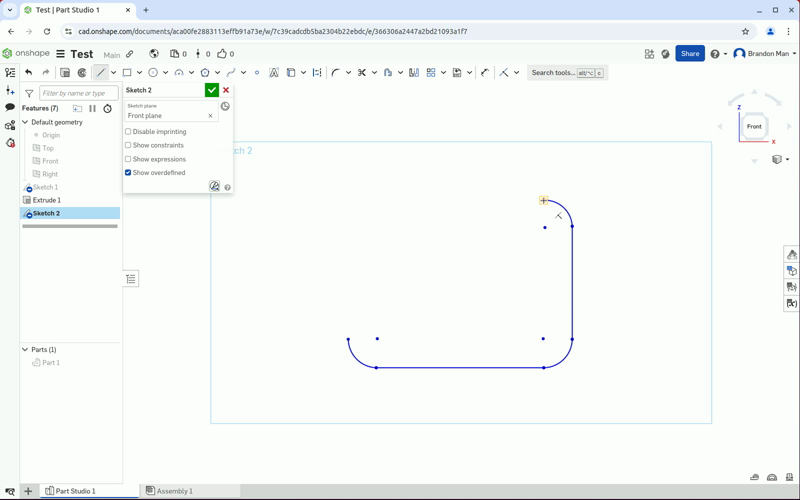
click(543, 200)
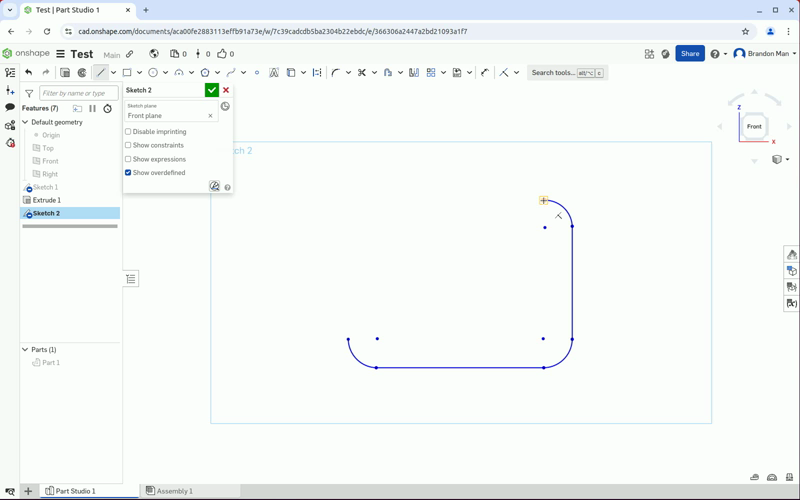
key_down(shift)
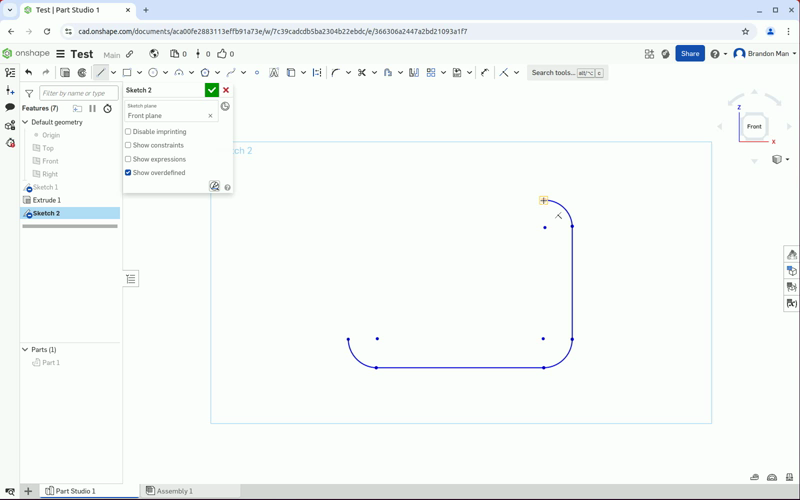
mouse_move(376, 200)
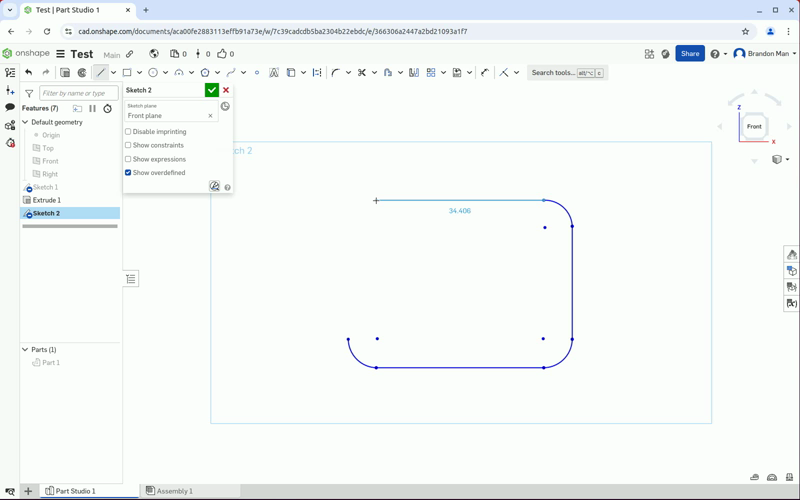
click(376, 200)
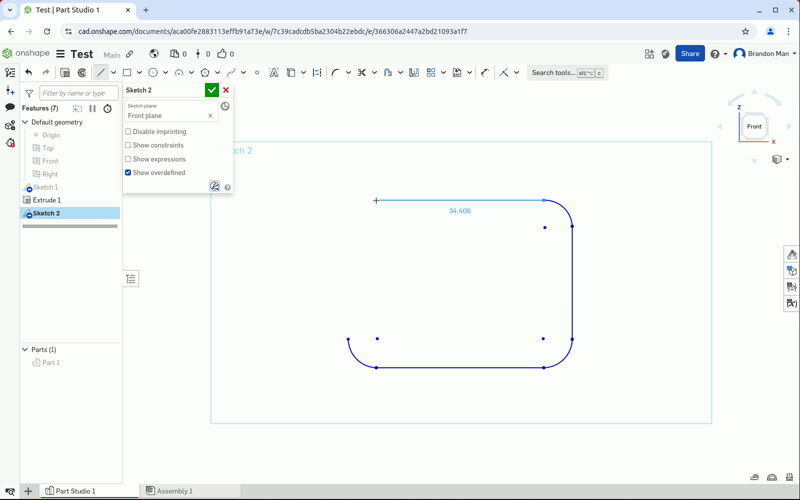
key_up(shift)
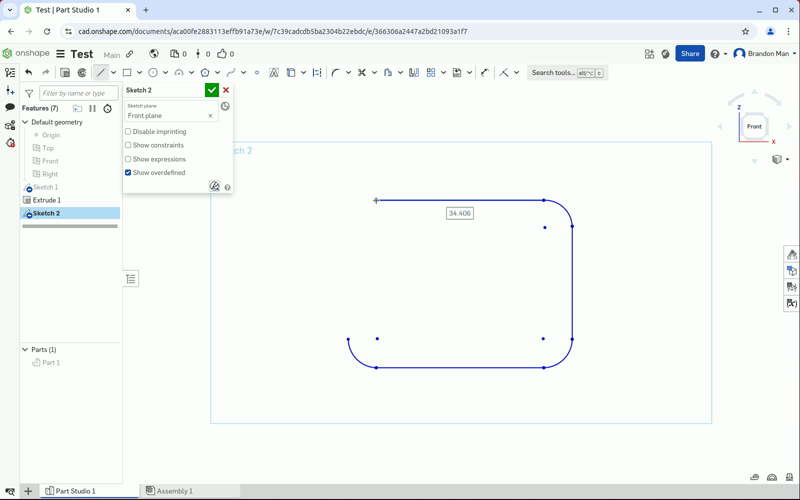
key(esc)
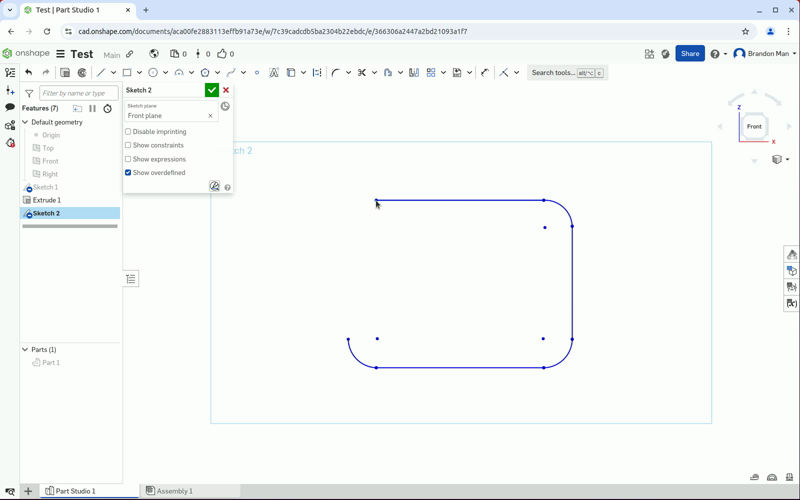
key(a)
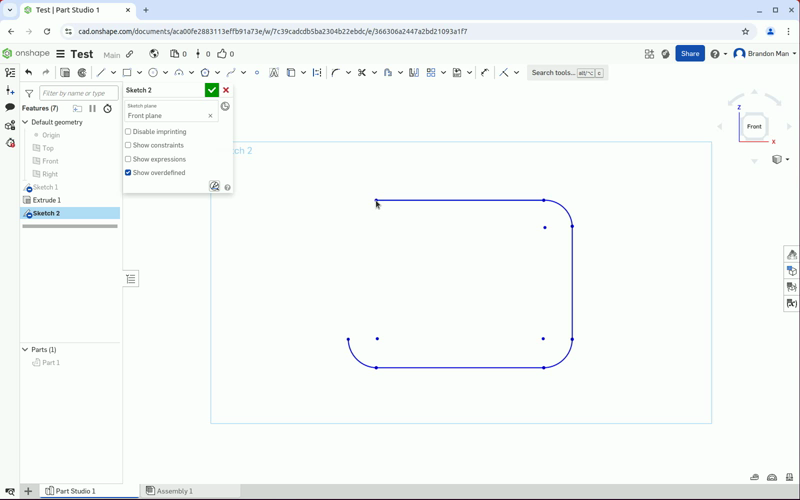
mouse_move(376, 200)
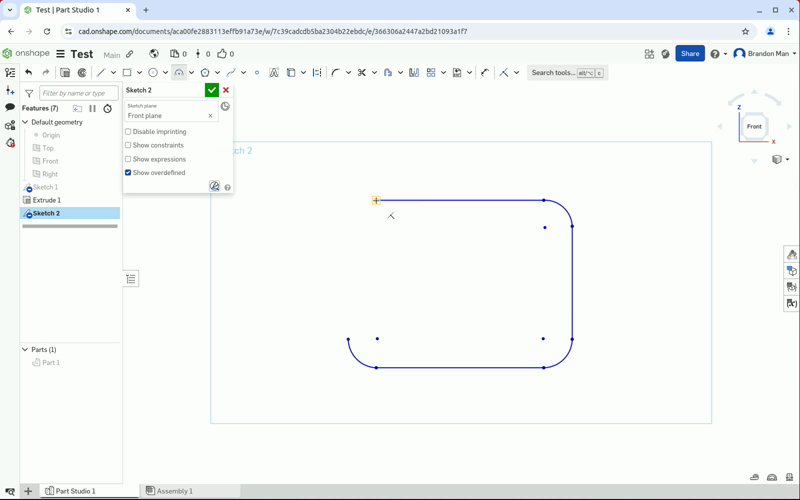
click(376, 200)
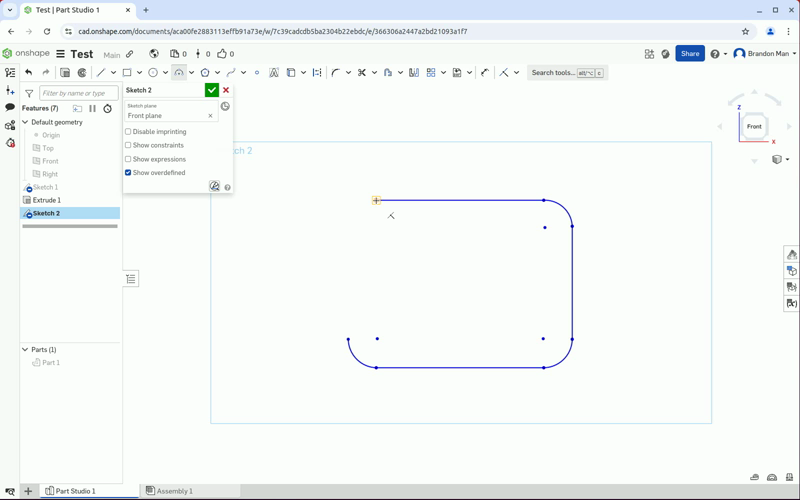
key_down(shift)
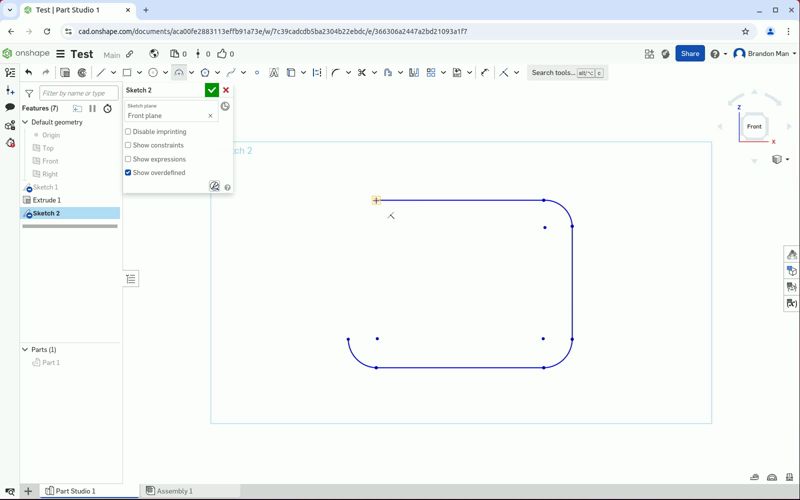
mouse_move(348, 226)
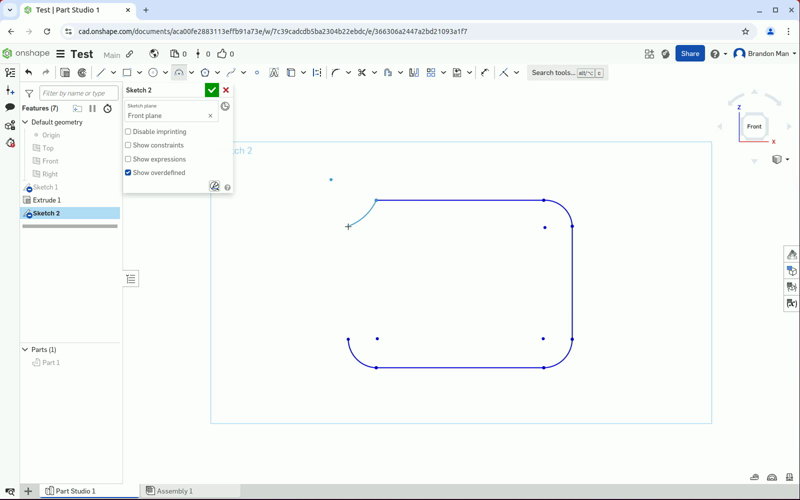
click(348, 226)
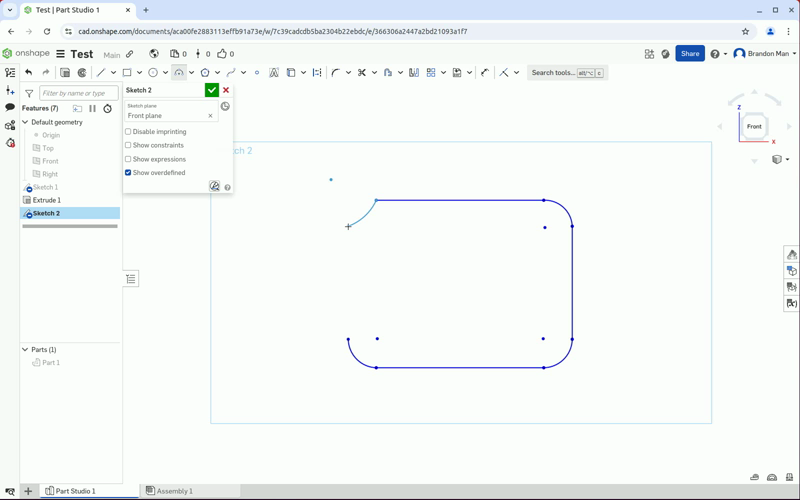
mouse_move(356, 207)
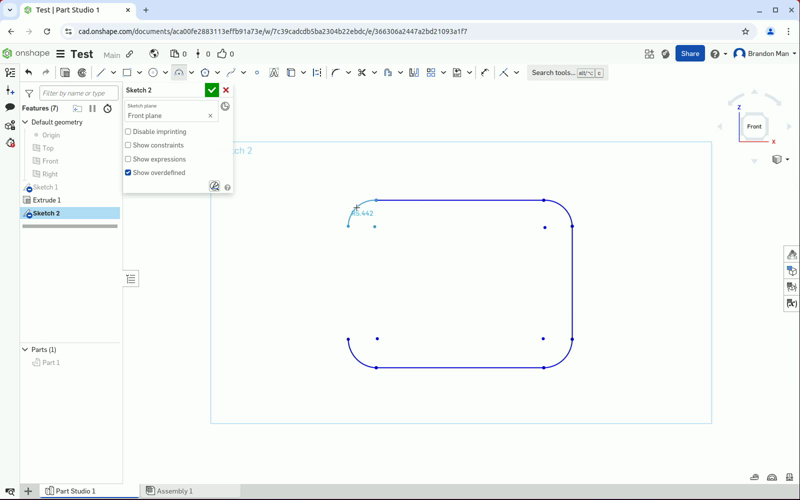
click(356, 207)
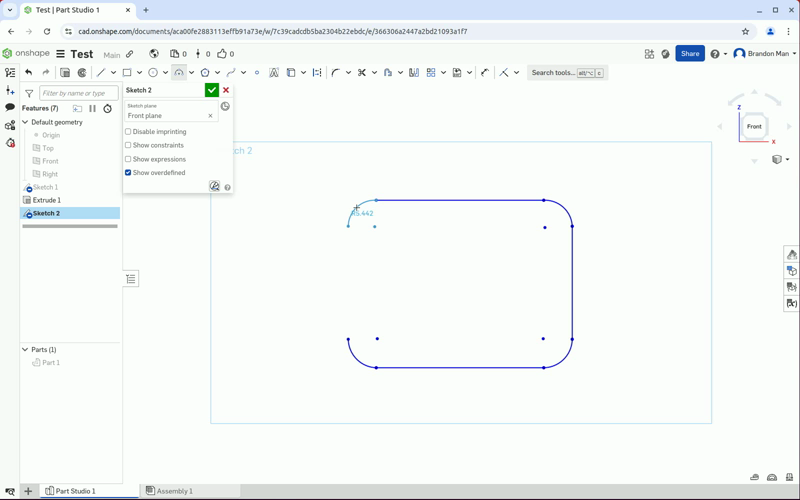
key_up(shift)
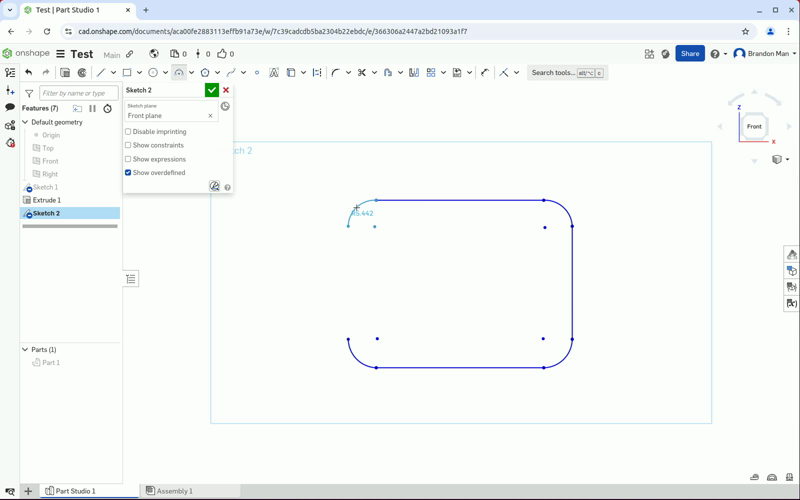
key(esc)
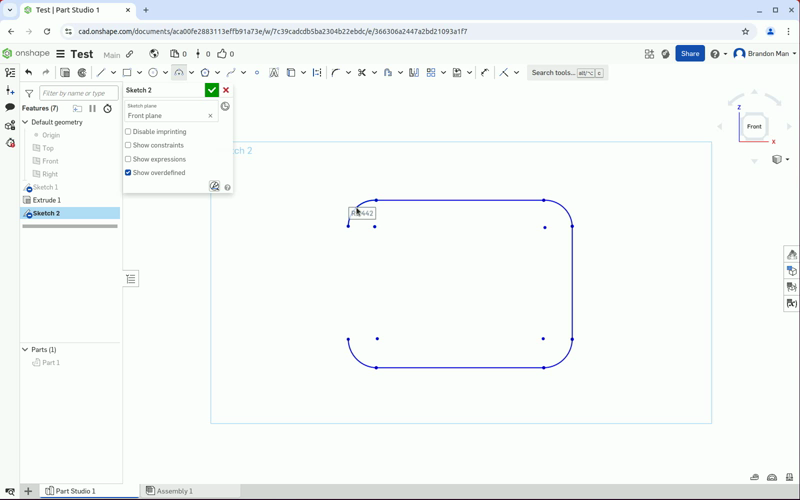
key(l)
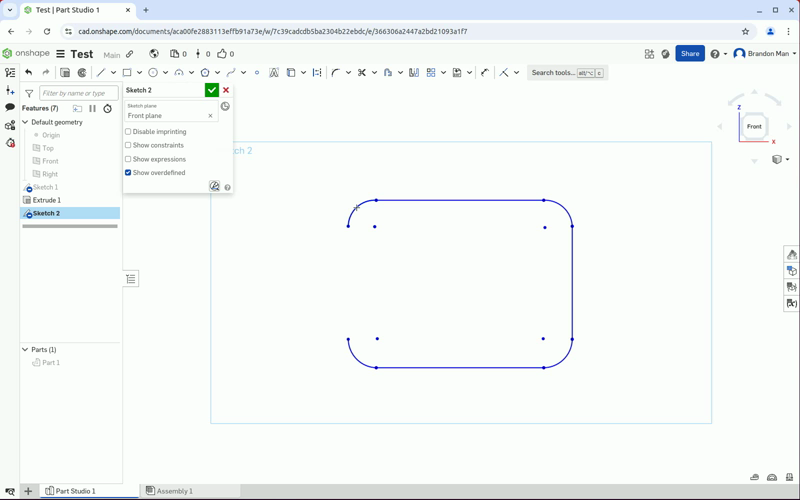
mouse_move(348, 226)
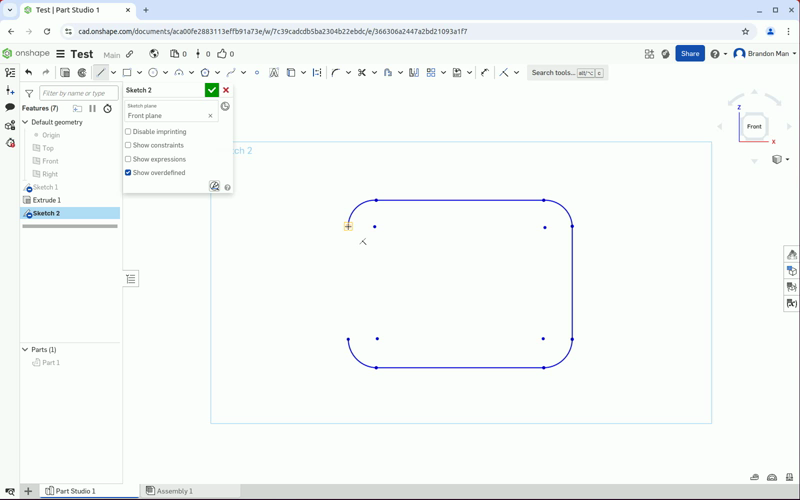
click(348, 226)
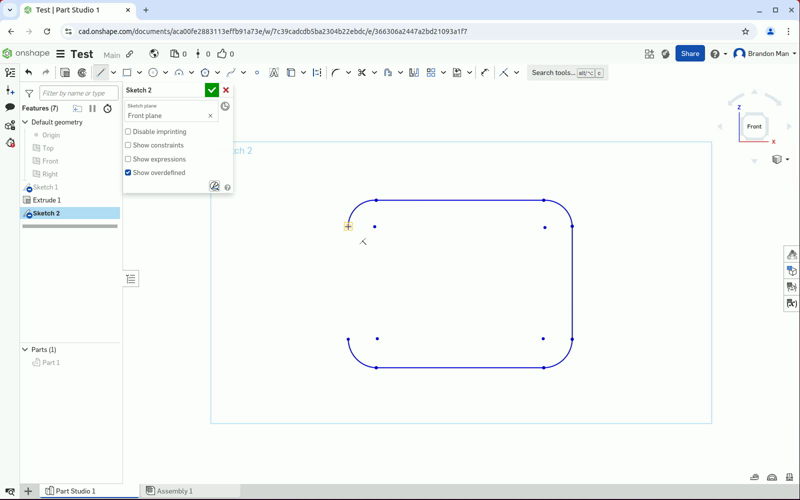
key_down(shift)
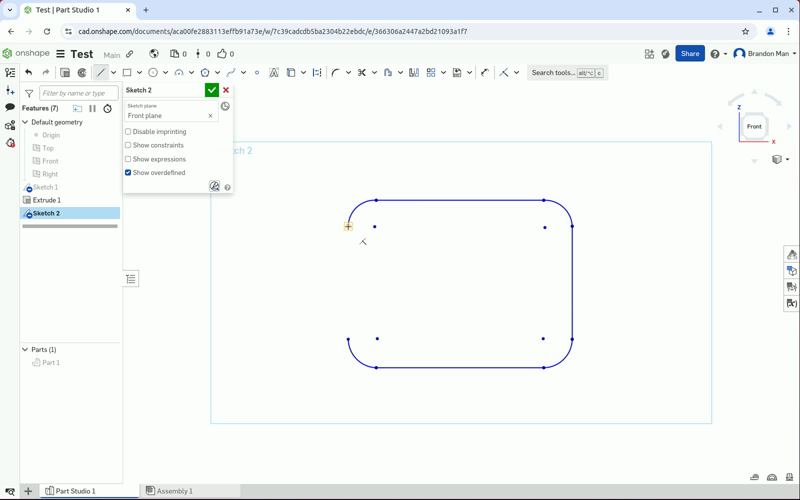
mouse_move(348, 339)
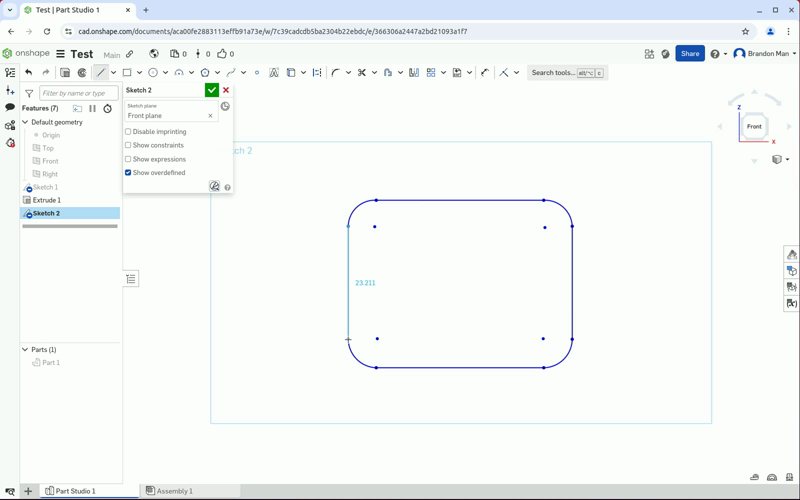
key_up(shift)
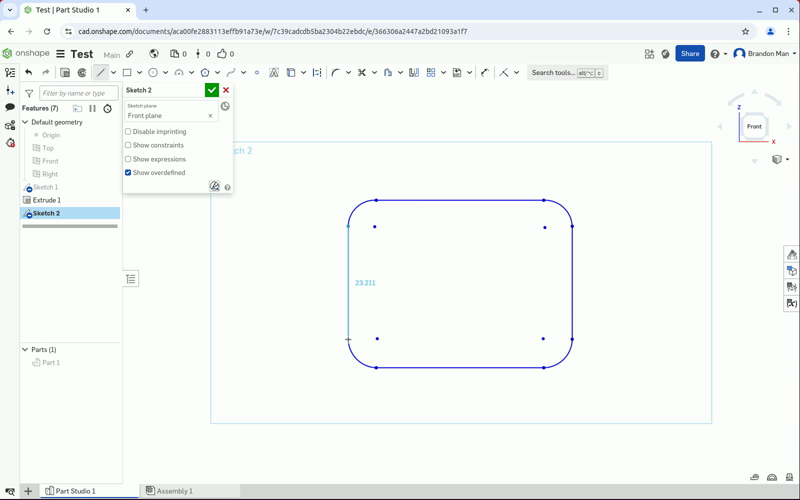
click(348, 339)
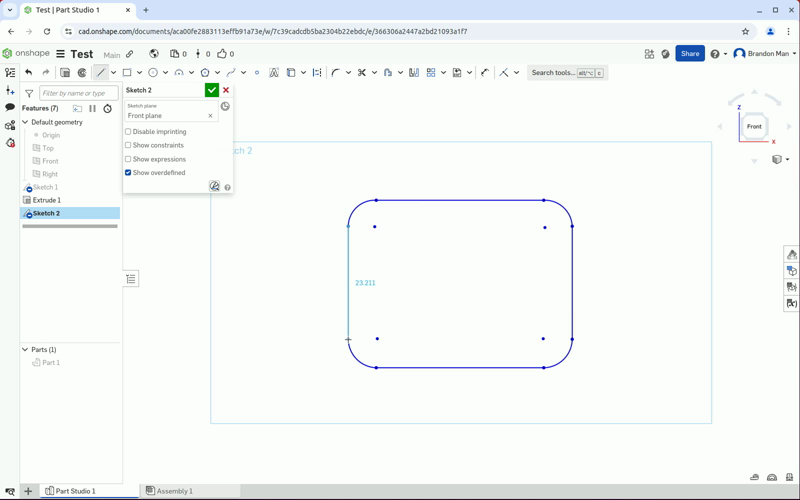
key(esc)
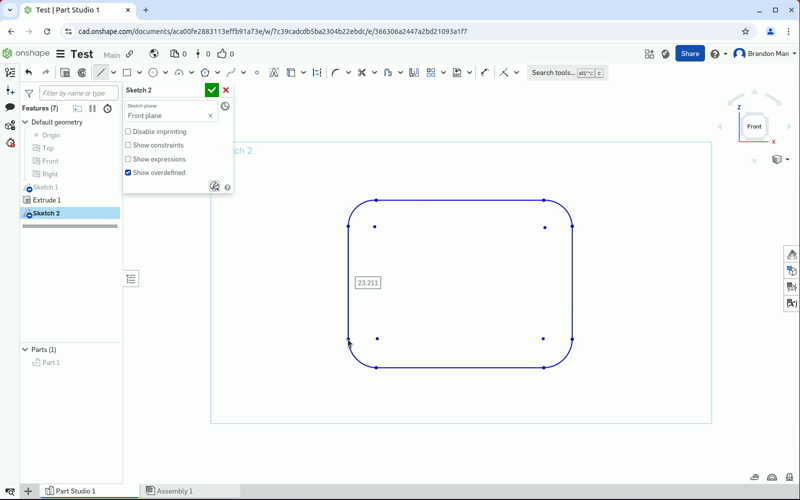
key(c)
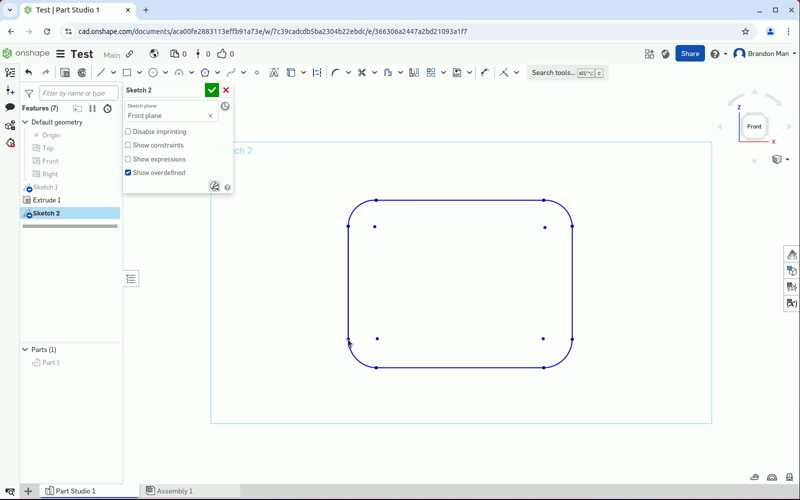
key_down(shift)
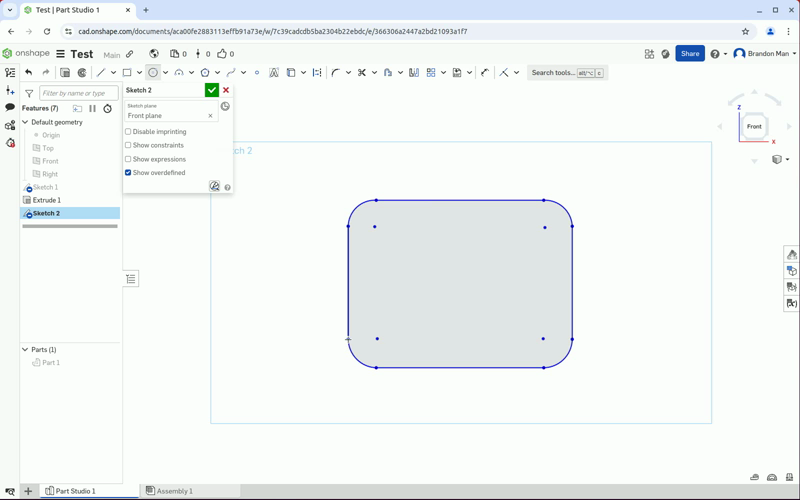
mouse_move(376, 282)
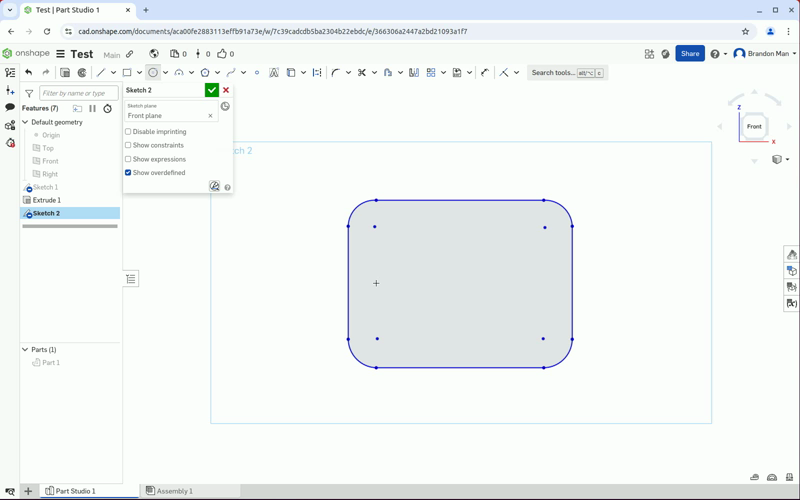
click(376, 282)
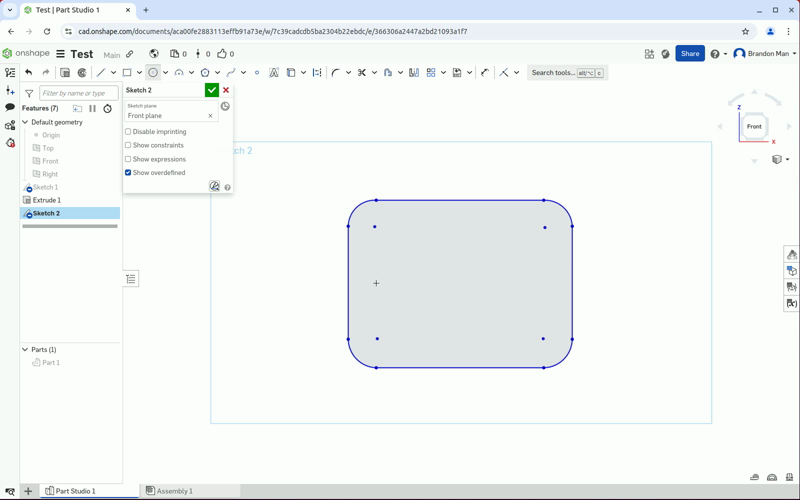
key_up(shift)
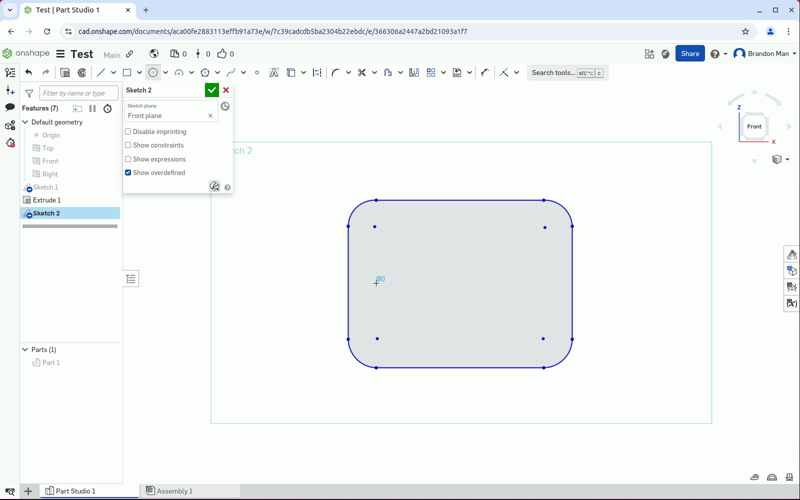
mouse_move(388, 282)
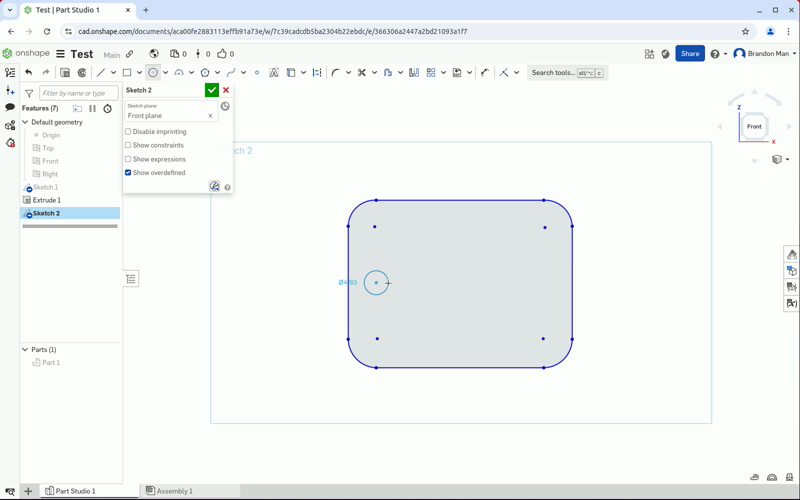
click(388, 282)
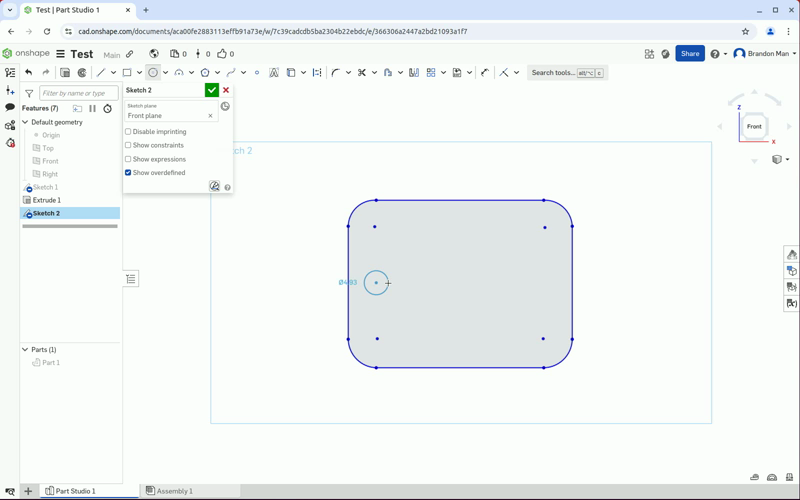
key(esc)
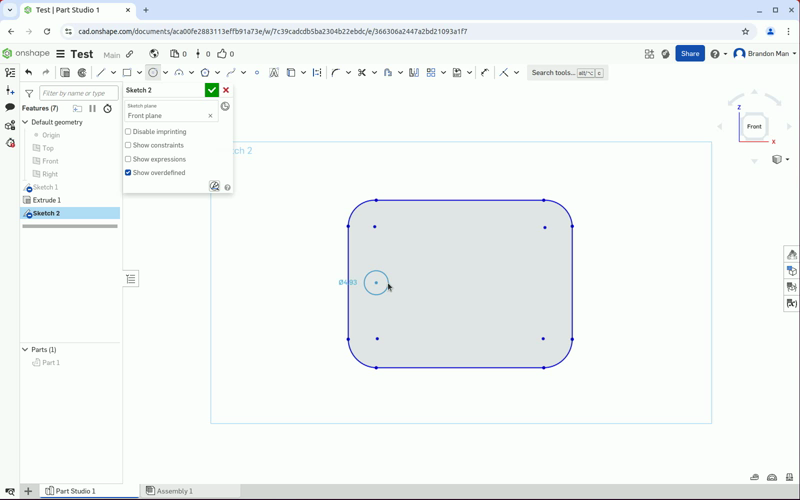
key(a)
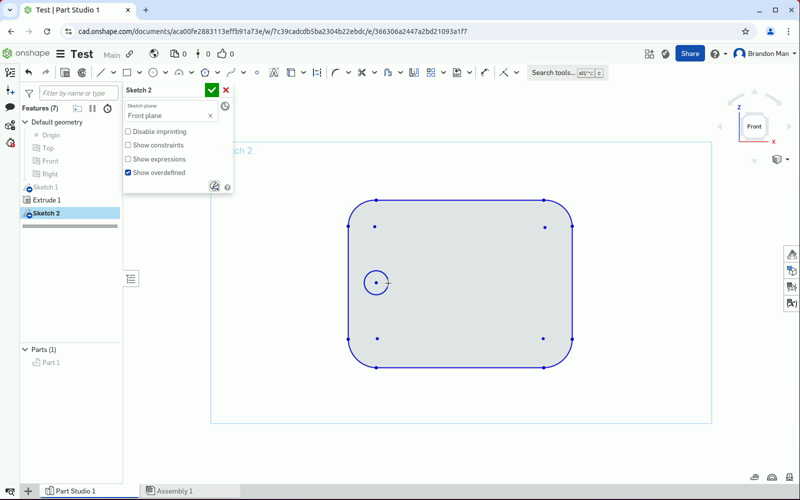
key_down(shift)
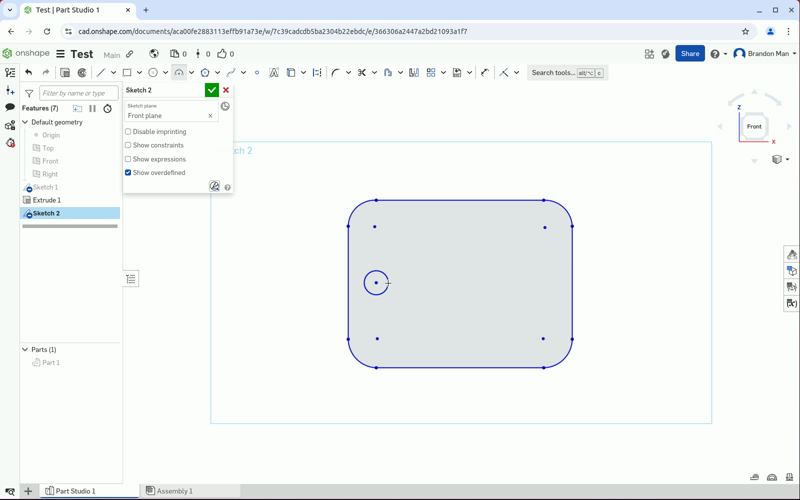
mouse_move(452, 228)
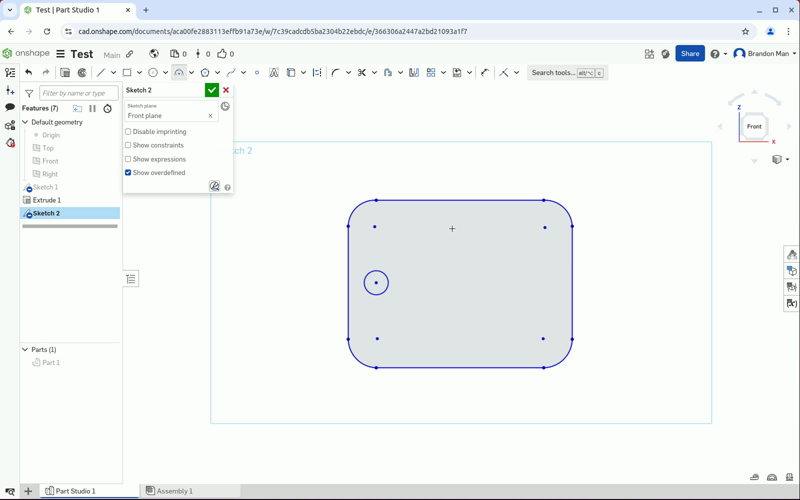
click(452, 228)
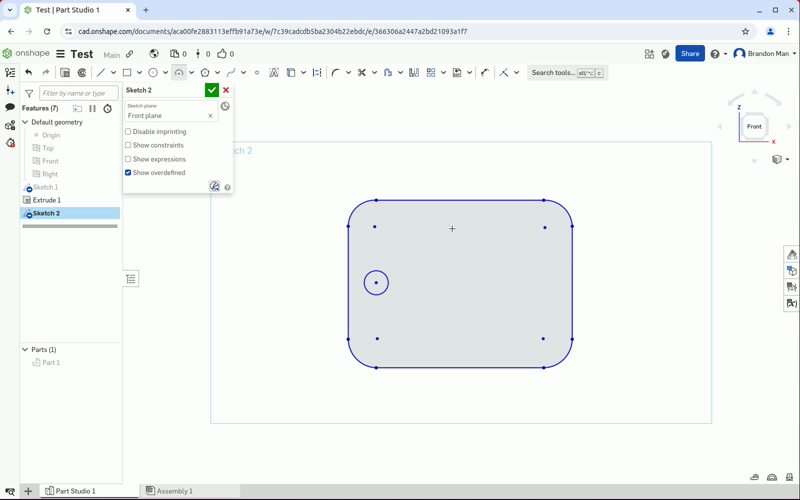
key_up(shift)
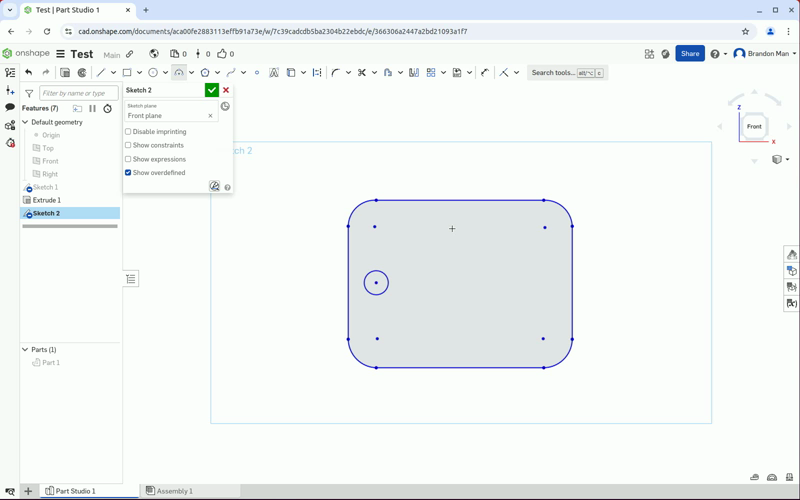
key_down(shift)
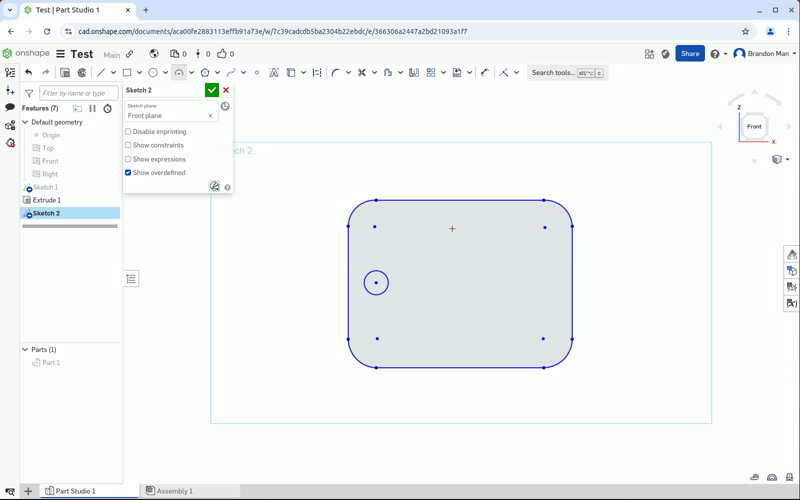
mouse_move(468, 228)
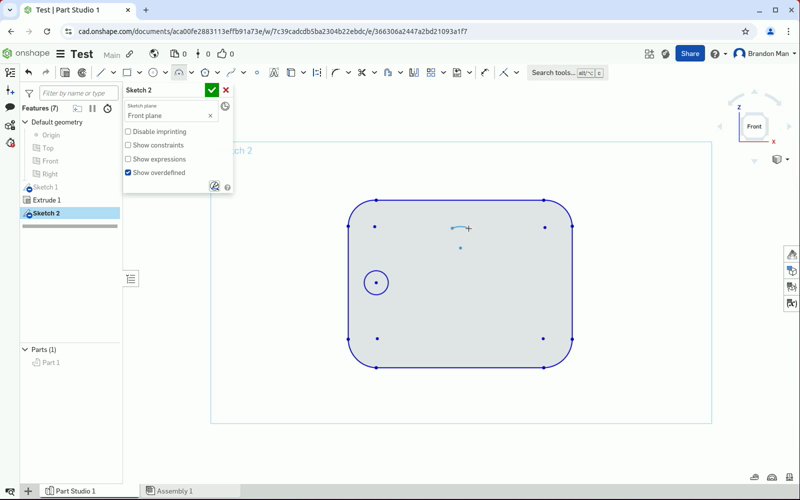
click(468, 228)
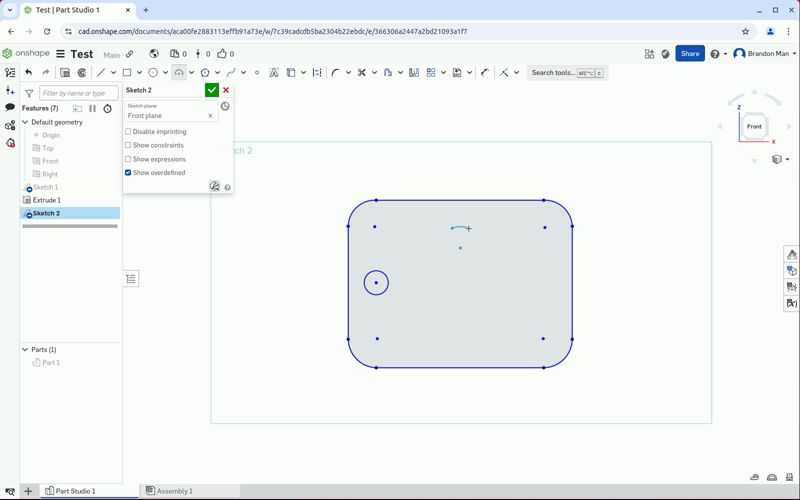
mouse_move(460, 350)
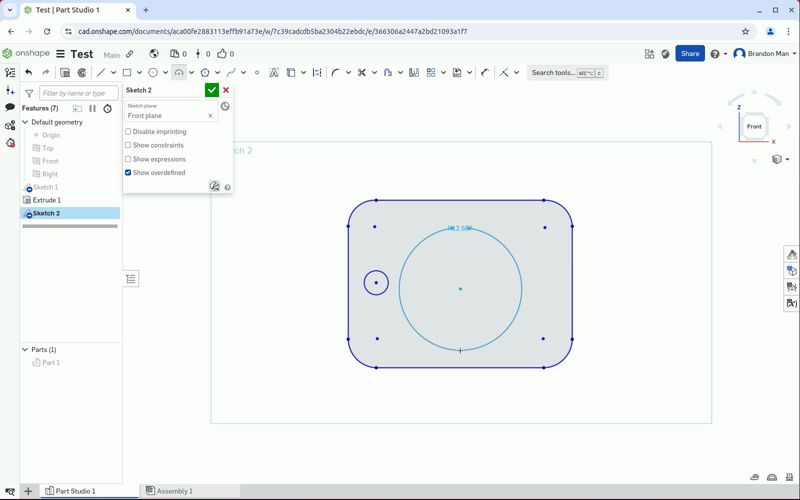
click(460, 350)
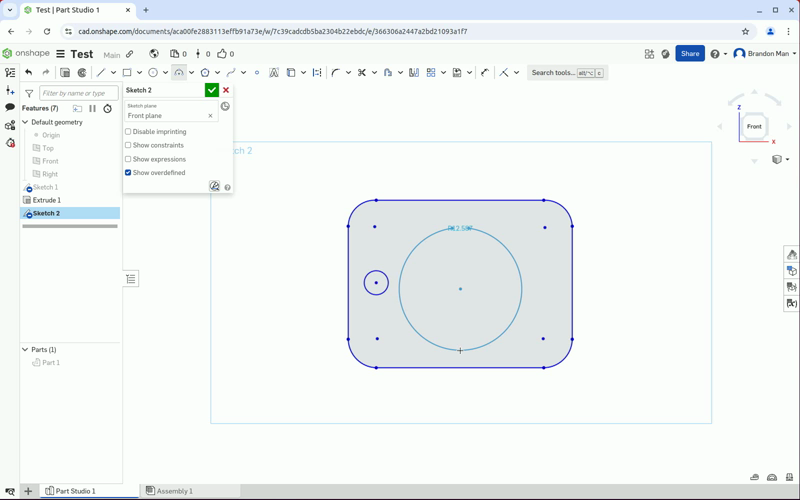
key_up(shift)
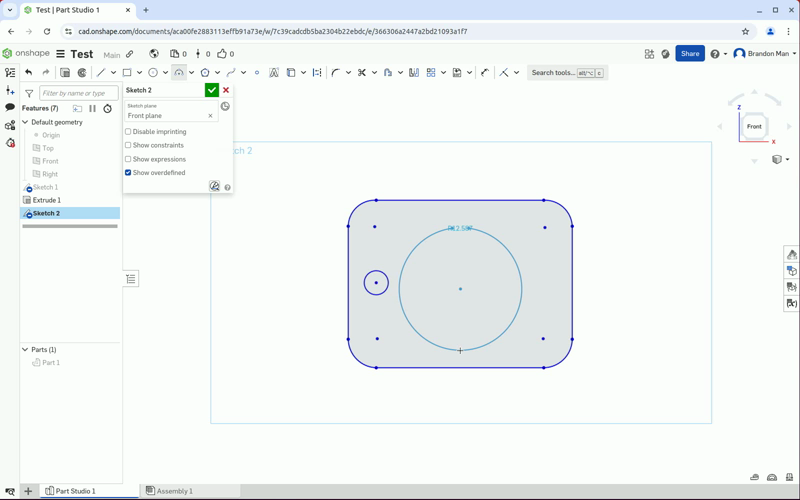
key(esc)
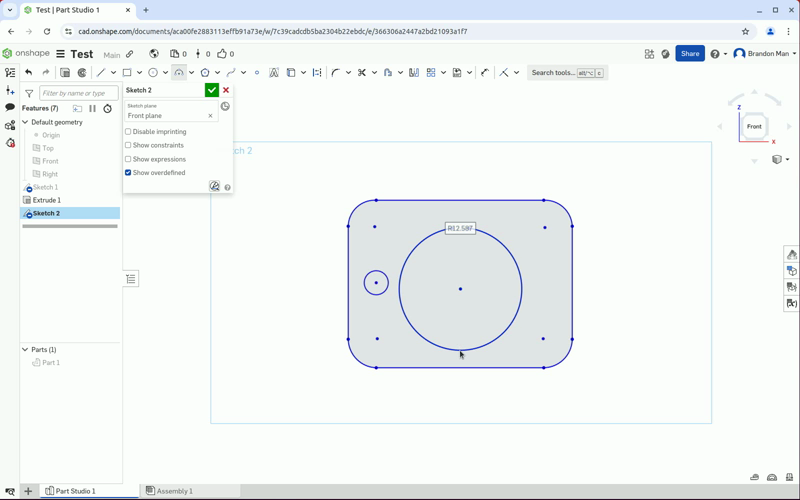
key(l)
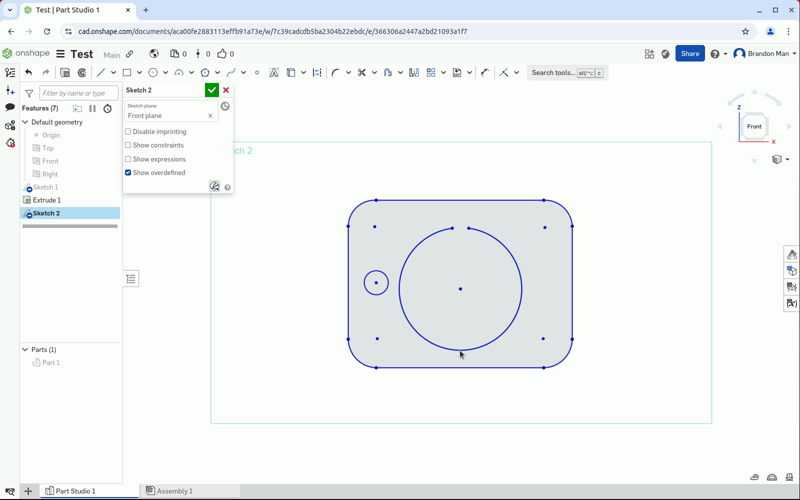
mouse_move(468, 228)
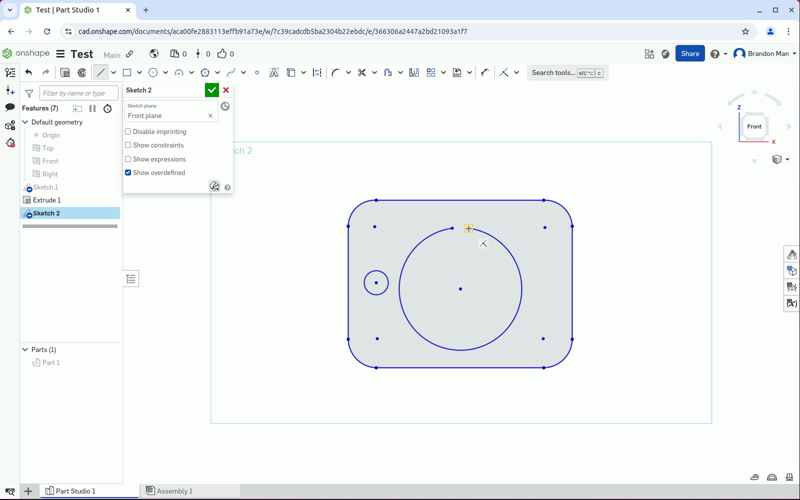
click(468, 228)
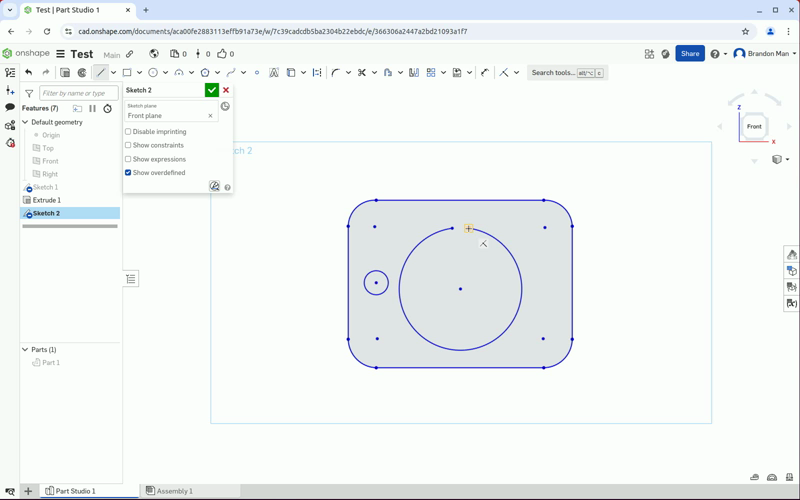
key_down(shift)
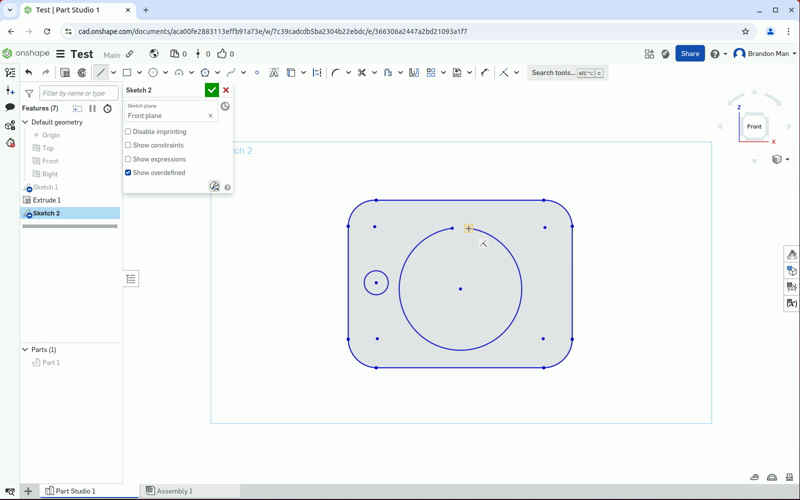
mouse_move(498, 228)
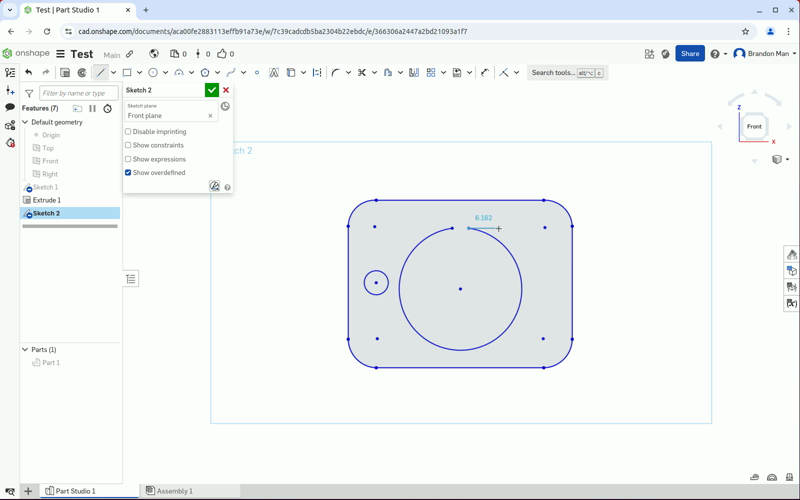
mouse_move(468, 221)
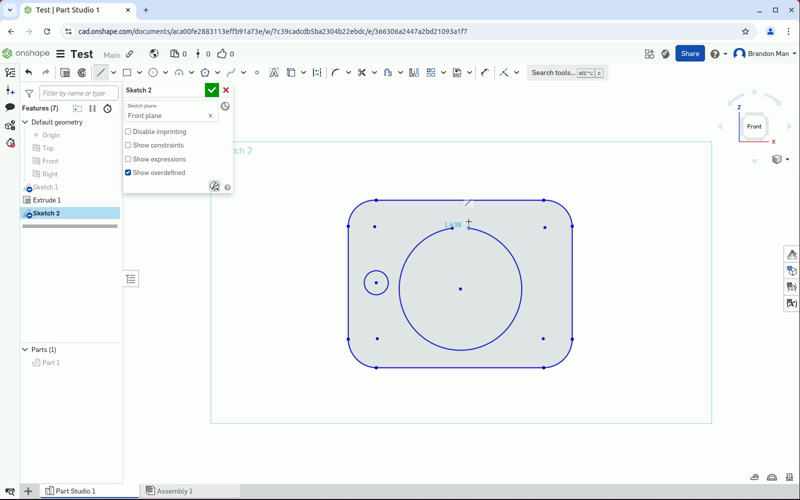
scroll(6)
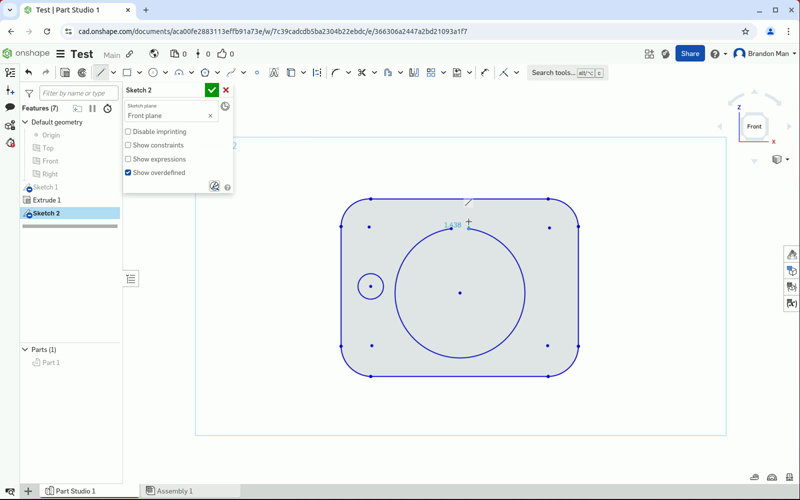
scroll(6)
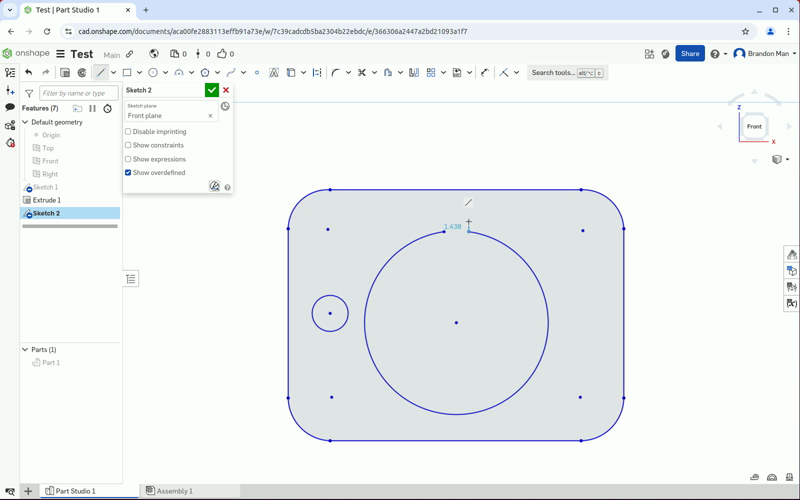
scroll(6)
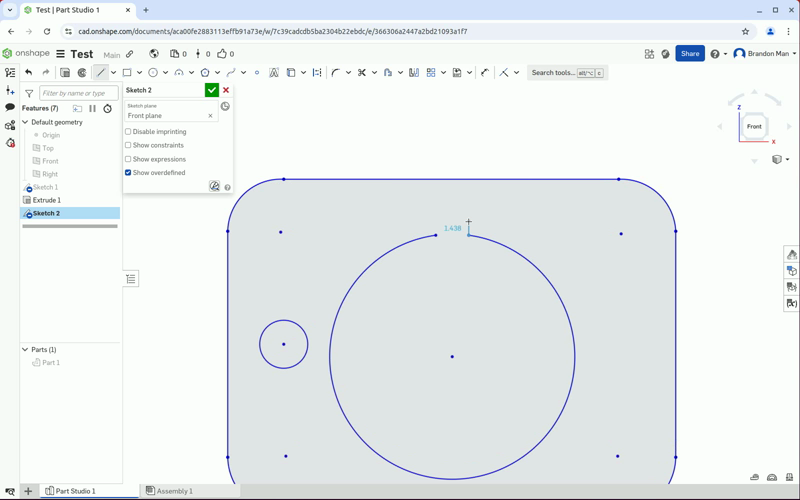
scroll(6)
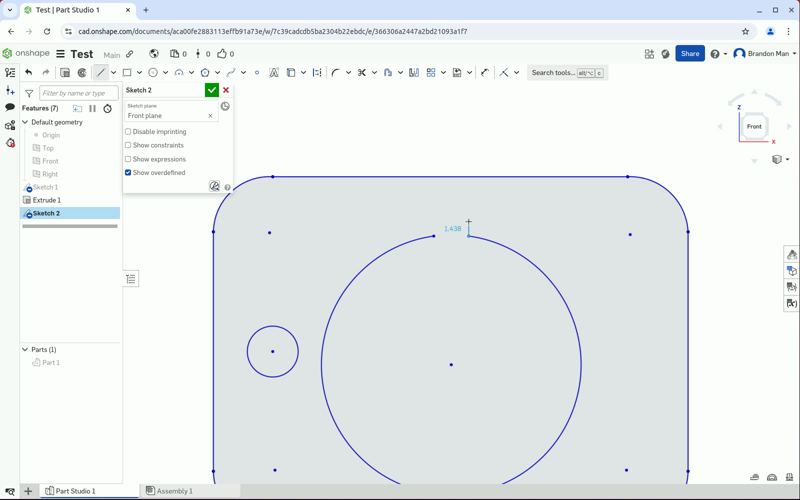
scroll(6)
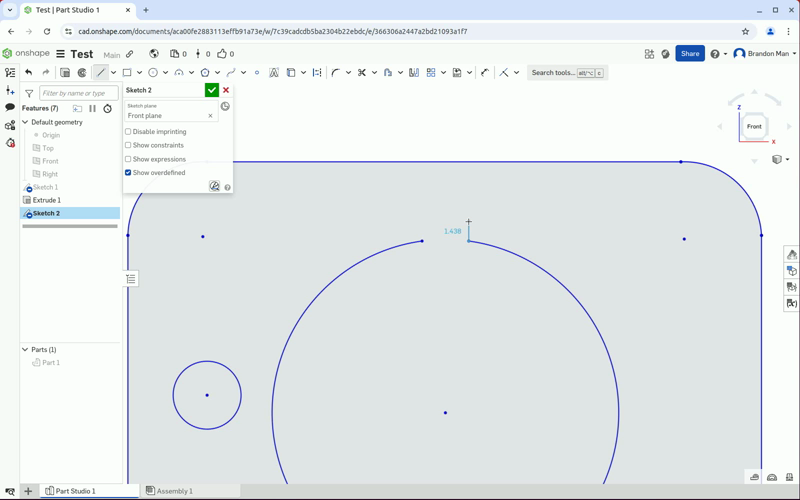
scroll(6)
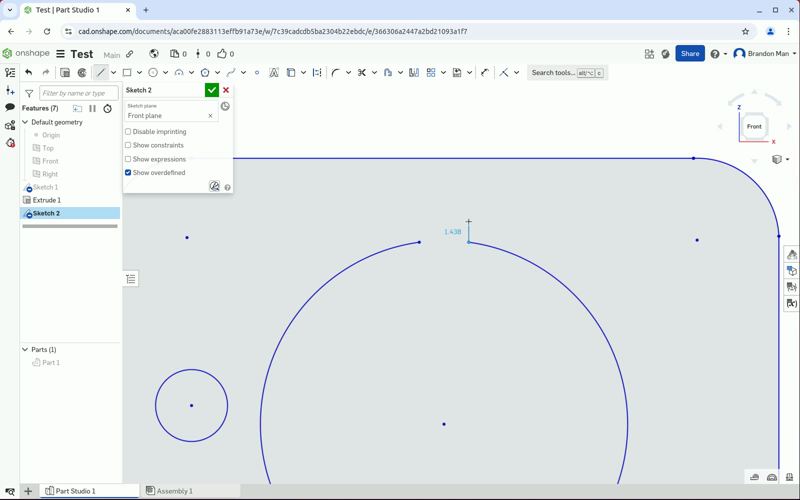
scroll(6)
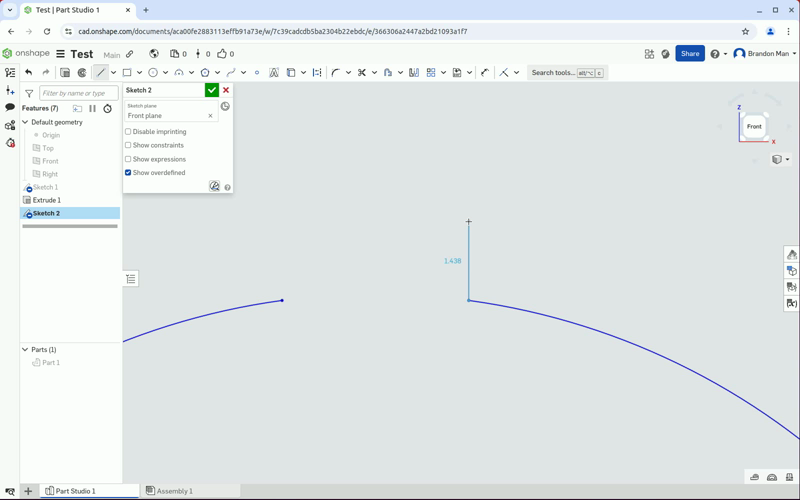
click(468, 221)
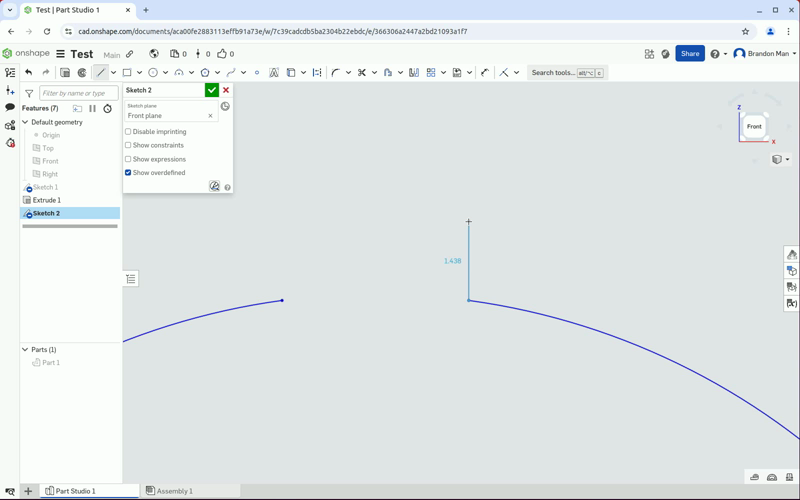
scroll(-6)
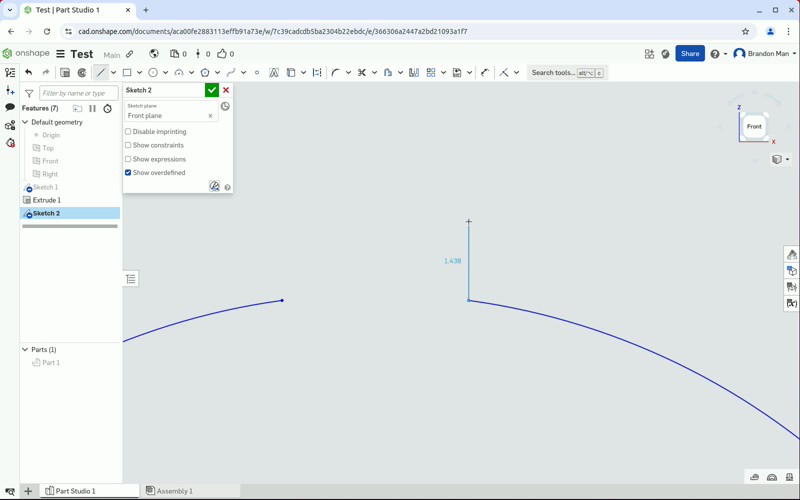
scroll(-6)
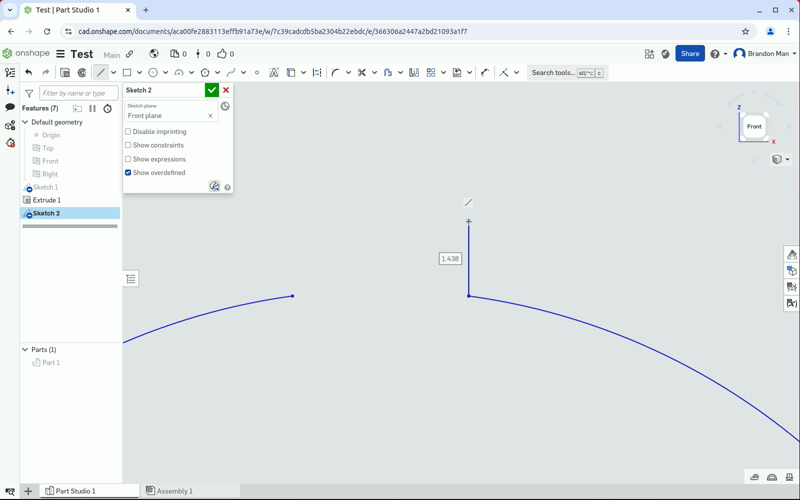
scroll(-6)
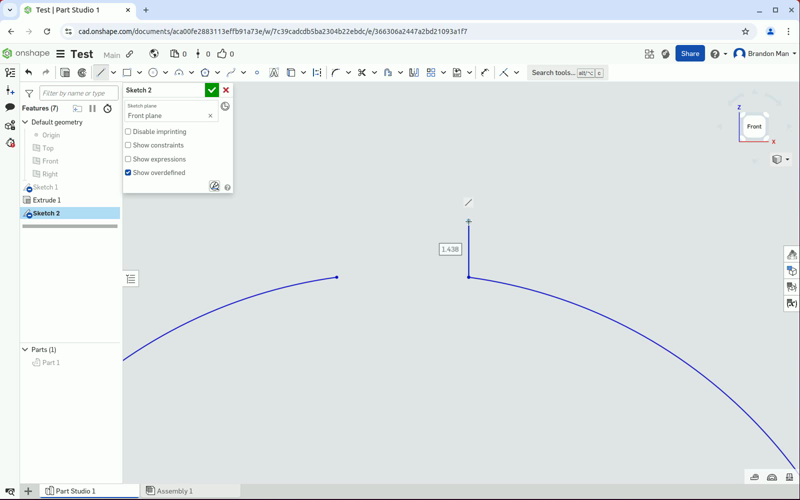
scroll(-6)
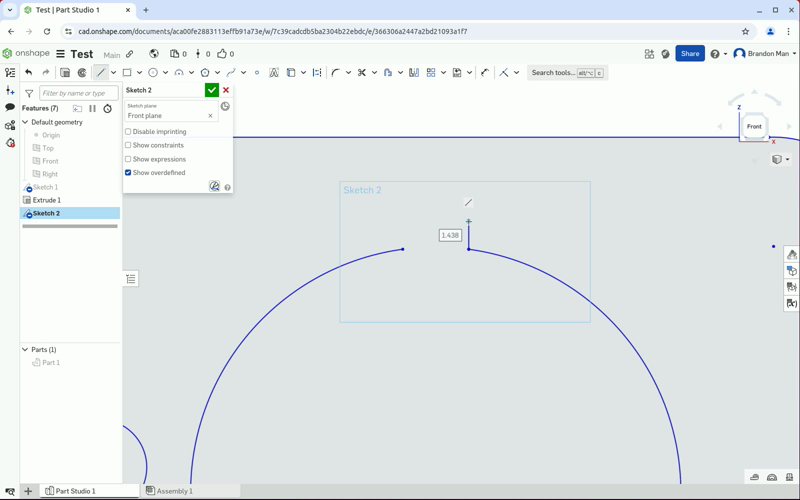
scroll(-6)
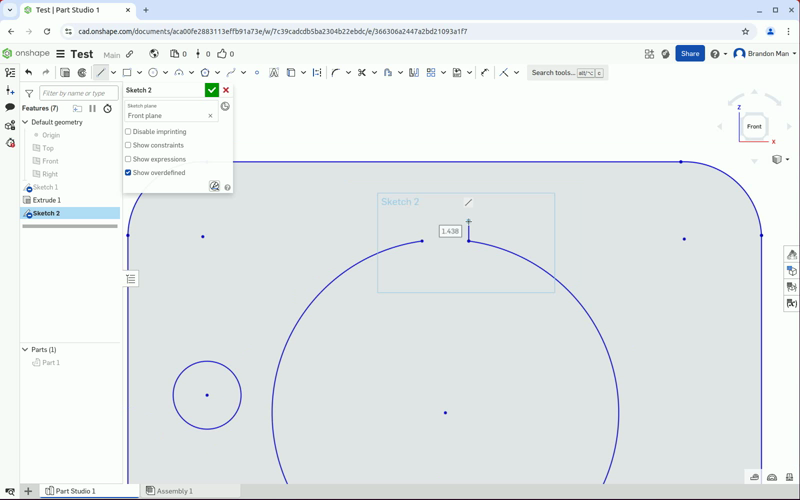
scroll(-6)
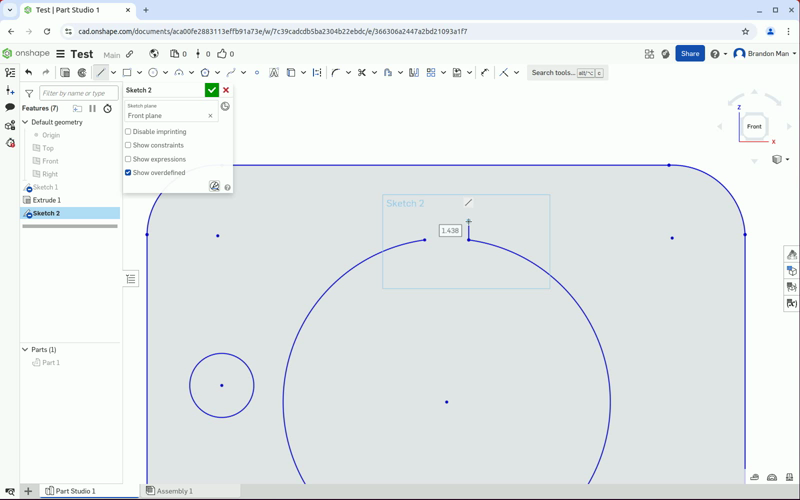
scroll(-6)
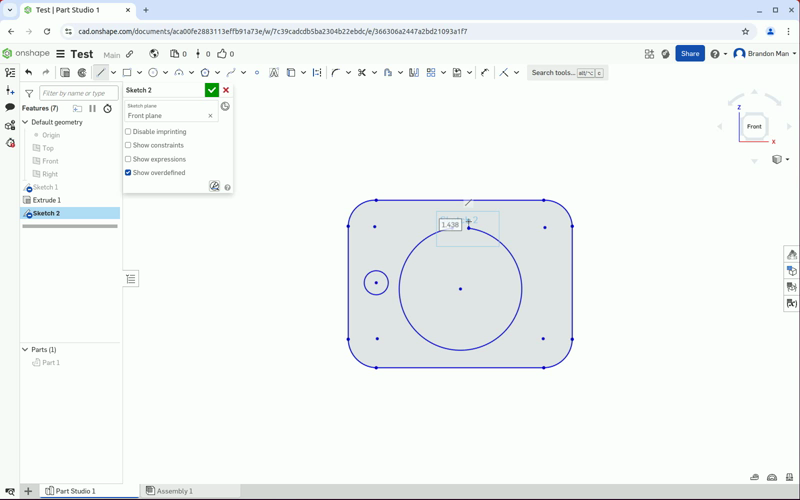
key_up(shift)
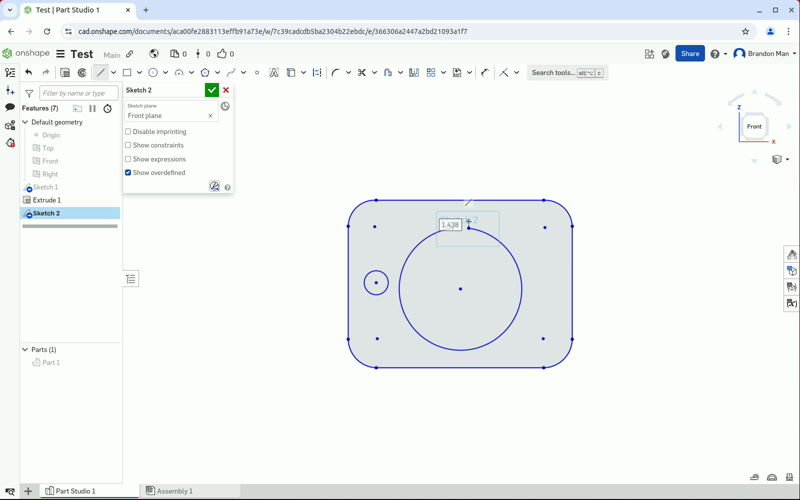
key_down(shift)
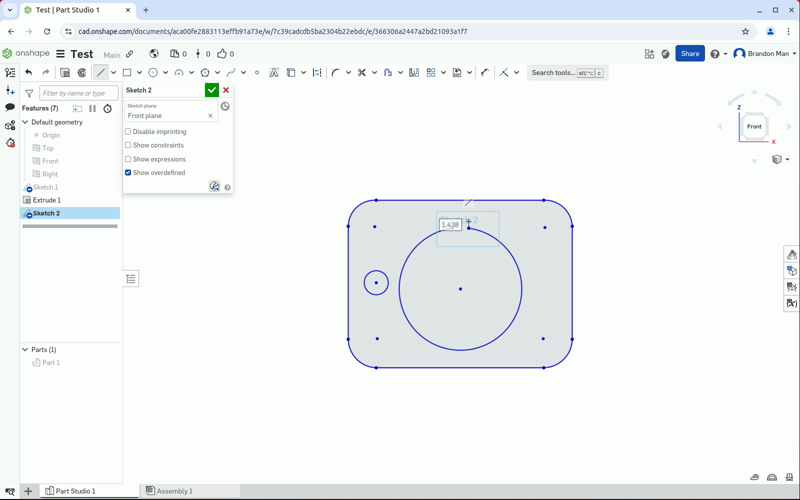
mouse_move(498, 221)
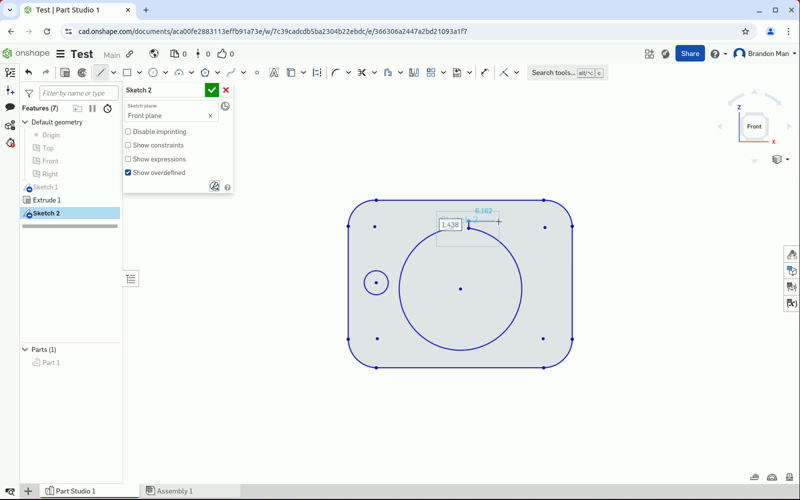
mouse_move(452, 221)
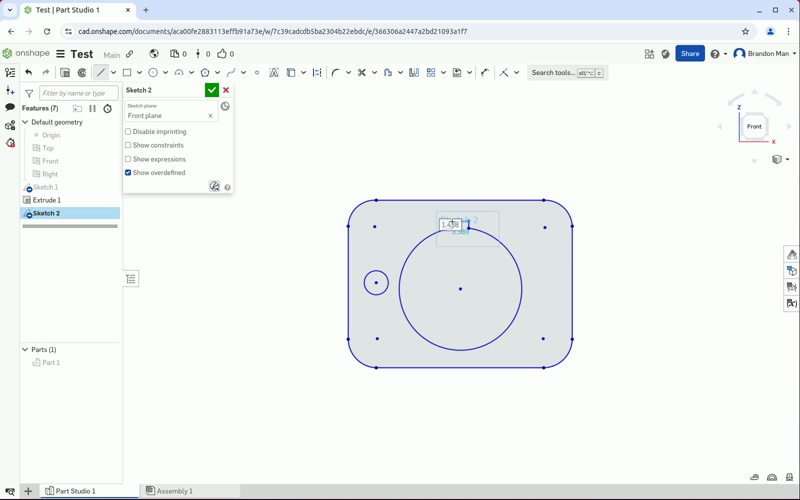
click(452, 221)
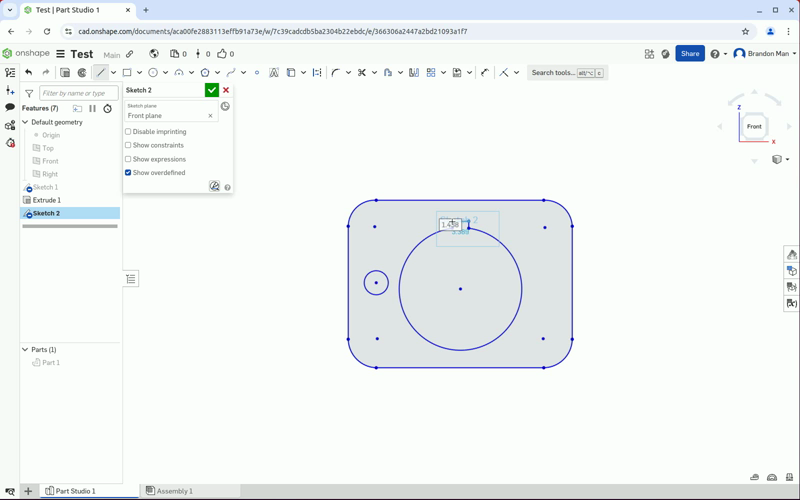
key_up(shift)
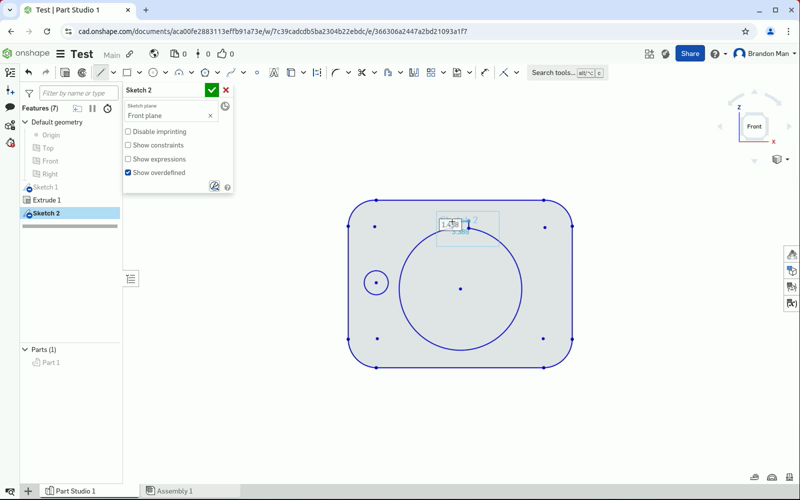
mouse_move(482, 221)
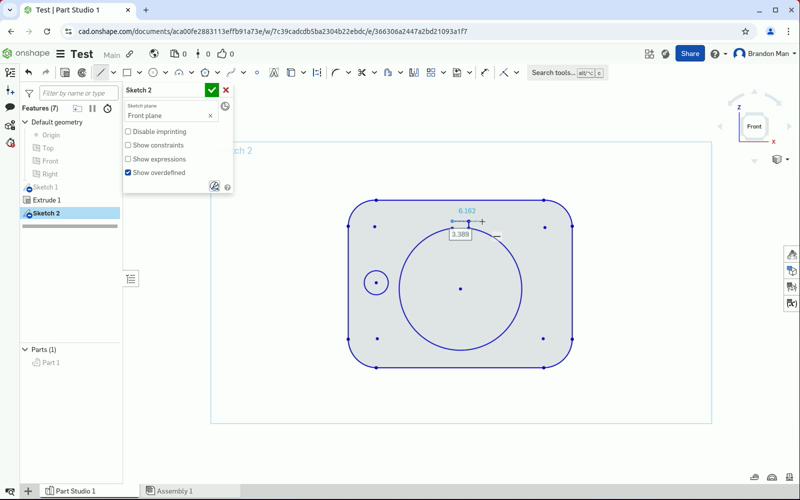
key_down(shift)
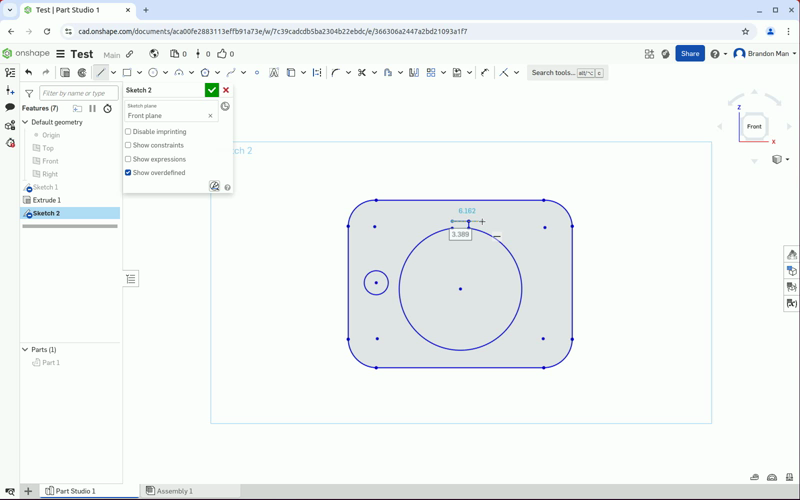
mouse_move(452, 228)
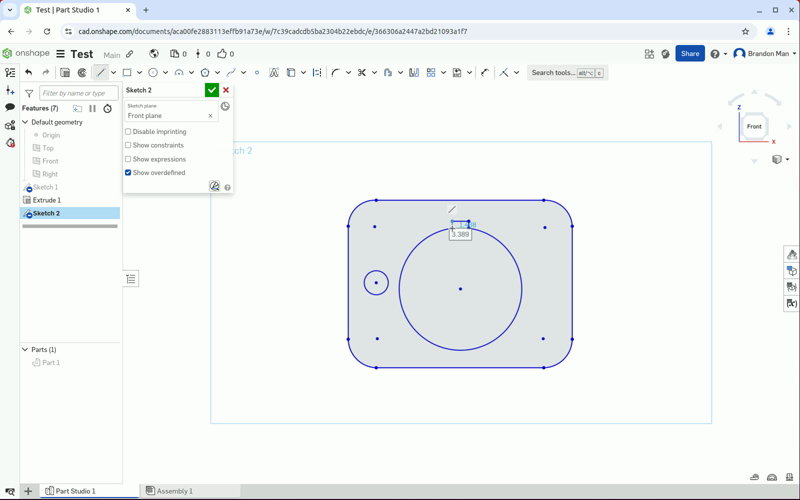
scroll(6)
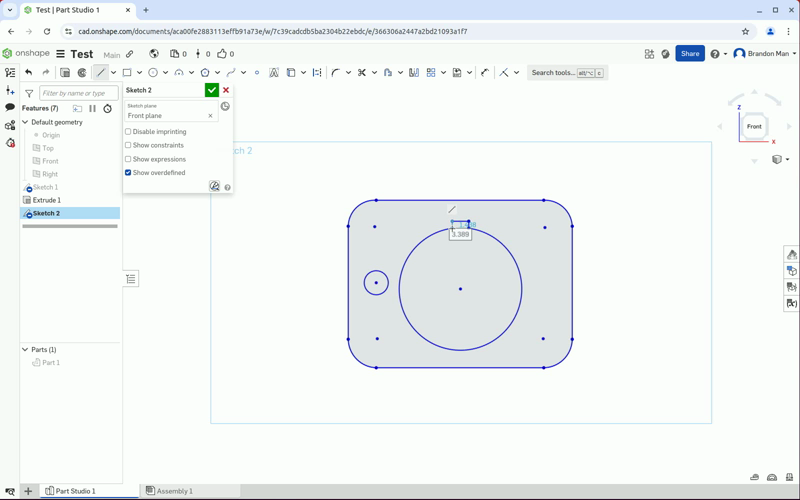
scroll(6)
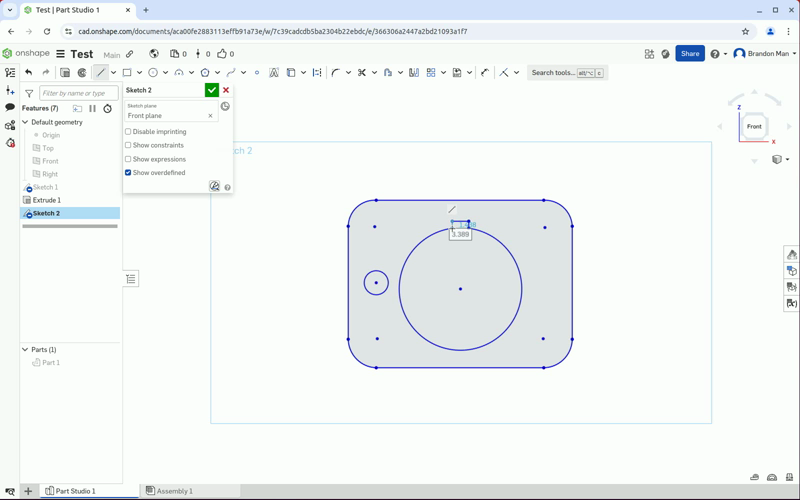
scroll(6)
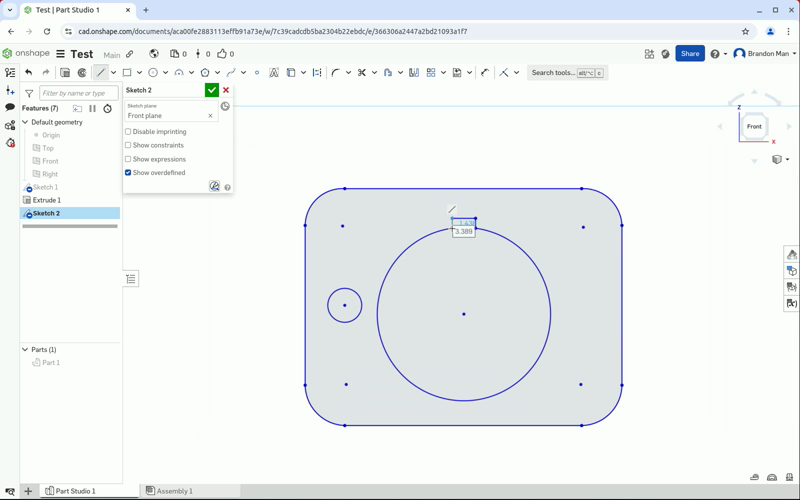
scroll(6)
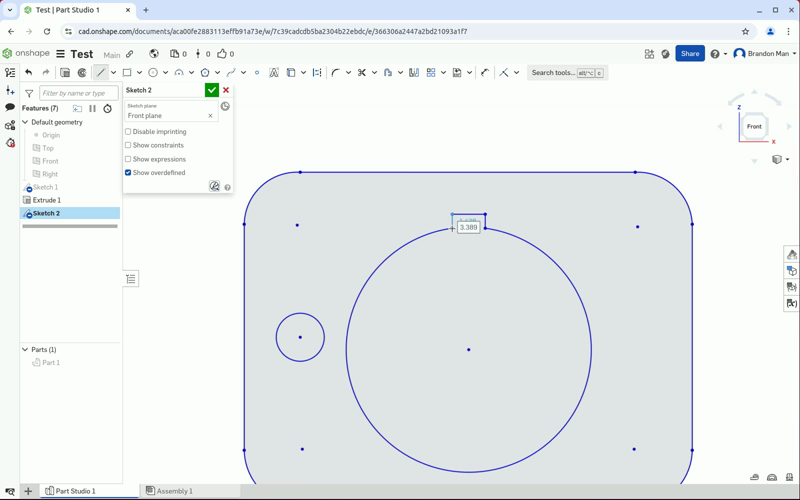
scroll(6)
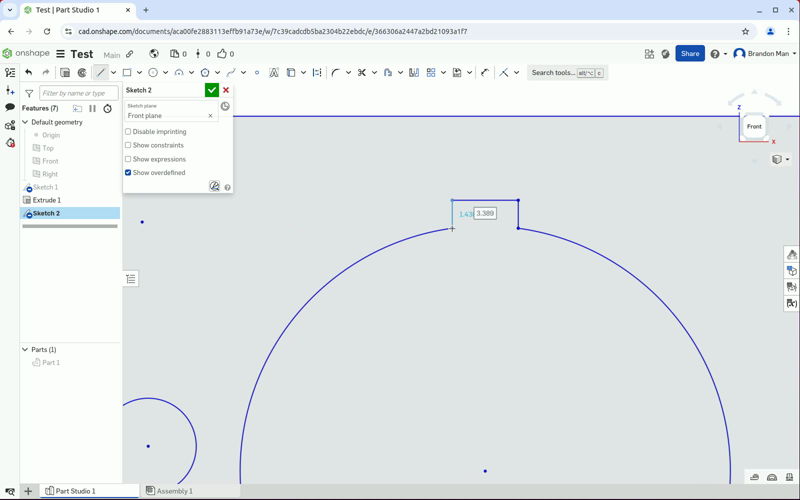
scroll(6)
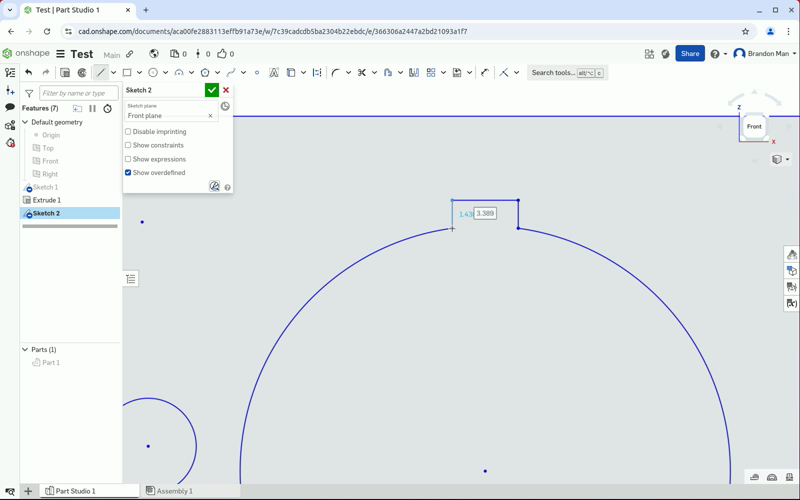
scroll(6)
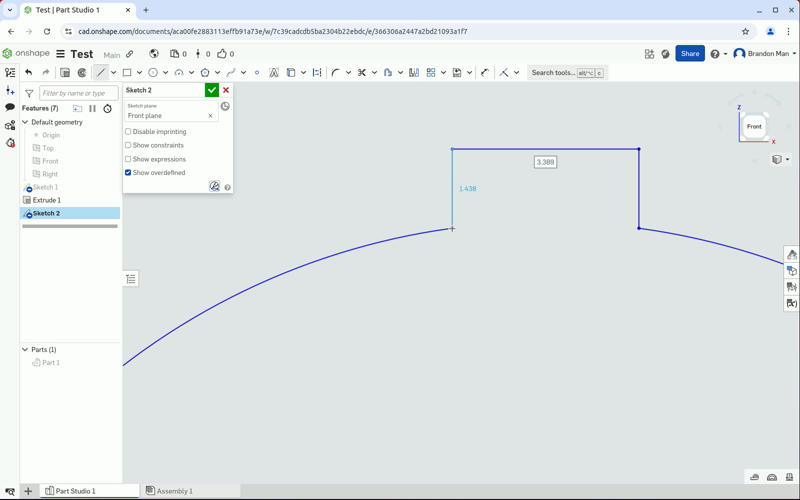
key_up(shift)
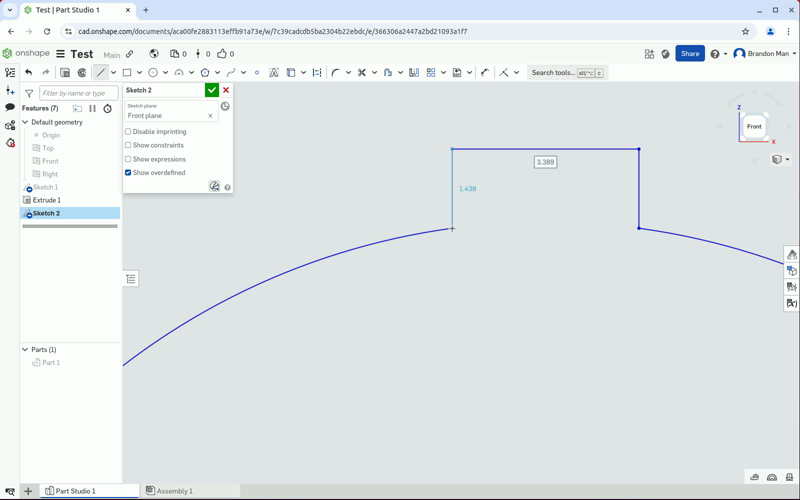
click(452, 228)
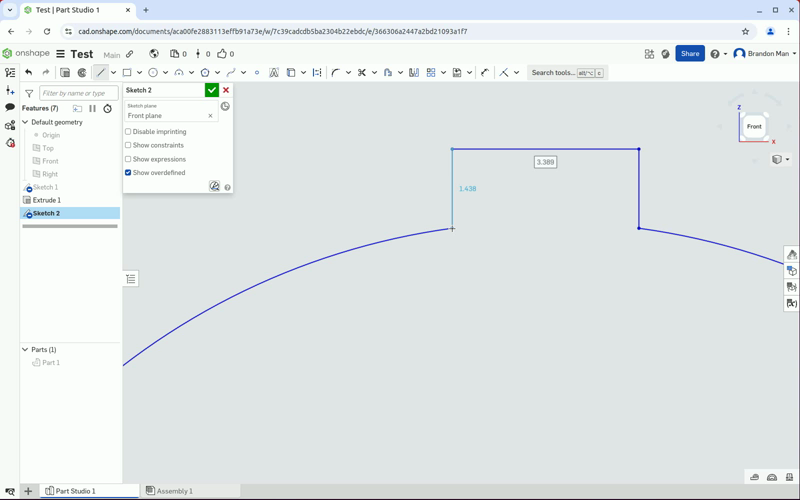
scroll(-6)
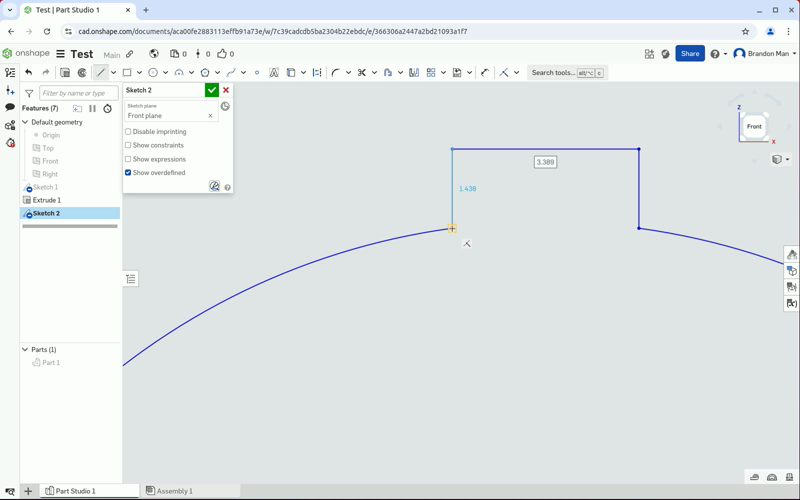
scroll(-6)
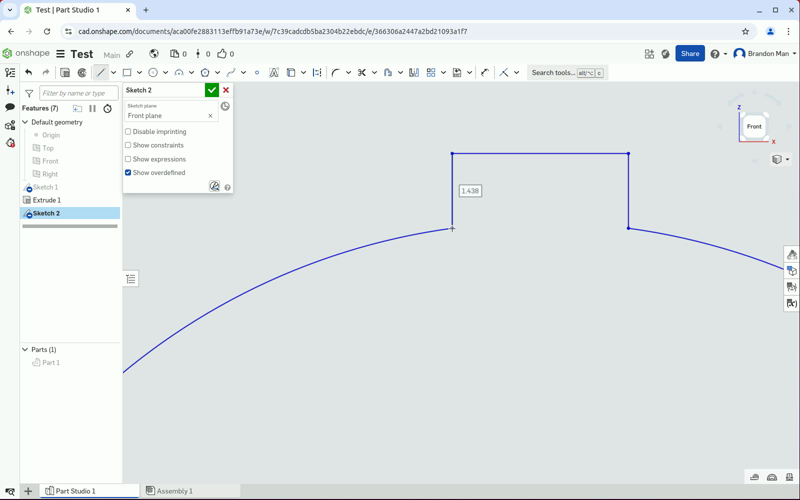
scroll(-6)
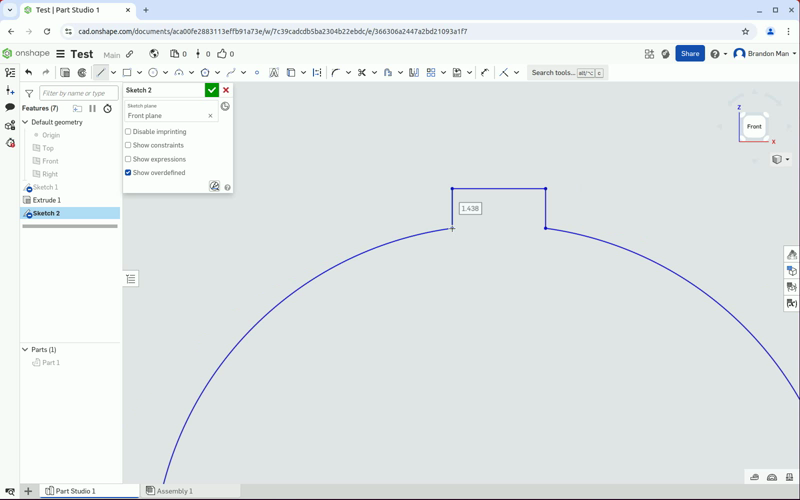
scroll(-6)
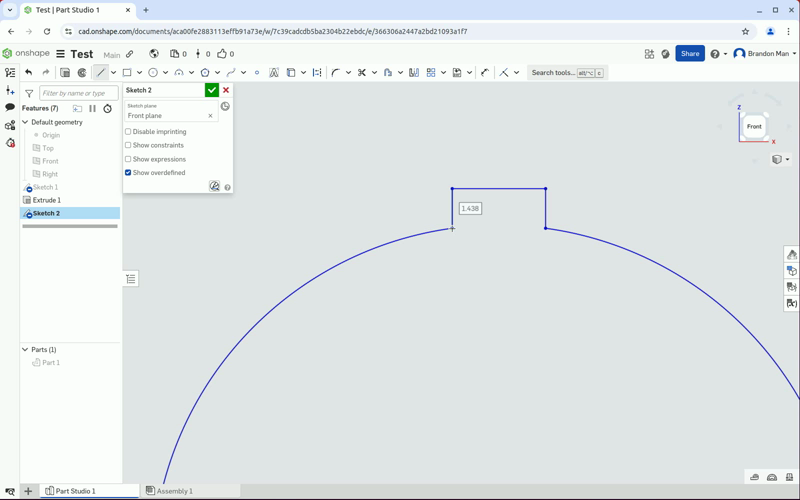
scroll(-6)
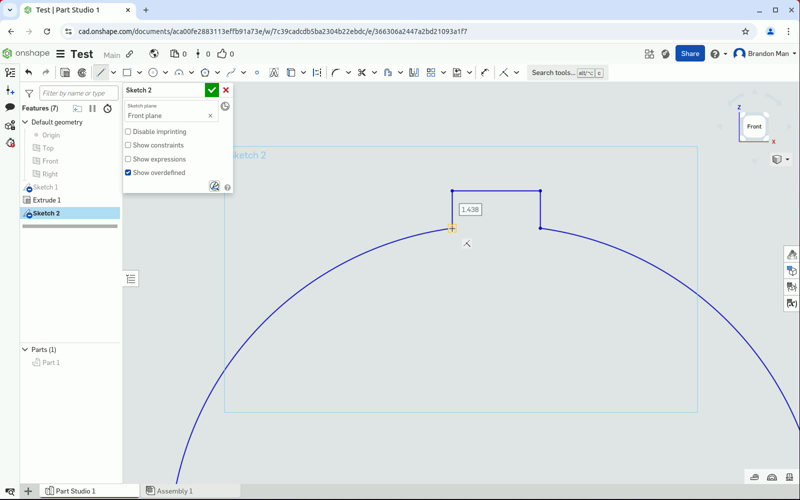
scroll(-6)
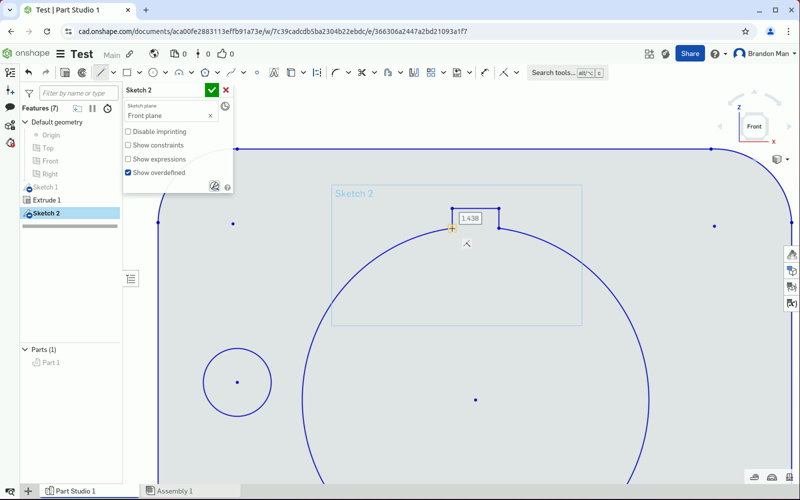
scroll(-6)
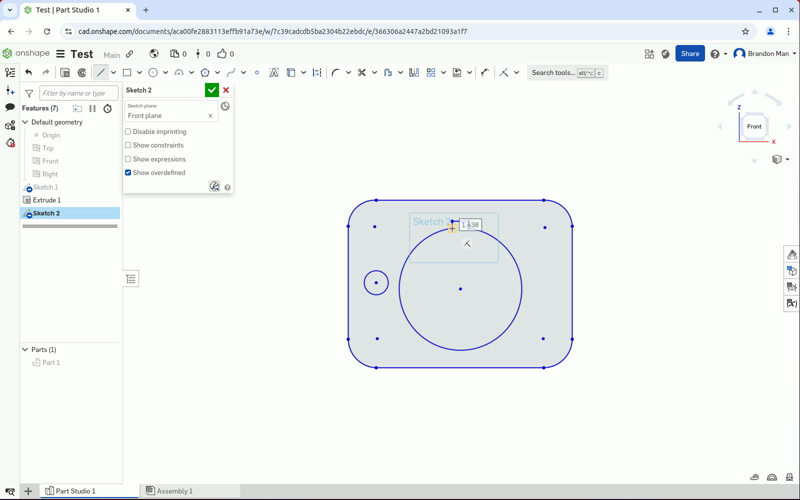
key(esc)
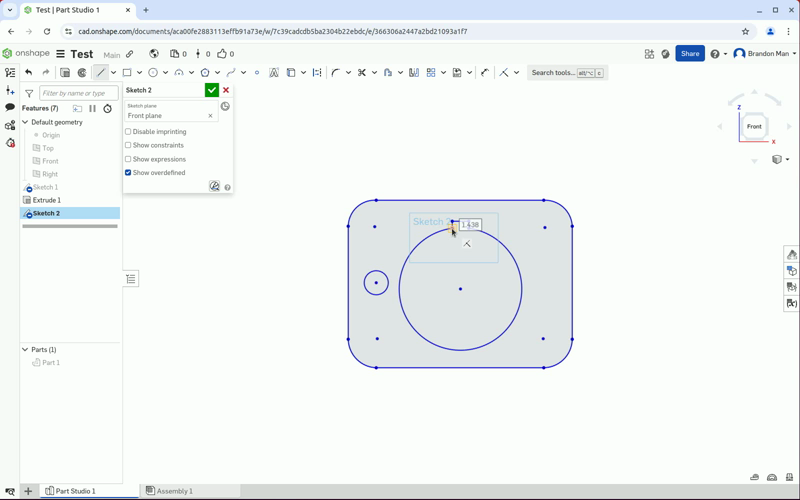
key(c)
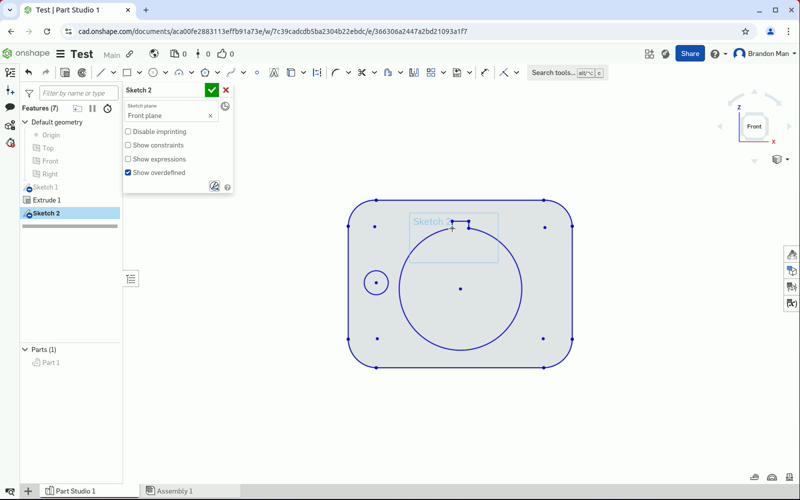
key_down(shift)
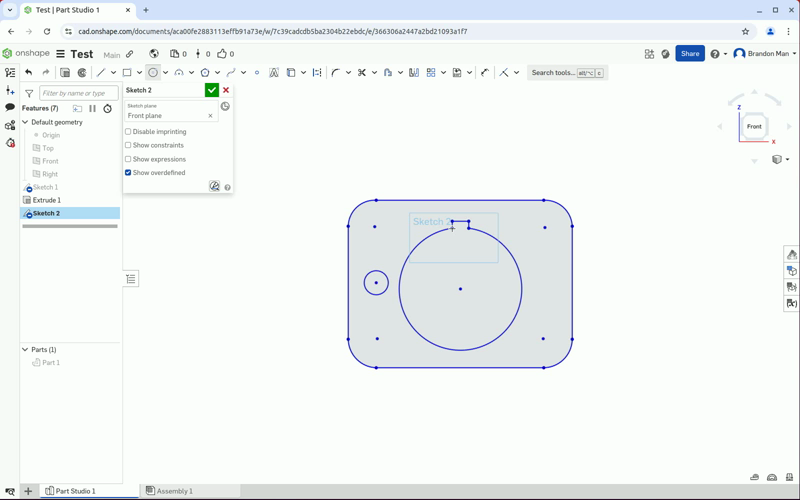
mouse_move(543, 282)
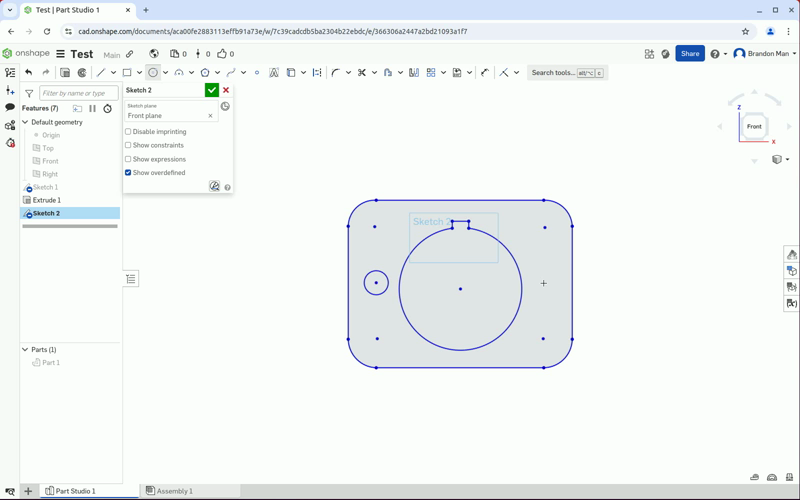
click(543, 282)
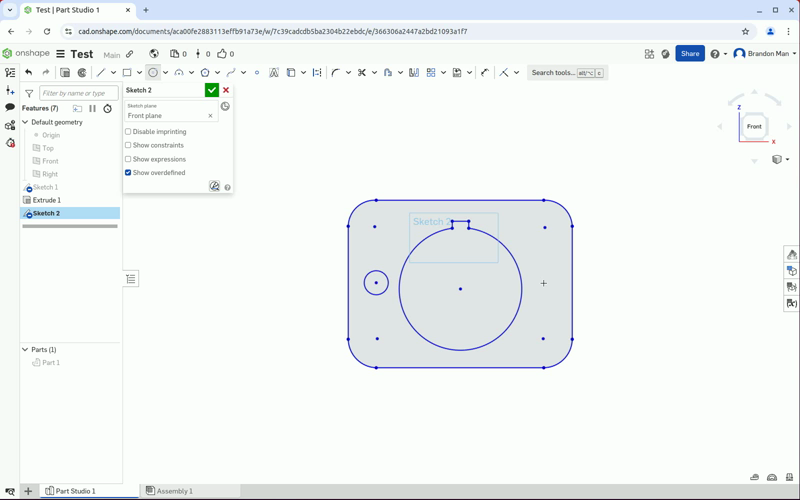
key_up(shift)
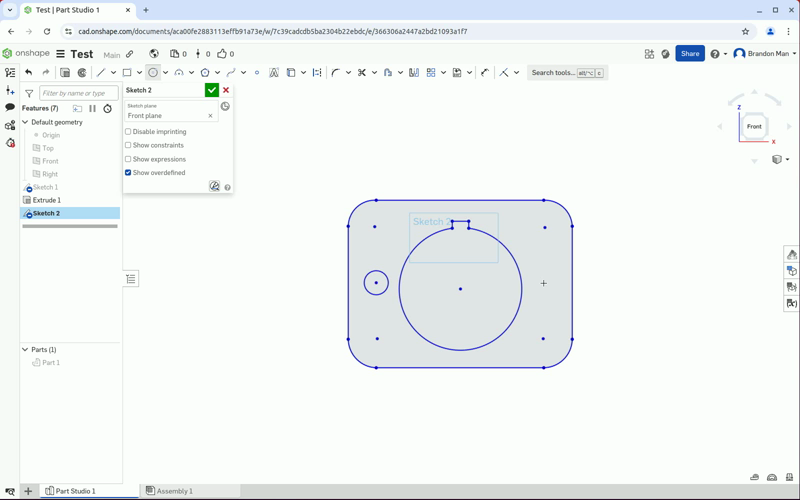
mouse_move(555, 282)
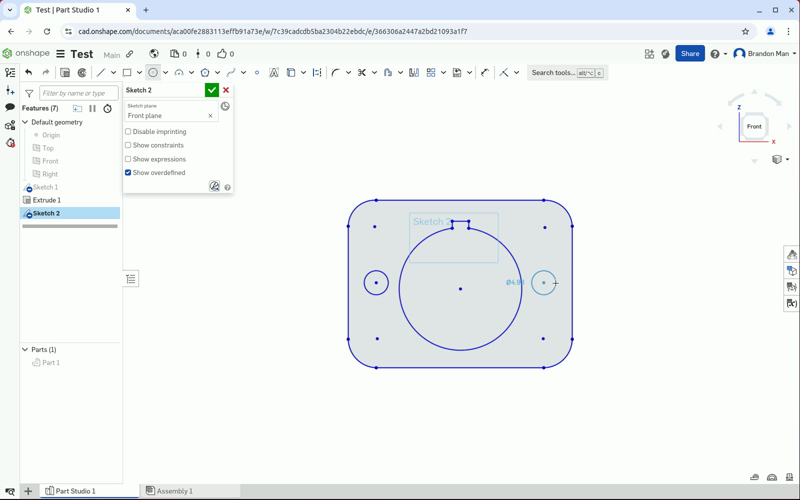
click(555, 282)
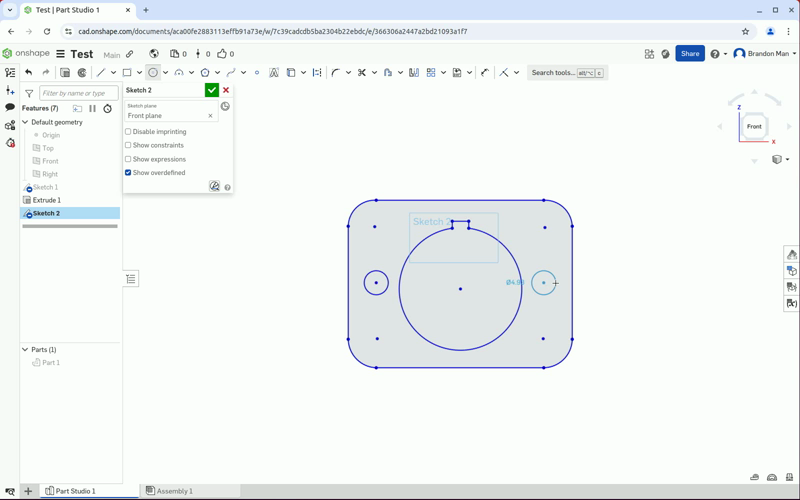
key(esc)
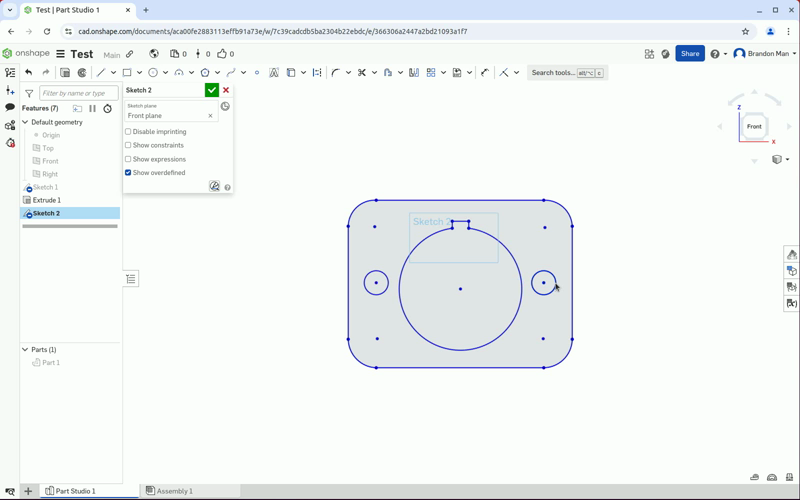
mouse_move(374, 248)
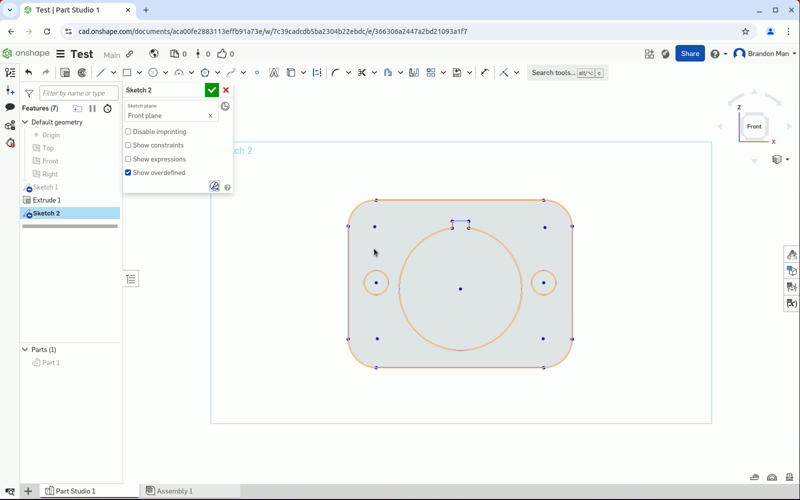
click(374, 248)
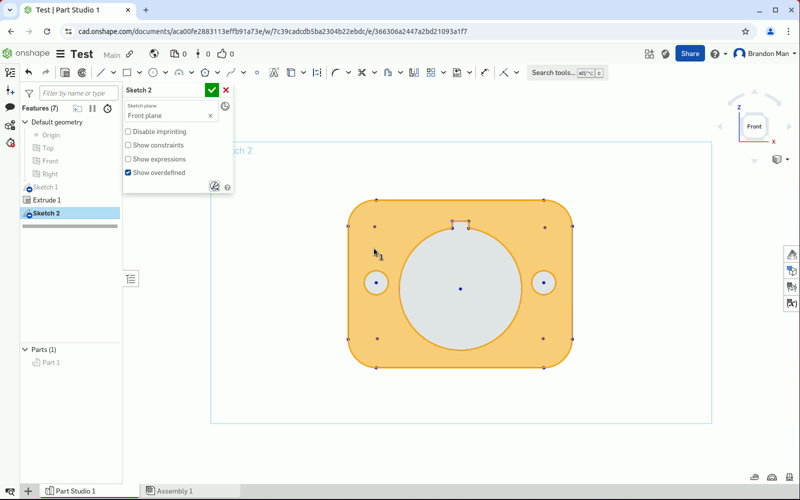
mouse_move(73, 352)
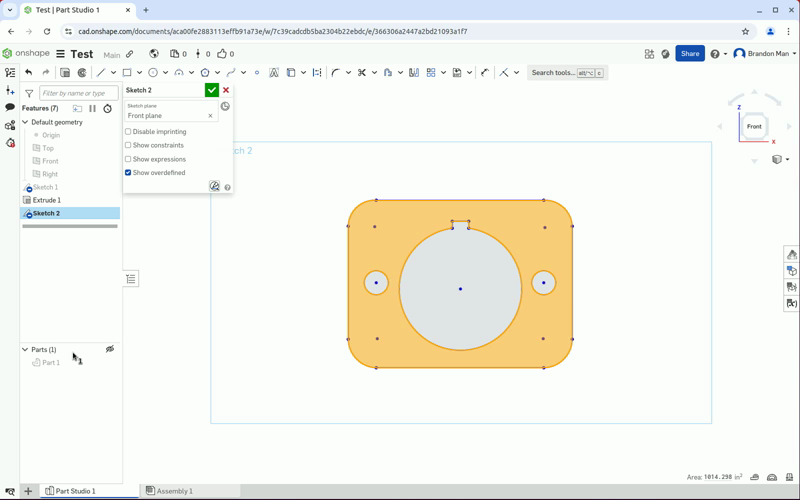
key(shift+y)
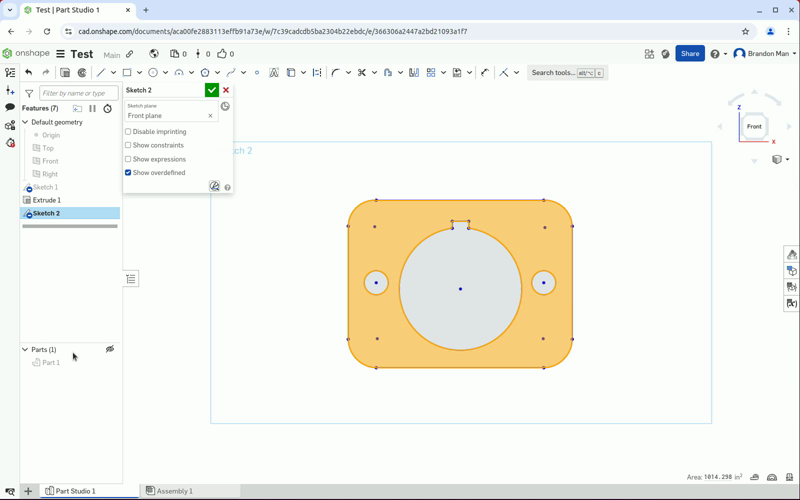
key(shift+e)
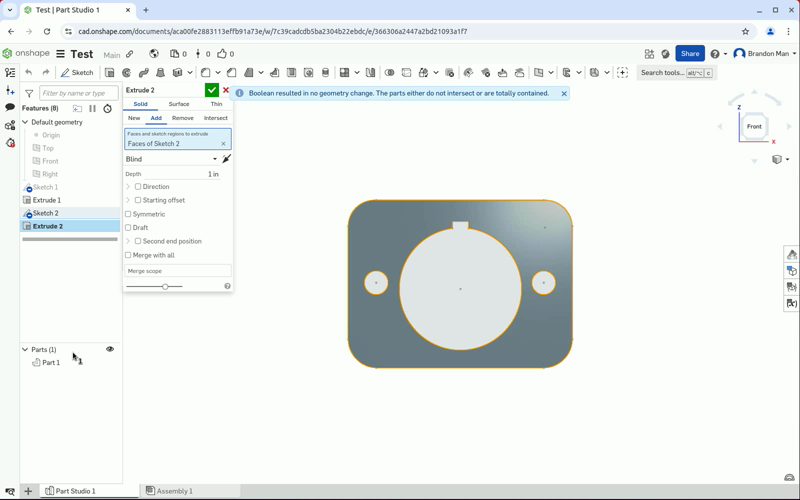
mouse_move(143, 106)
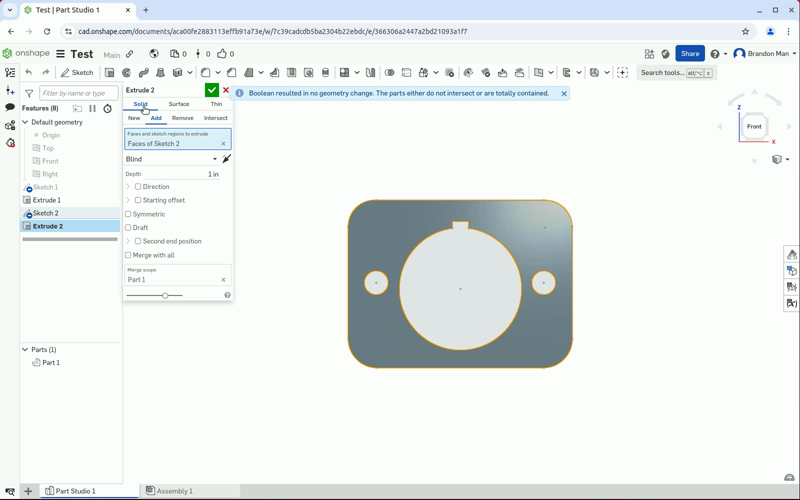
click(143, 106)
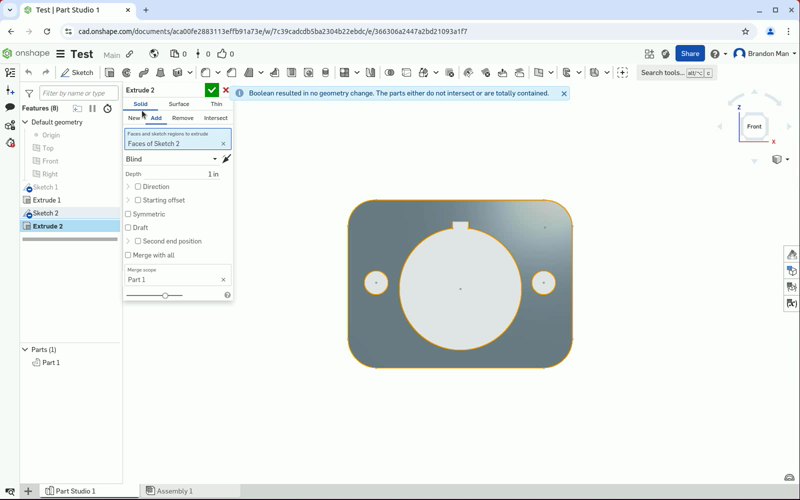
mouse_move(137, 120)
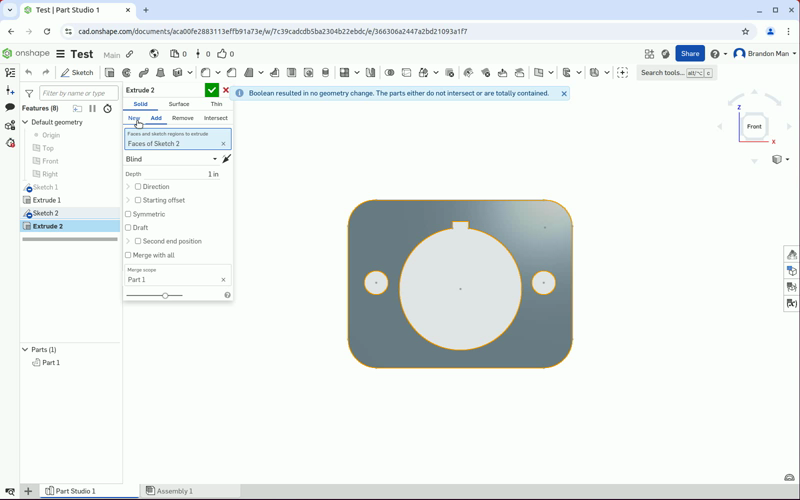
click(137, 120)
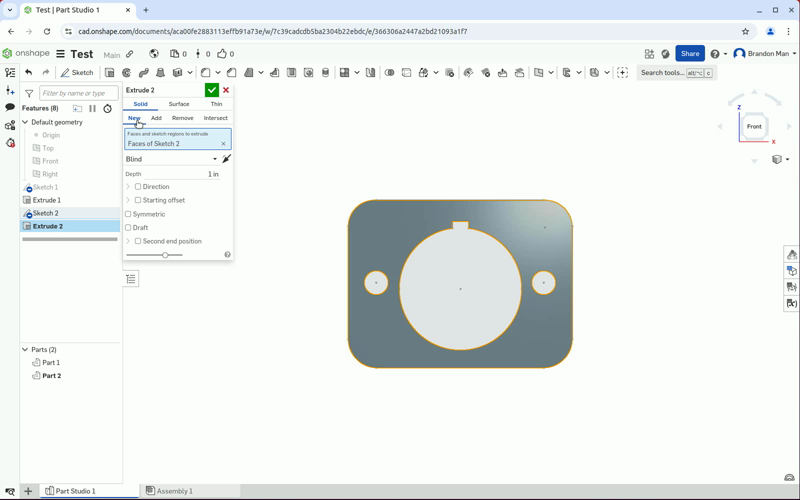
key(tab, 4)
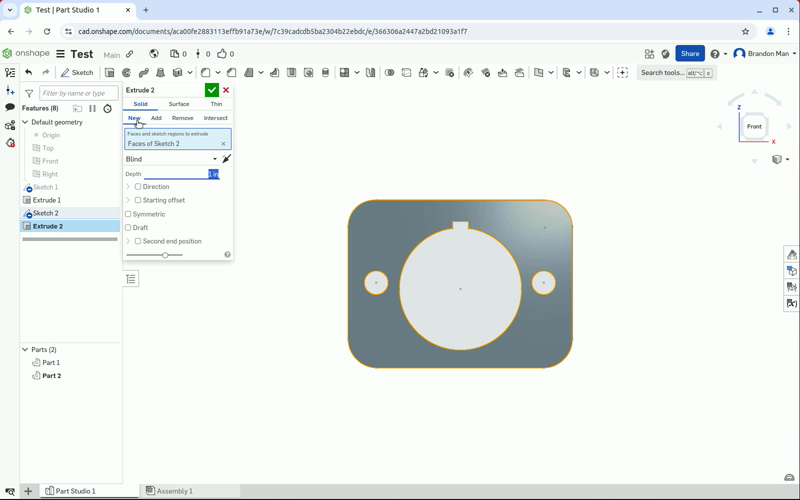
text(17.331)
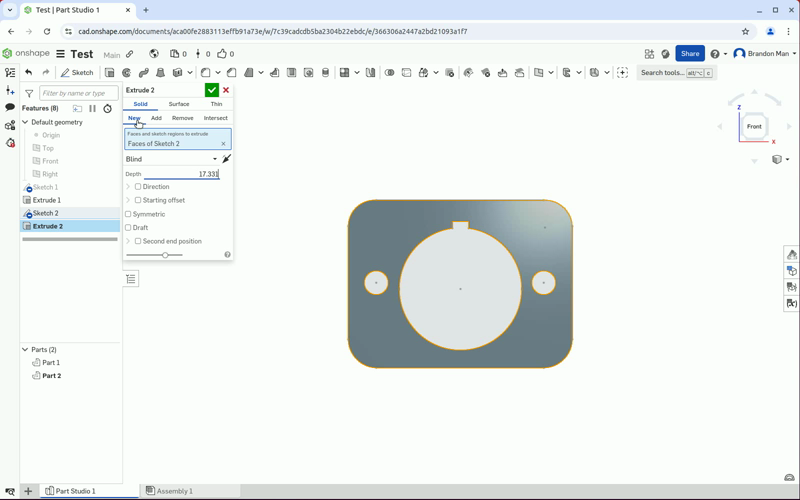
key(enter)
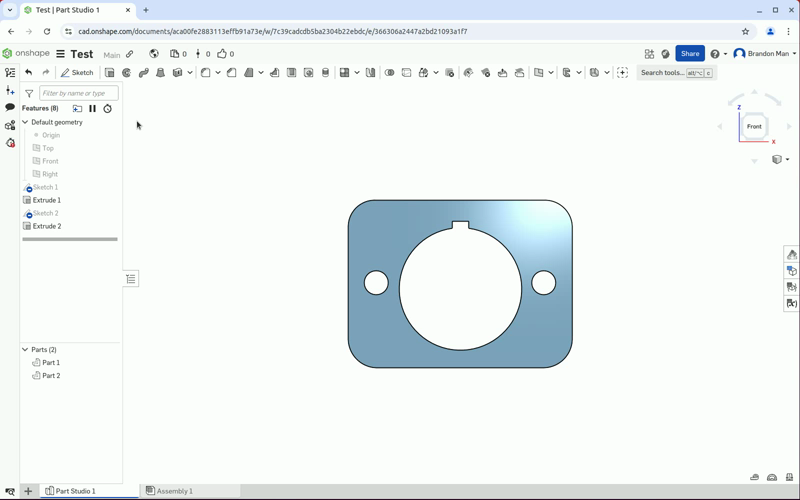
key(shift+h)
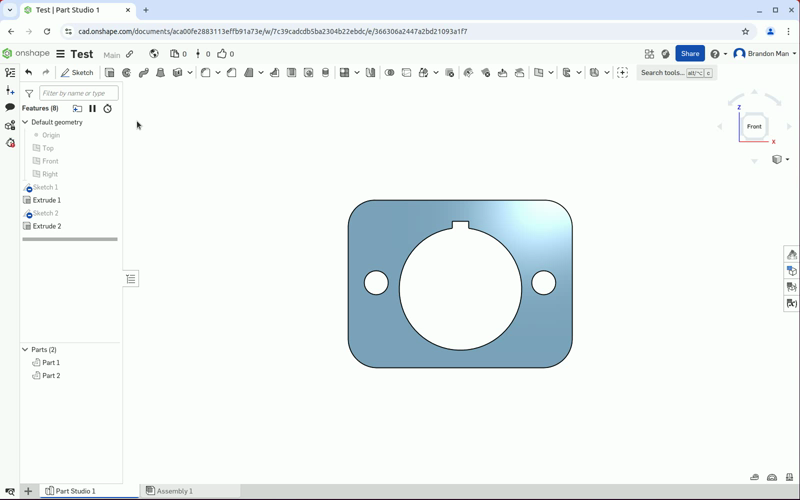
key(shift+h)
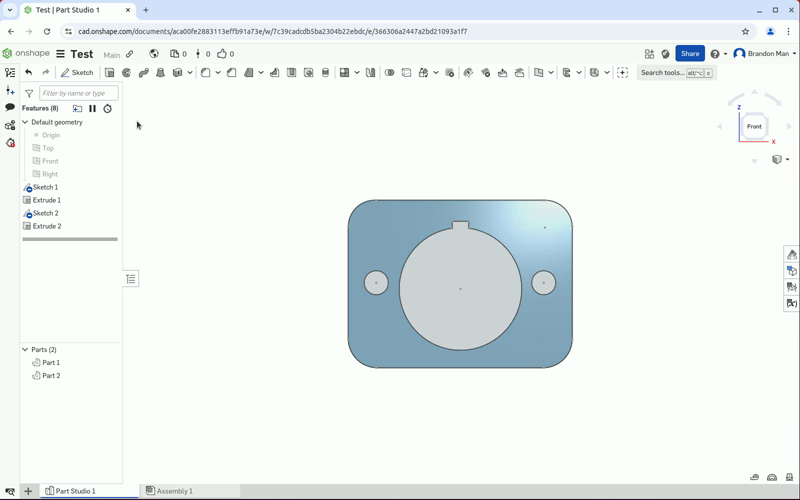
key(shift+7)
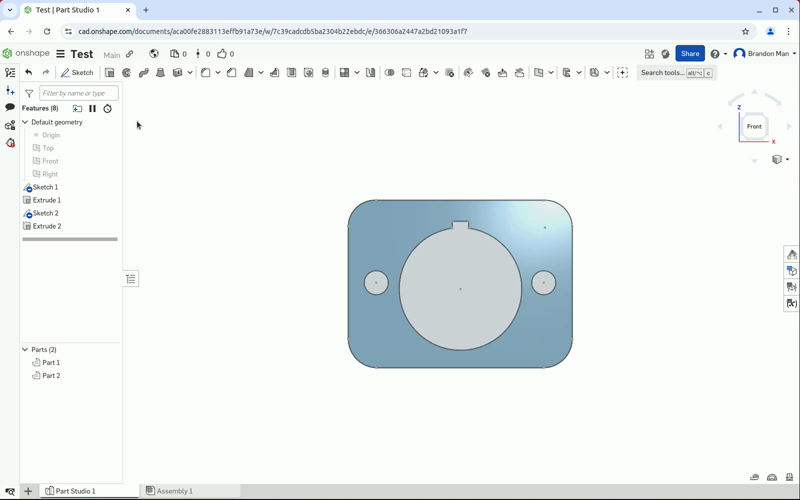
key(left, 2)
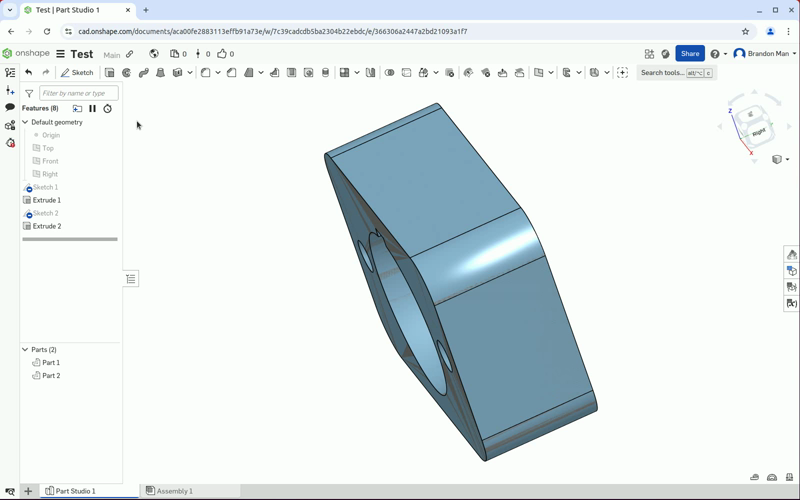
key(down, 2)
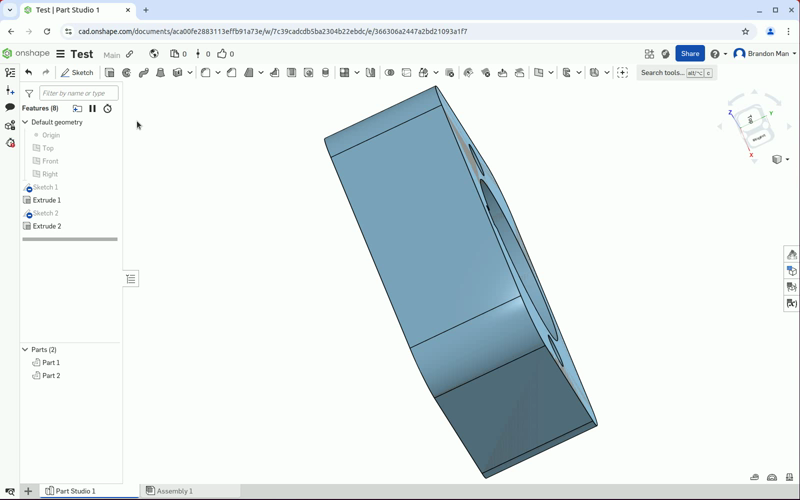
key(up, 2)
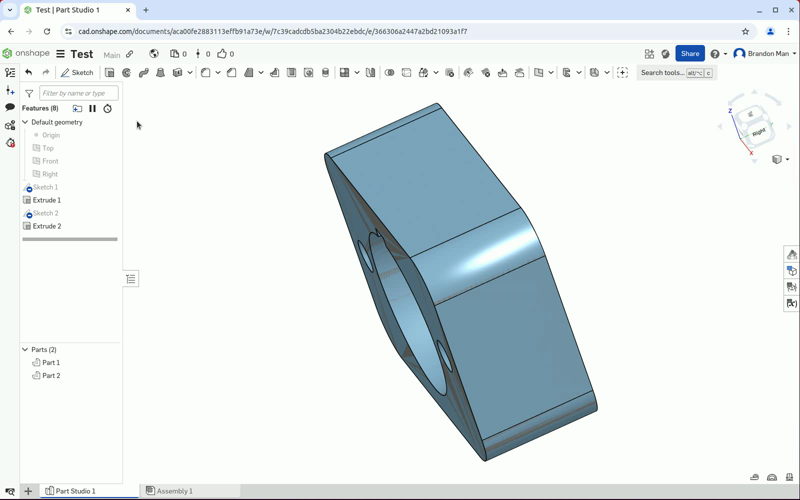
key(right, 2)
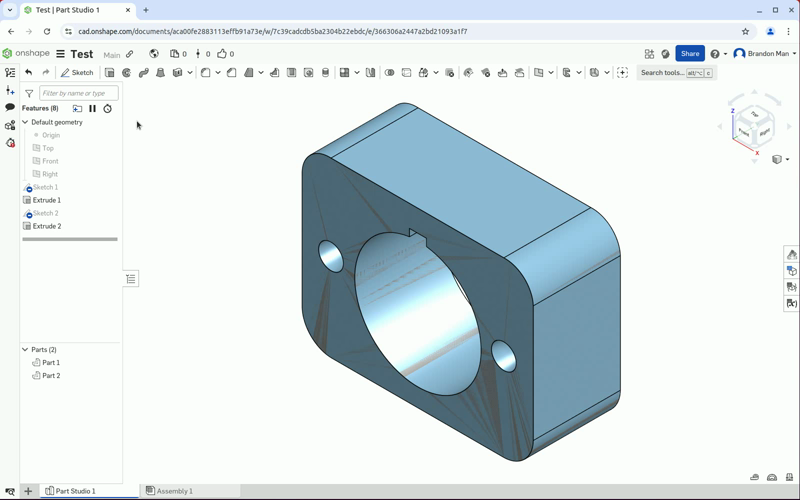
mouse_move(73, 189)
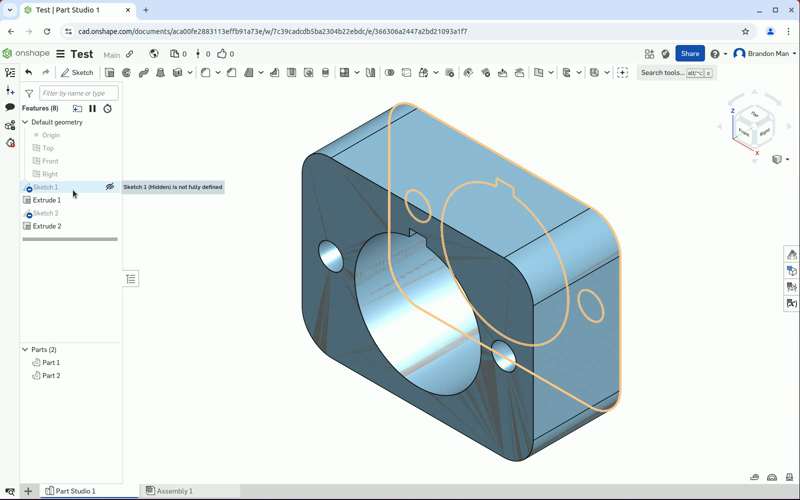
click(73, 189)